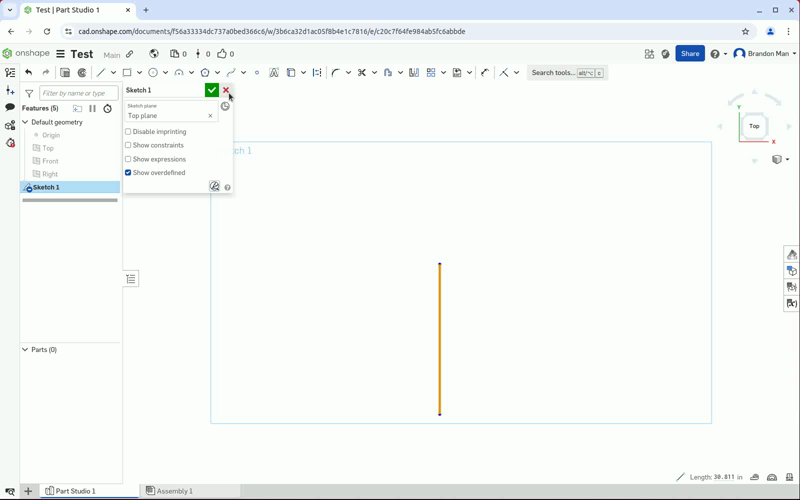
key(shift+h)
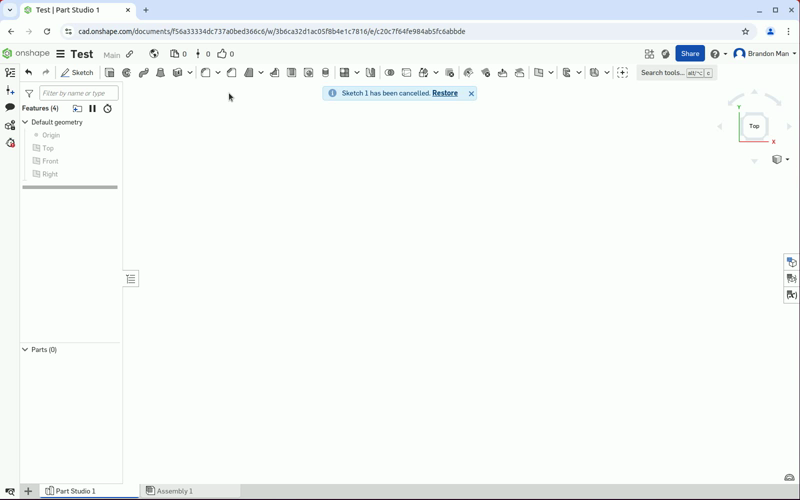
mouse_move(73, 352)
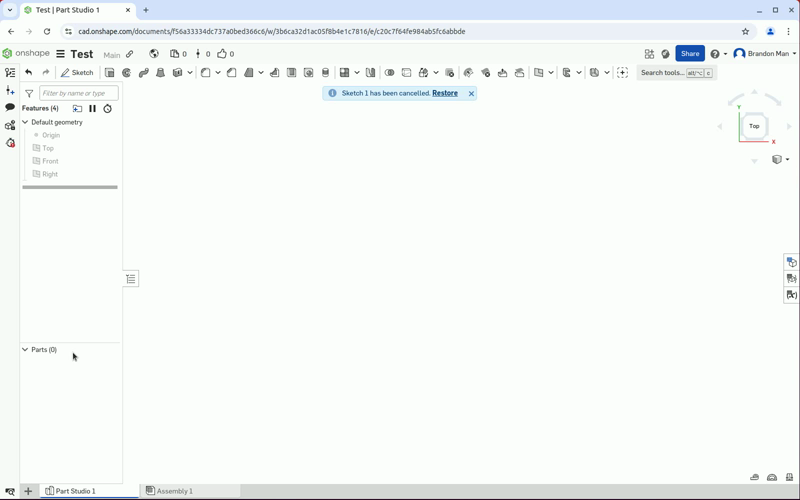
key(y)
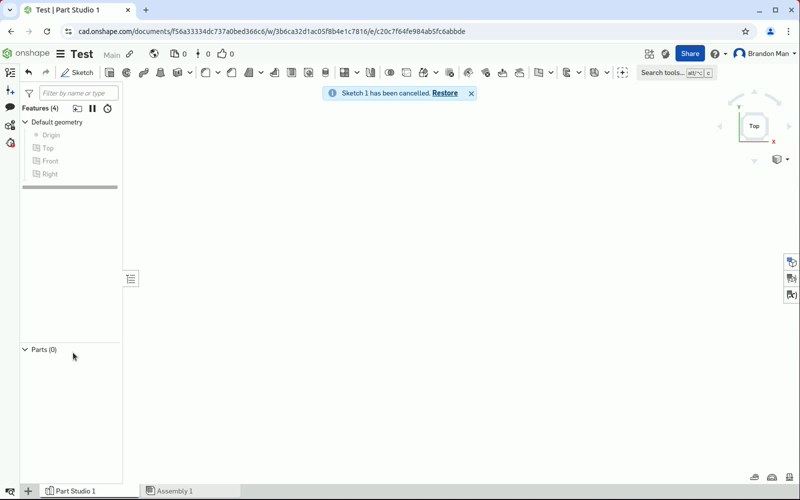
key(shift+p)
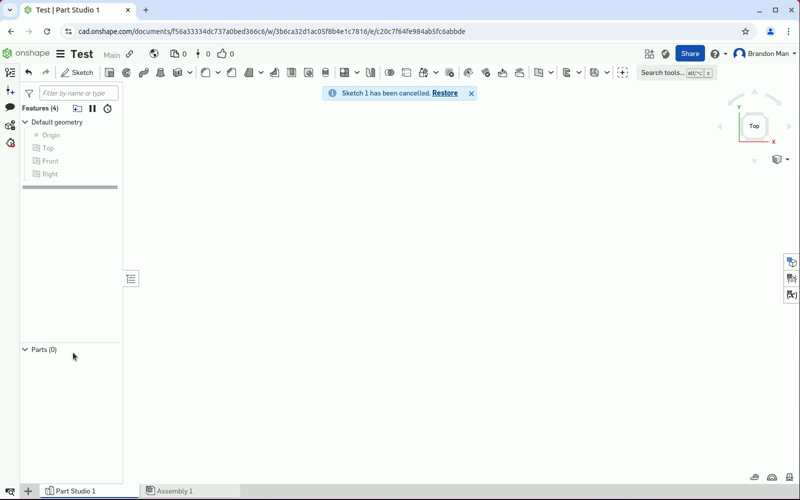
key(space)
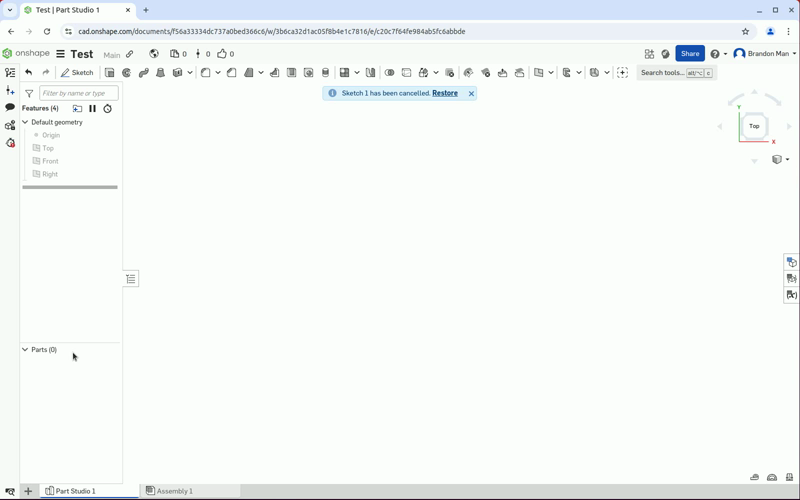
key_down(shift)
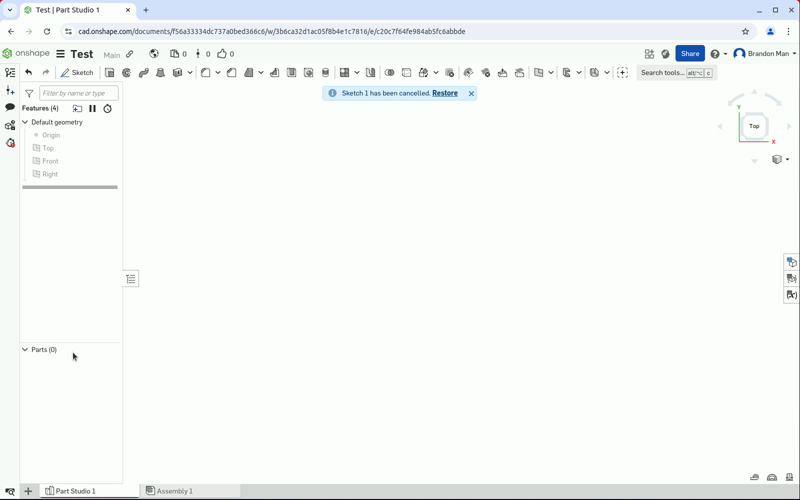
key(up)
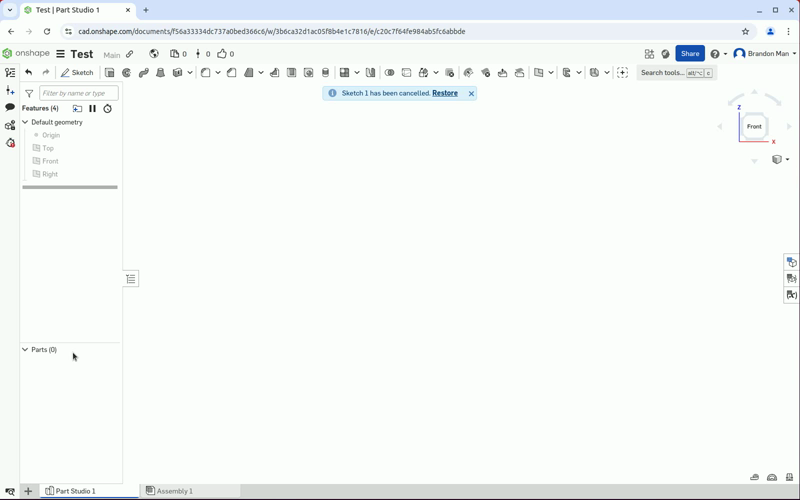
key_up(shift)
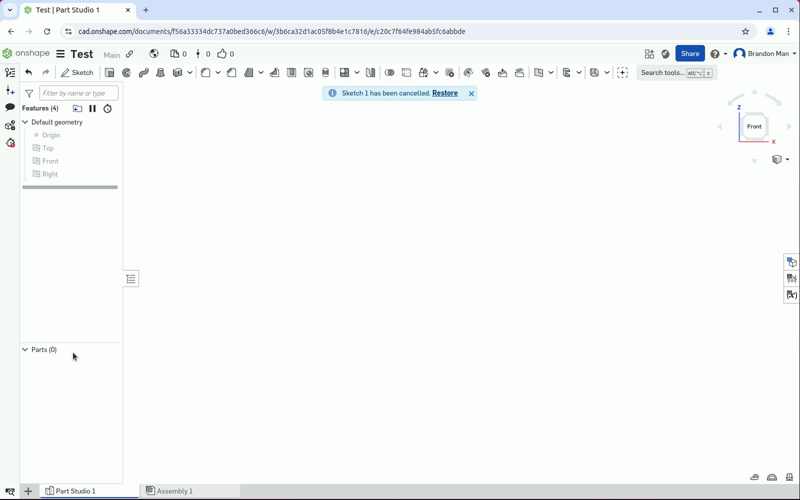
mouse_move(73, 352)
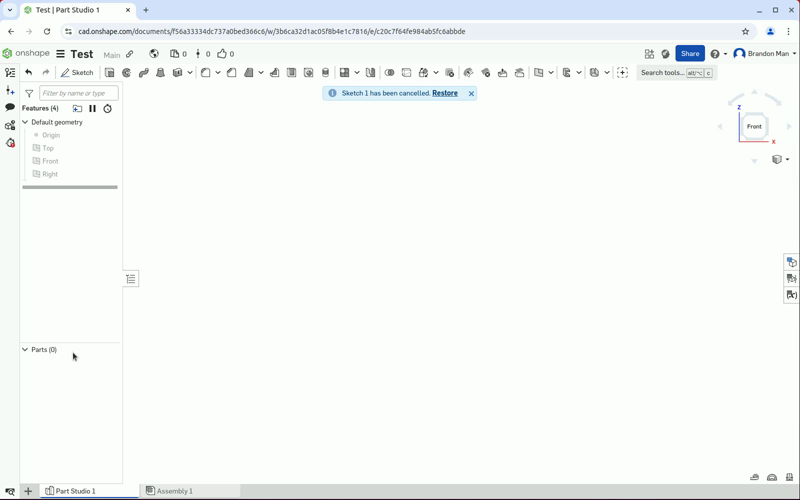
key(shift+y)
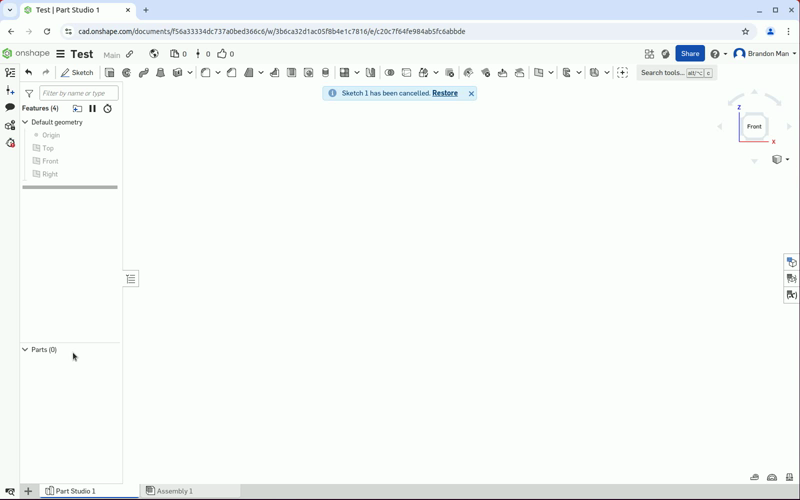
key(shift+s)
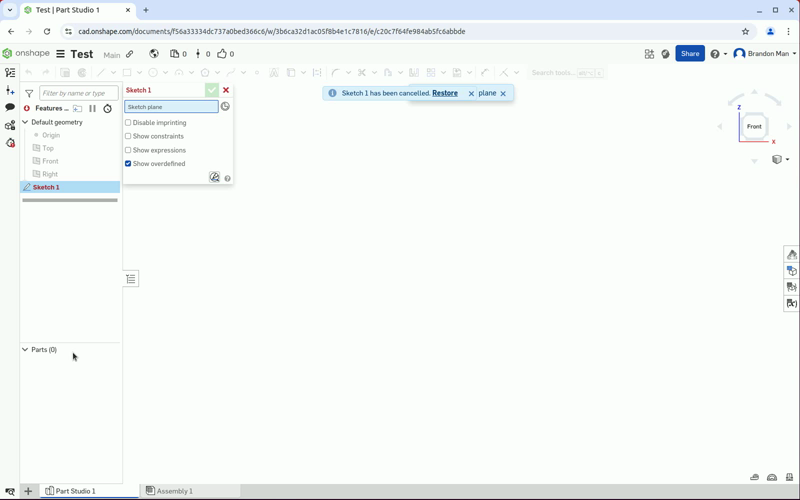
mouse_move(73, 163)
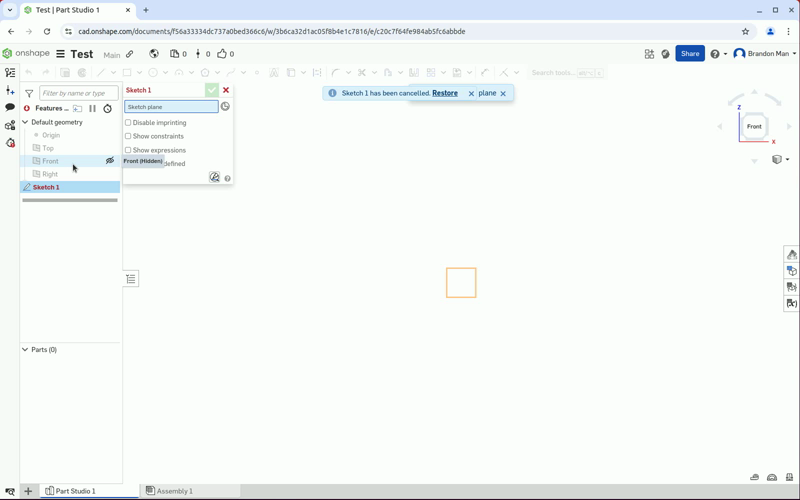
click(73, 163)
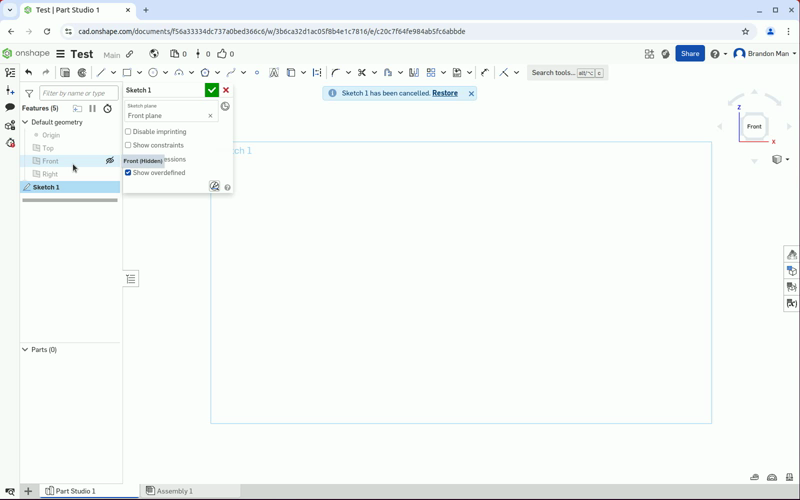
mouse_move(73, 352)
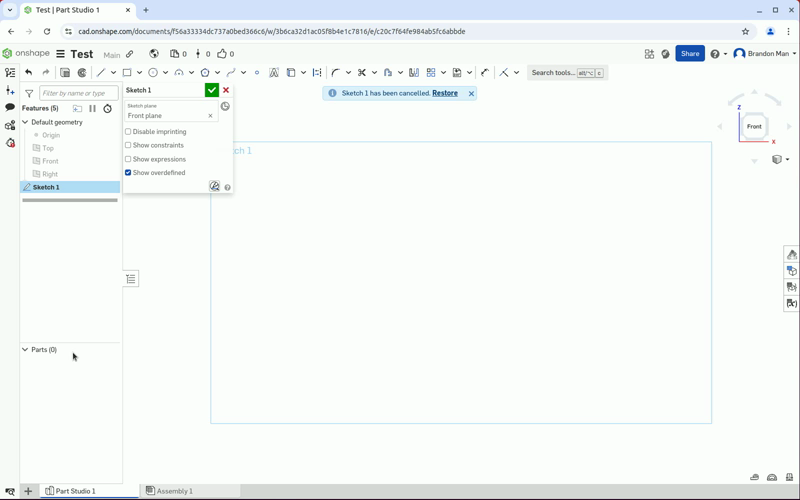
key(y)
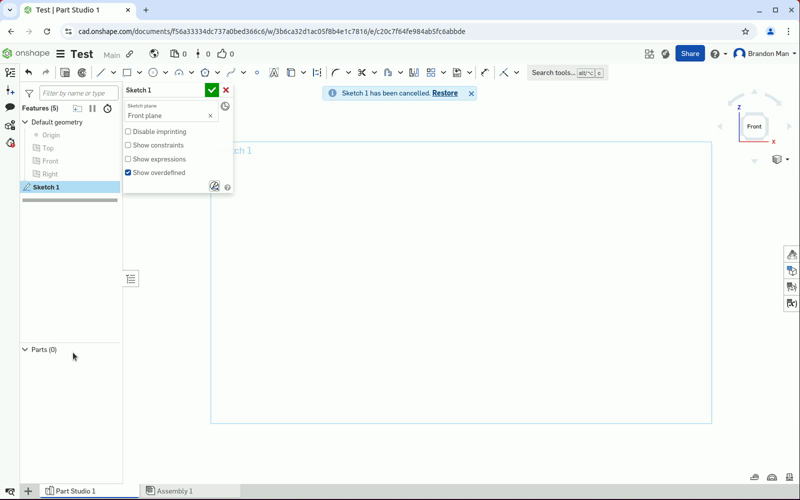
key(l)
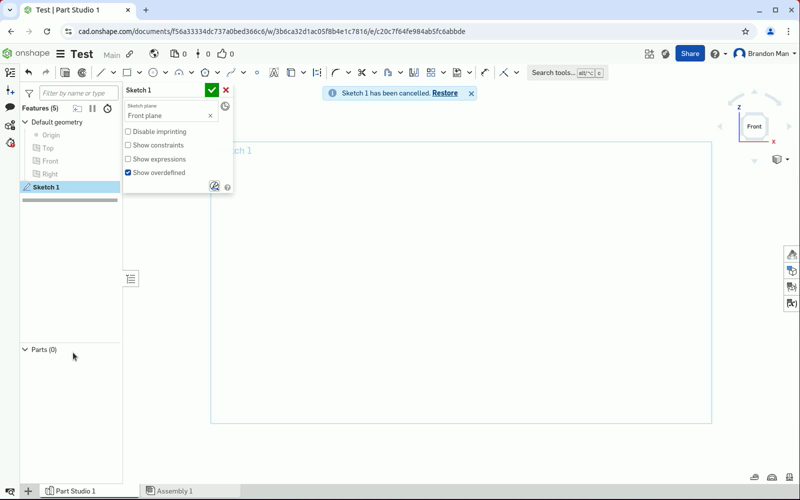
key_down(shift)
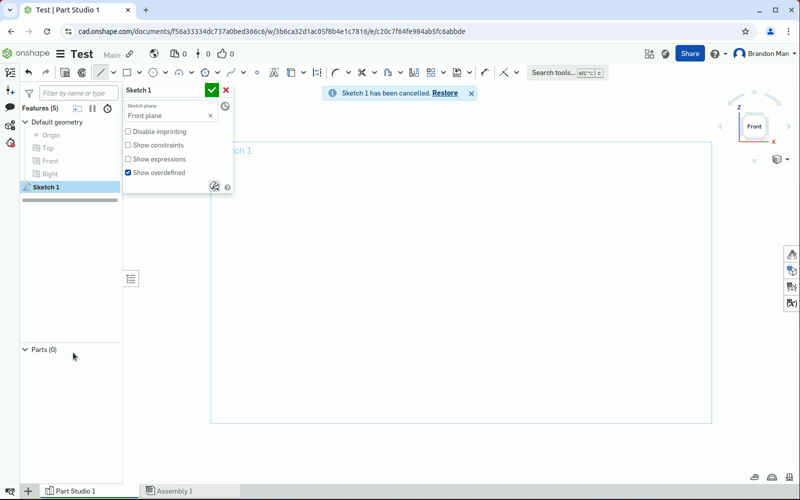
mouse_move(363, 316)
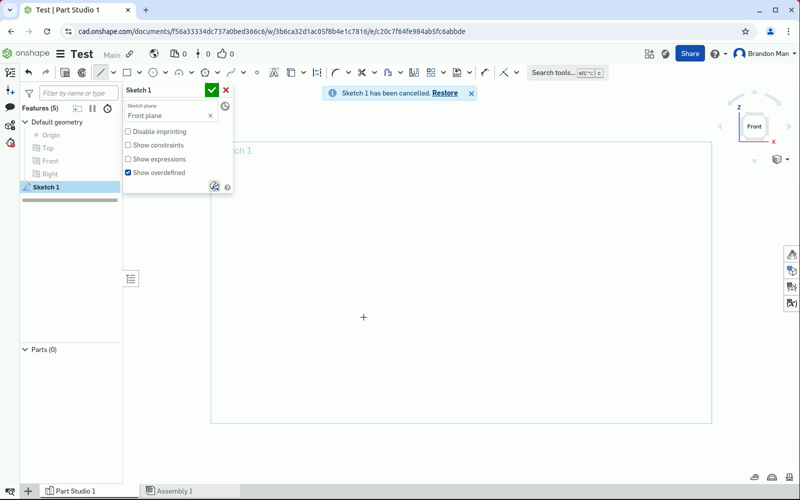
click(363, 316)
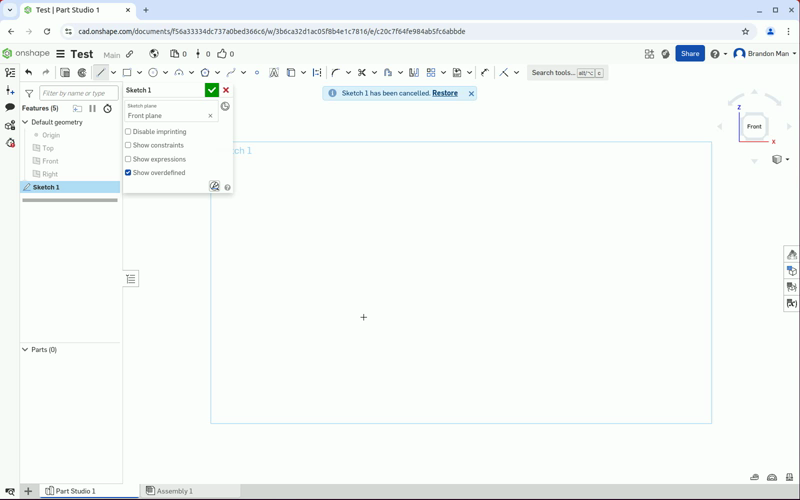
key_up(shift)
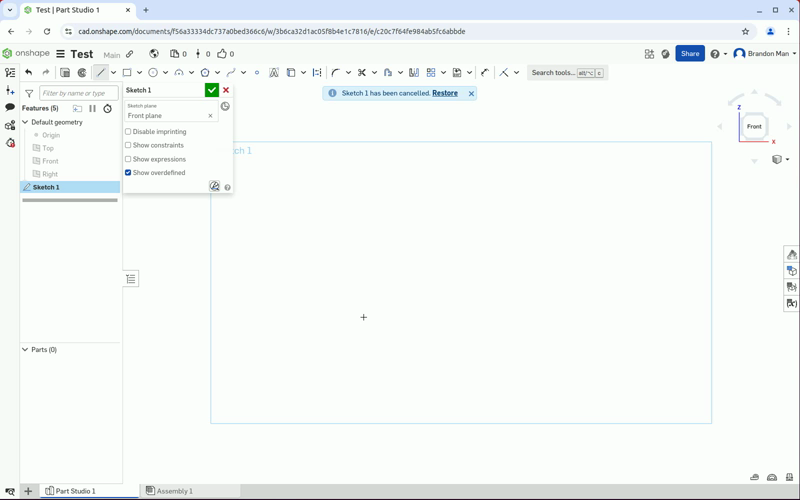
key_down(shift)
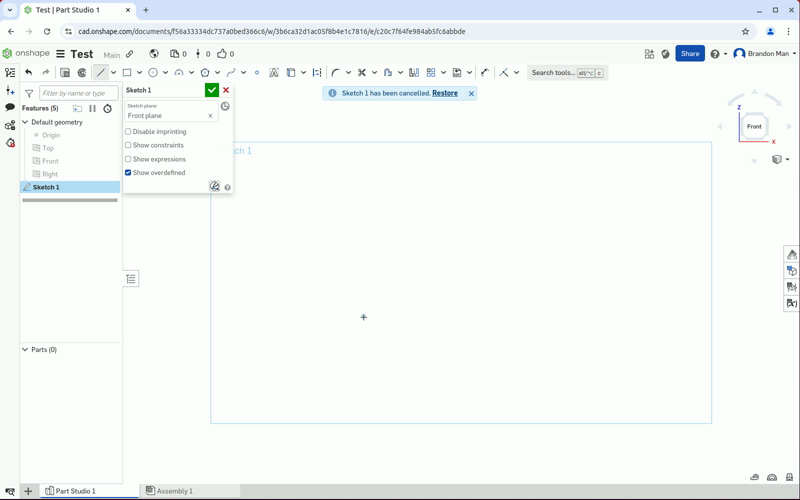
mouse_move(393, 316)
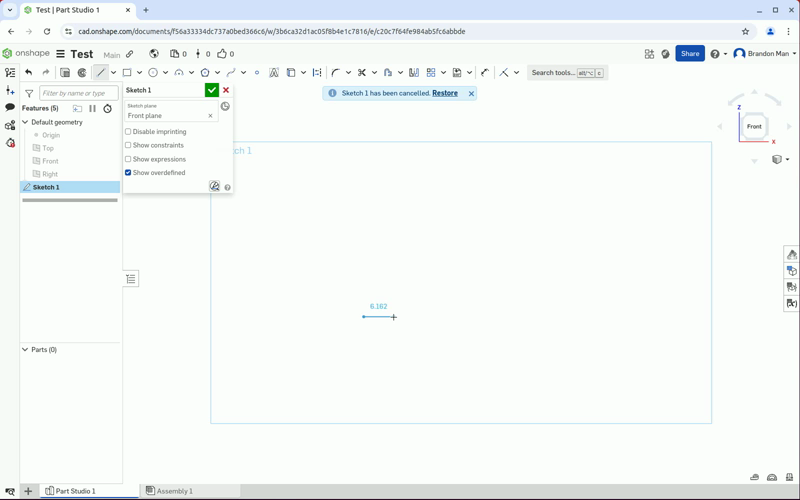
mouse_move(421, 316)
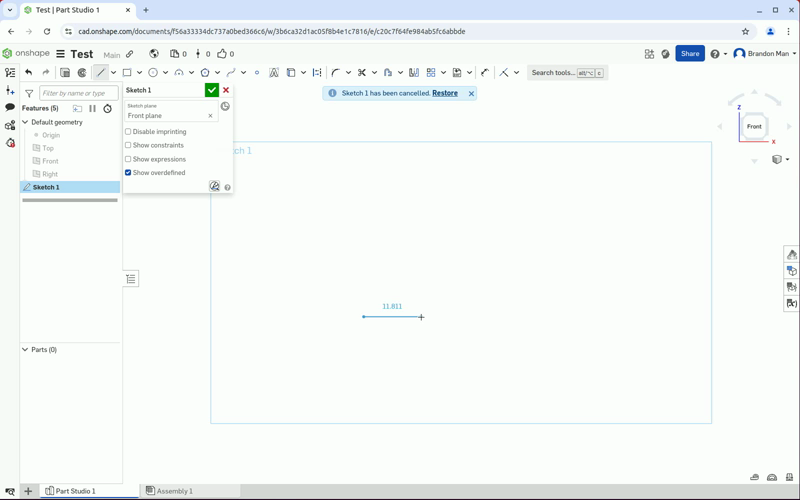
click(421, 316)
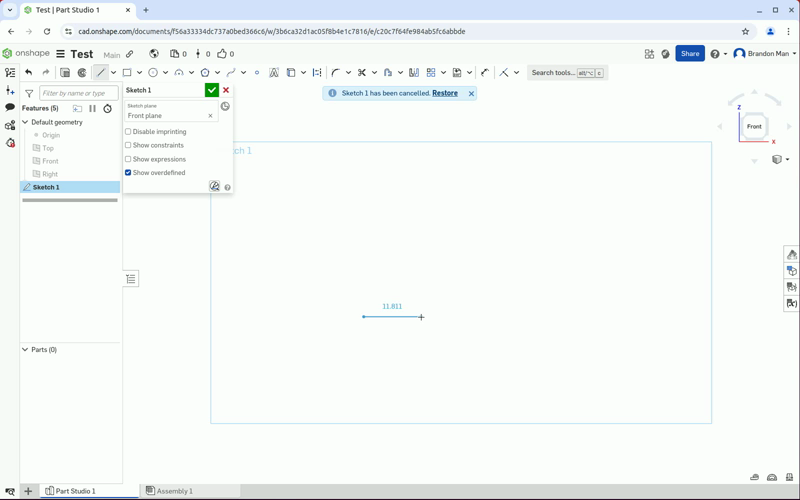
key_up(shift)
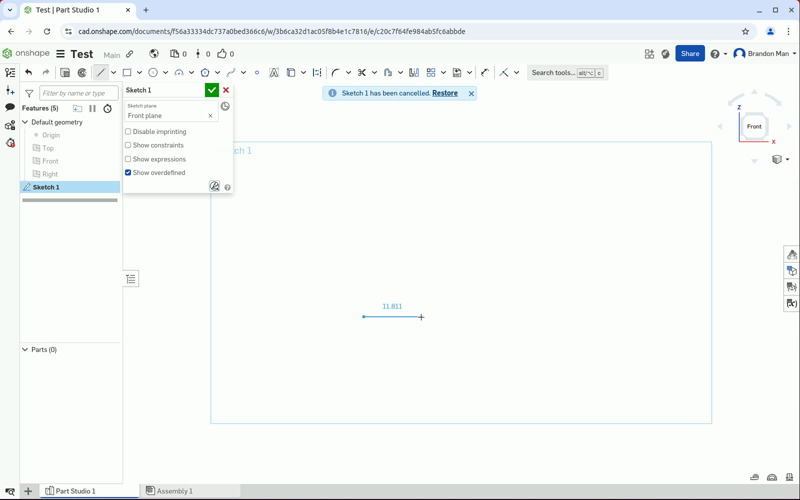
key_down(shift)
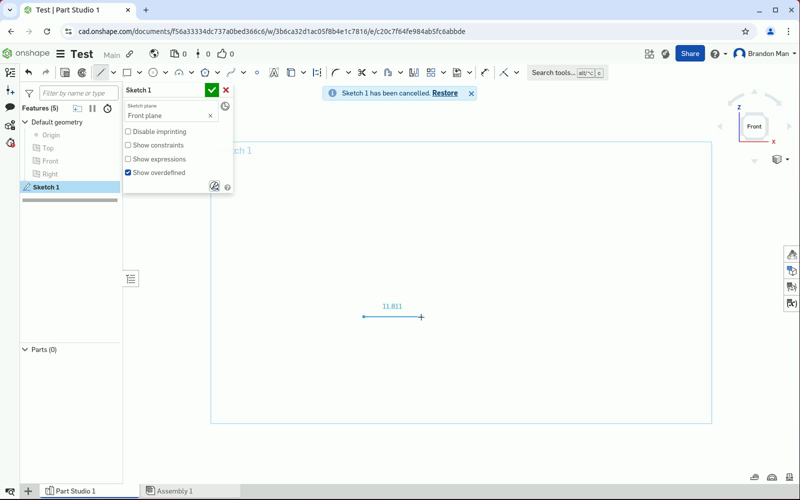
mouse_move(451, 316)
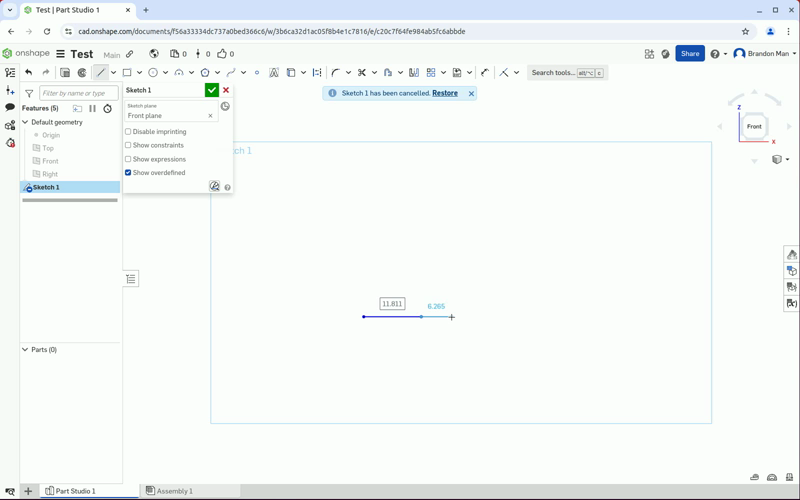
mouse_move(421, 313)
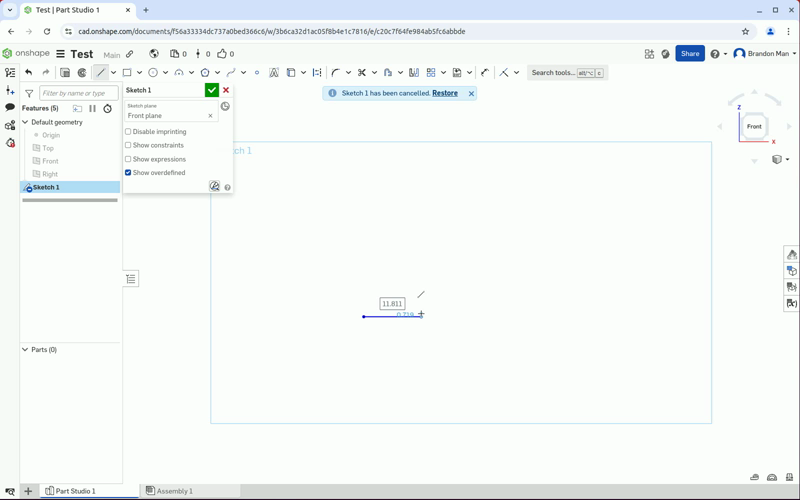
scroll(6)
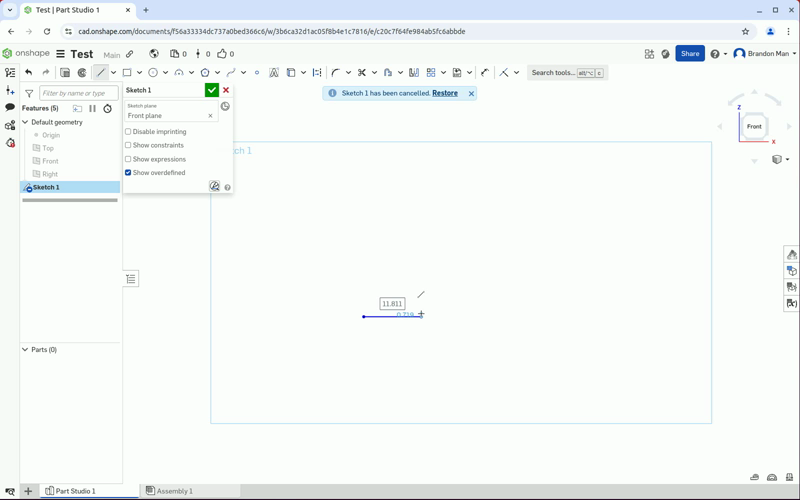
scroll(6)
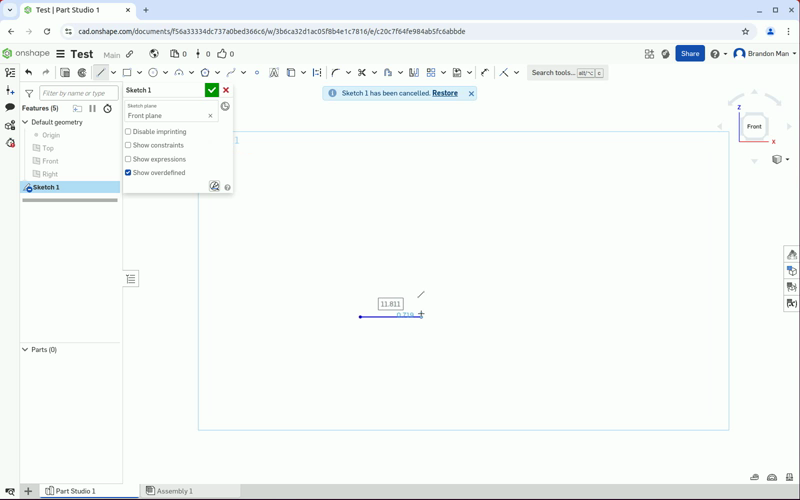
scroll(6)
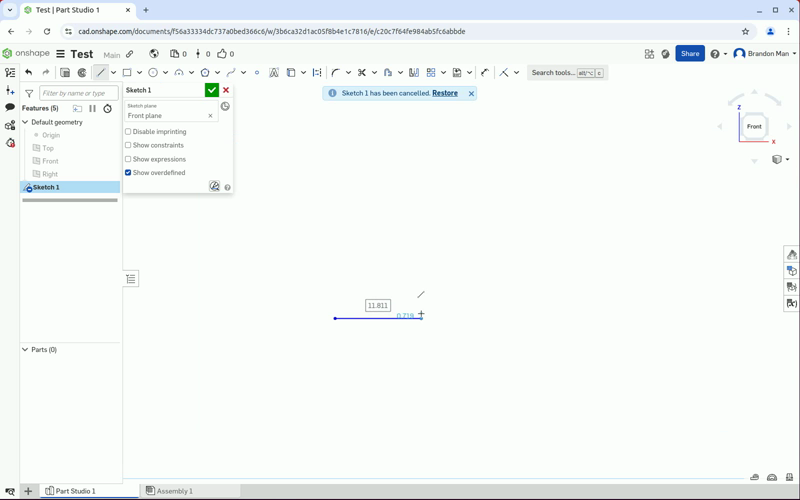
scroll(6)
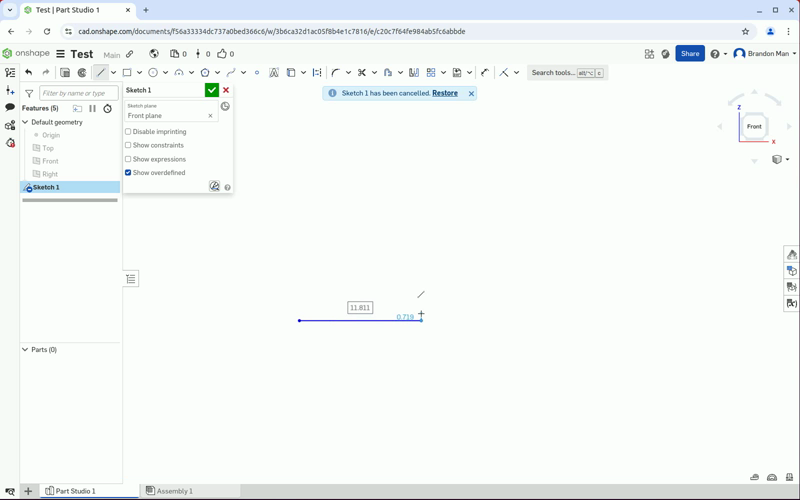
scroll(6)
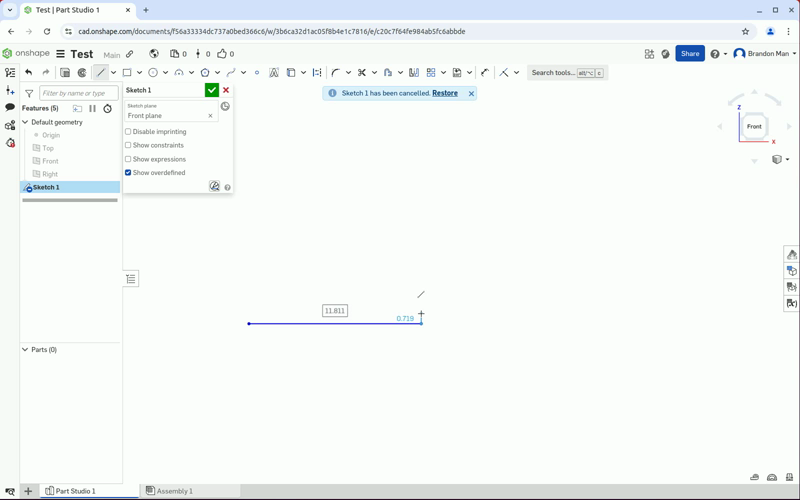
scroll(6)
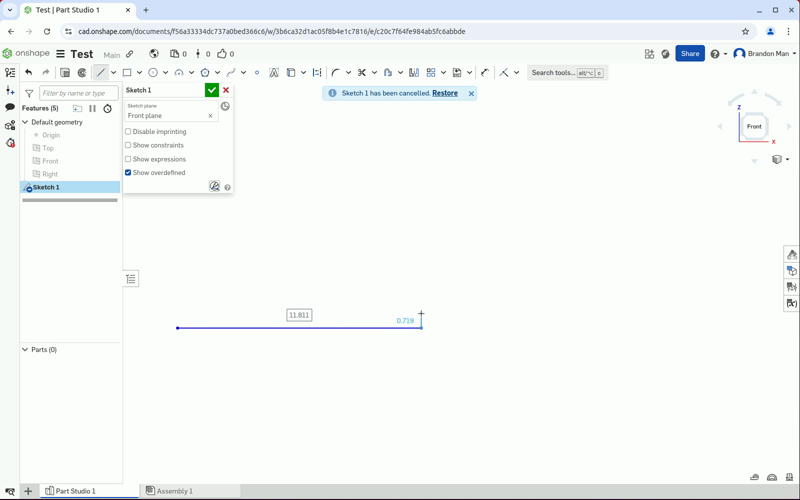
scroll(6)
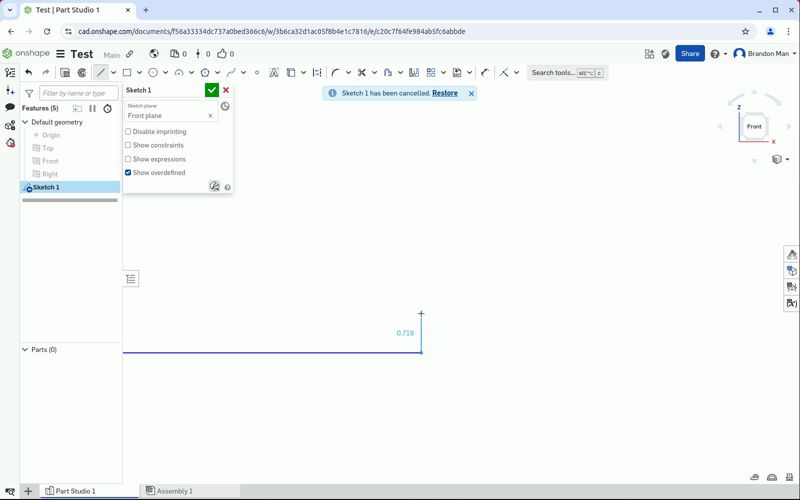
click(421, 313)
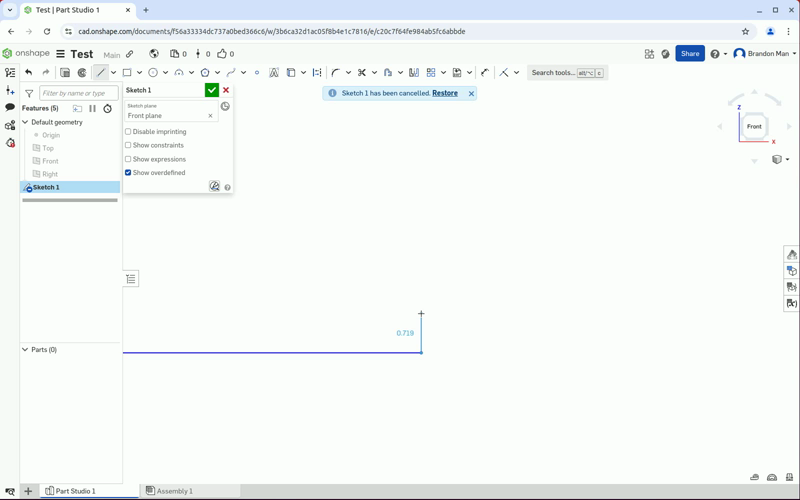
scroll(-6)
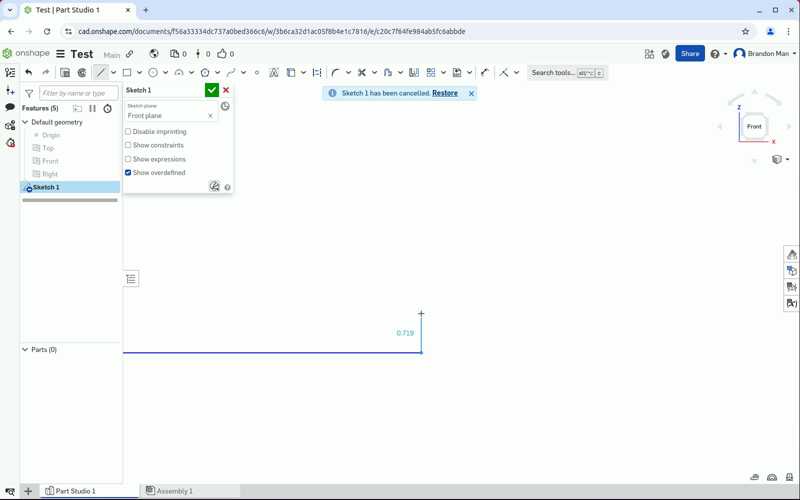
scroll(-6)
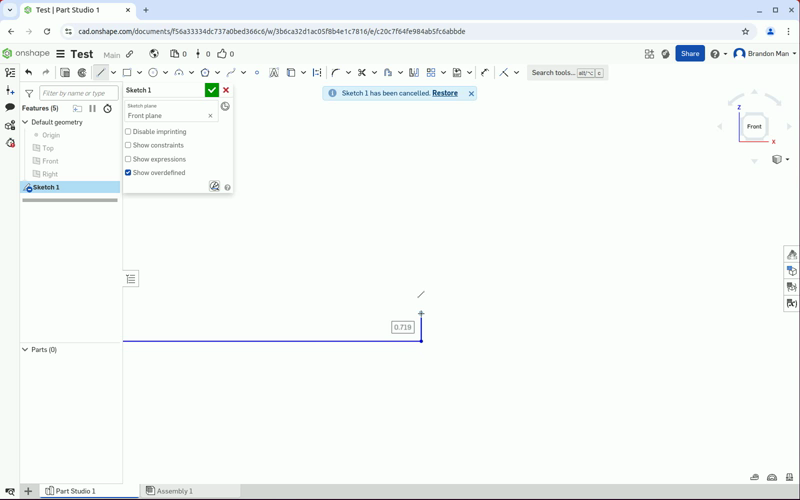
scroll(-6)
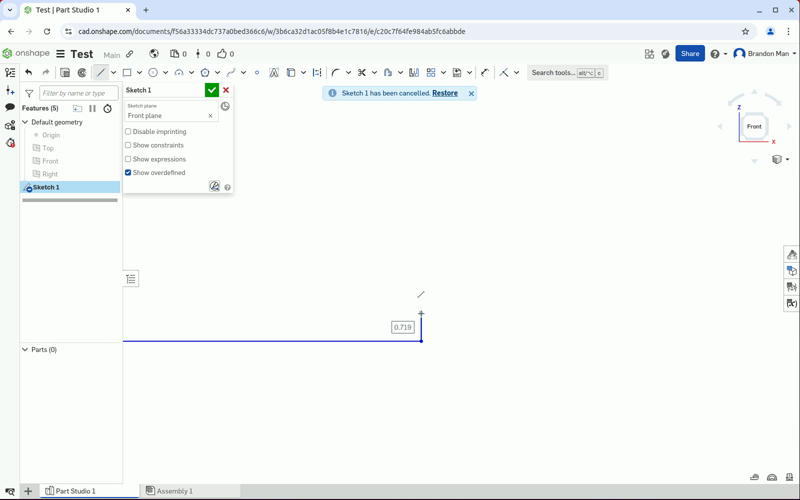
scroll(-6)
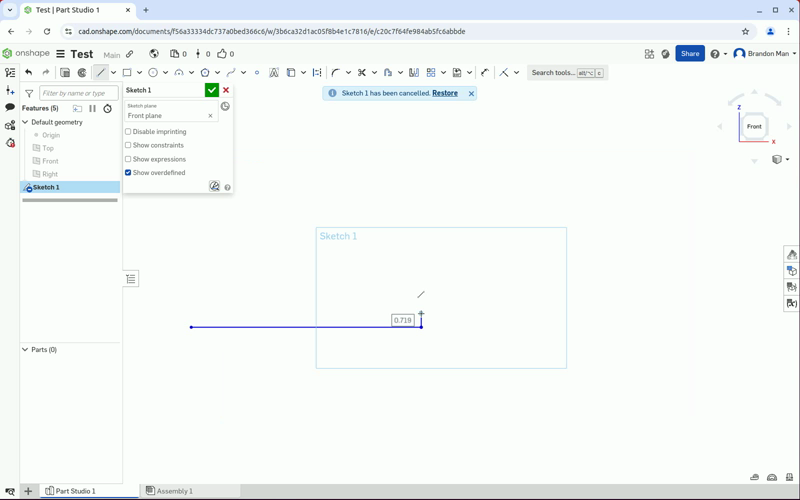
scroll(-6)
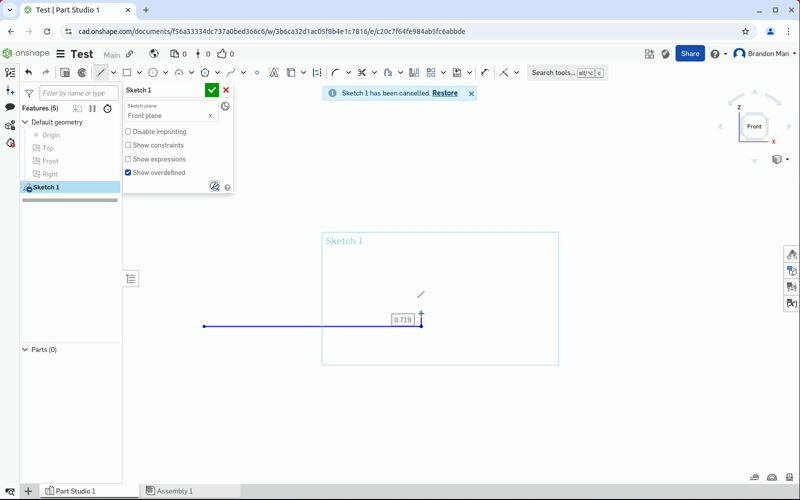
scroll(-6)
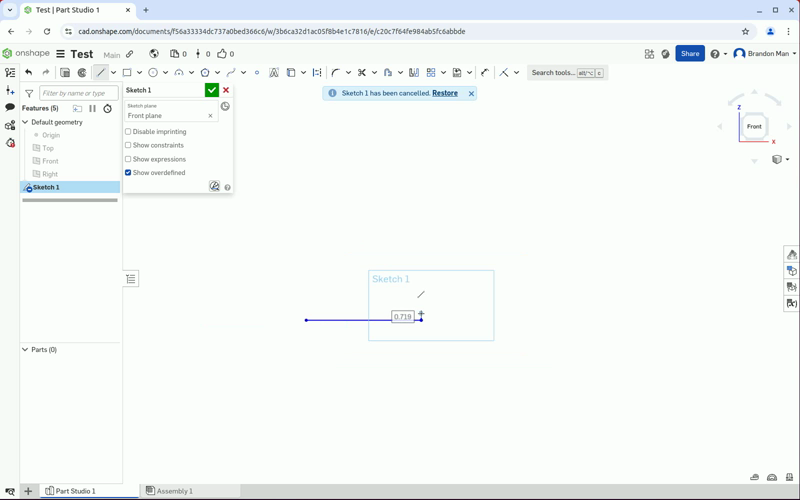
scroll(-6)
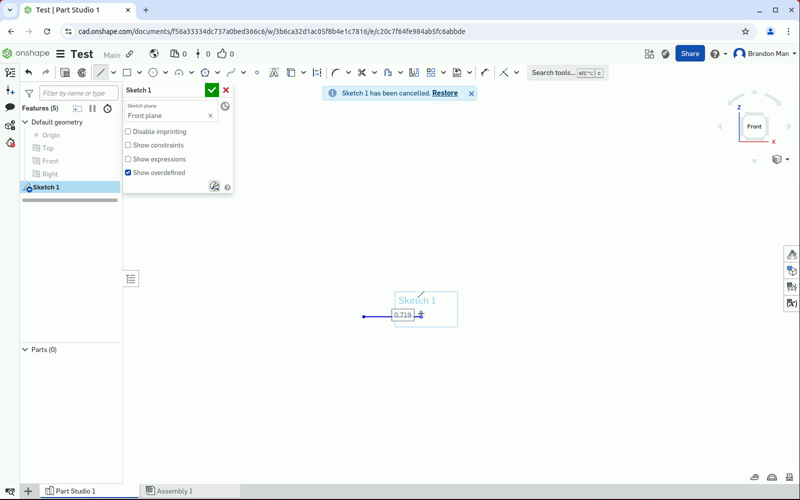
key_up(shift)
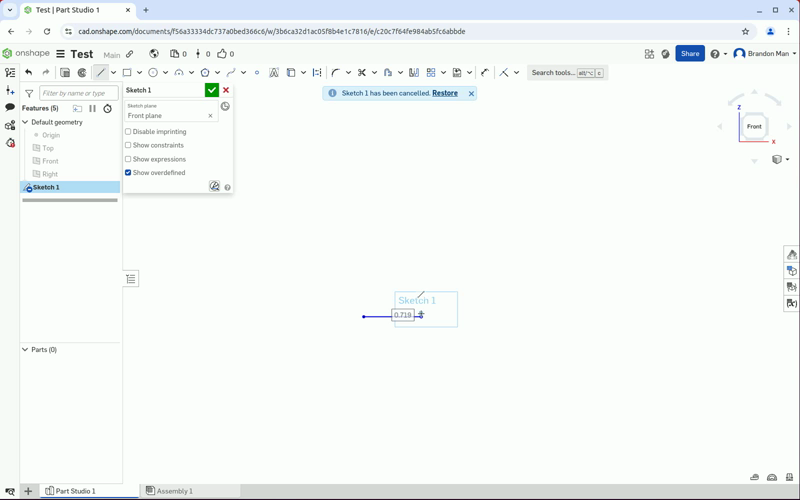
key_down(shift)
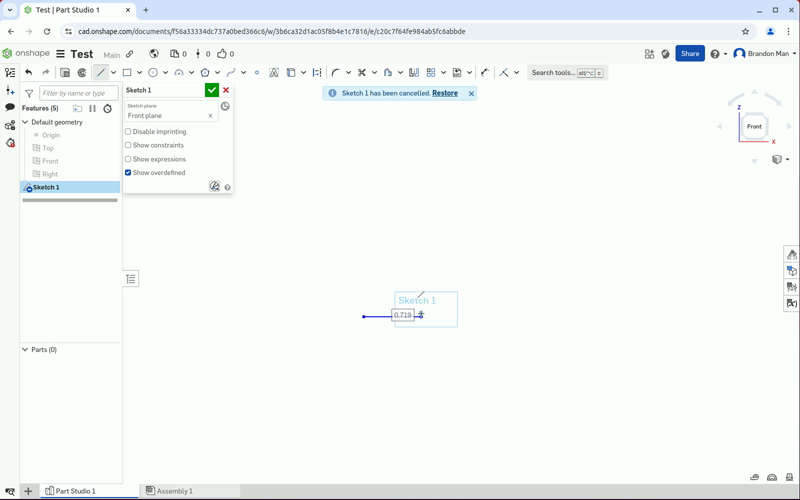
mouse_move(451, 313)
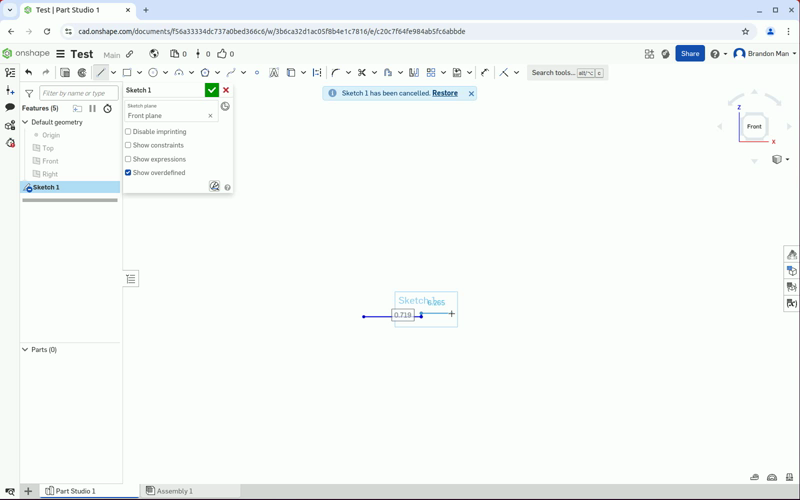
mouse_move(363, 313)
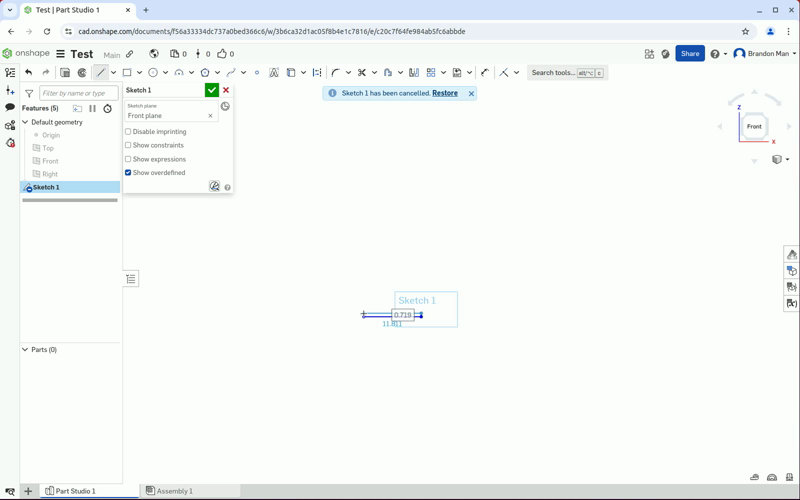
scroll(6)
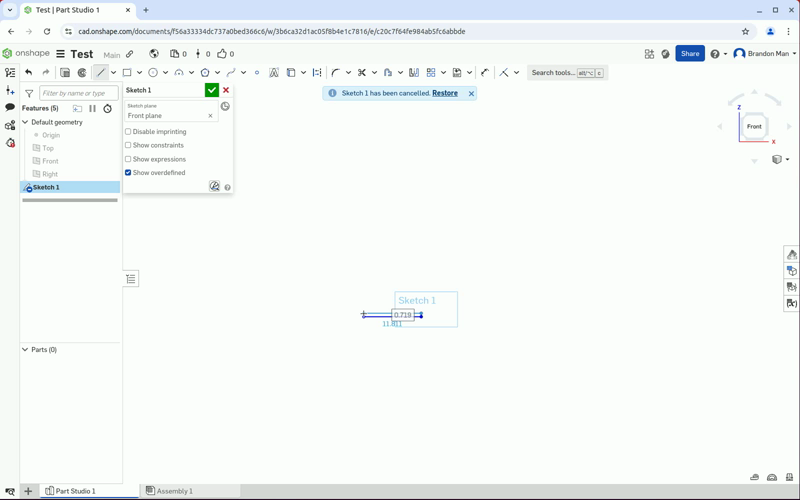
scroll(6)
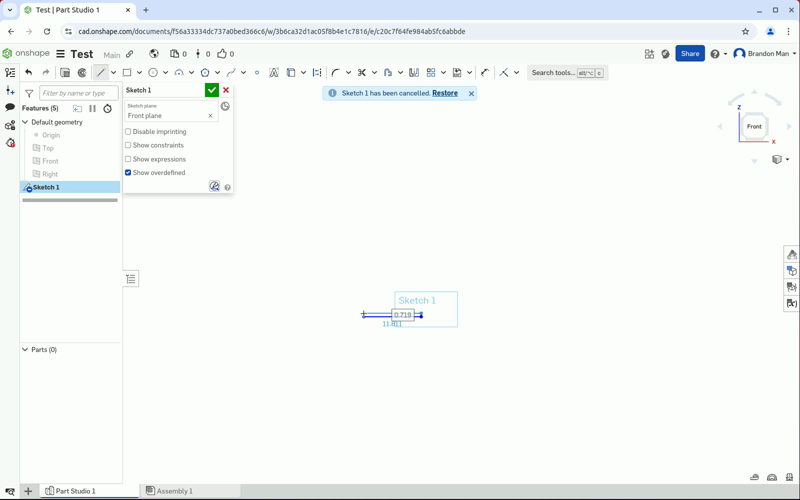
scroll(6)
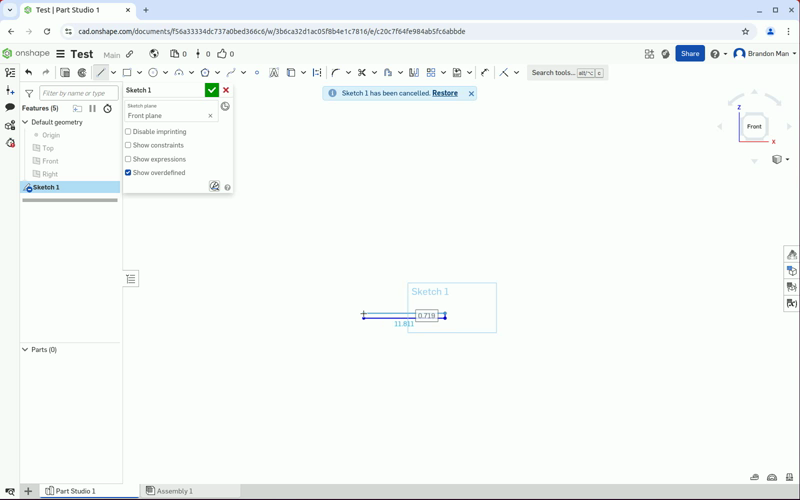
scroll(6)
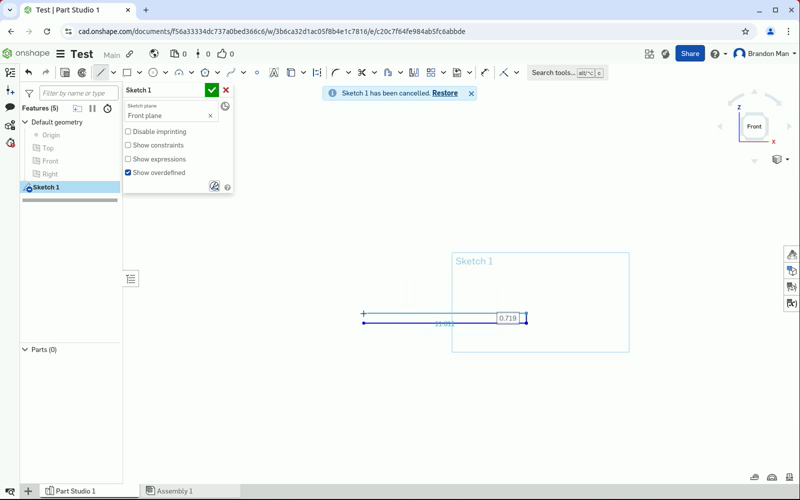
scroll(6)
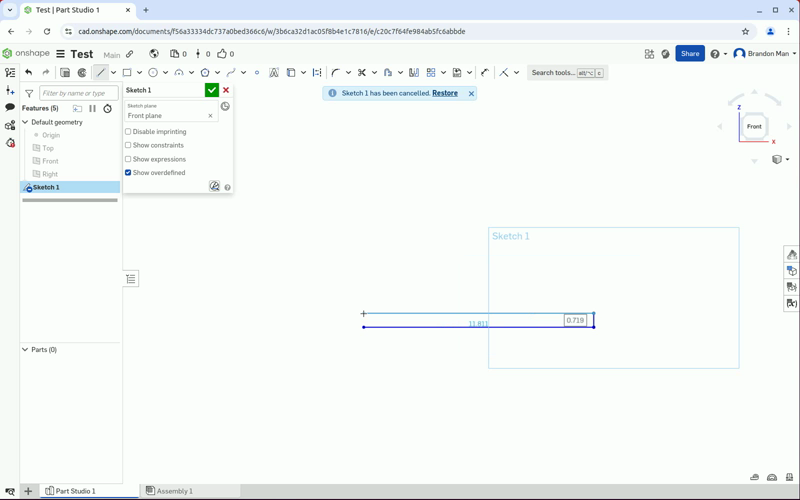
scroll(6)
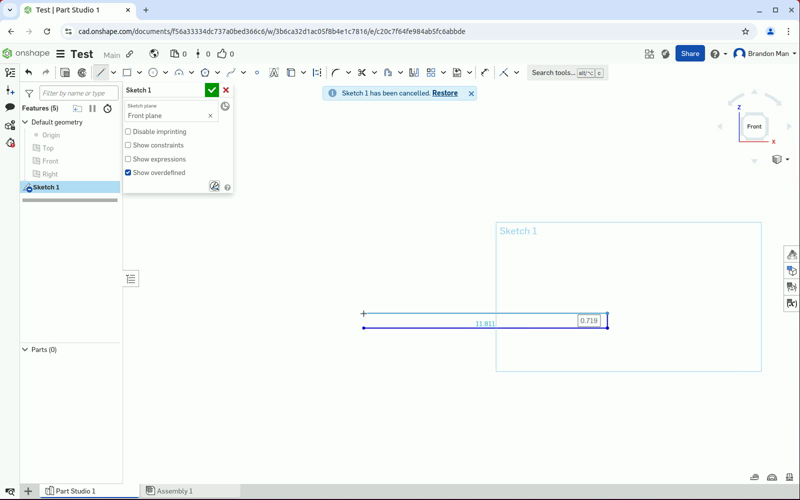
scroll(6)
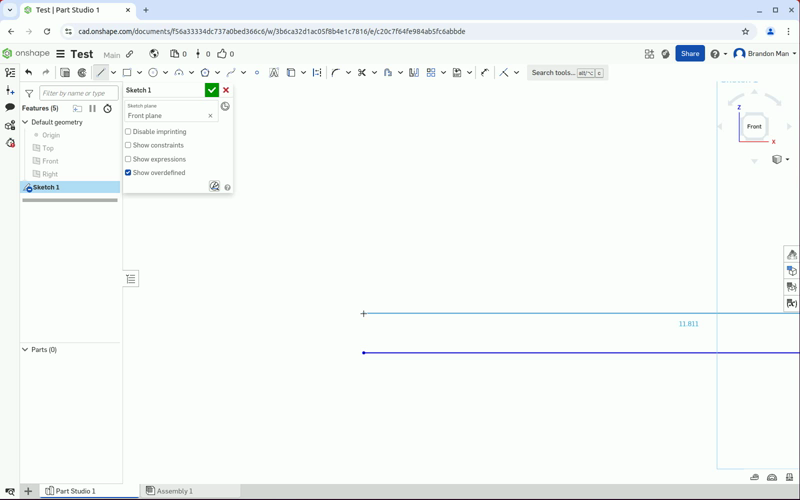
click(363, 313)
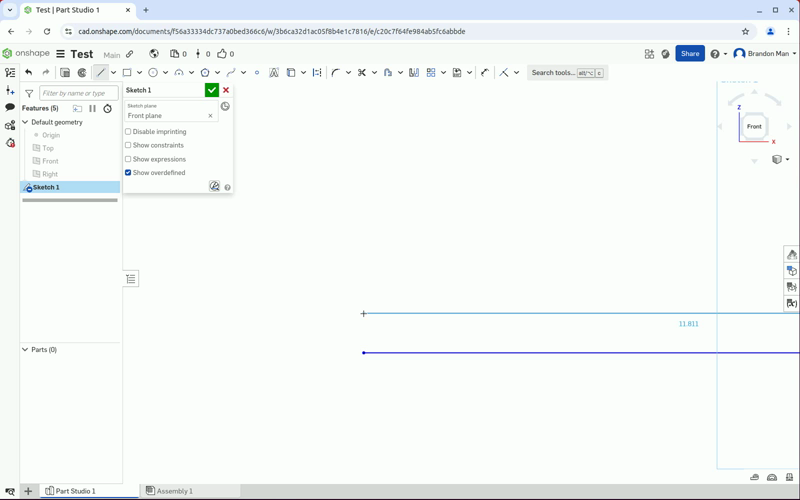
scroll(-6)
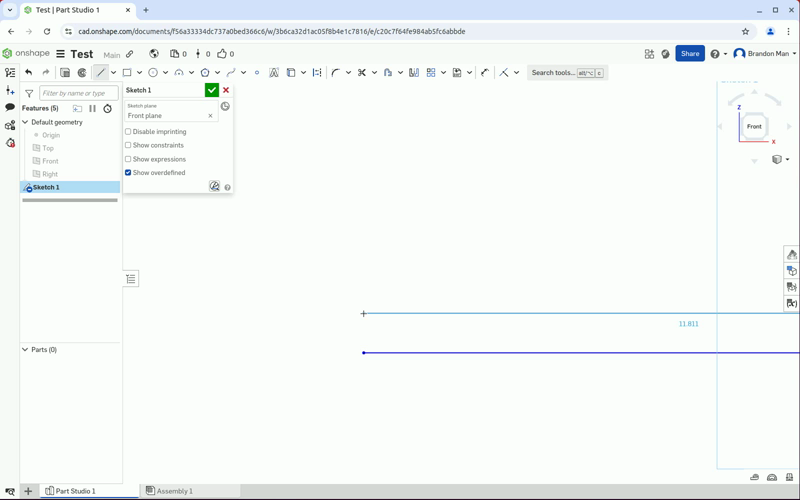
scroll(-6)
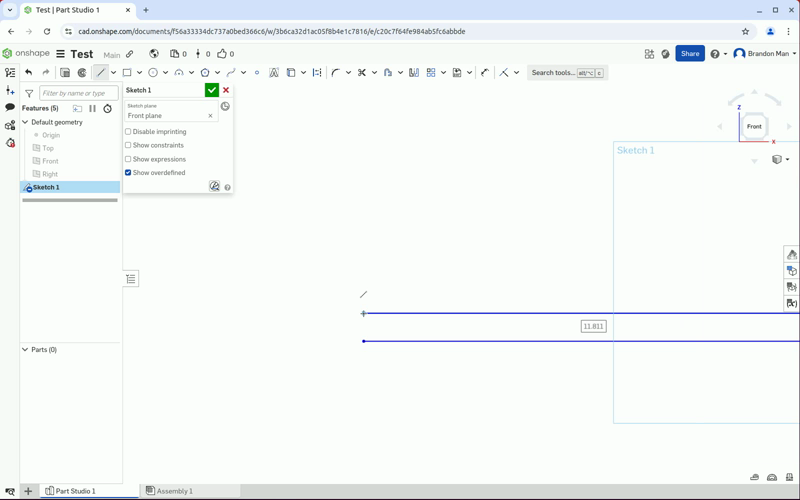
scroll(-6)
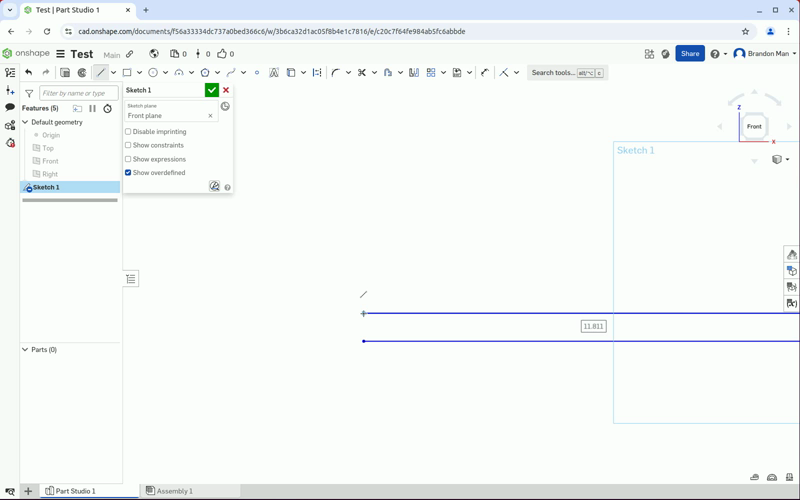
scroll(-6)
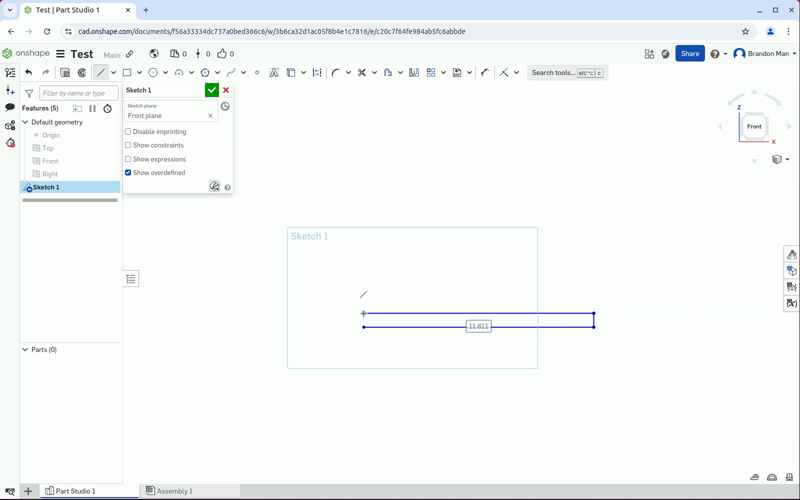
scroll(-6)
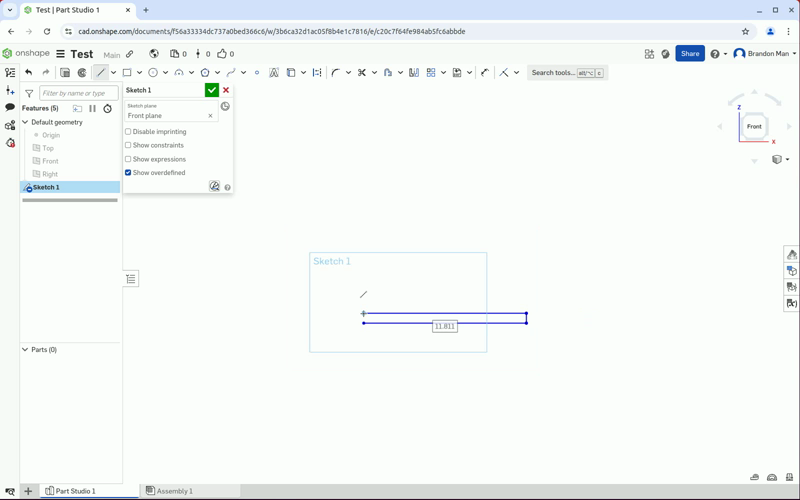
scroll(-6)
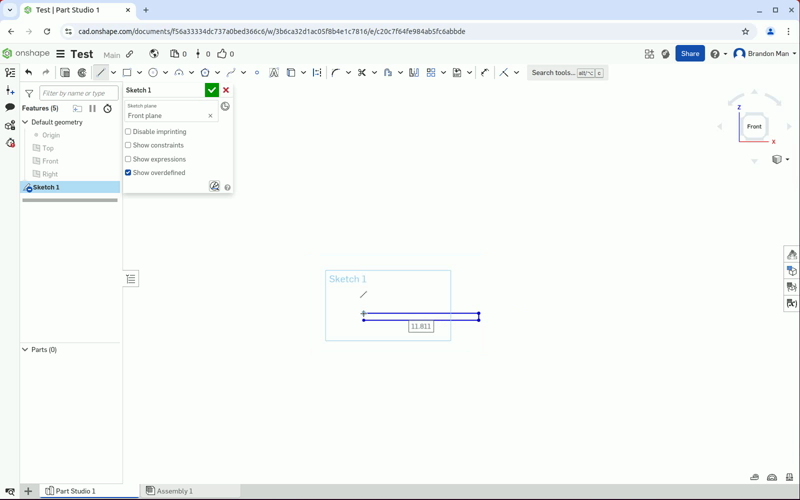
scroll(-6)
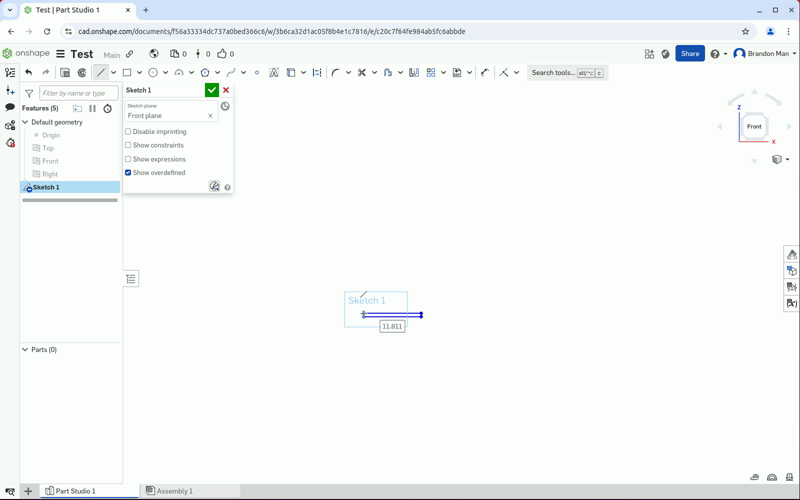
key_up(shift)
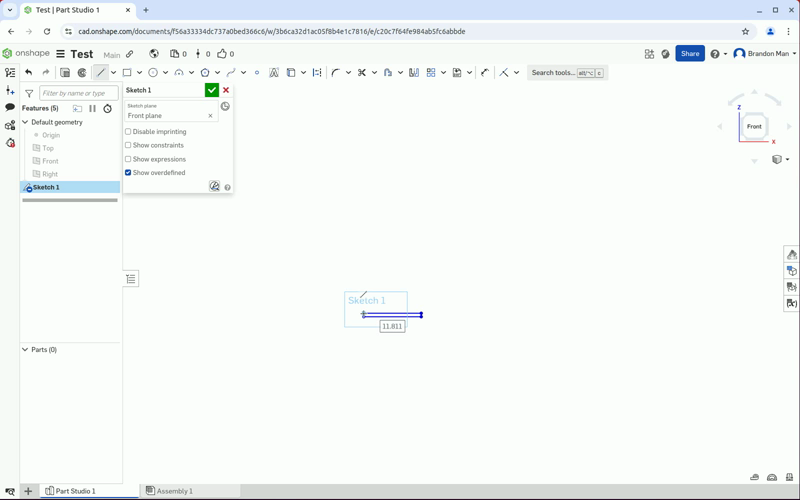
mouse_move(393, 313)
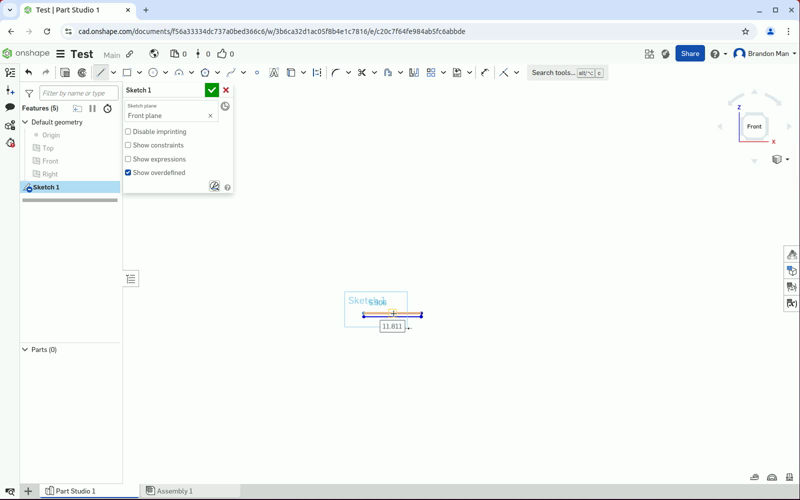
key_down(shift)
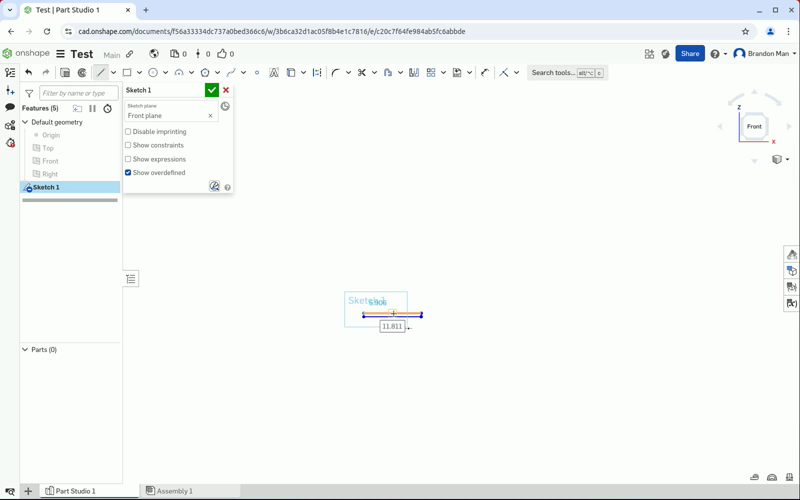
mouse_move(363, 316)
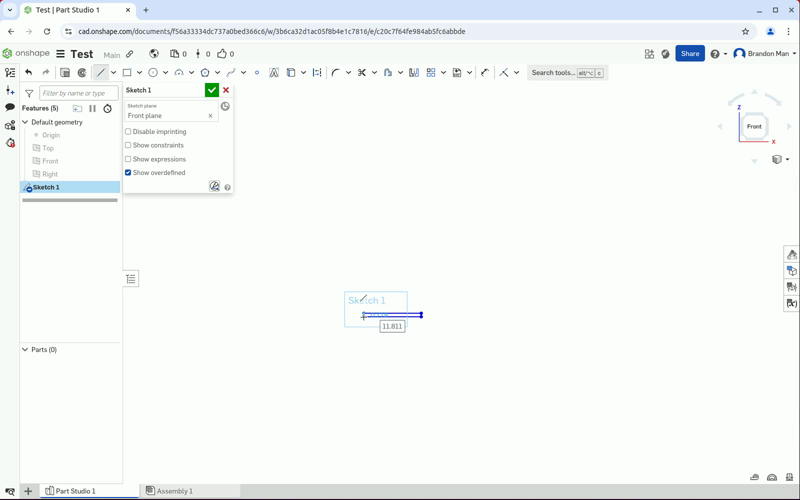
scroll(6)
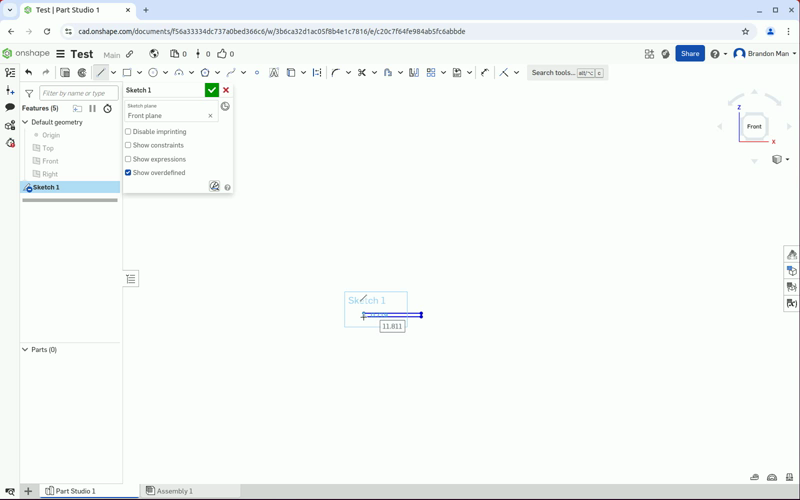
scroll(6)
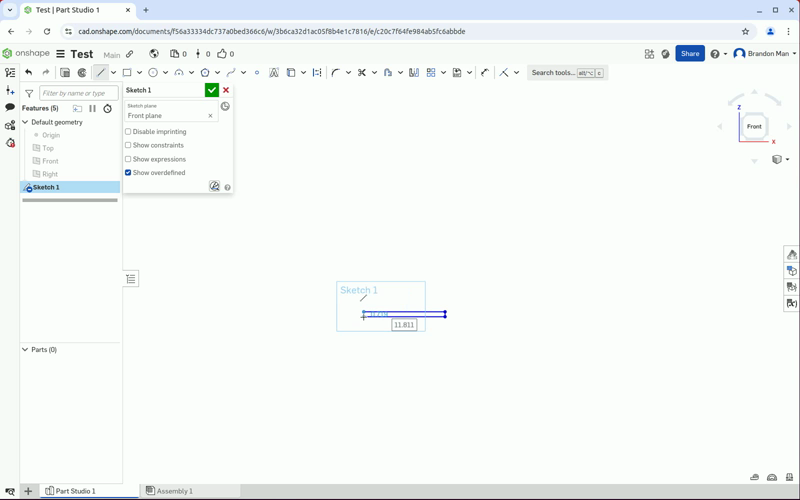
scroll(6)
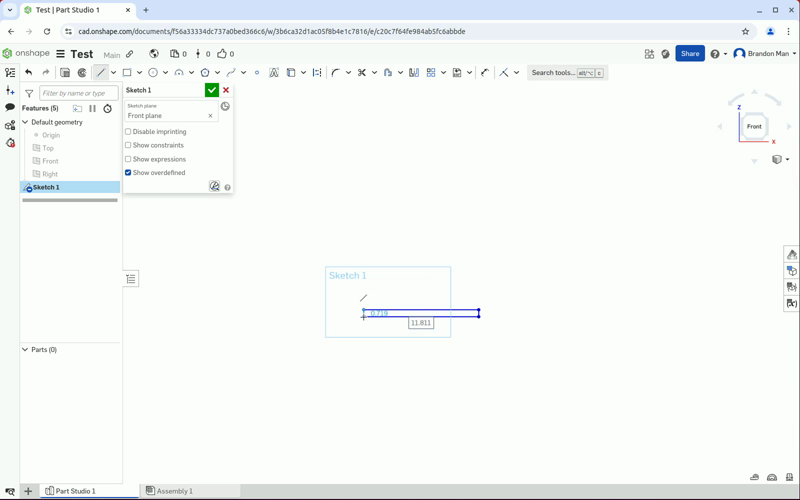
scroll(6)
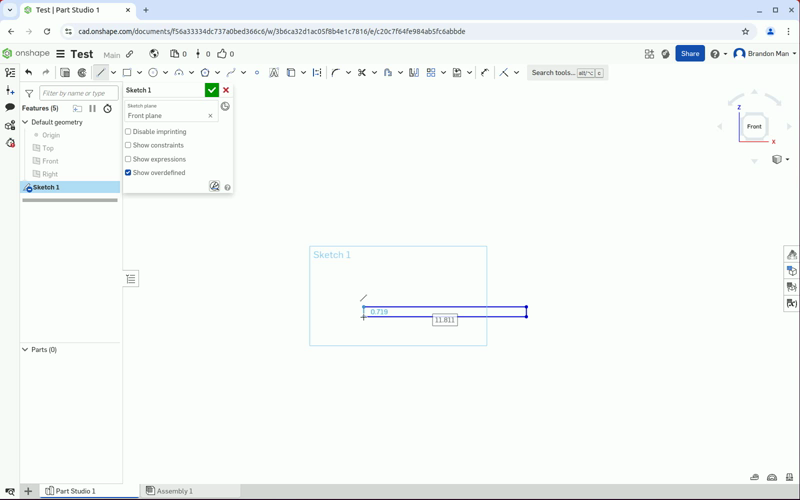
scroll(6)
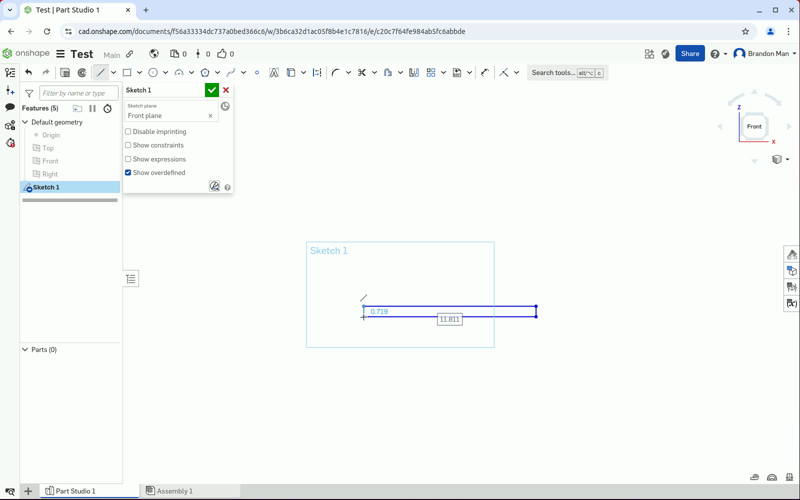
scroll(6)
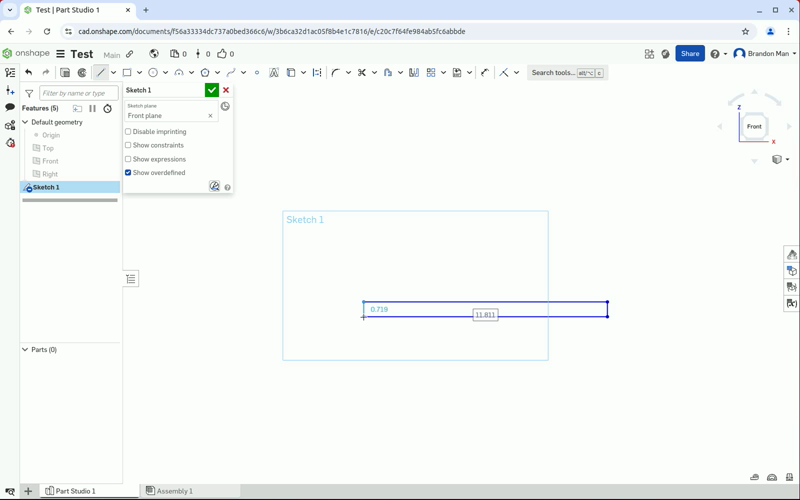
scroll(6)
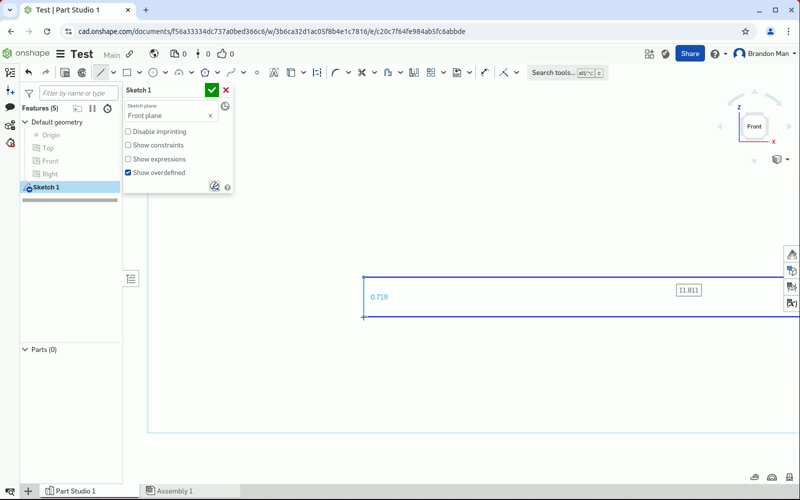
key_up(shift)
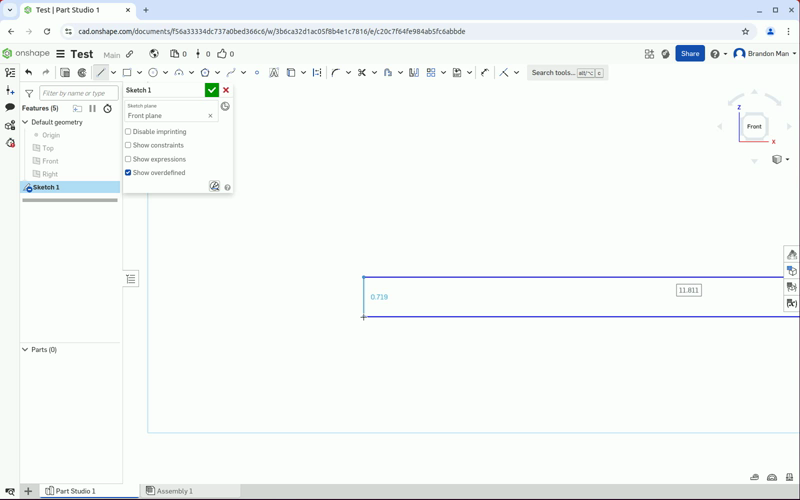
click(363, 316)
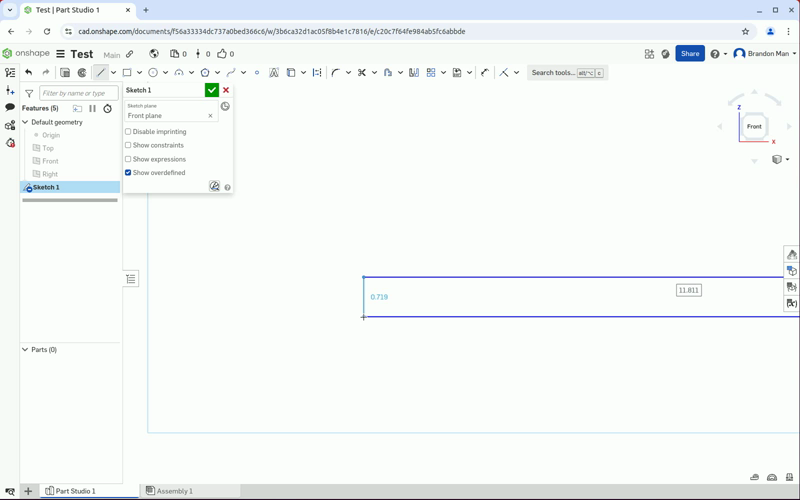
scroll(-6)
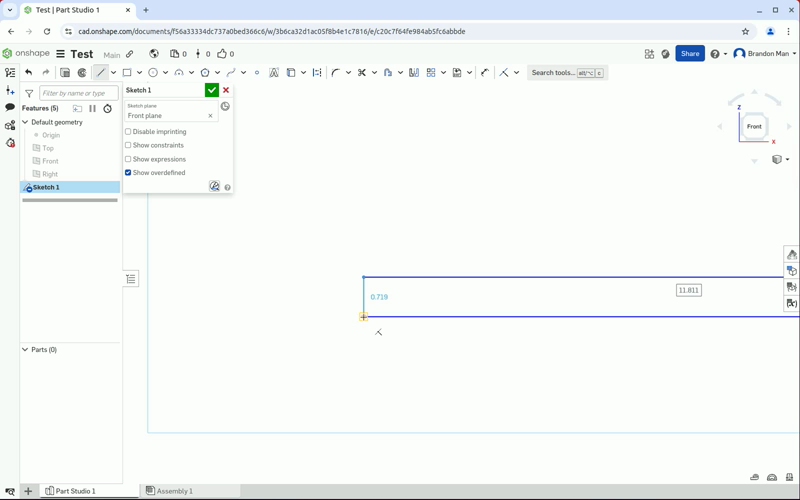
scroll(-6)
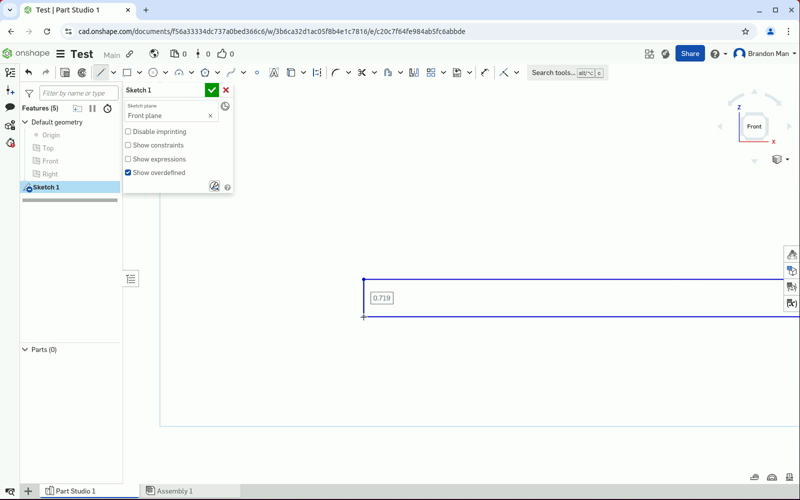
scroll(-6)
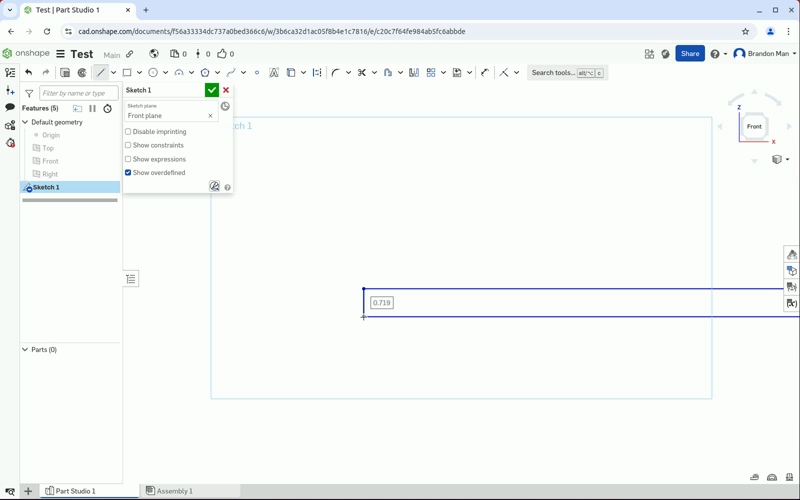
scroll(-6)
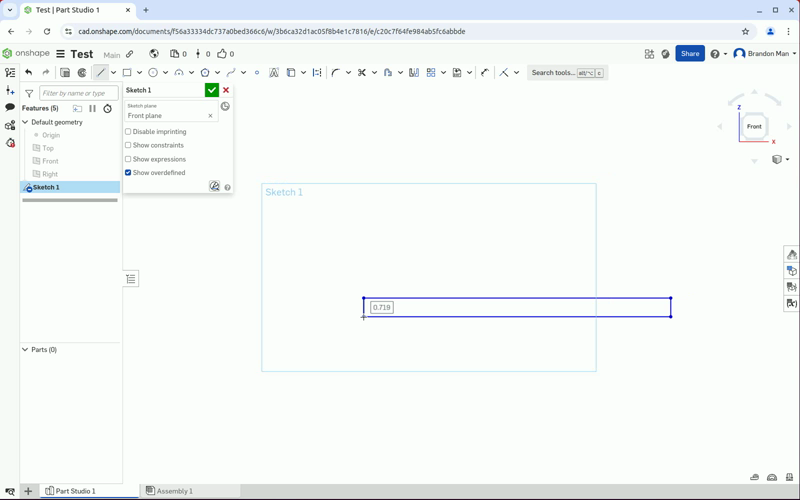
scroll(-6)
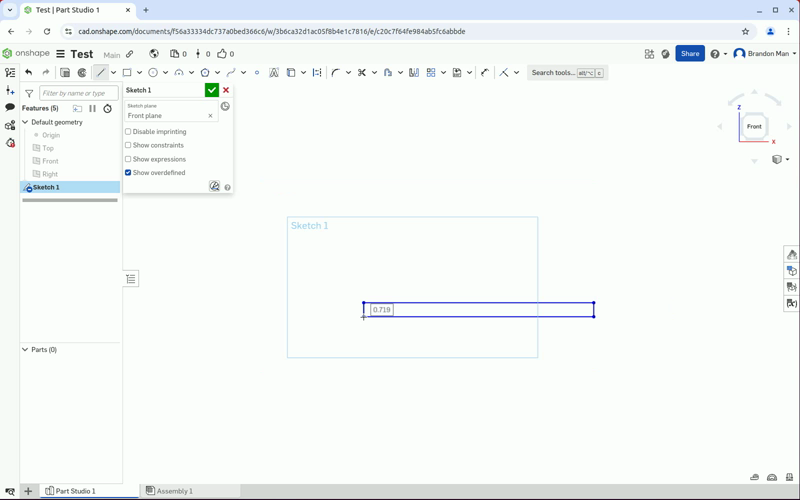
scroll(-6)
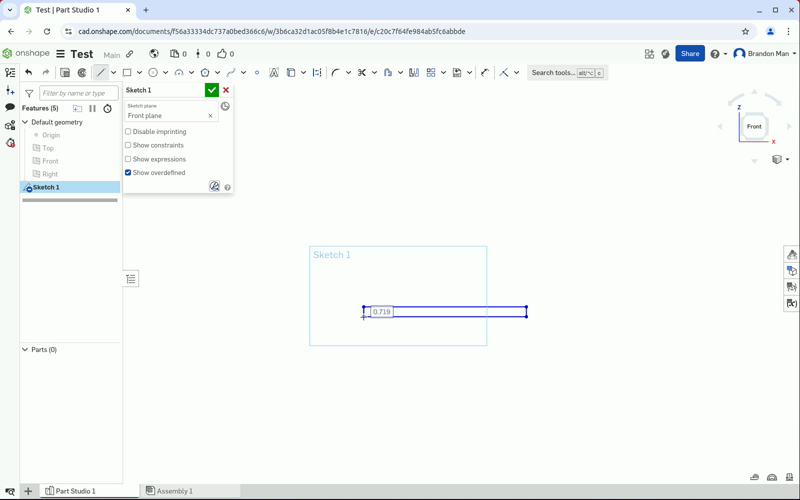
scroll(-6)
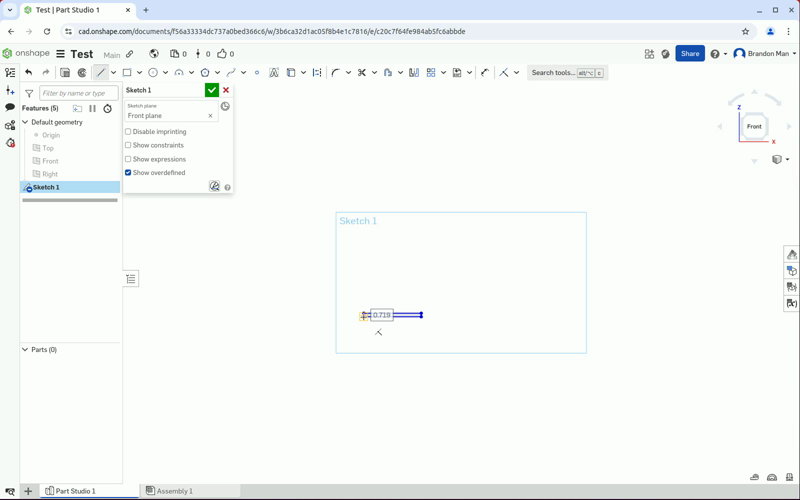
key(esc)
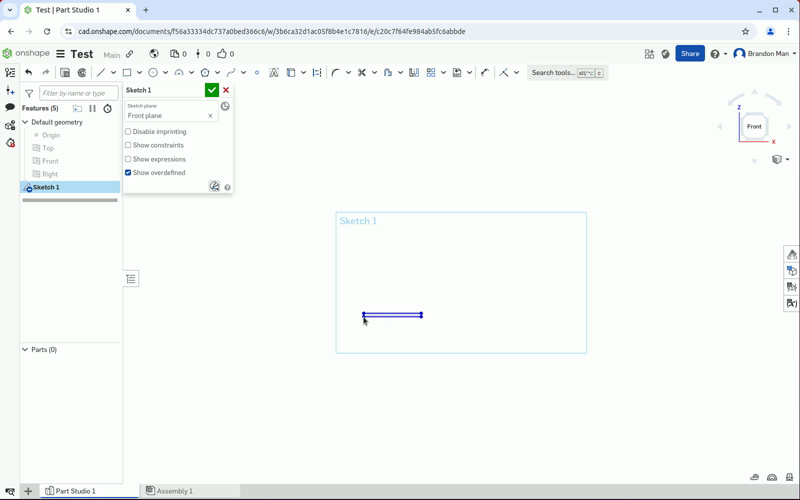
mouse_move(418, 316)
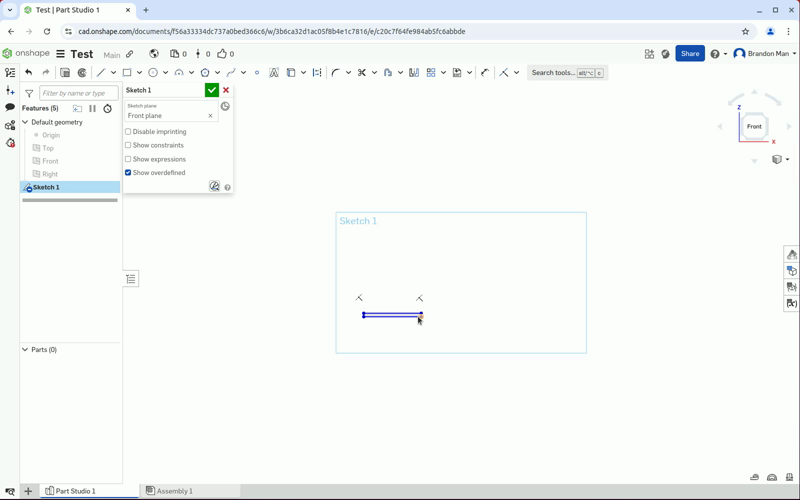
scroll(6)
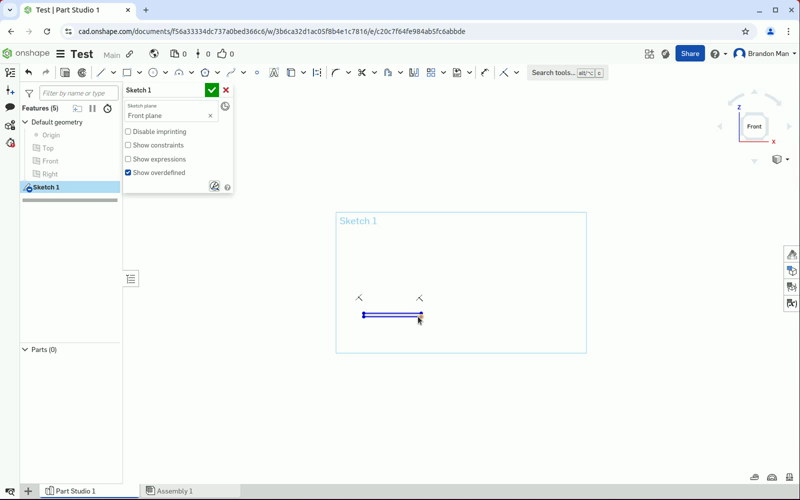
scroll(6)
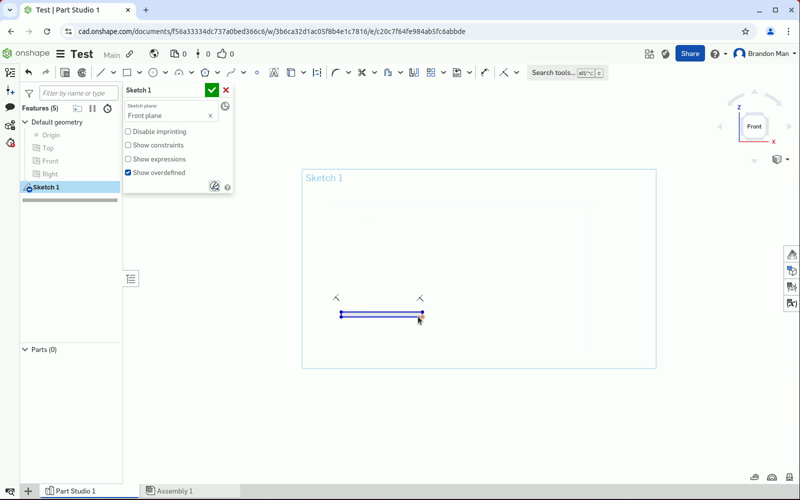
scroll(6)
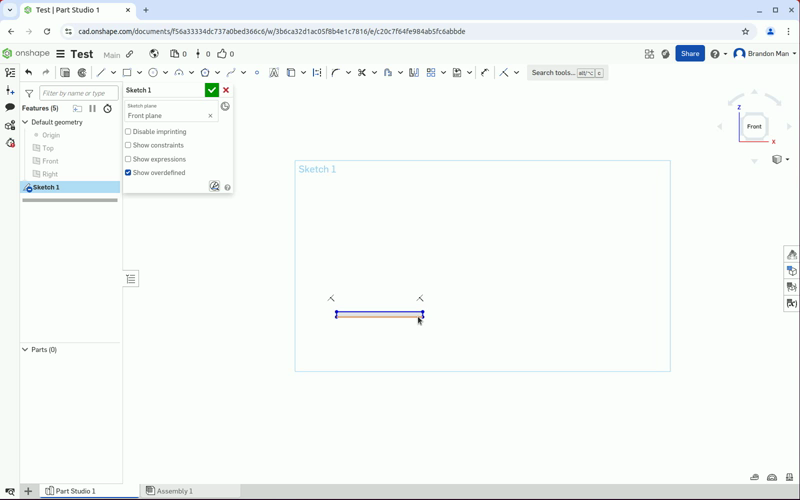
scroll(6)
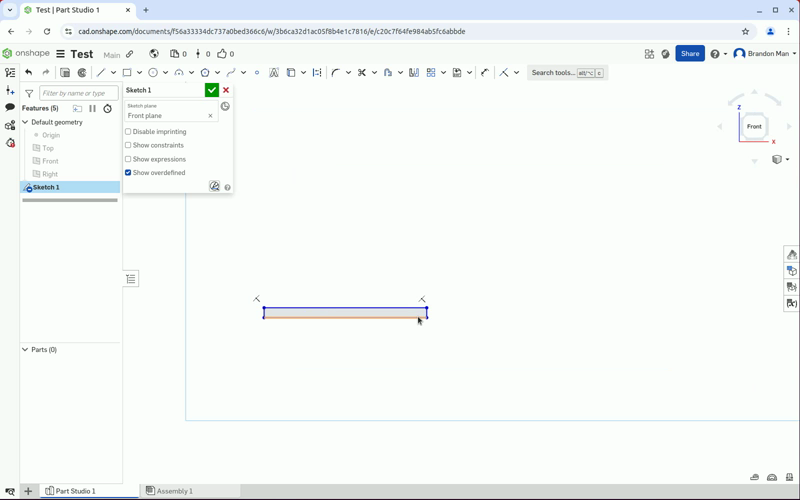
scroll(6)
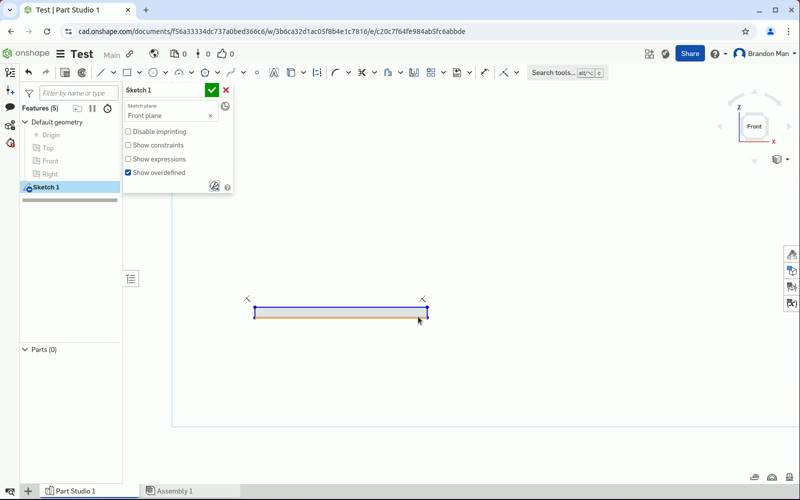
scroll(6)
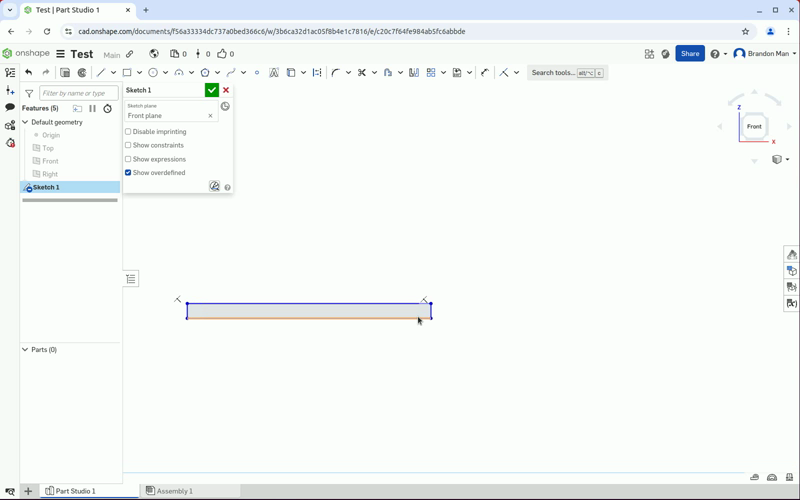
scroll(6)
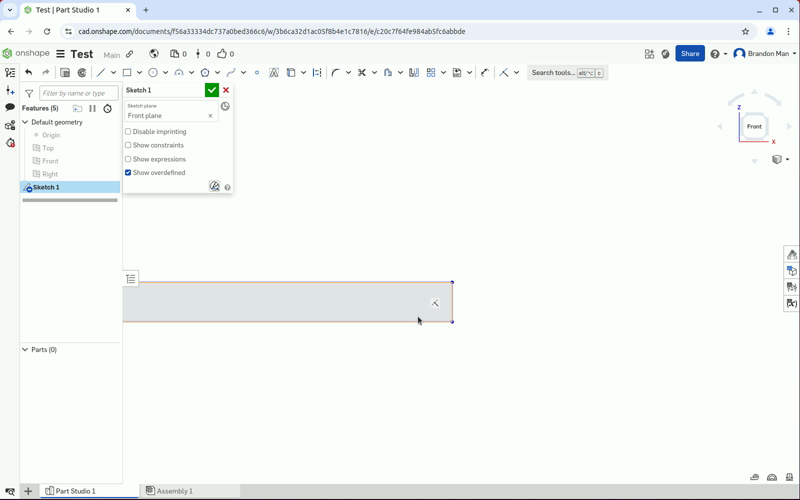
click(418, 316)
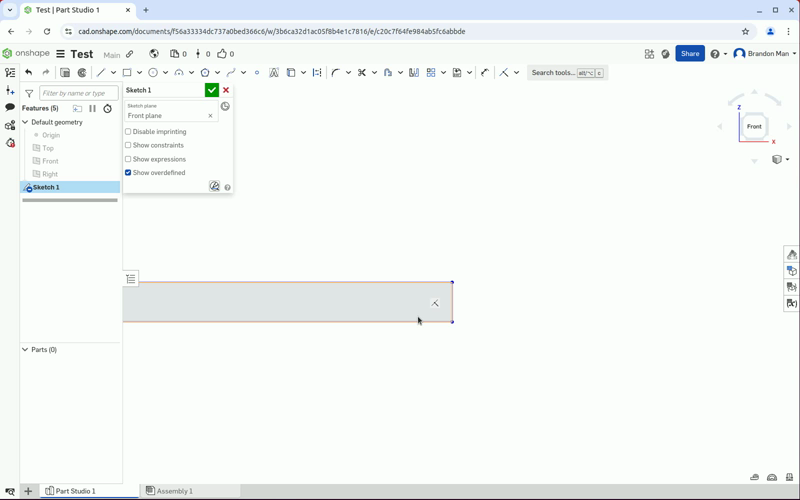
scroll(-6)
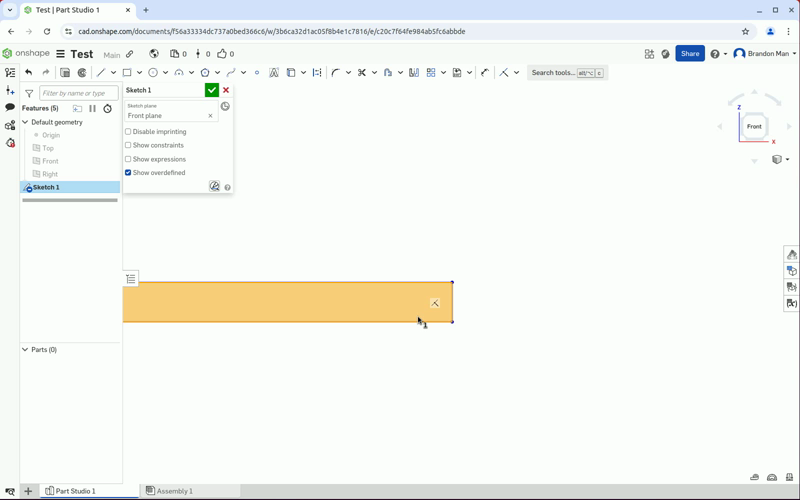
scroll(-6)
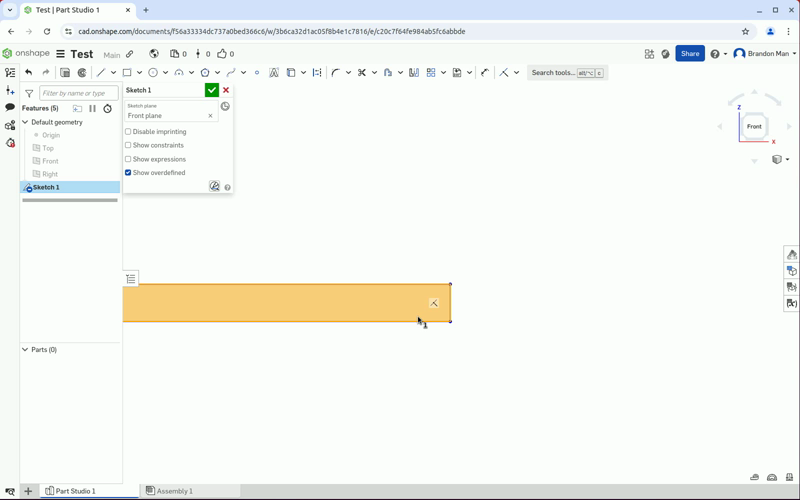
scroll(-6)
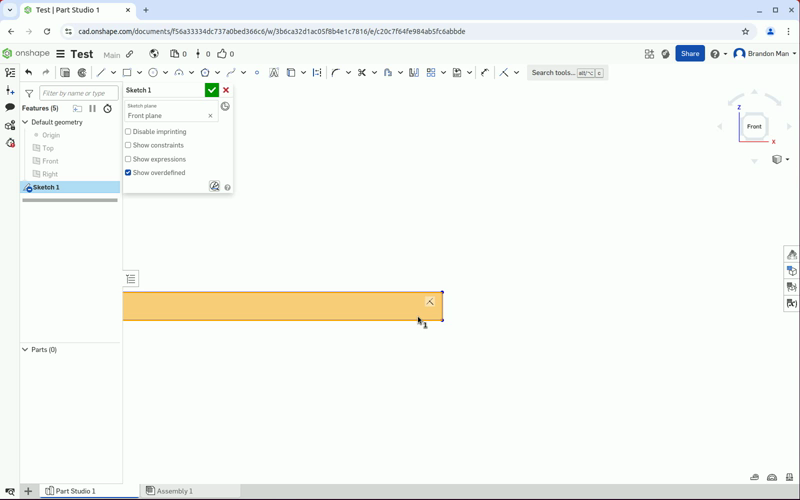
scroll(-6)
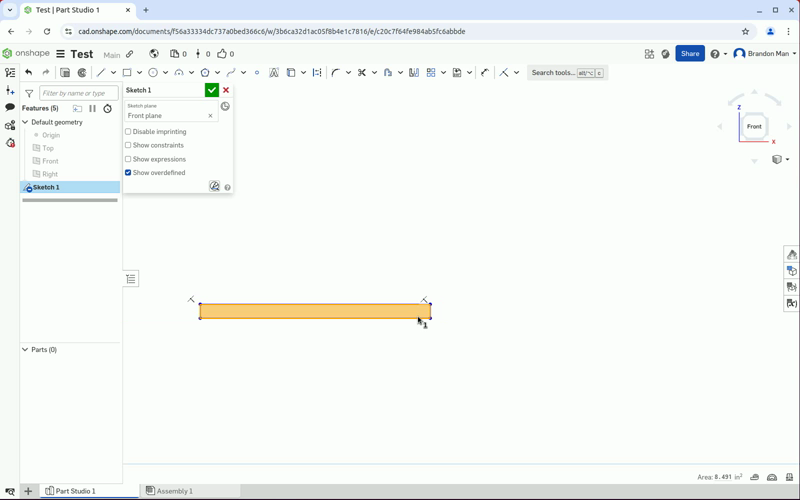
scroll(-6)
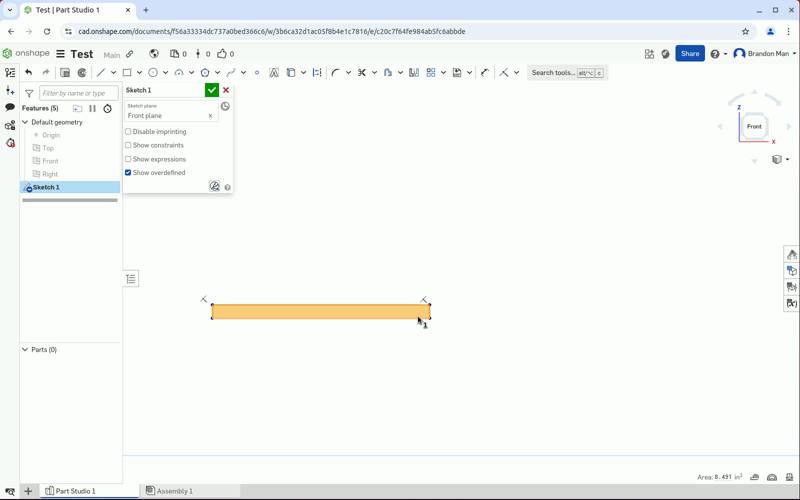
scroll(-6)
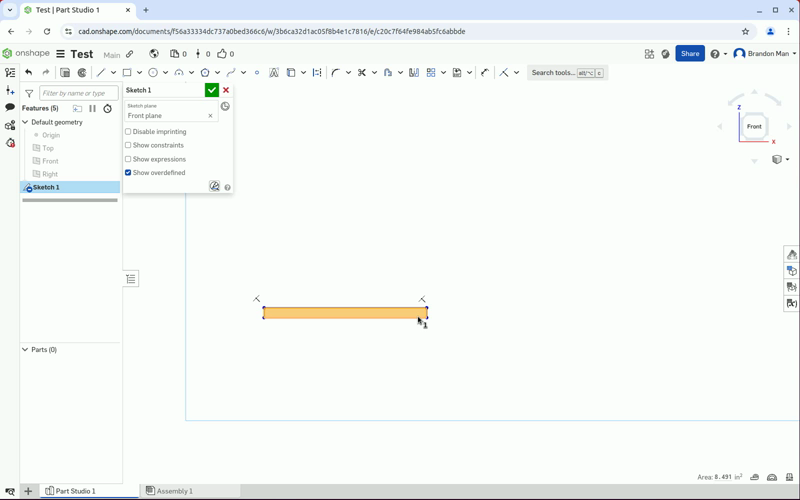
scroll(-6)
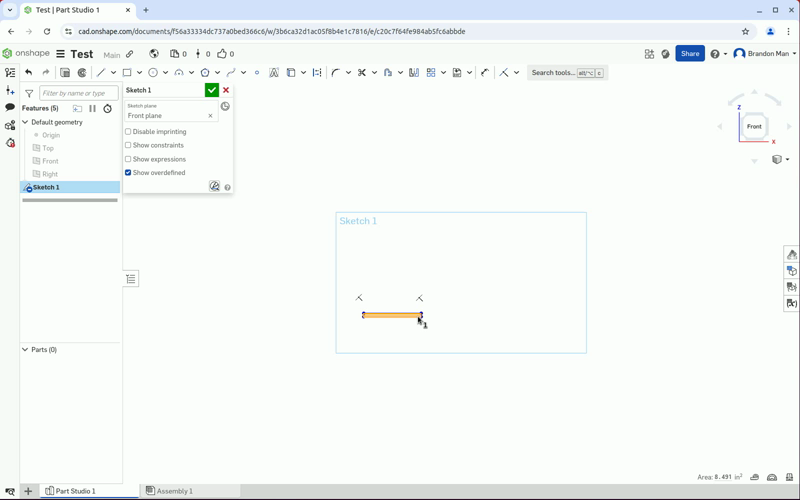
mouse_move(73, 352)
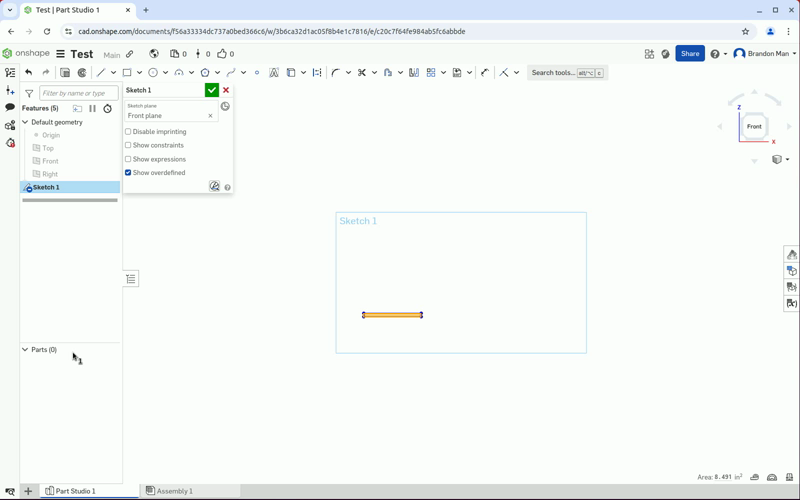
key(shift+y)
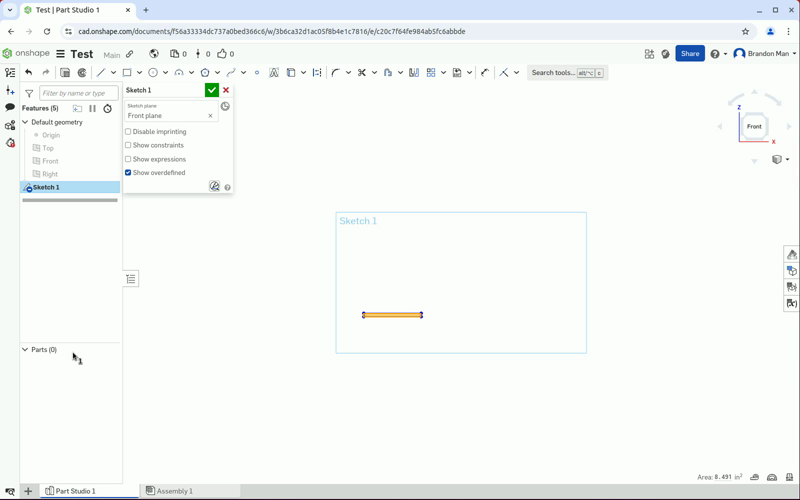
key(shift+e)
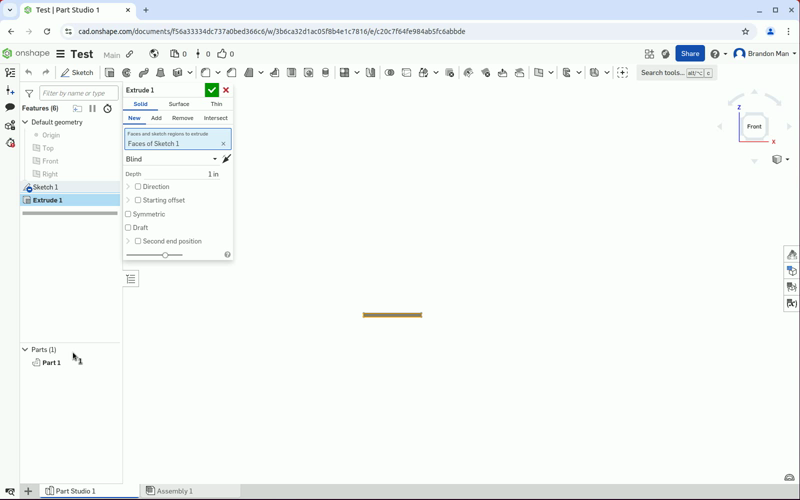
mouse_move(143, 106)
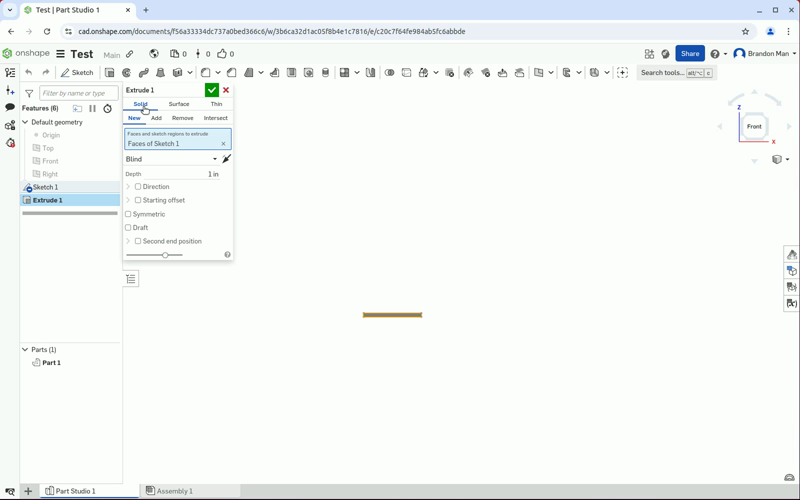
click(143, 106)
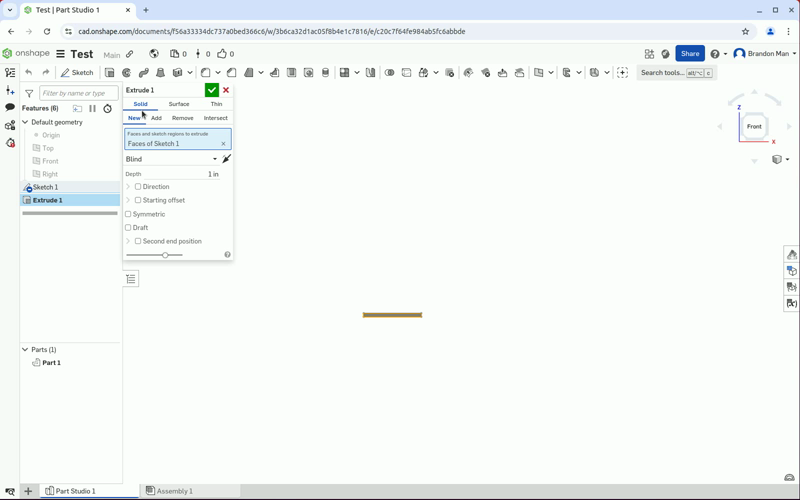
mouse_move(137, 120)
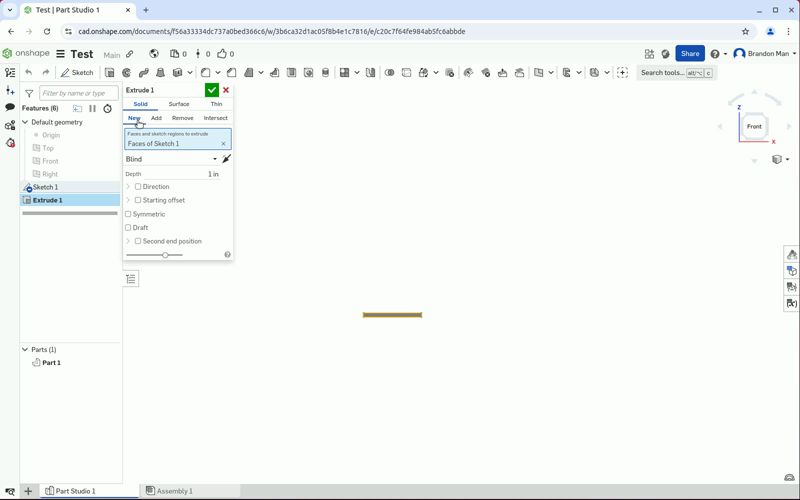
click(137, 120)
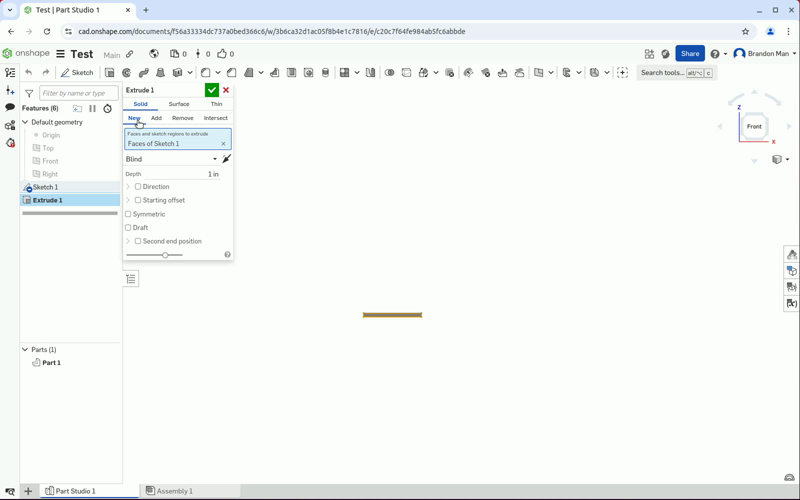
key(tab, 4)
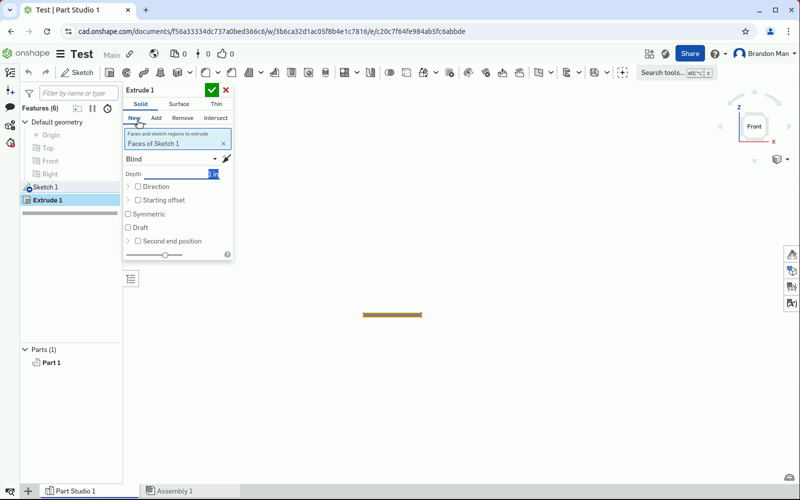
text(20.942)
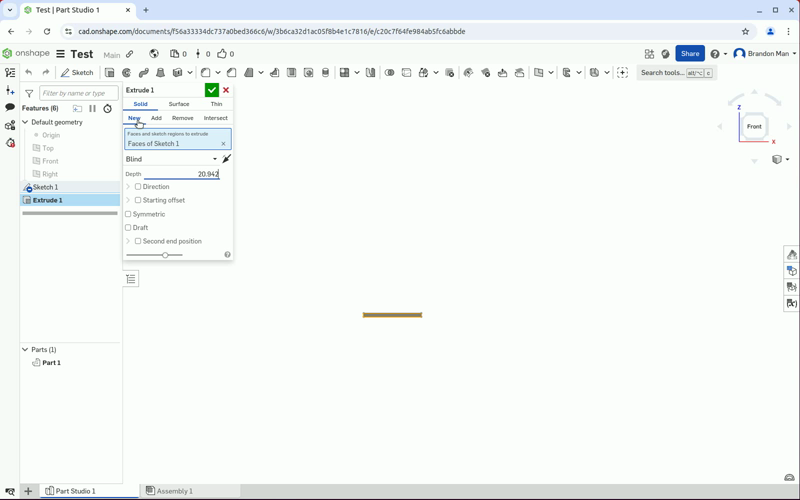
key(enter)
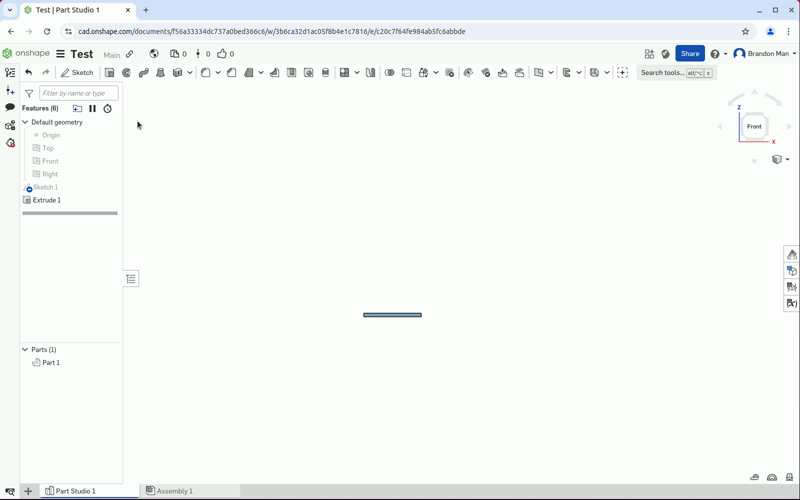
key(shift+h)
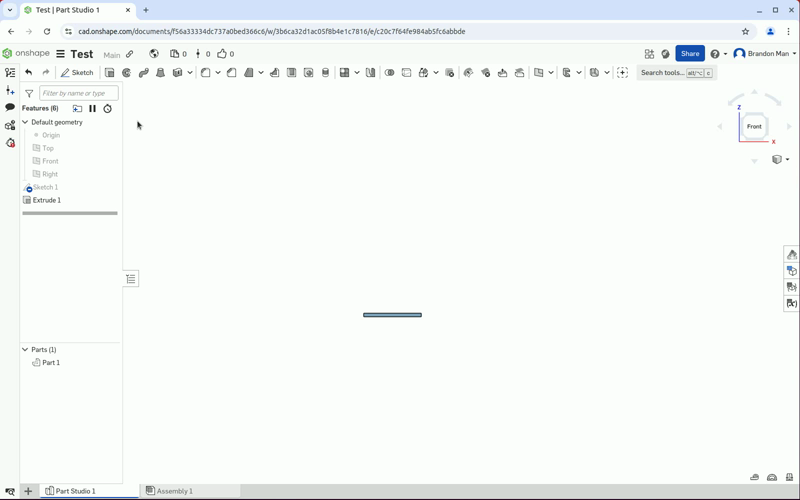
key(shift+h)
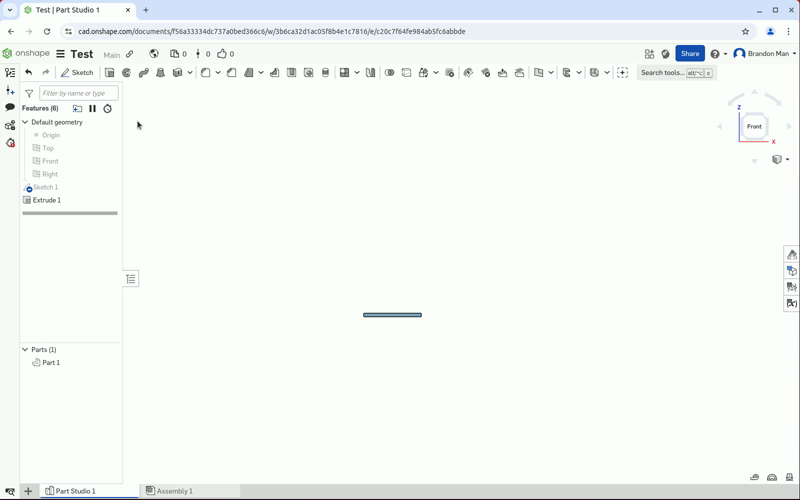
mouse_move(73, 189)
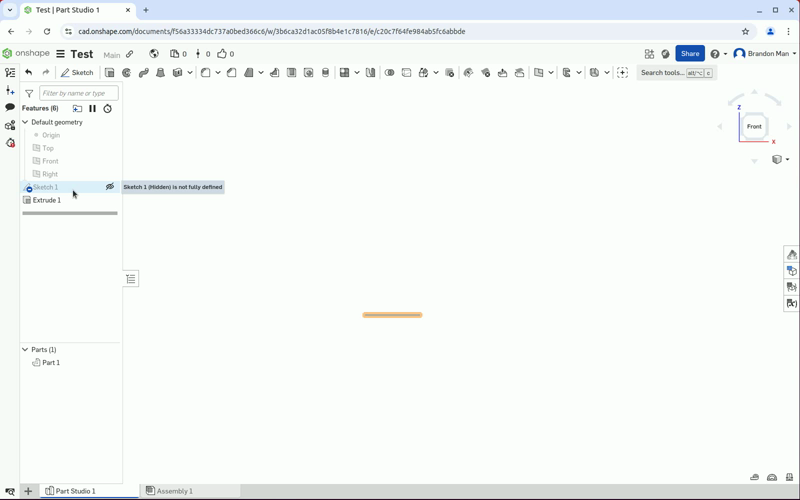
click(73, 189)
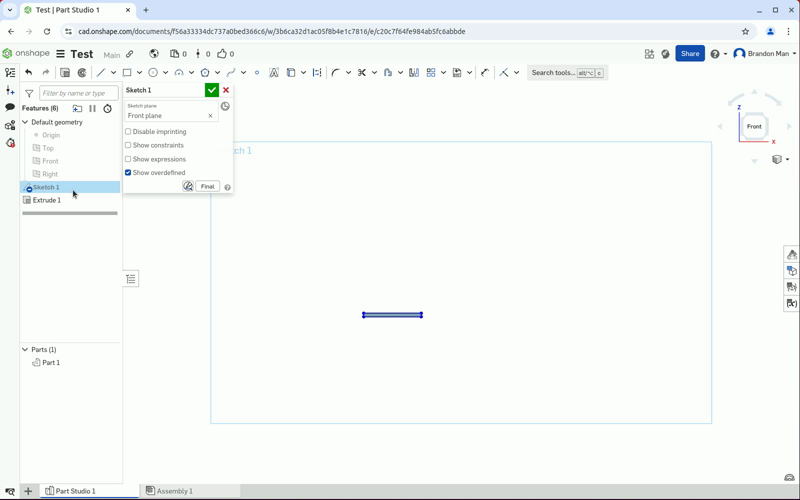
mouse_move(229, 92)
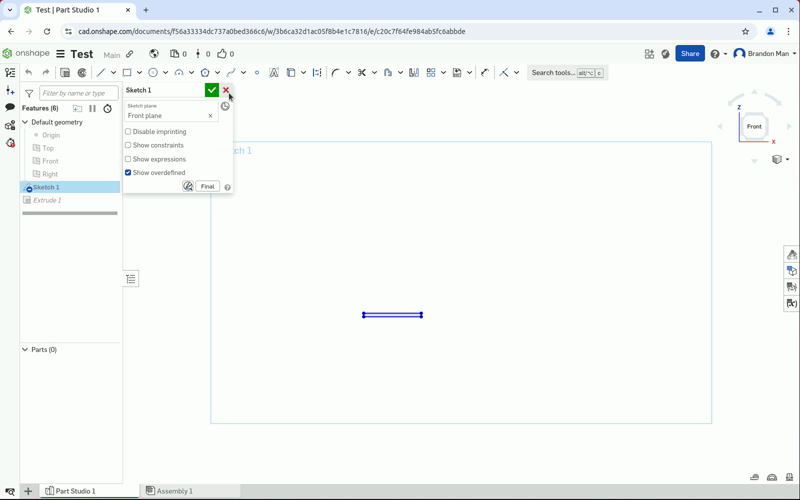
click(229, 92)
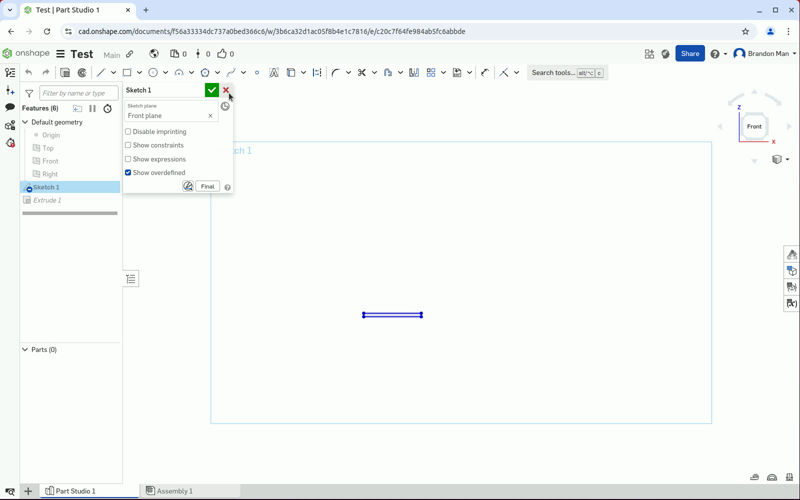
key(shift+s)
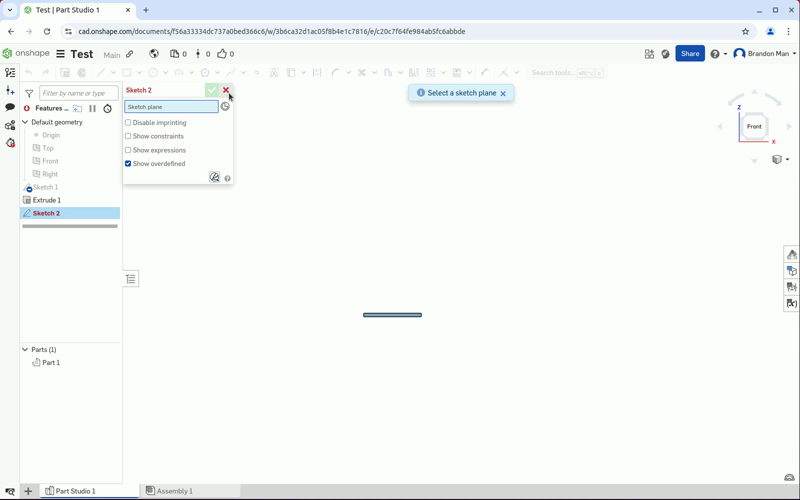
mouse_move(73, 163)
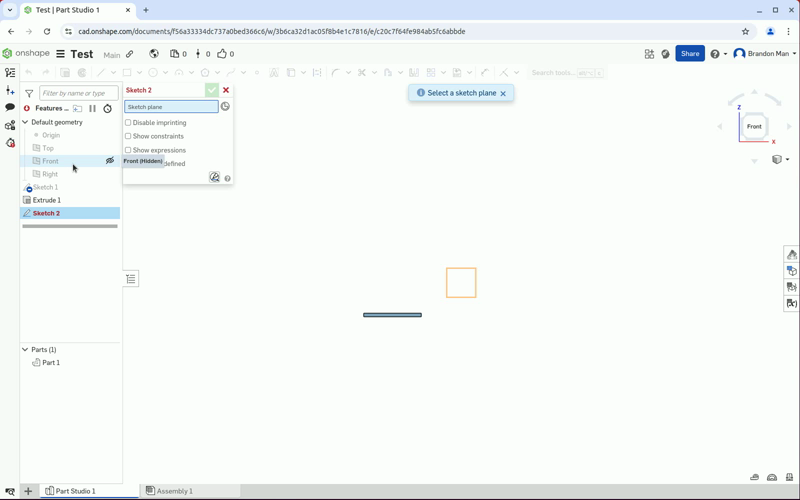
click(73, 163)
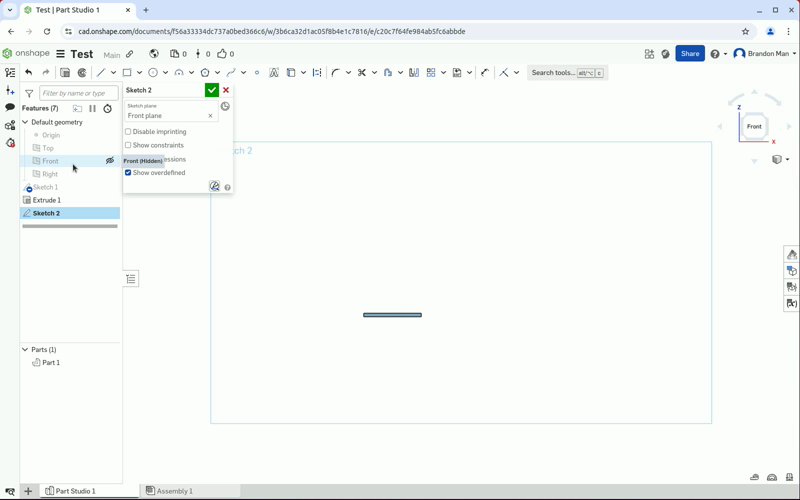
mouse_move(73, 352)
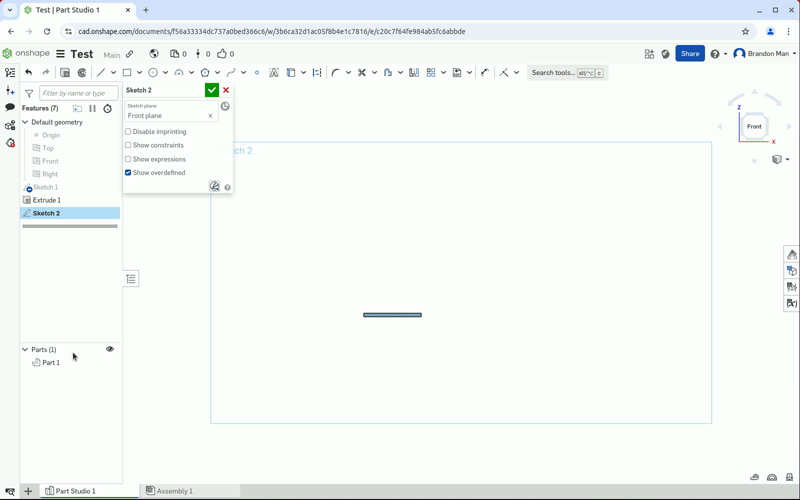
key(y)
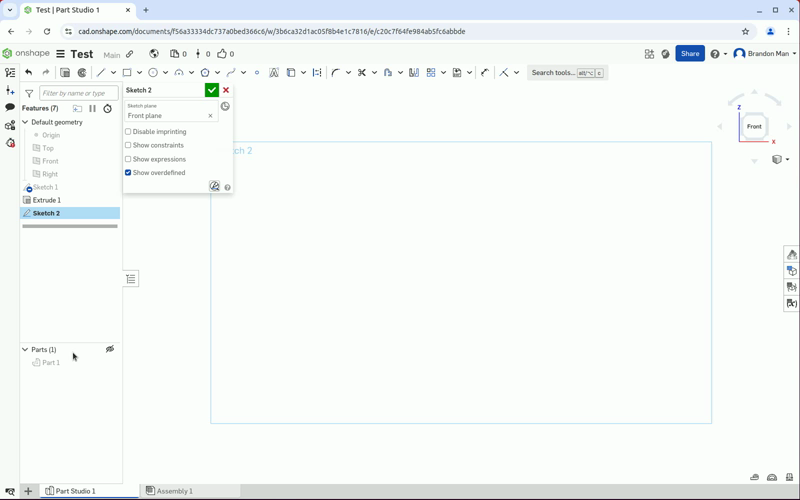
key(l)
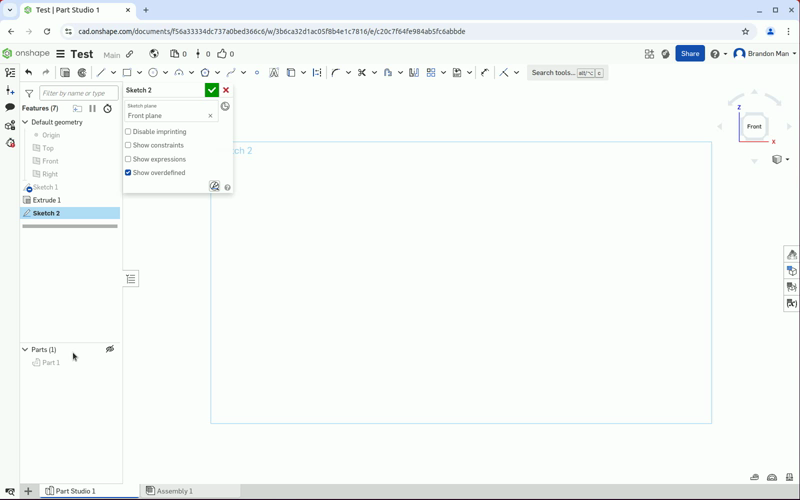
key_down(shift)
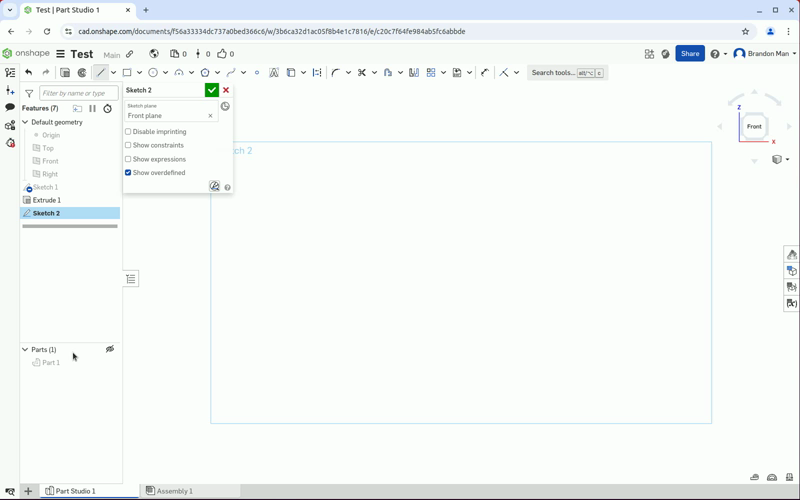
mouse_move(348, 261)
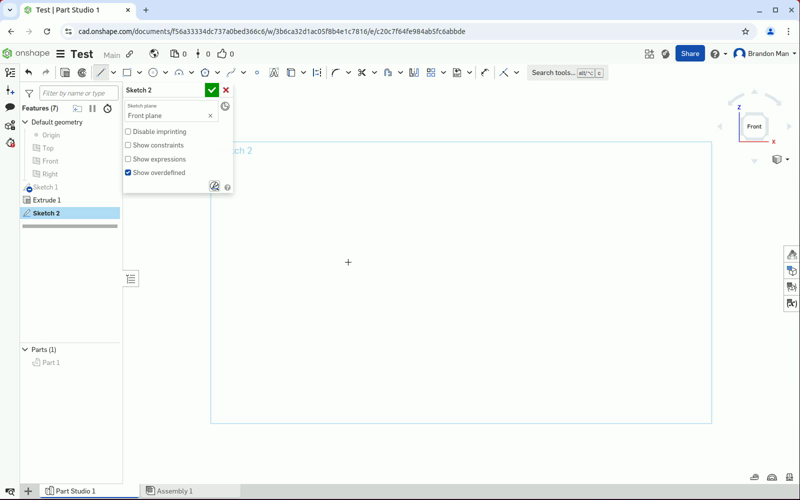
click(348, 261)
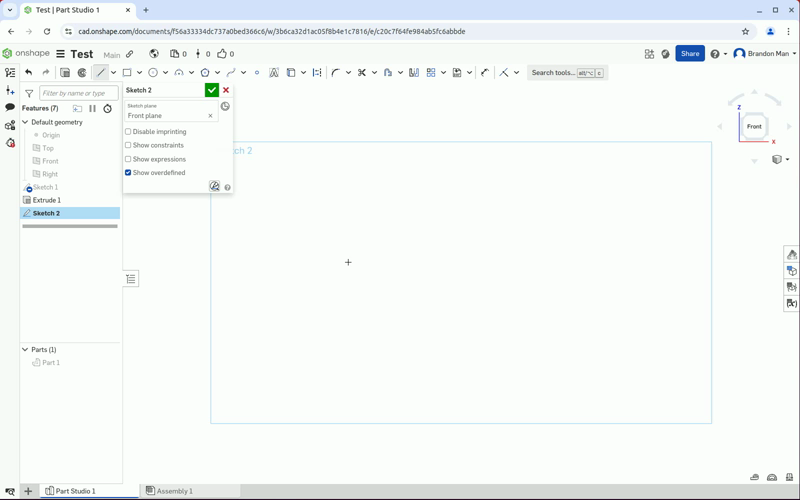
key_up(shift)
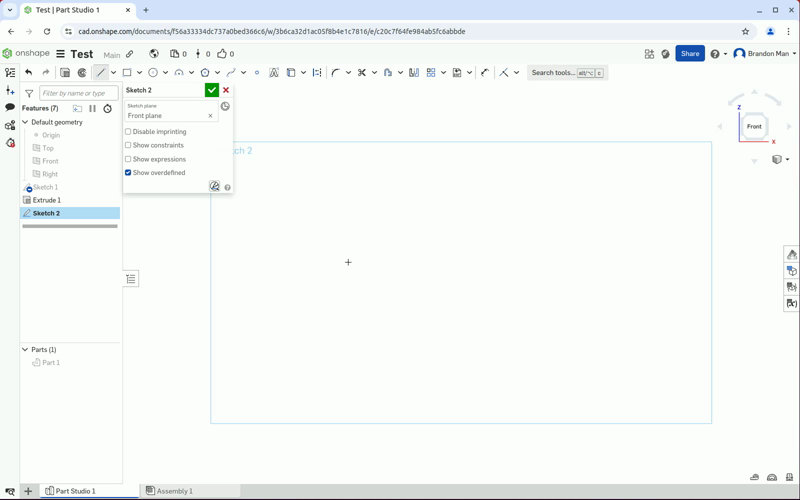
key_down(shift)
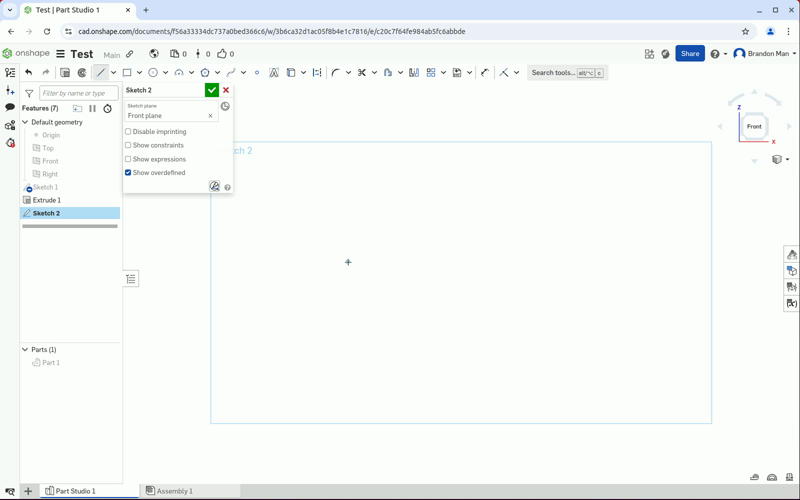
mouse_move(432, 261)
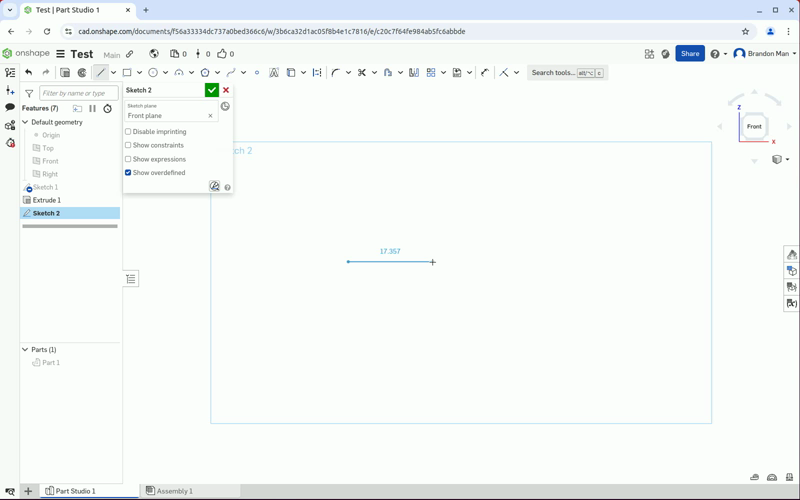
click(432, 261)
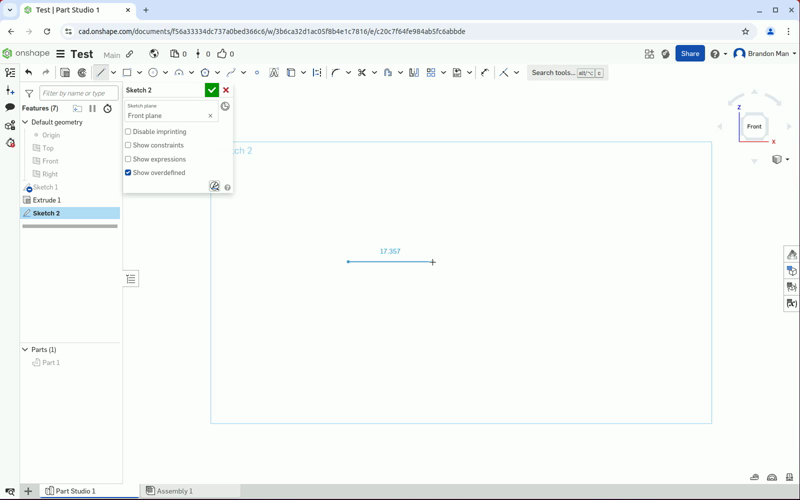
key_up(shift)
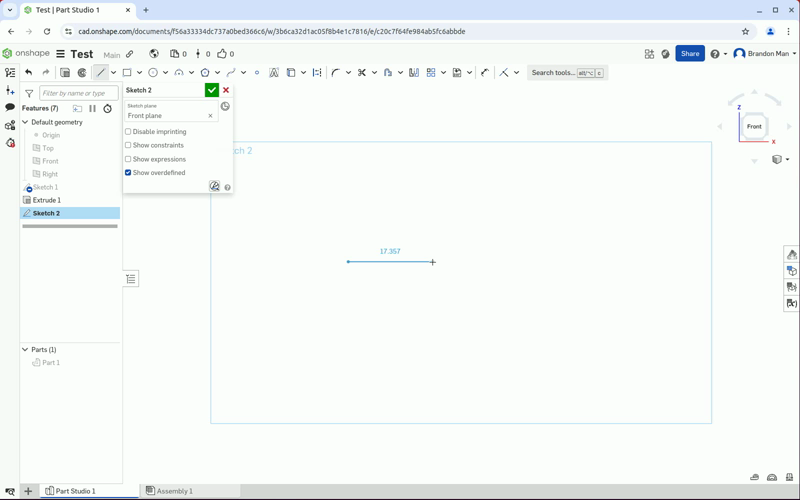
key_down(shift)
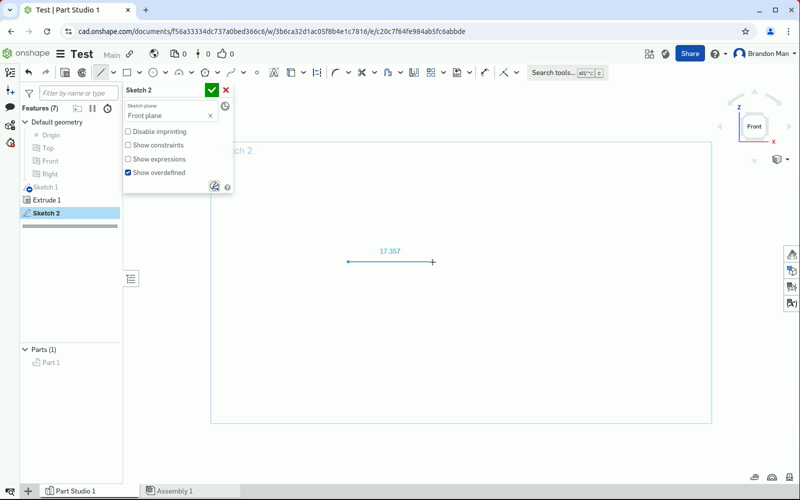
mouse_move(462, 261)
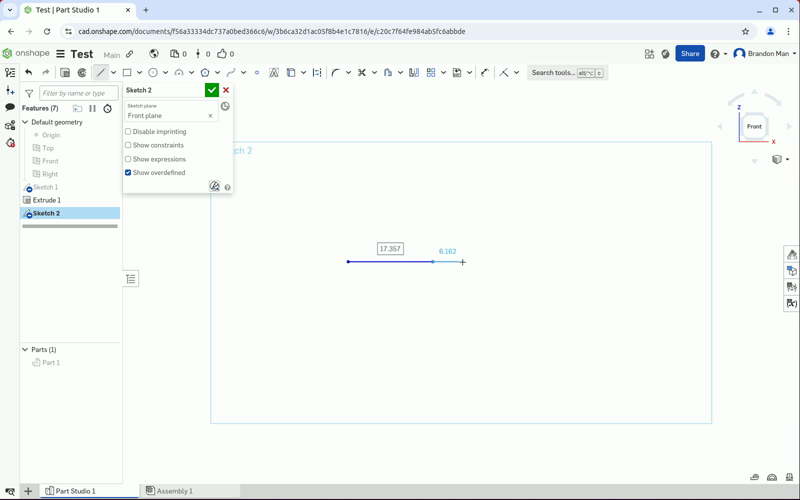
mouse_move(432, 258)
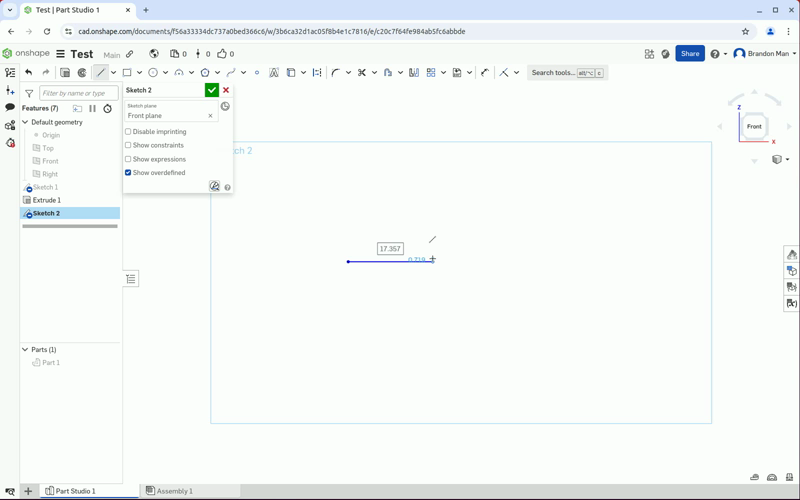
scroll(6)
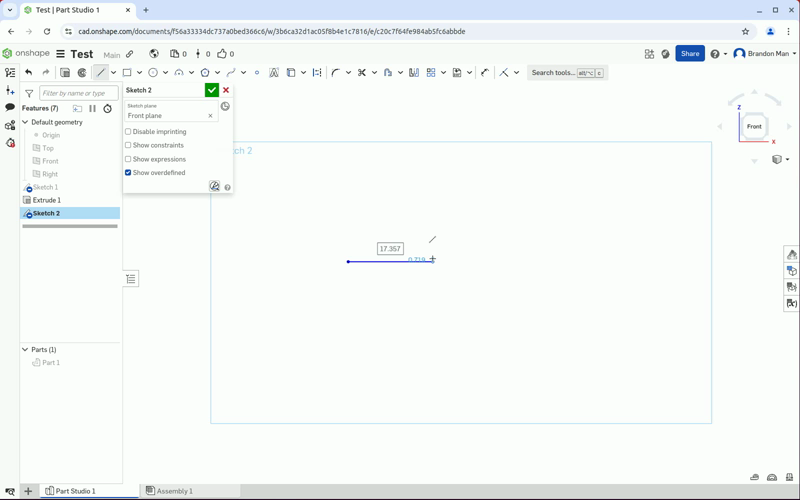
scroll(6)
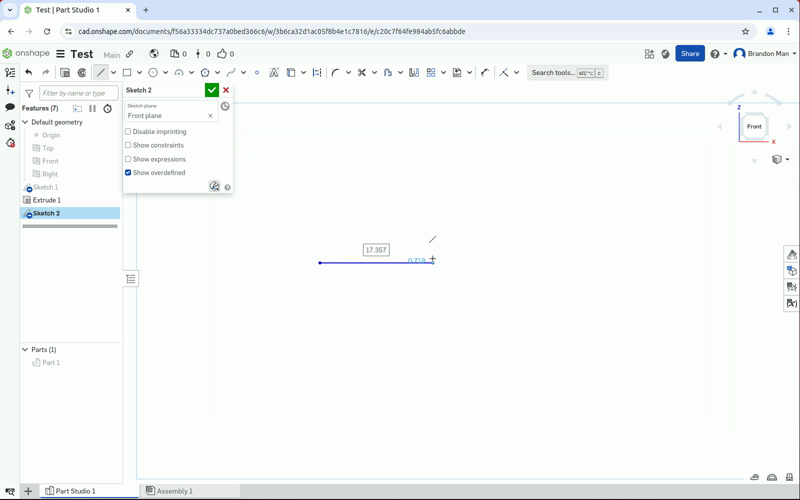
scroll(6)
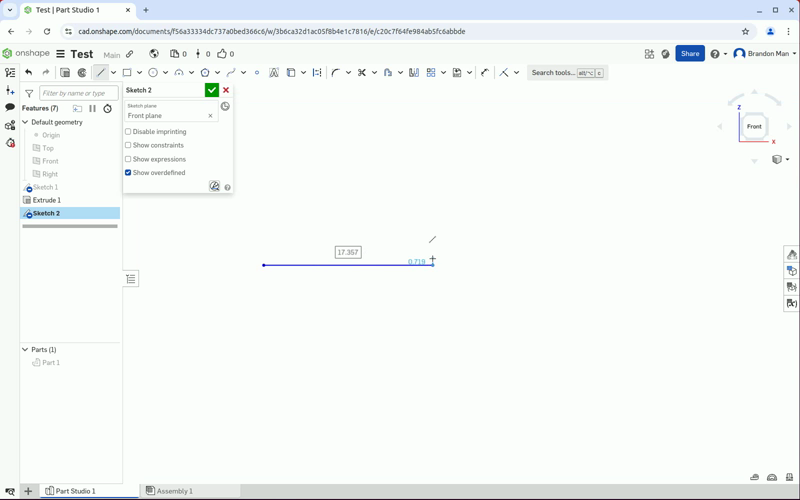
scroll(6)
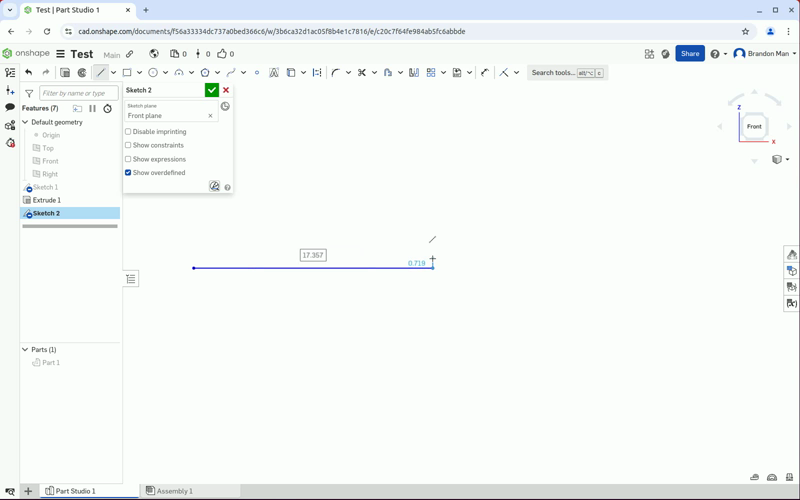
scroll(6)
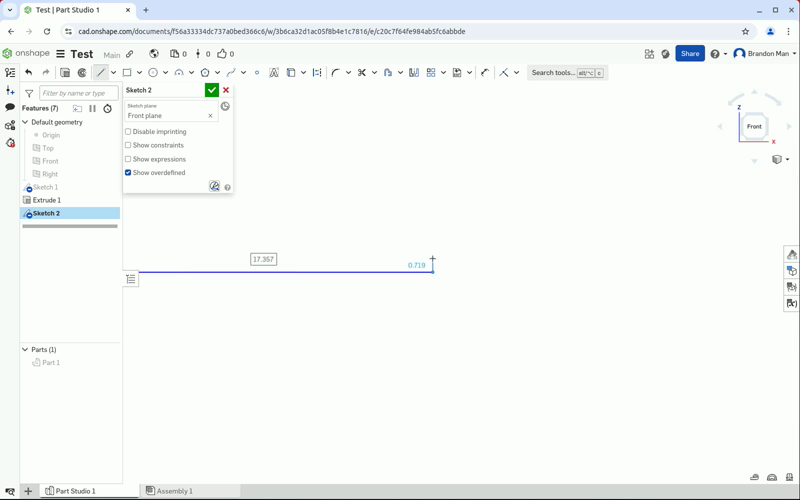
scroll(6)
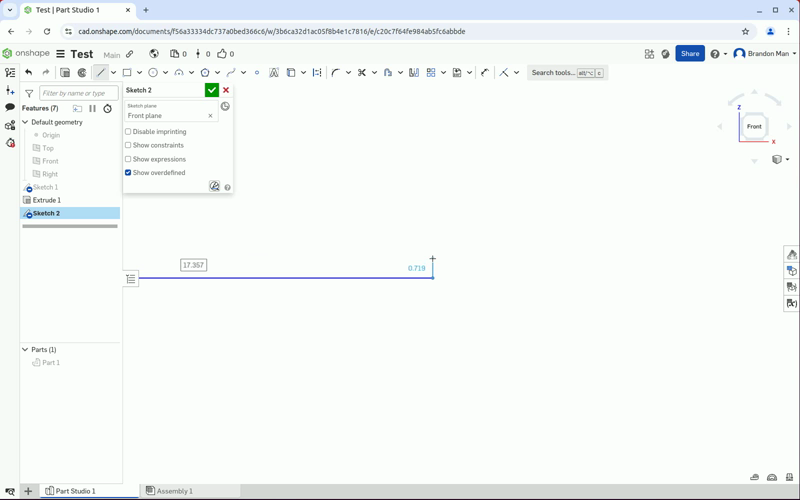
scroll(6)
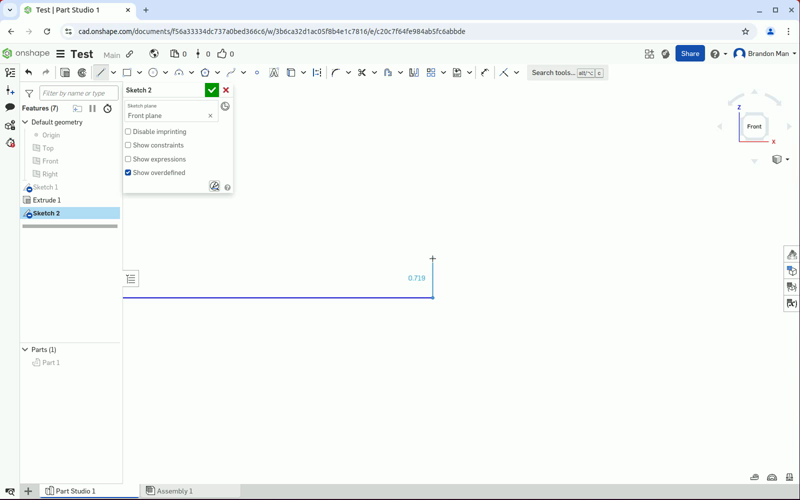
click(432, 258)
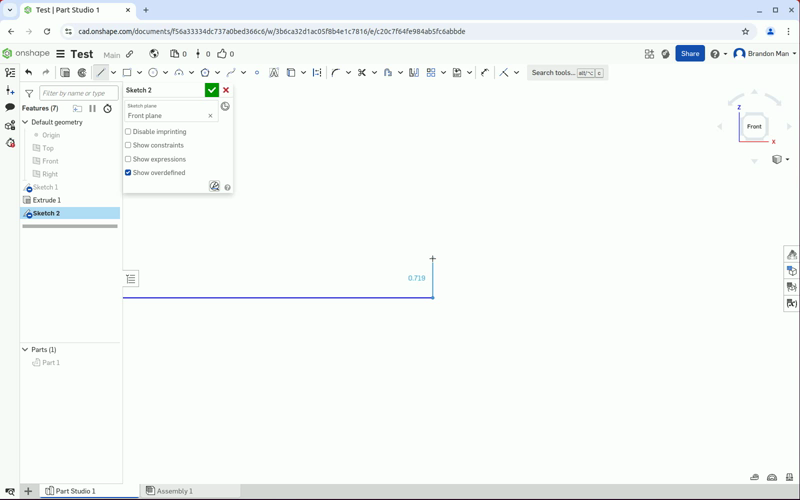
scroll(-6)
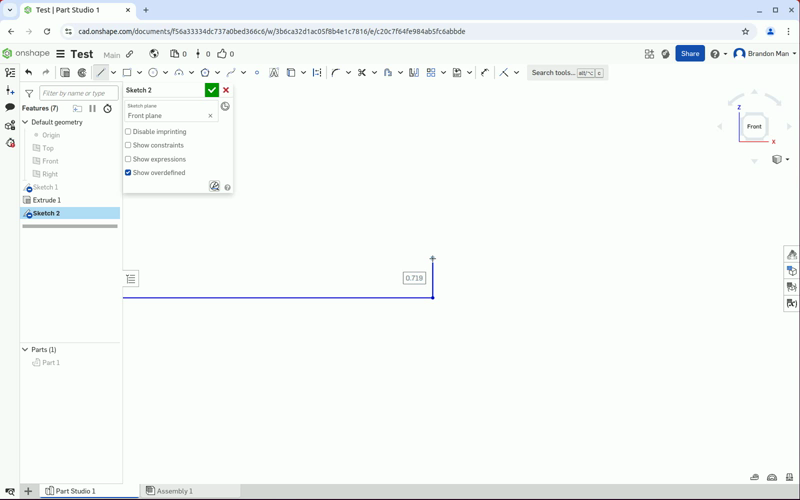
scroll(-6)
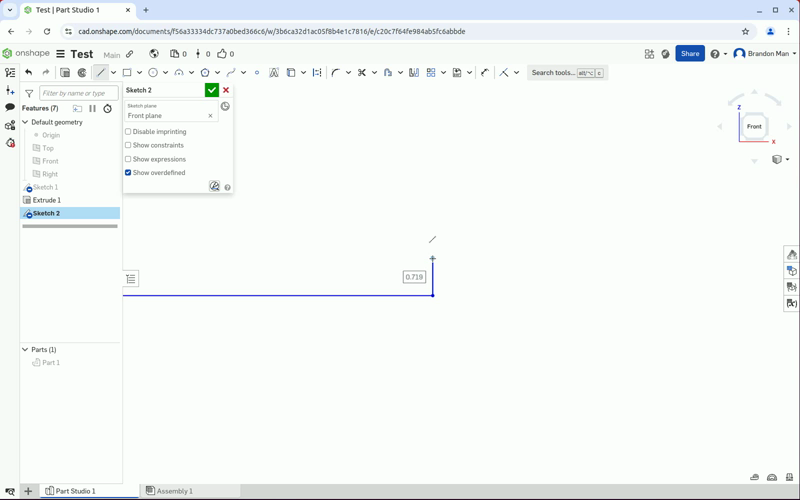
scroll(-6)
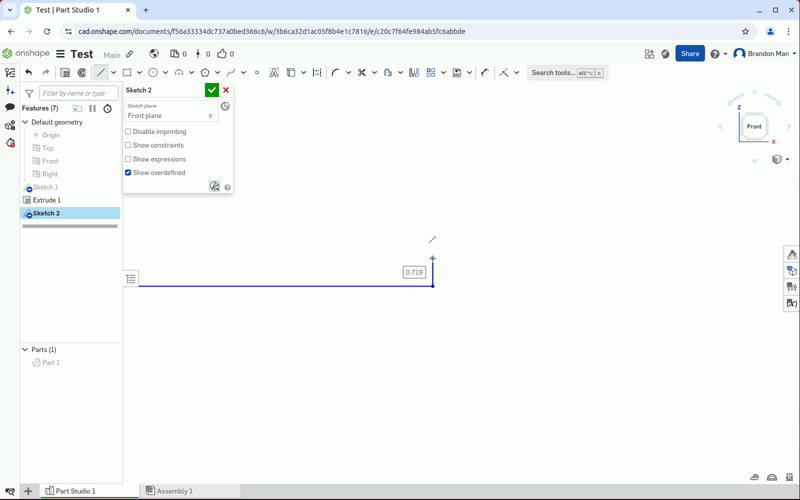
scroll(-6)
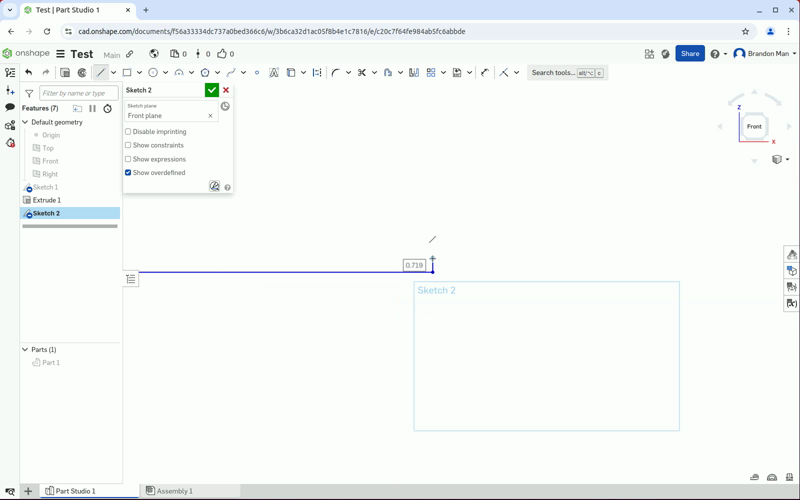
scroll(-6)
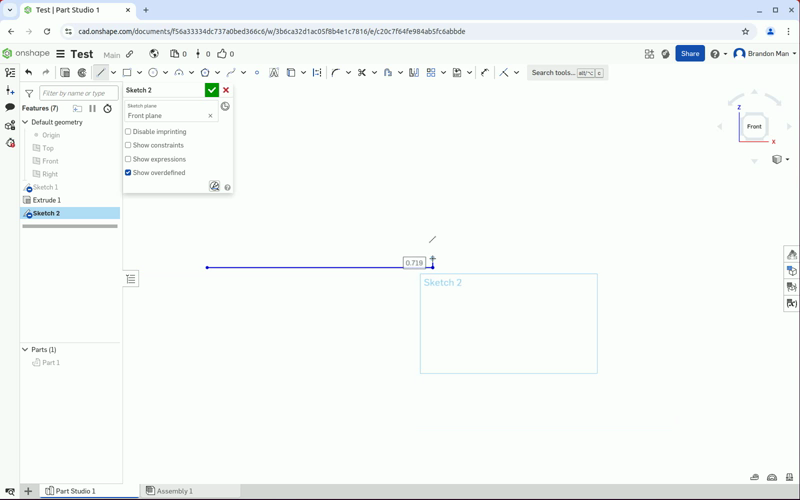
scroll(-6)
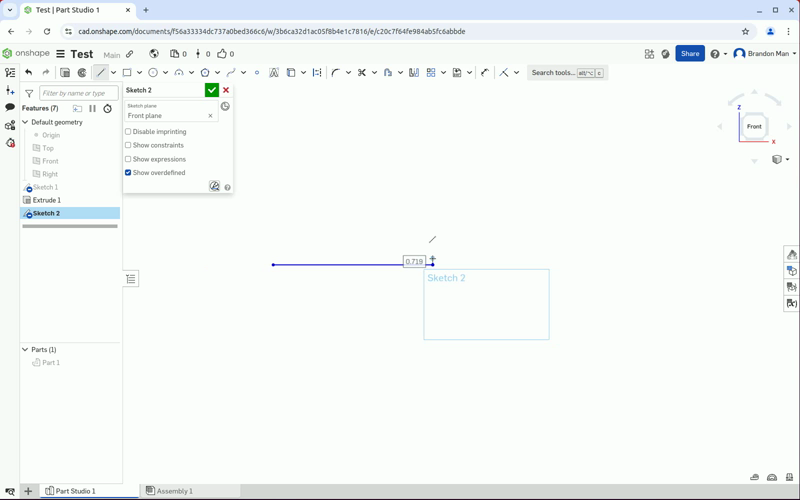
scroll(-6)
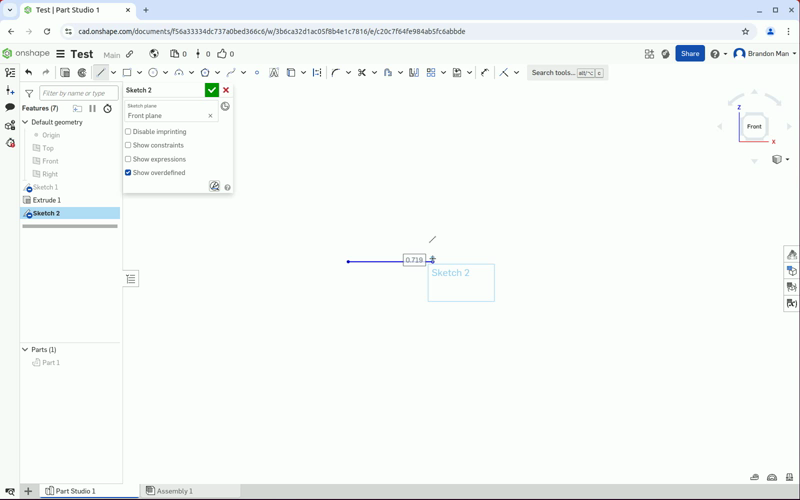
key_up(shift)
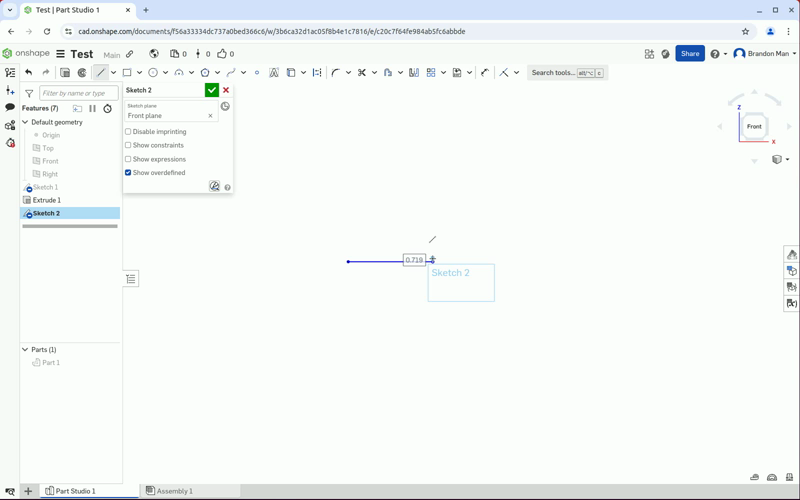
key_down(shift)
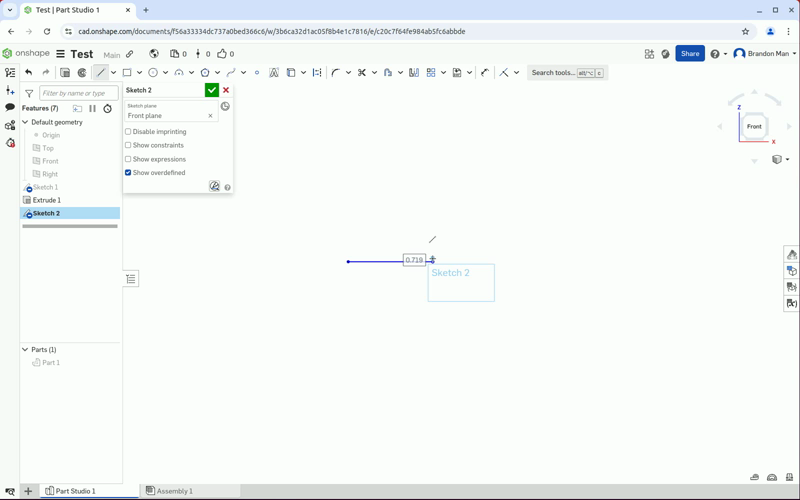
mouse_move(348, 258)
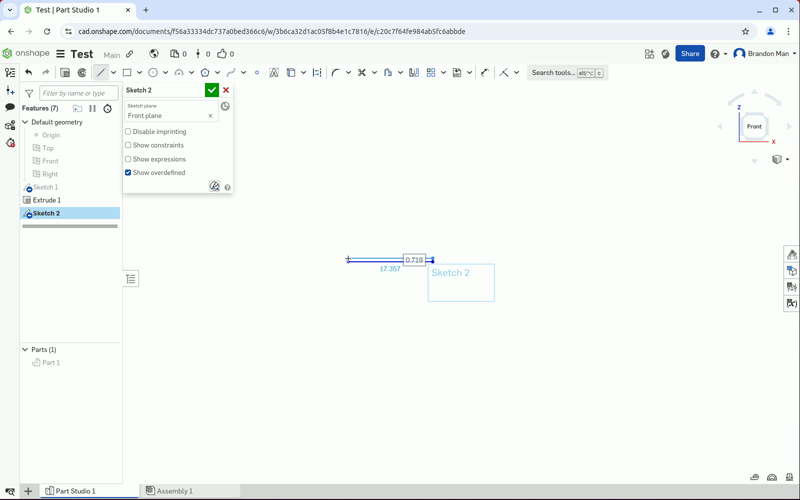
scroll(6)
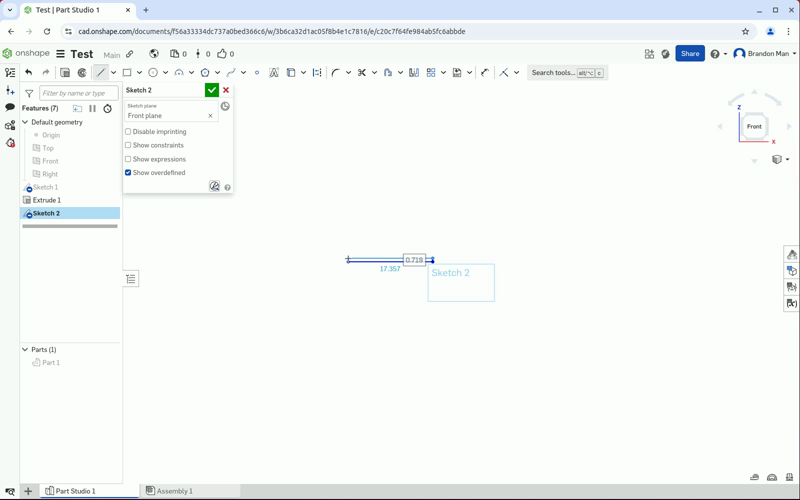
scroll(6)
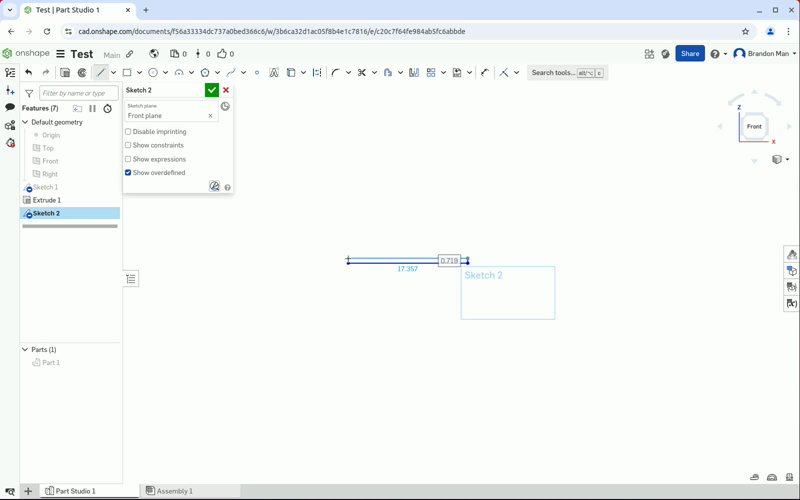
scroll(6)
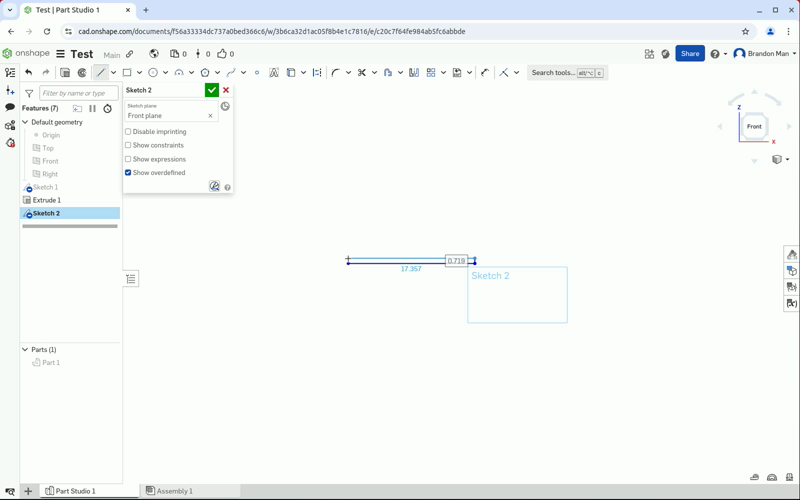
scroll(6)
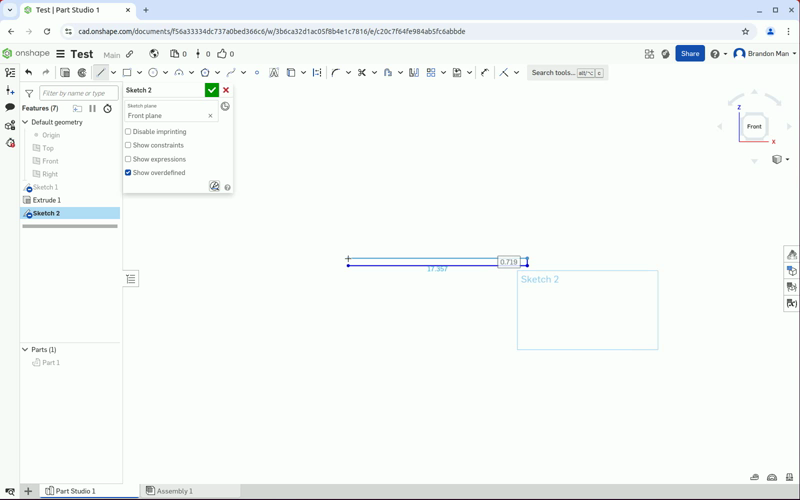
scroll(6)
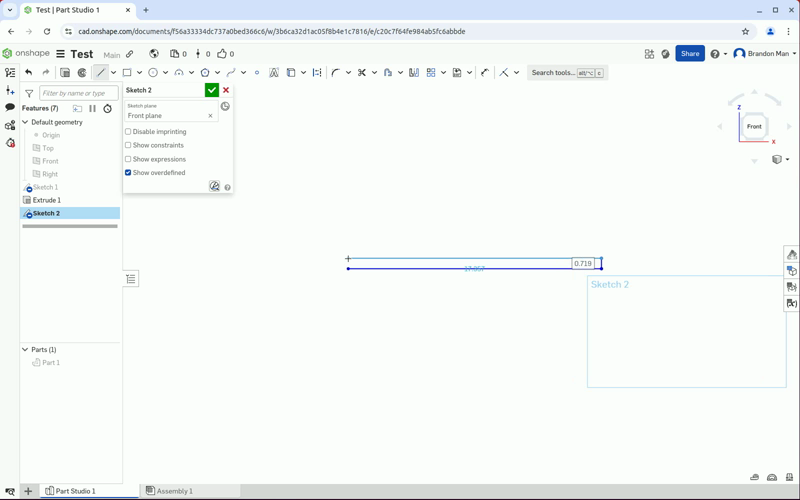
scroll(6)
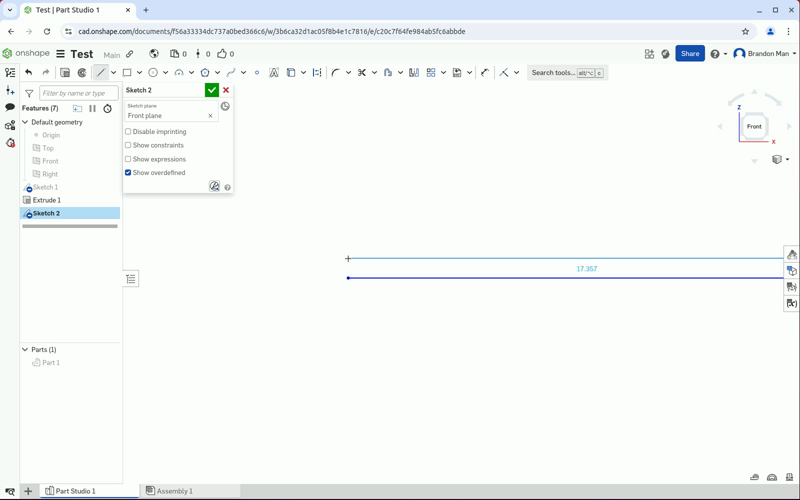
scroll(6)
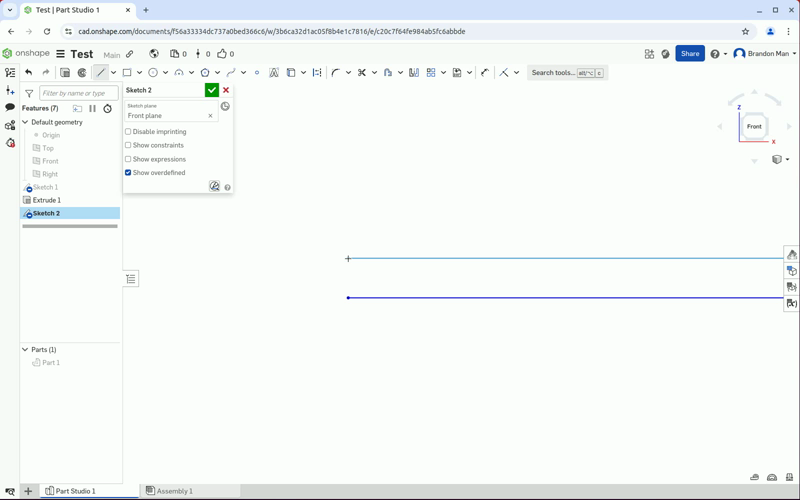
click(348, 258)
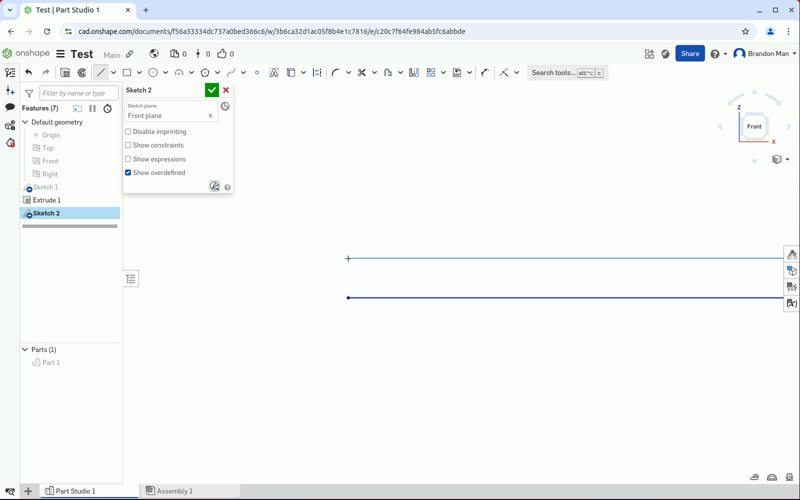
scroll(-6)
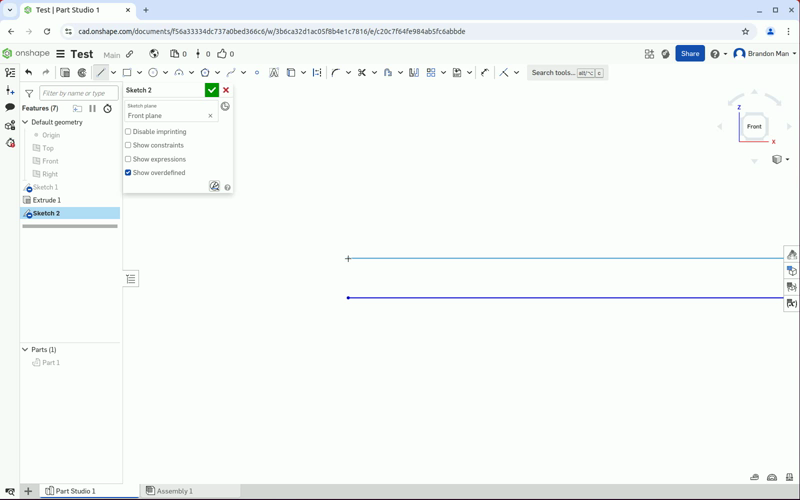
scroll(-6)
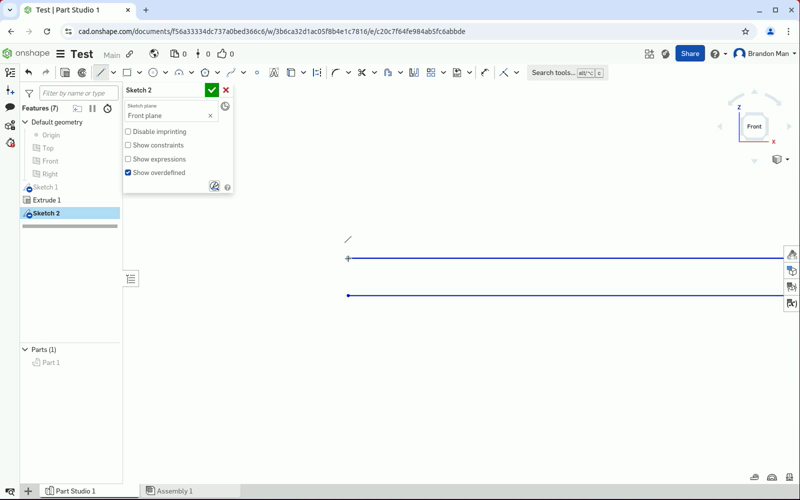
scroll(-6)
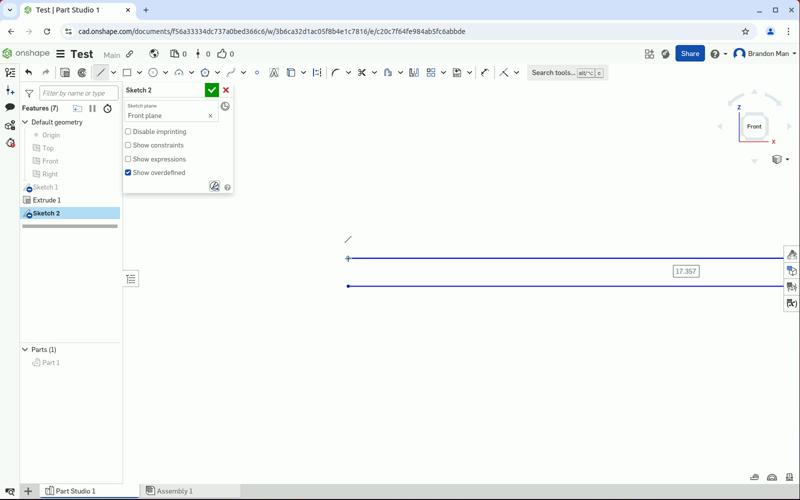
scroll(-6)
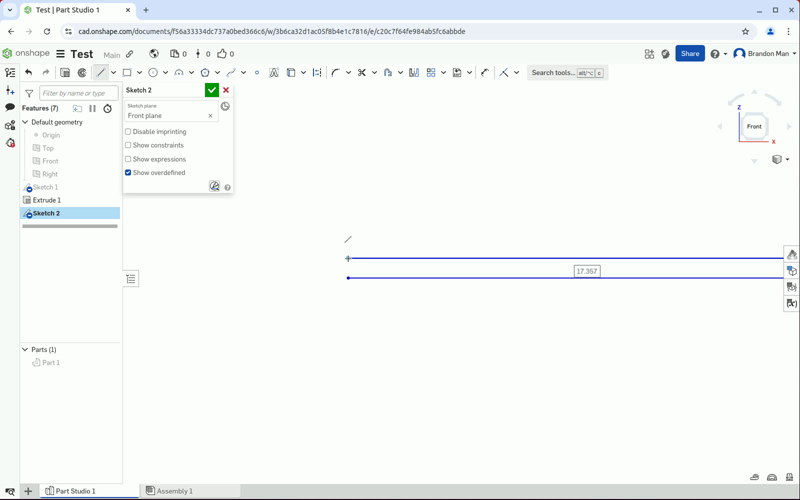
scroll(-6)
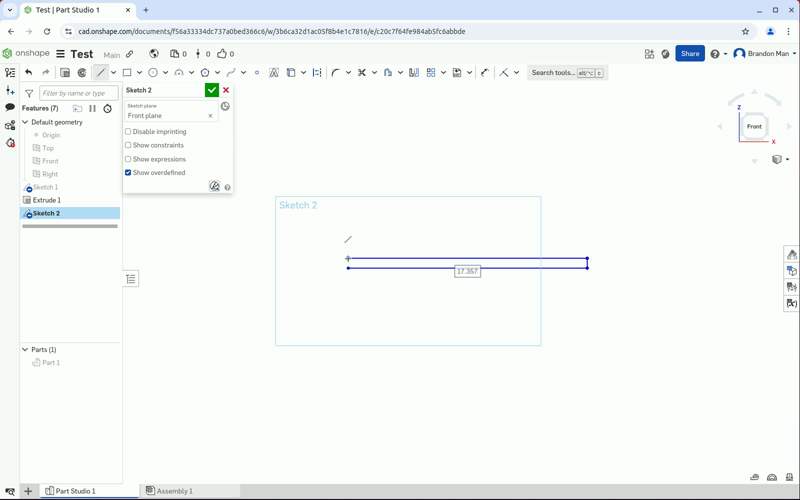
scroll(-6)
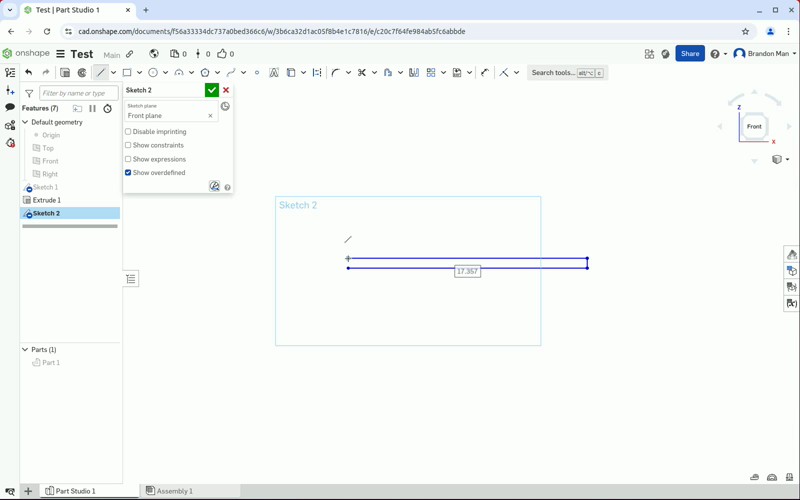
scroll(-6)
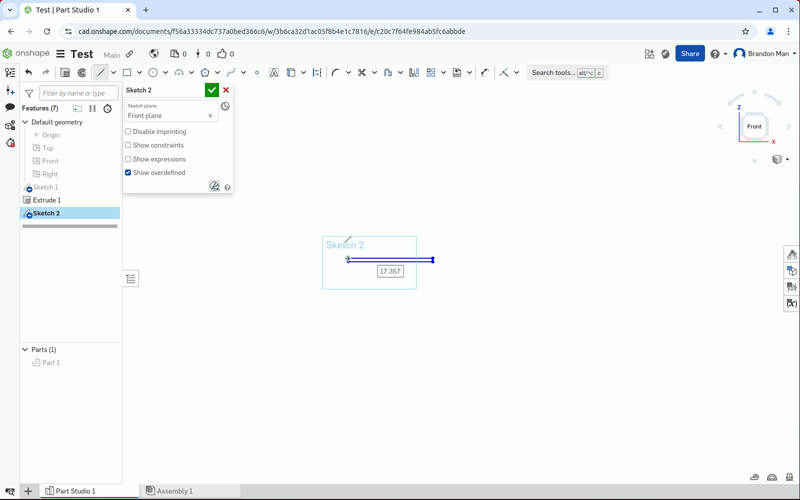
key_up(shift)
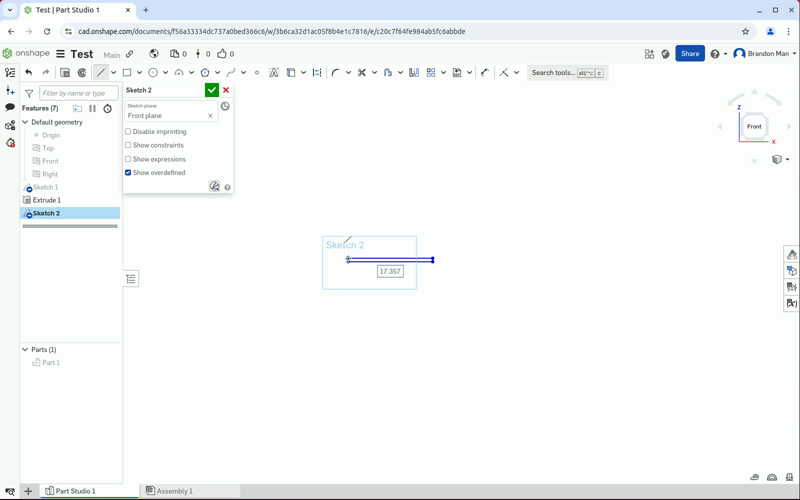
mouse_move(378, 258)
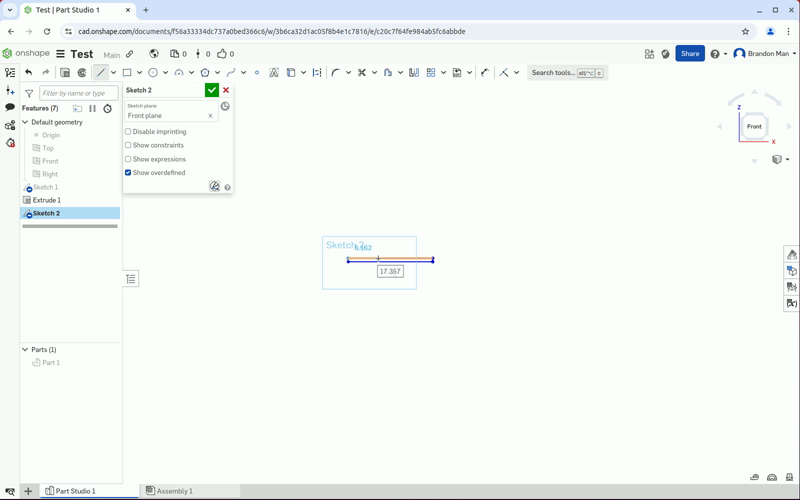
key_down(shift)
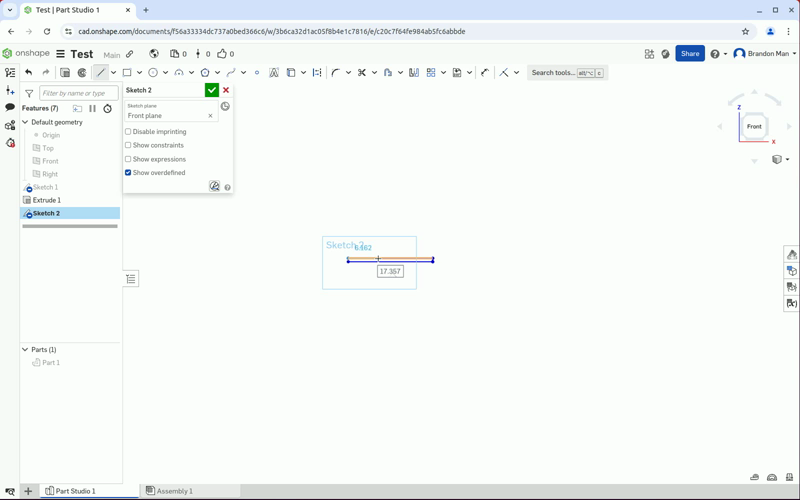
mouse_move(348, 261)
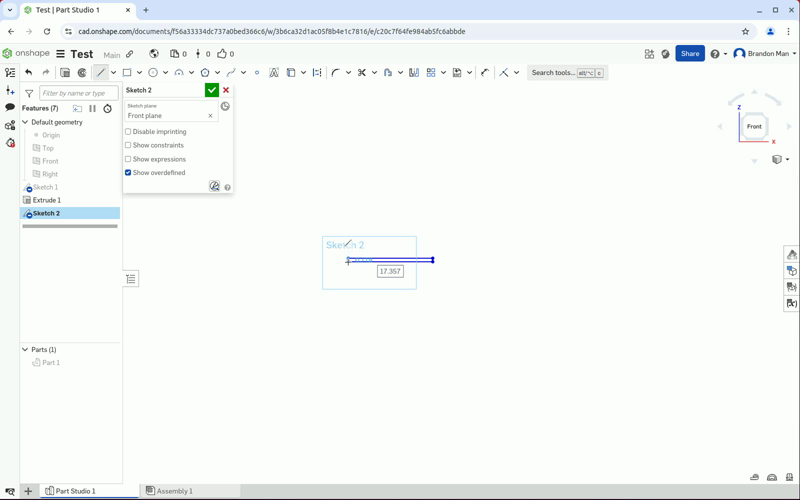
scroll(6)
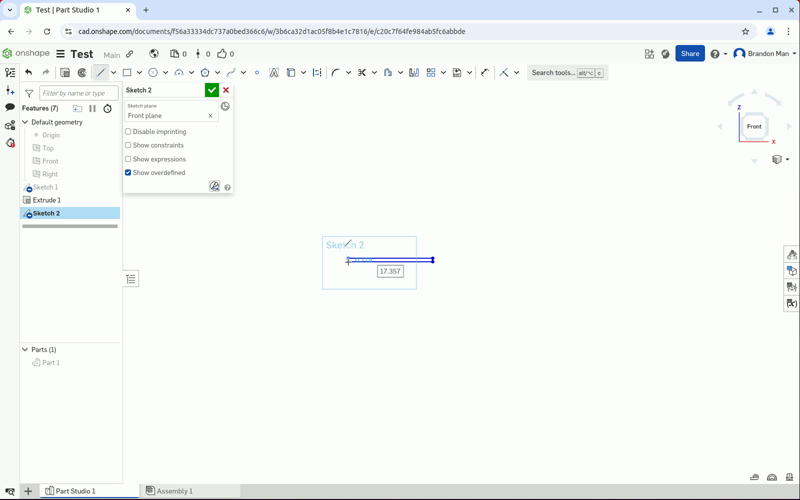
scroll(6)
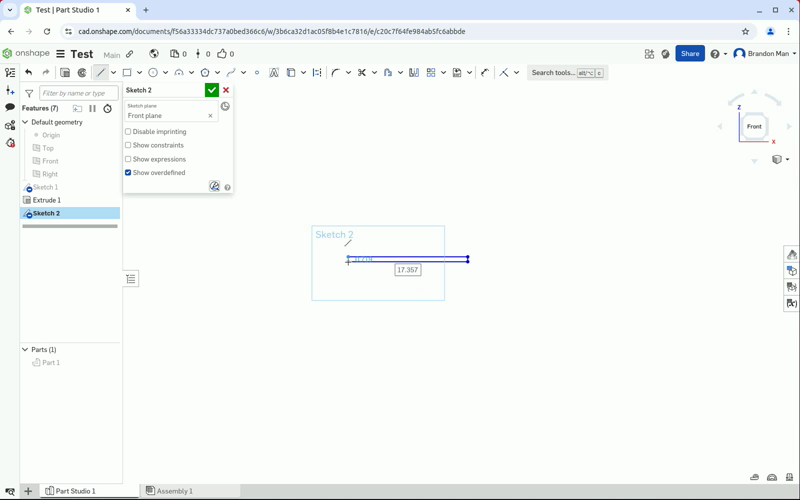
scroll(6)
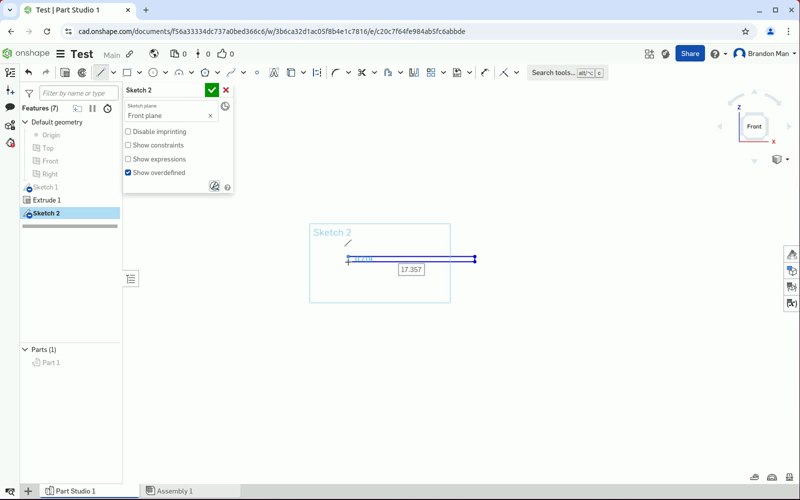
scroll(6)
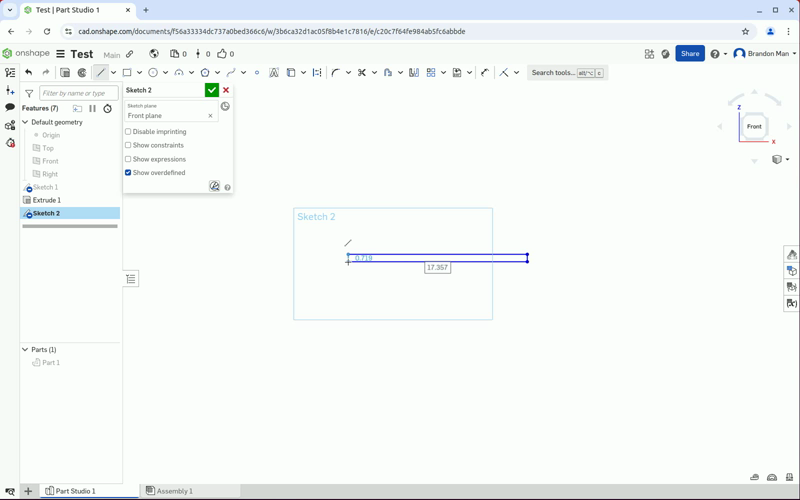
scroll(6)
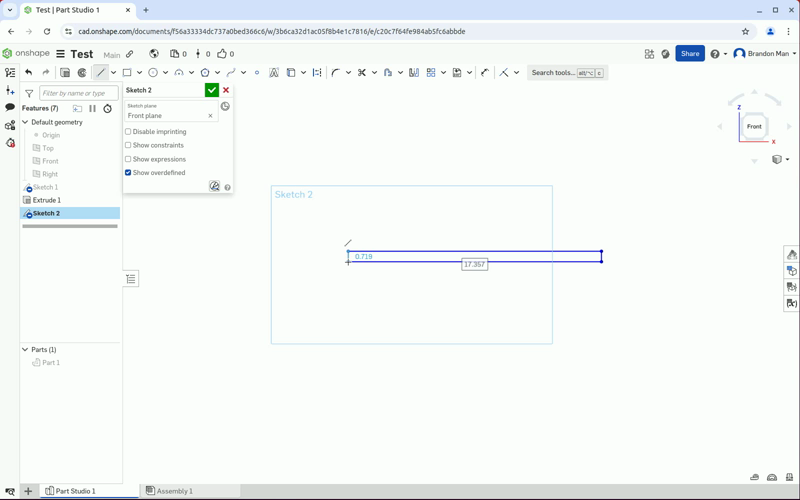
scroll(6)
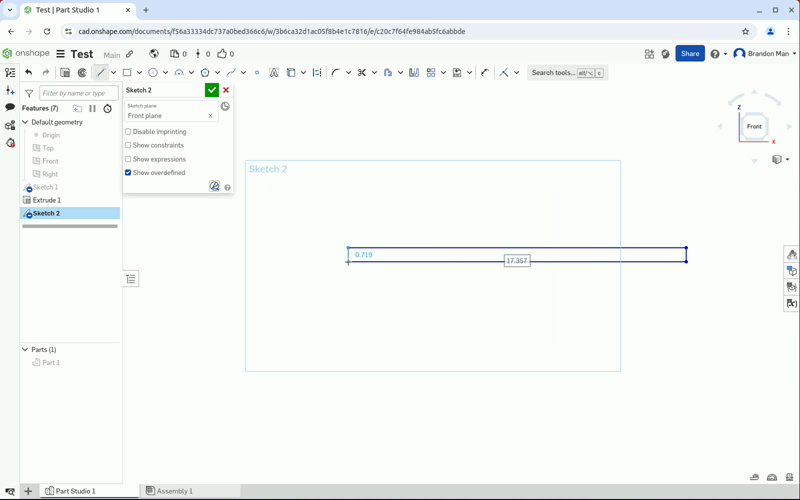
scroll(6)
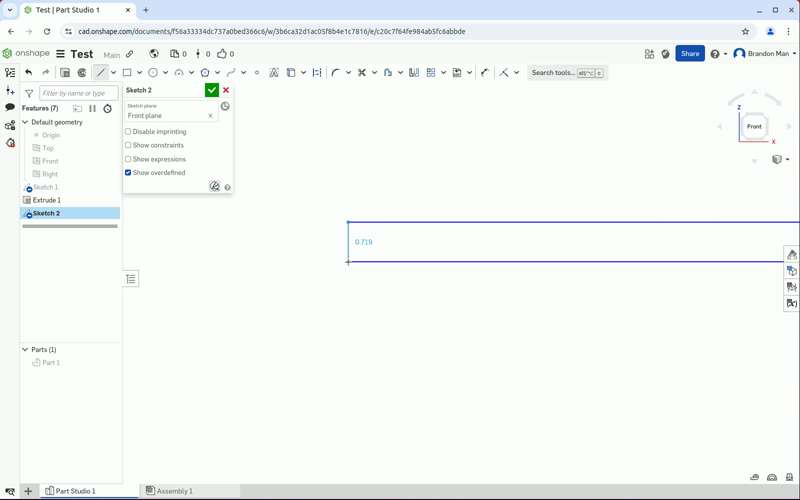
key_up(shift)
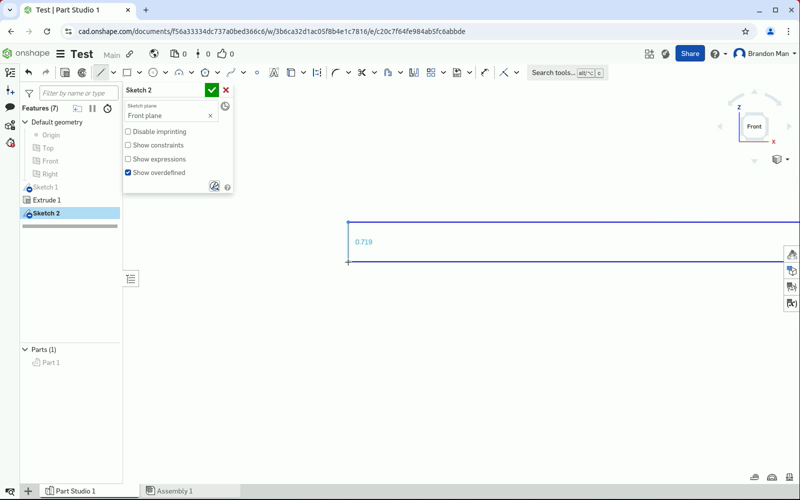
click(348, 261)
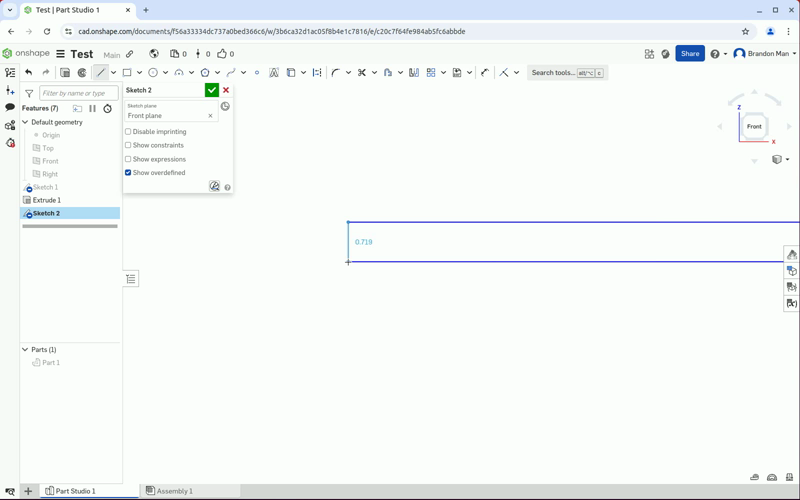
scroll(-6)
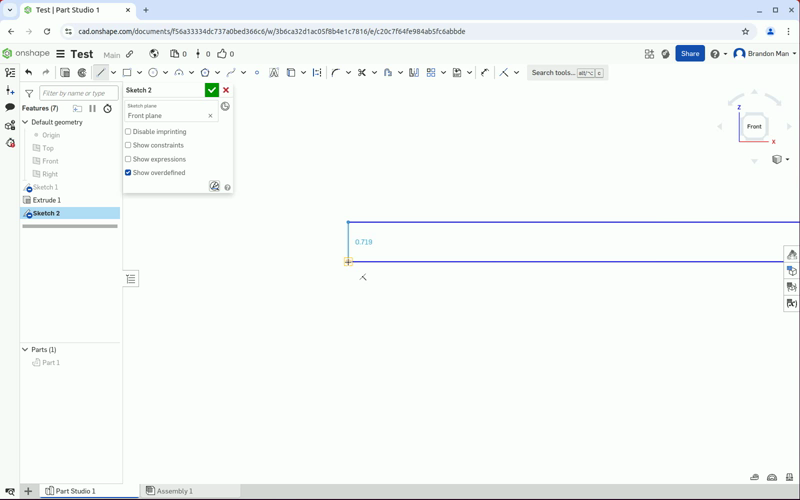
scroll(-6)
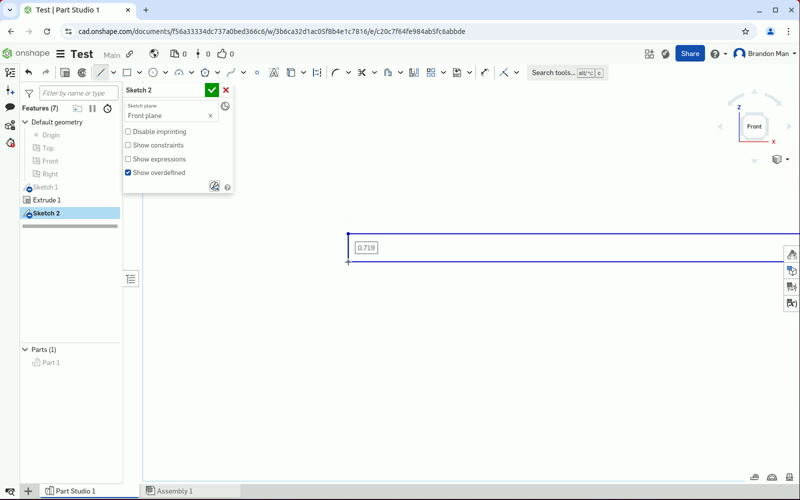
scroll(-6)
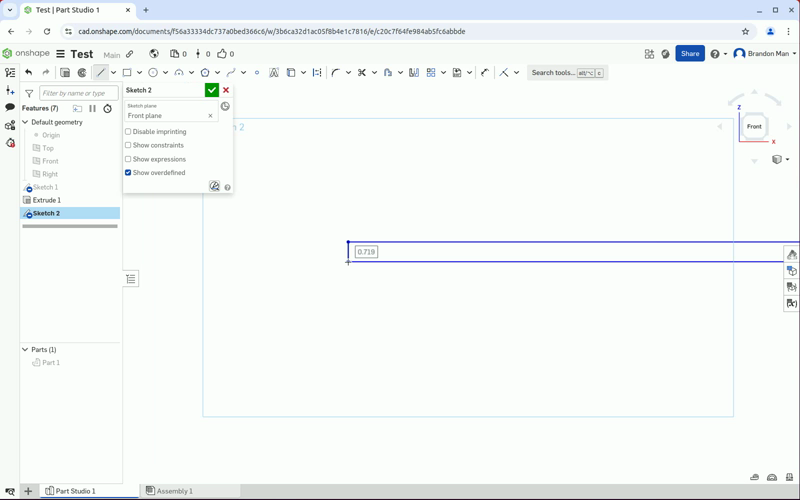
scroll(-6)
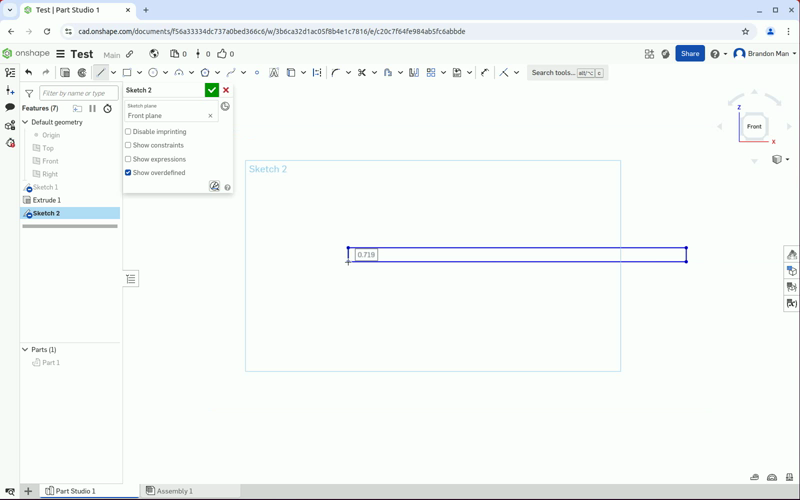
scroll(-6)
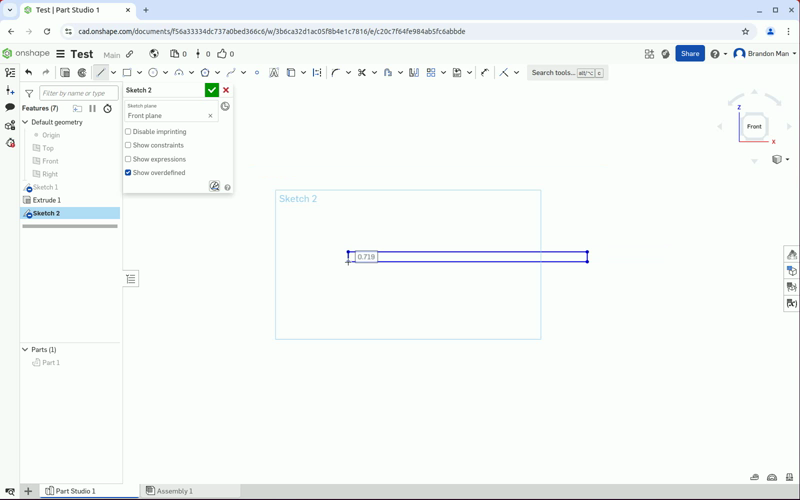
scroll(-6)
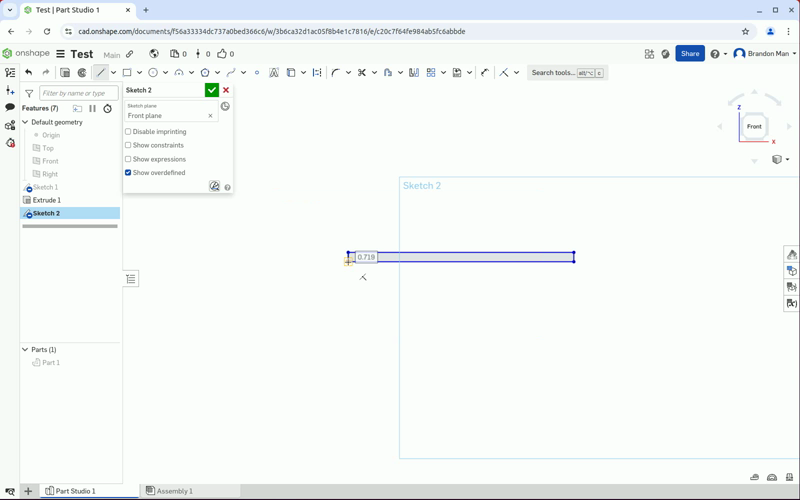
scroll(-6)
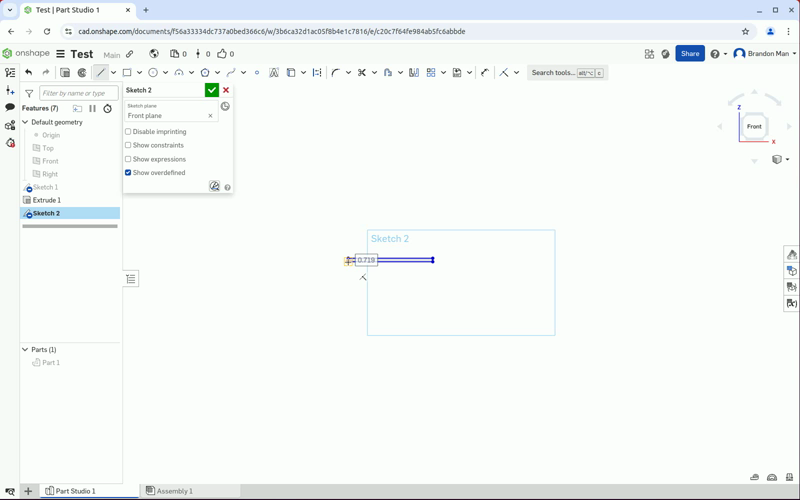
key(esc)
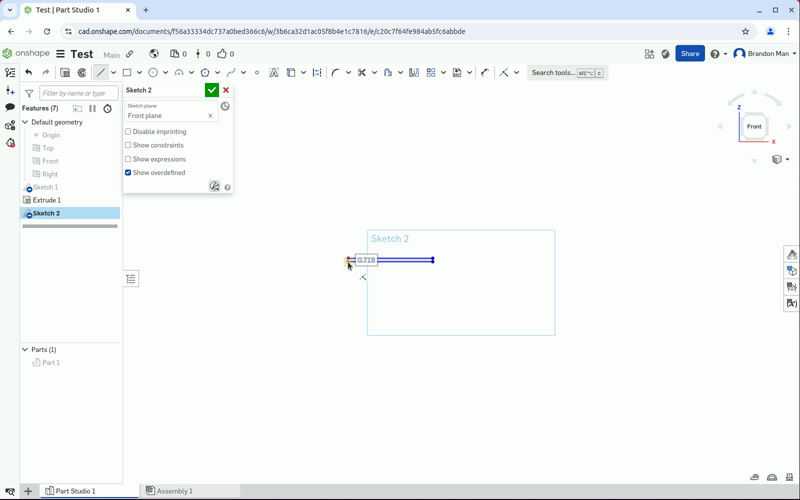
mouse_move(401, 261)
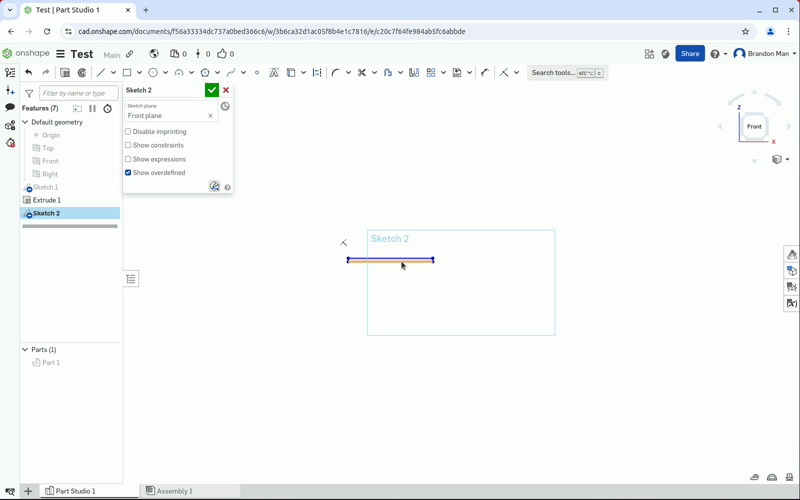
scroll(6)
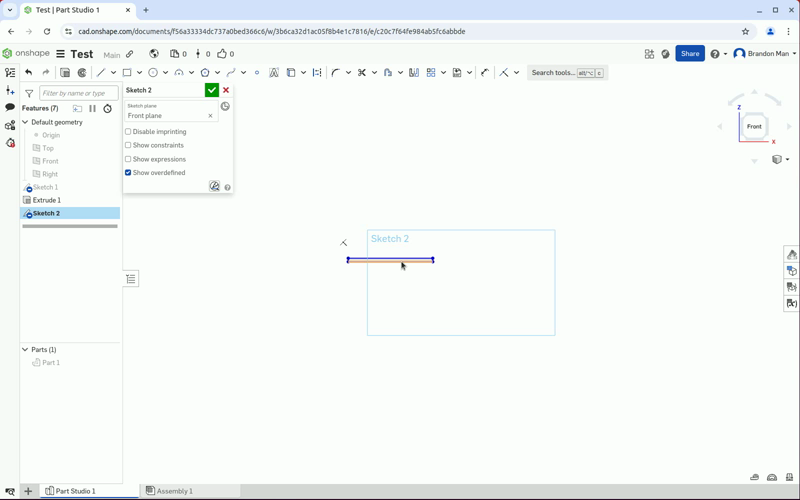
scroll(6)
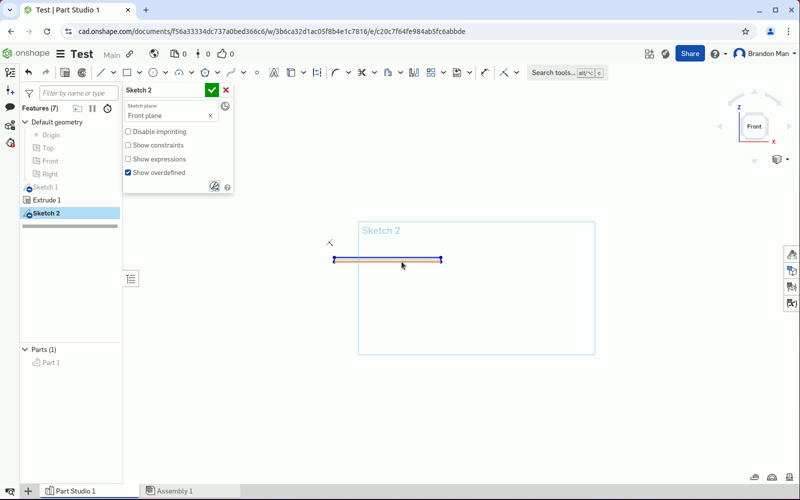
scroll(6)
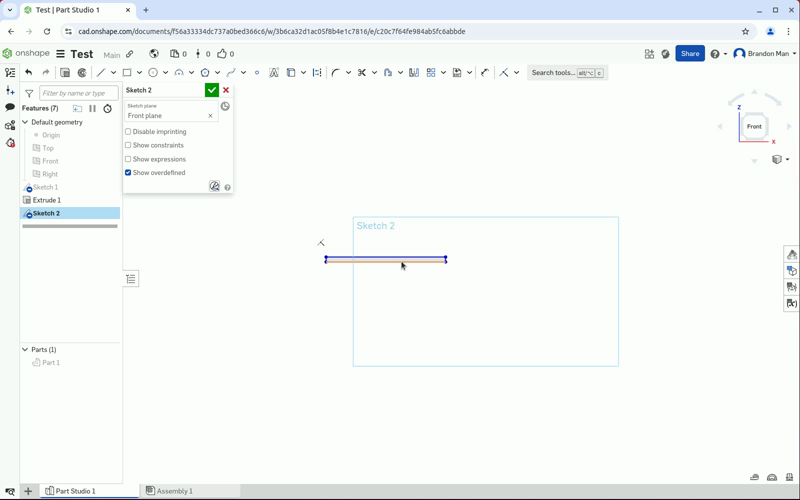
scroll(6)
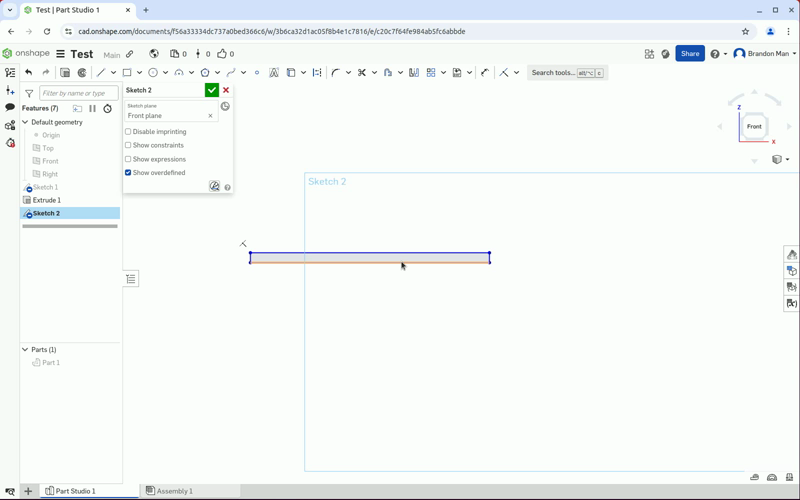
scroll(6)
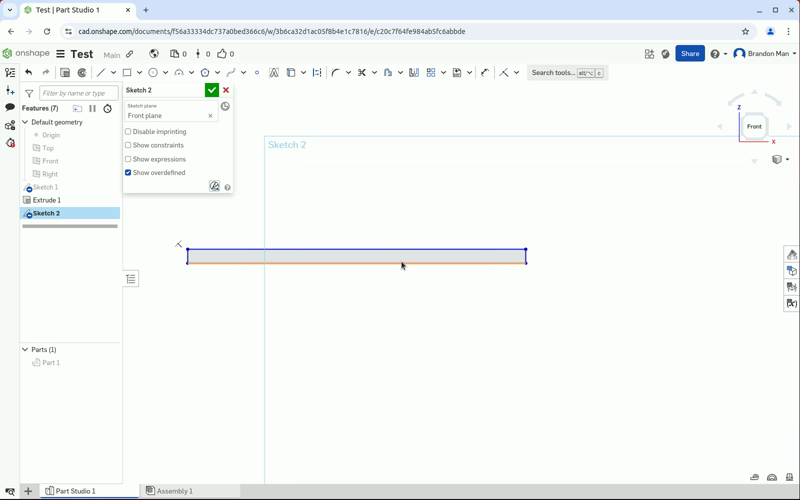
scroll(6)
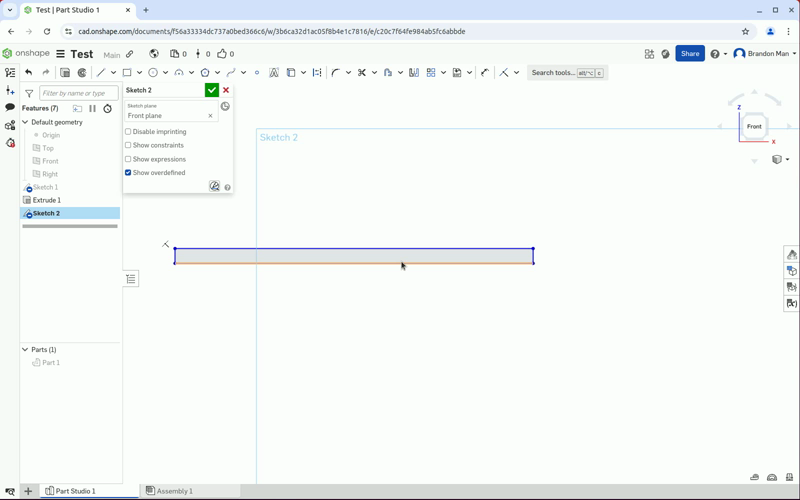
scroll(6)
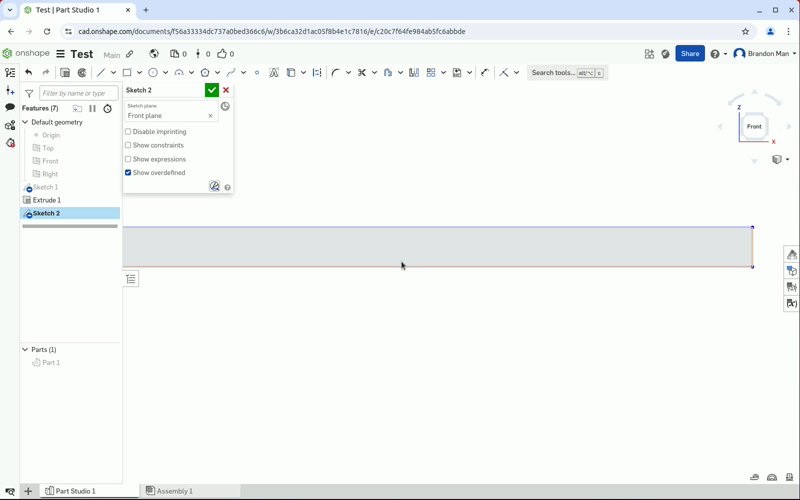
click(401, 261)
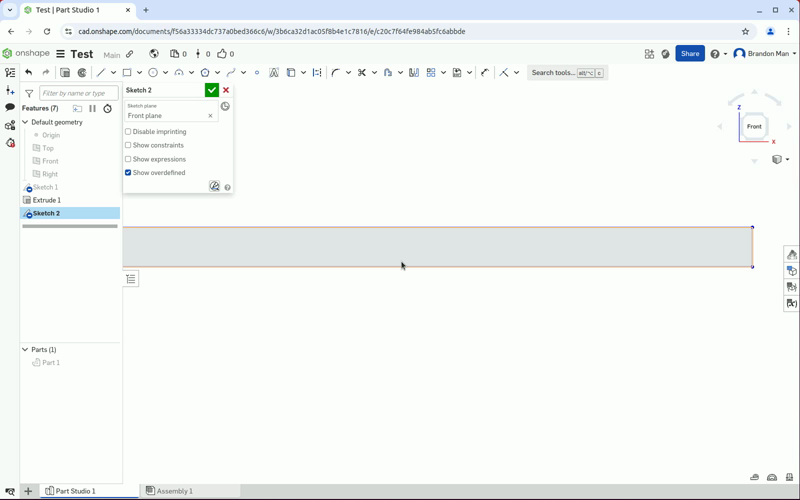
scroll(-6)
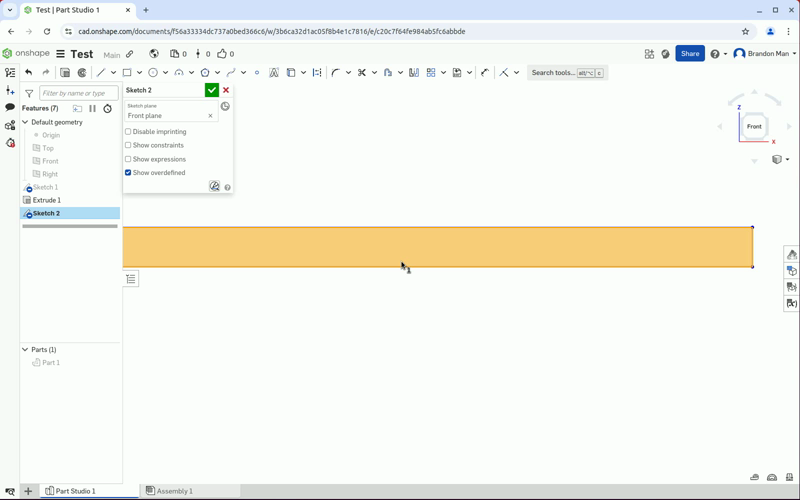
scroll(-6)
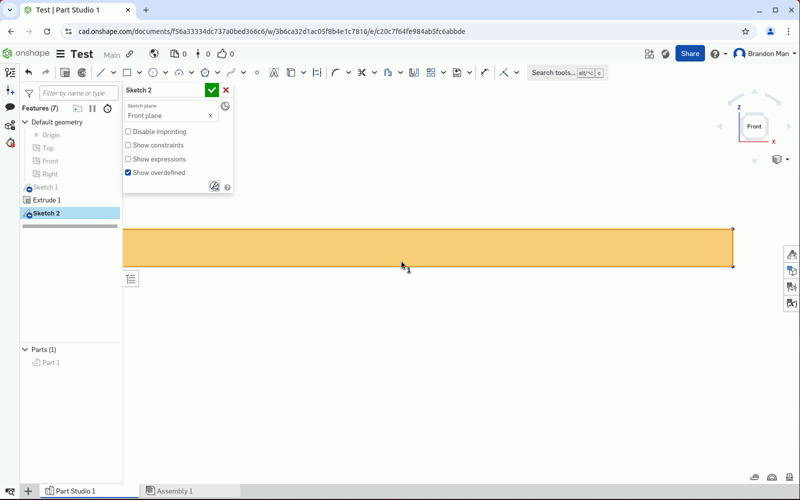
scroll(-6)
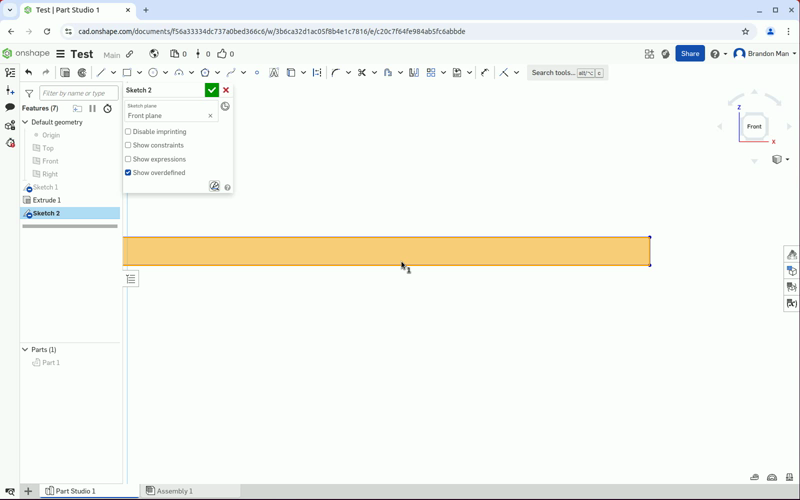
scroll(-6)
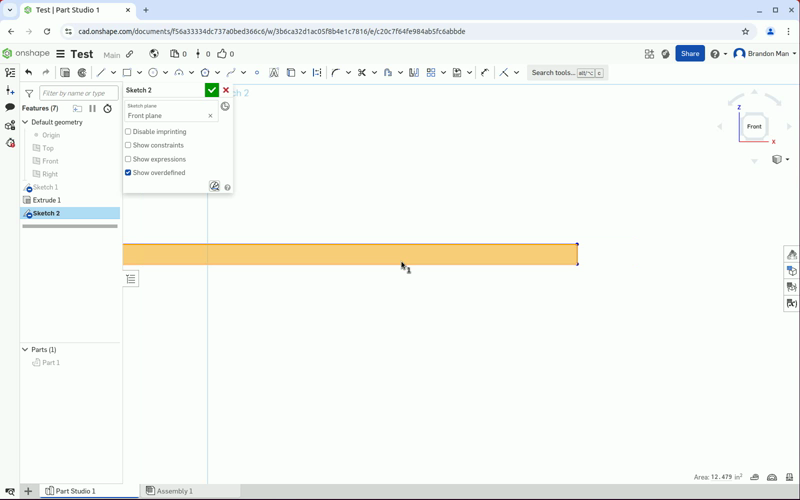
scroll(-6)
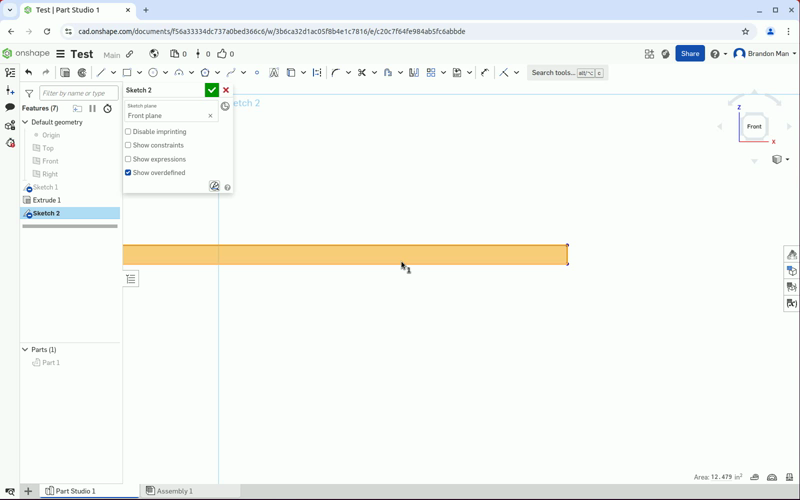
scroll(-6)
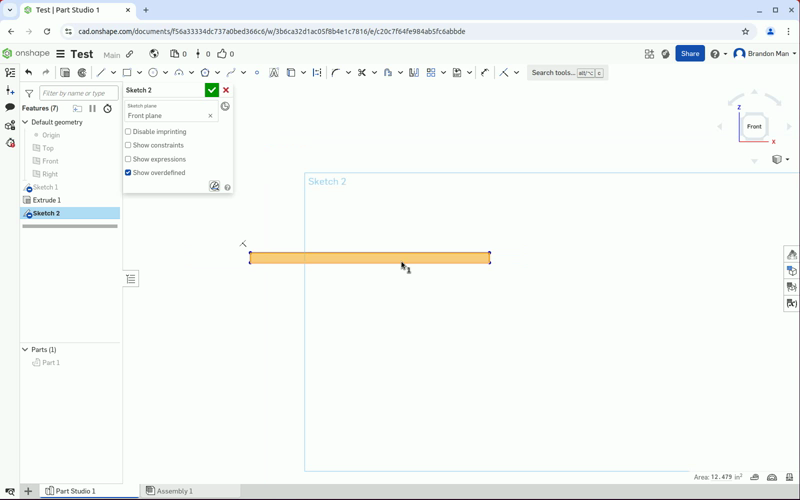
scroll(-6)
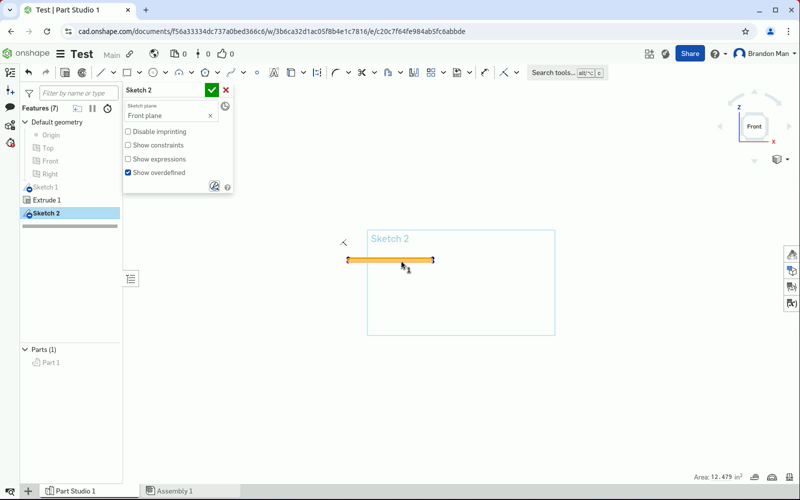
mouse_move(73, 352)
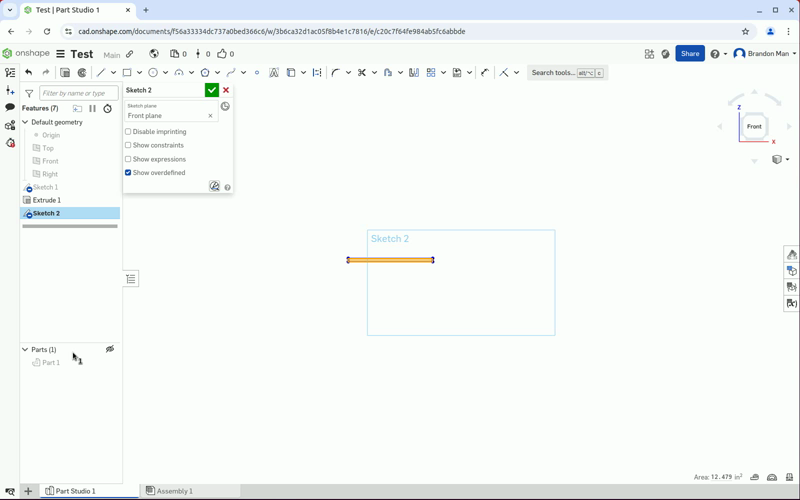
key(shift+y)
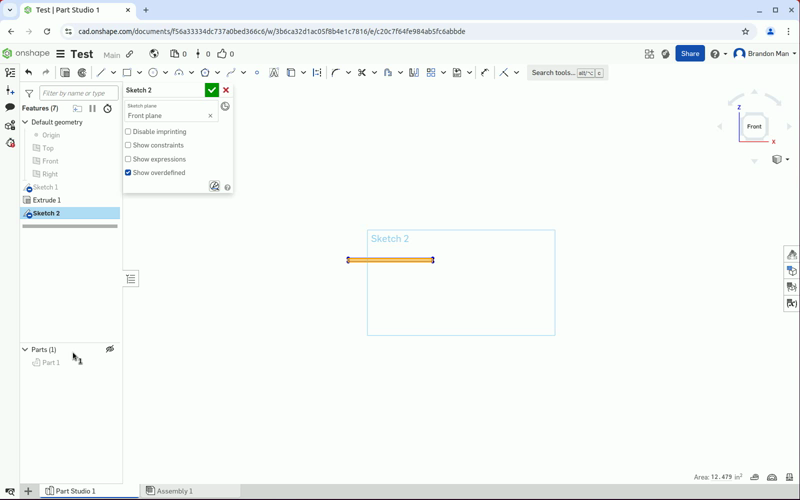
key(shift+e)
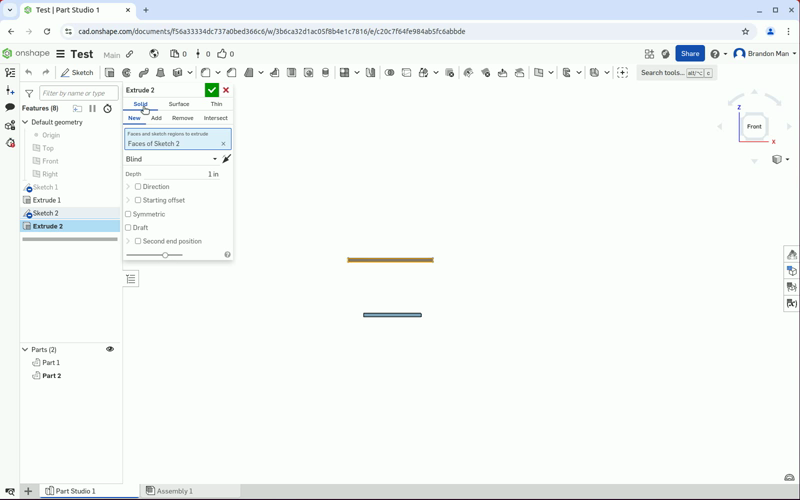
mouse_move(143, 106)
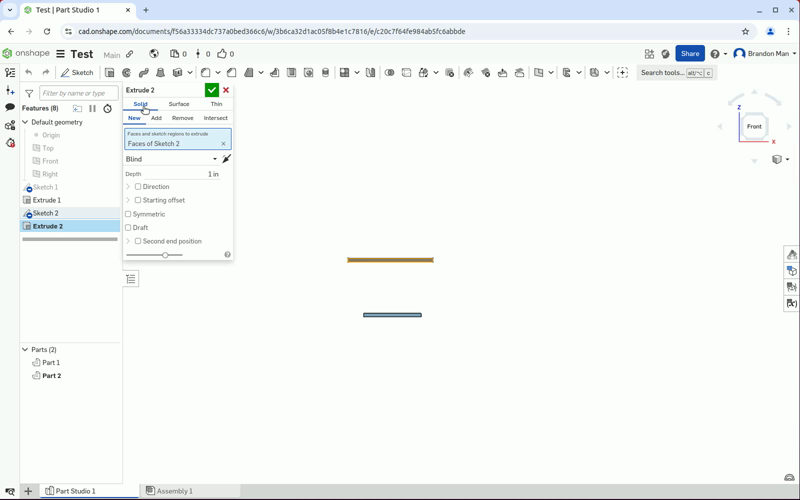
click(143, 106)
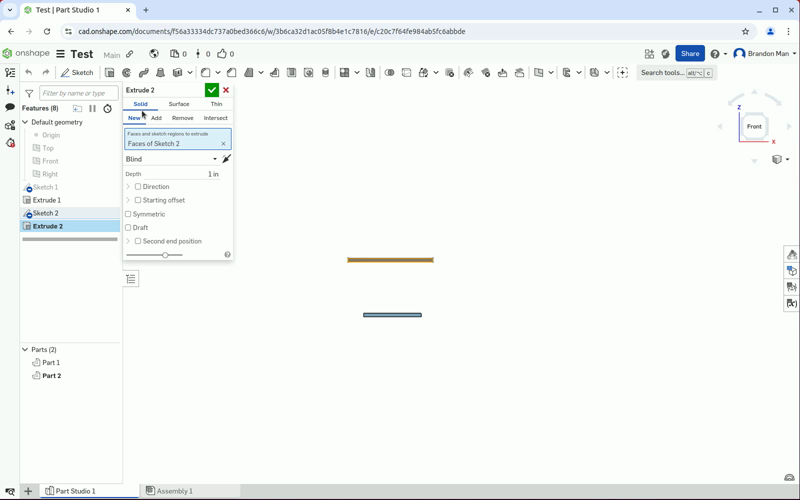
mouse_move(137, 120)
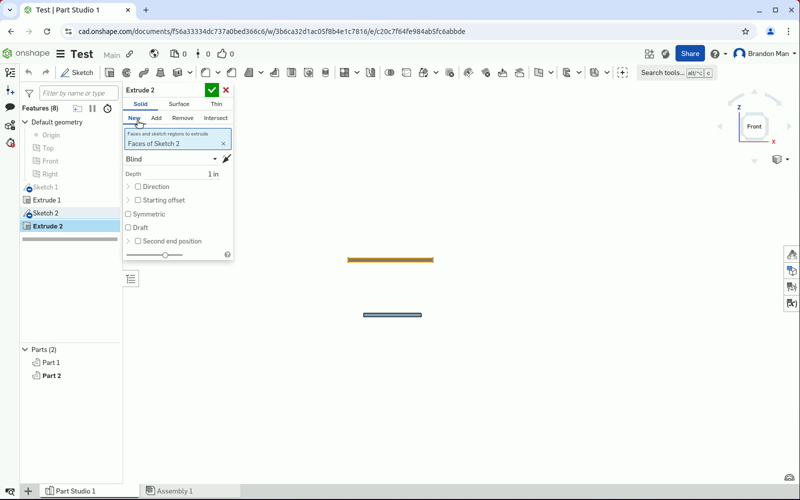
click(137, 120)
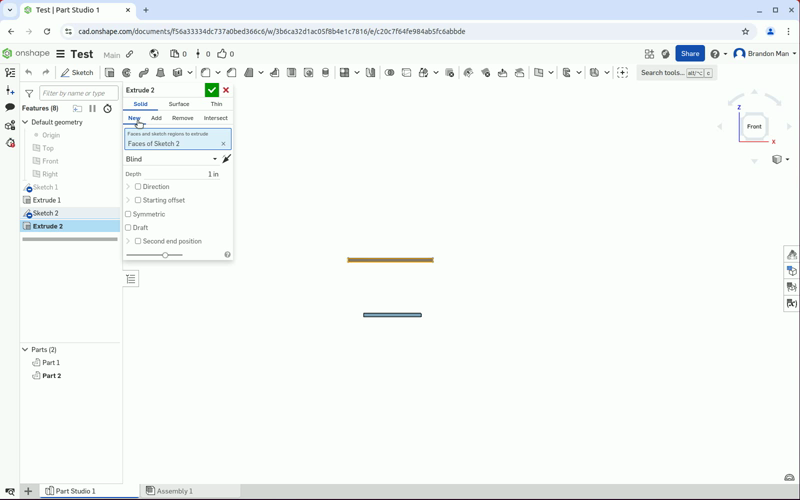
key(tab, 4)
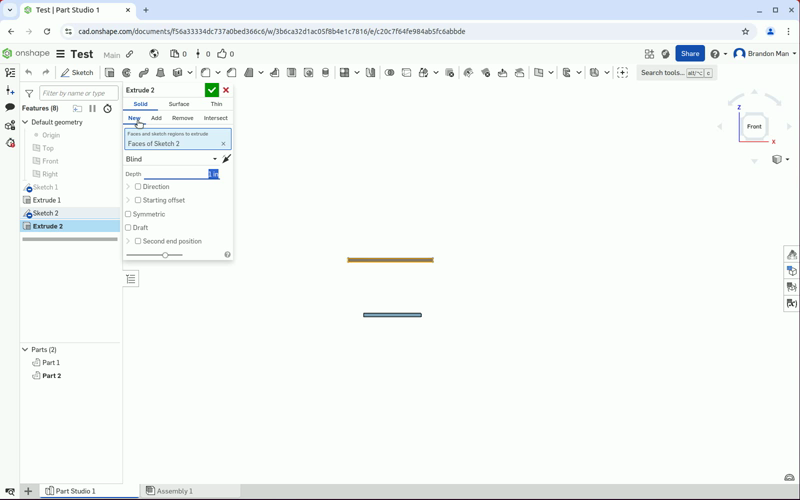
text(20.942)
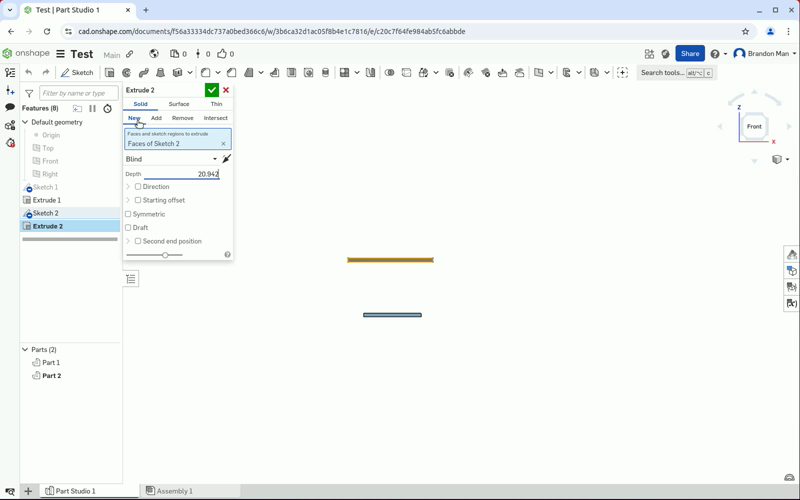
key(enter)
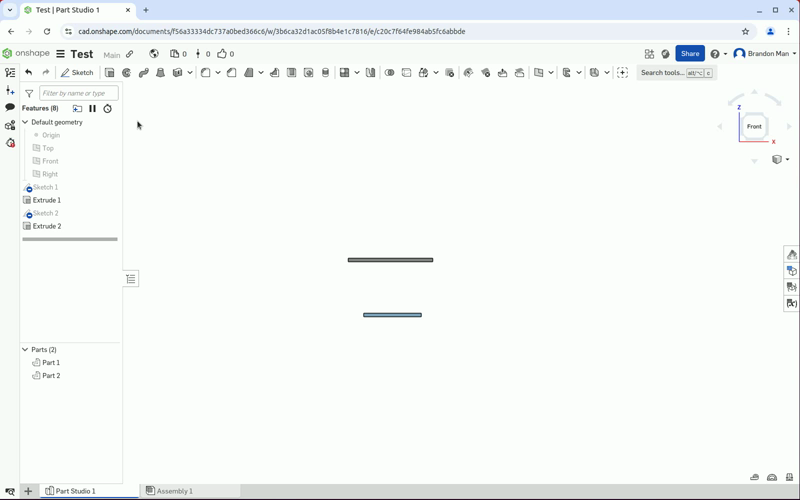
key(shift+h)
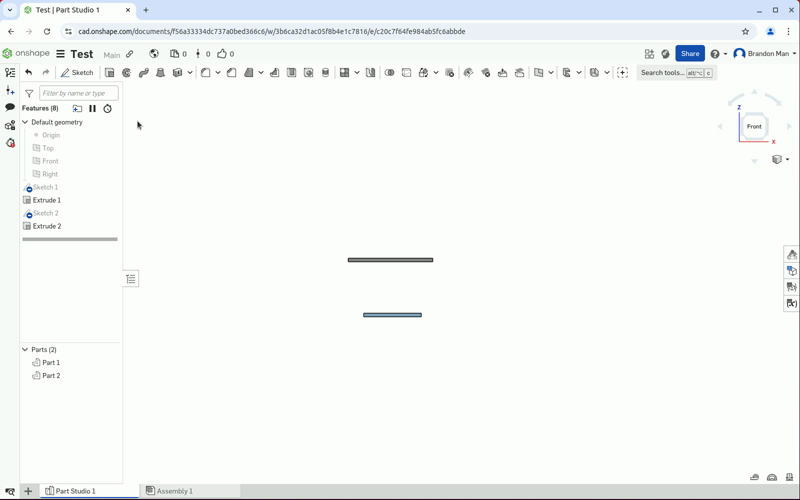
key(shift+h)
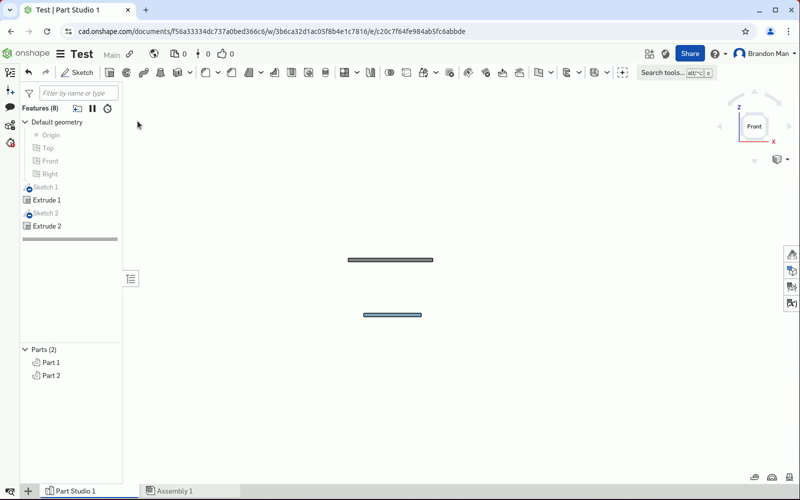
mouse_move(73, 189)
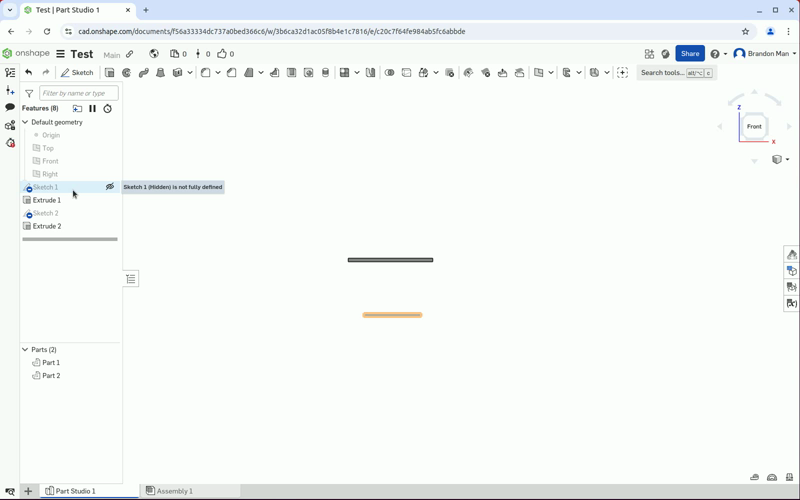
click(73, 189)
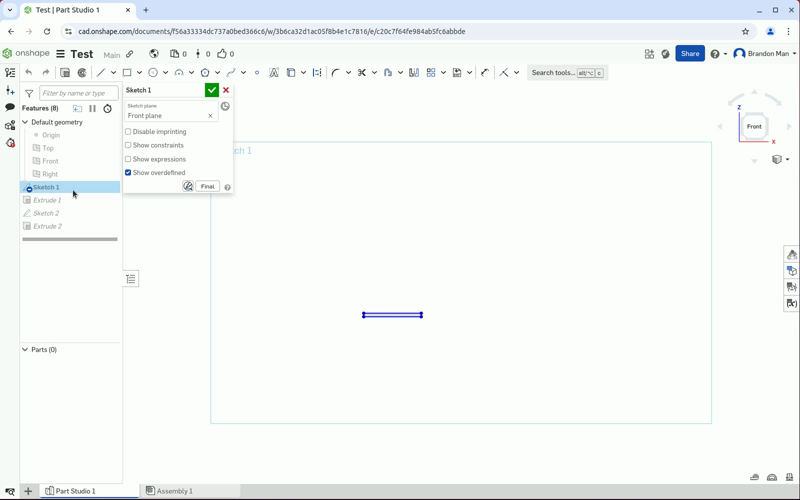
mouse_move(229, 92)
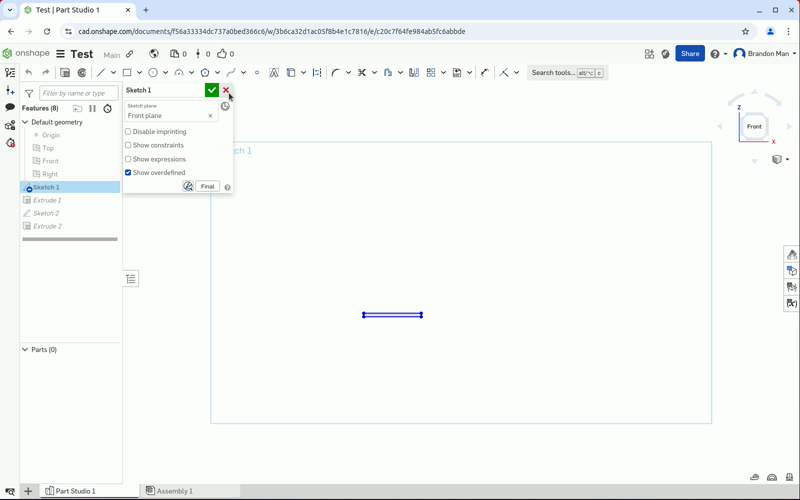
click(229, 92)
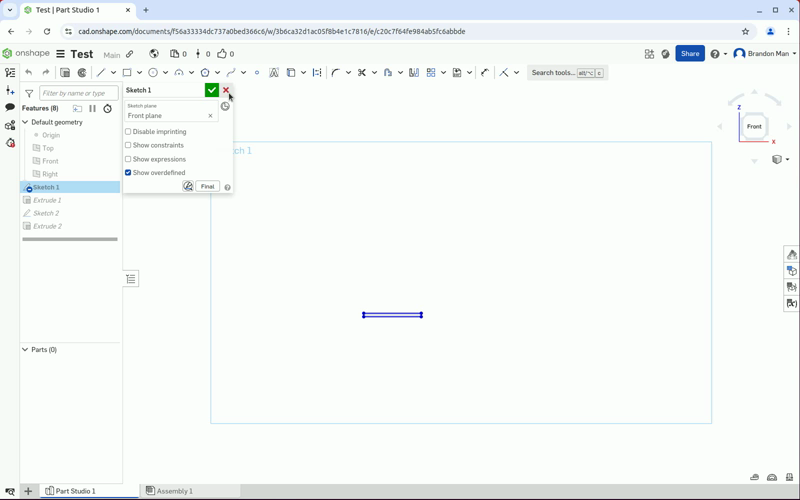
key(shift+s)
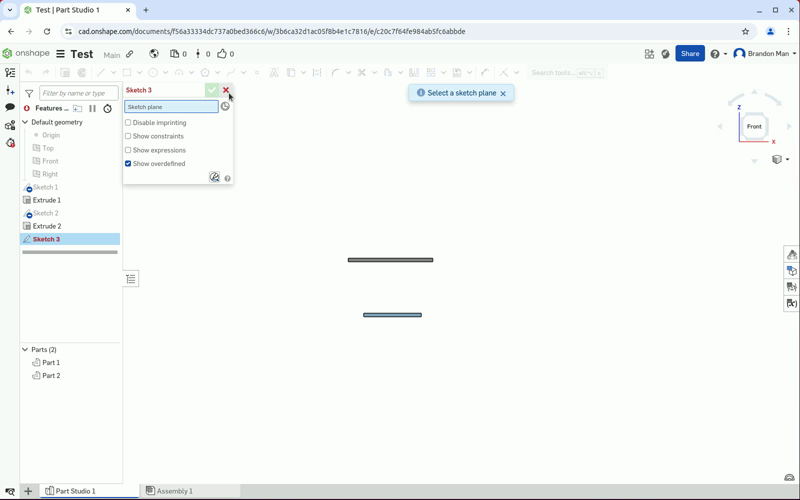
mouse_move(73, 163)
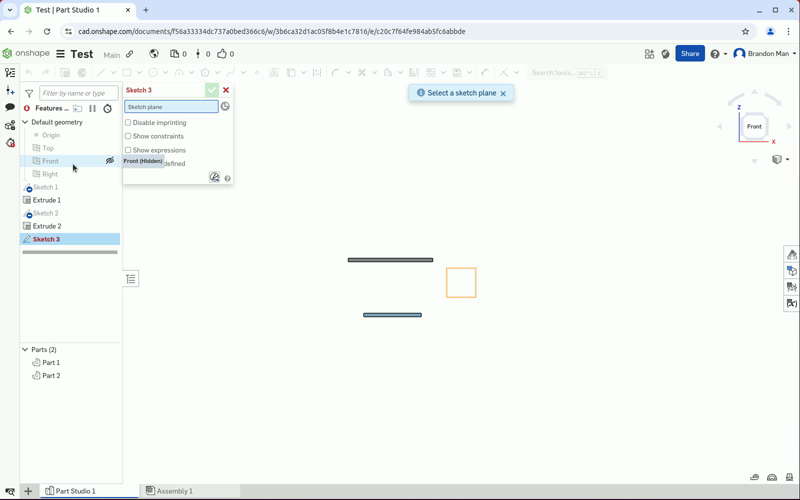
click(73, 163)
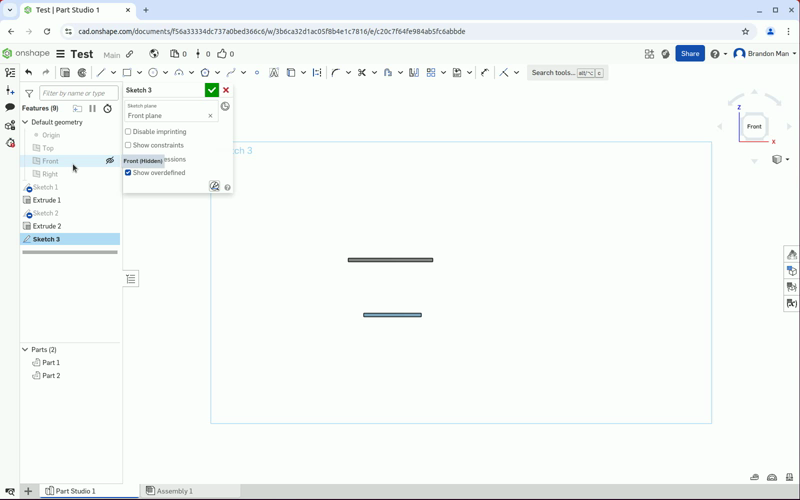
mouse_move(73, 352)
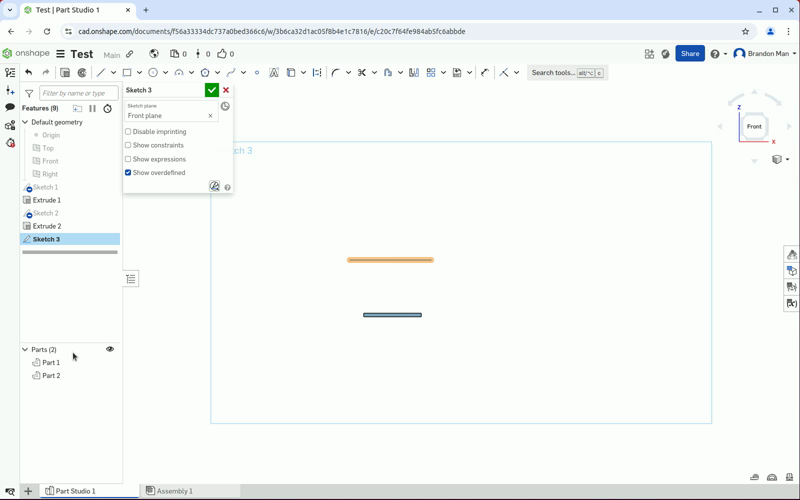
key(y)
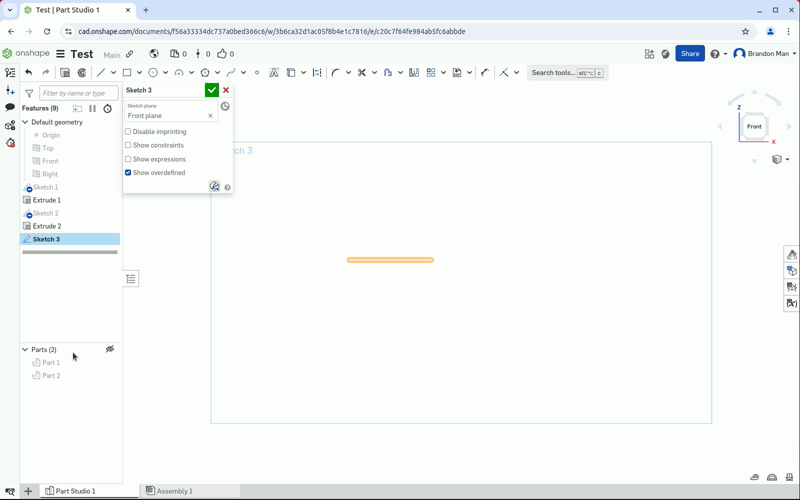
key(l)
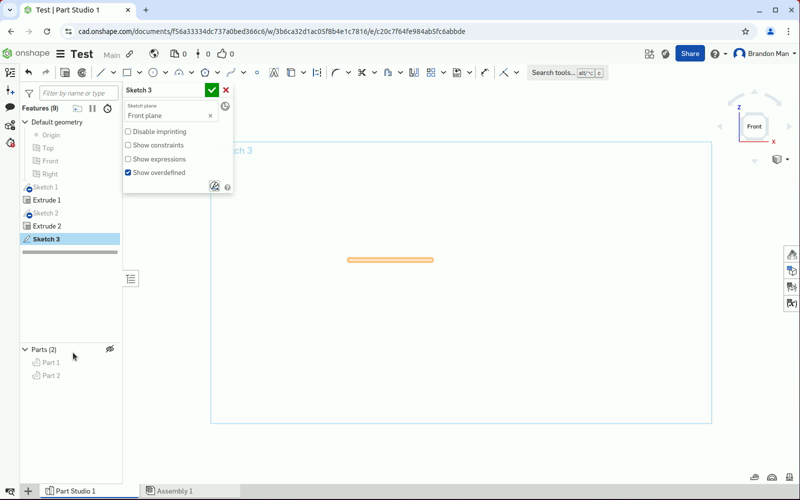
key_down(shift)
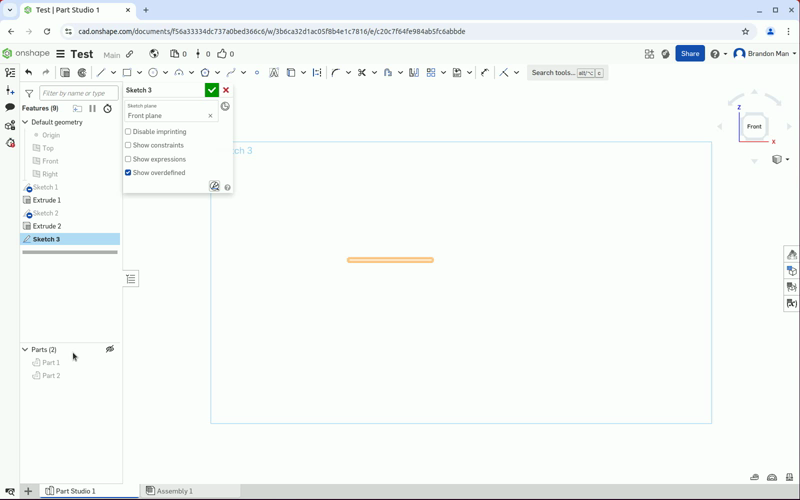
mouse_move(457, 245)
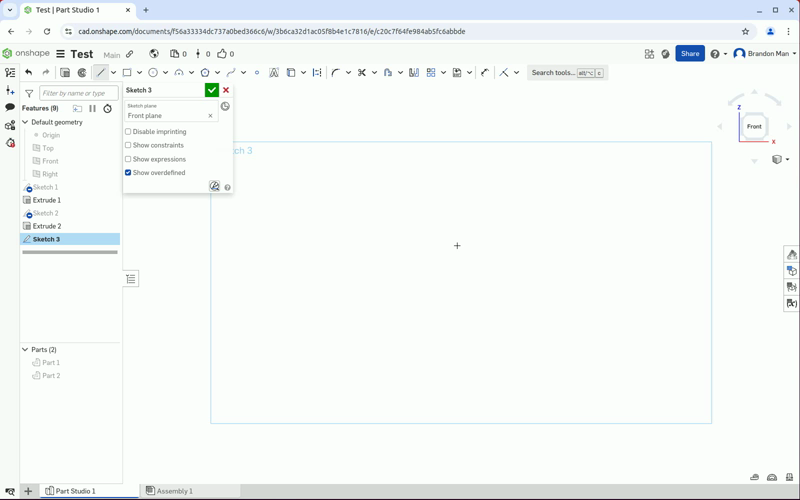
click(457, 245)
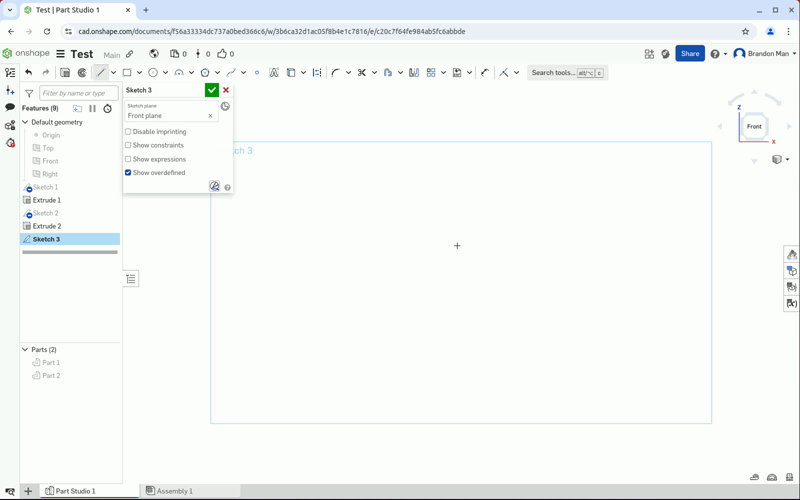
key_up(shift)
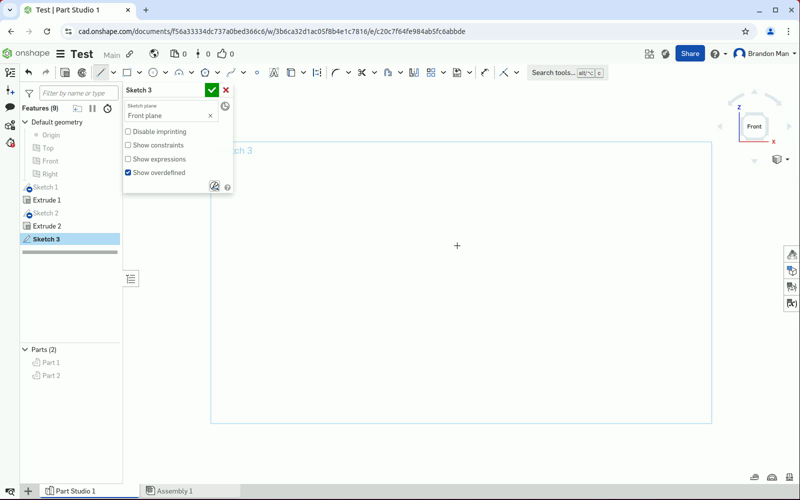
key_down(shift)
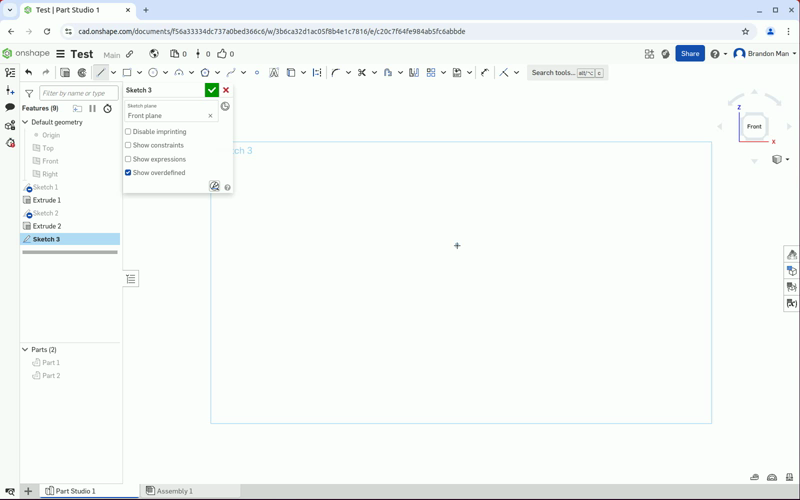
mouse_move(487, 245)
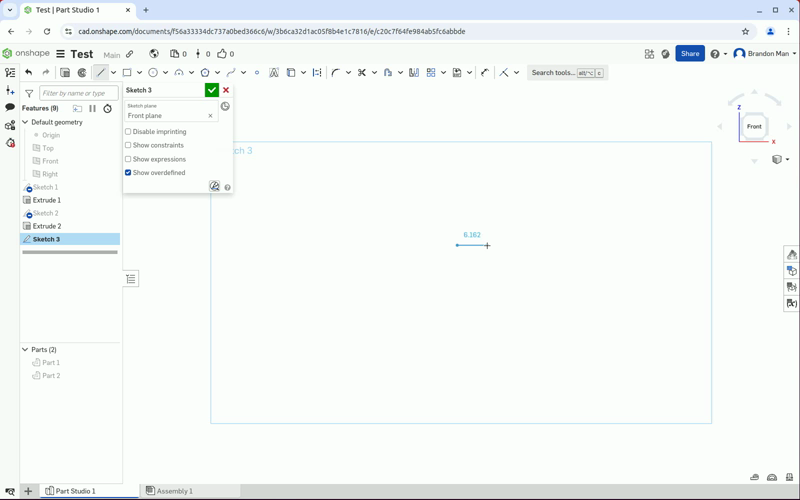
mouse_move(503, 245)
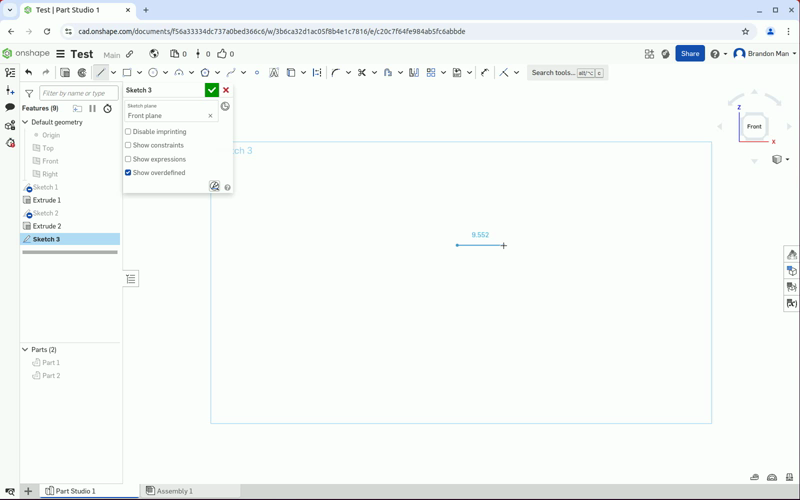
click(503, 245)
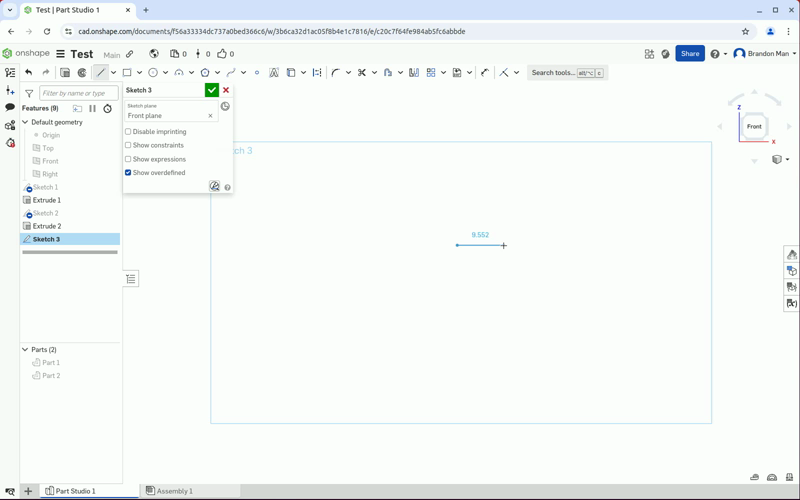
key_up(shift)
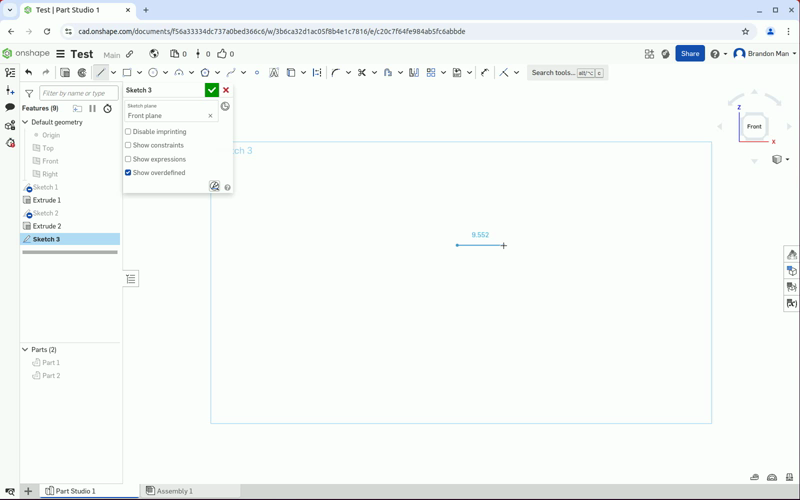
key_down(shift)
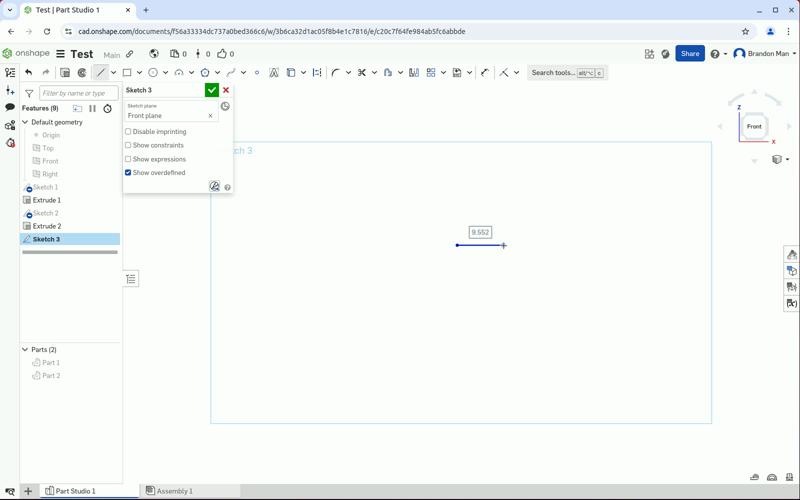
mouse_move(533, 245)
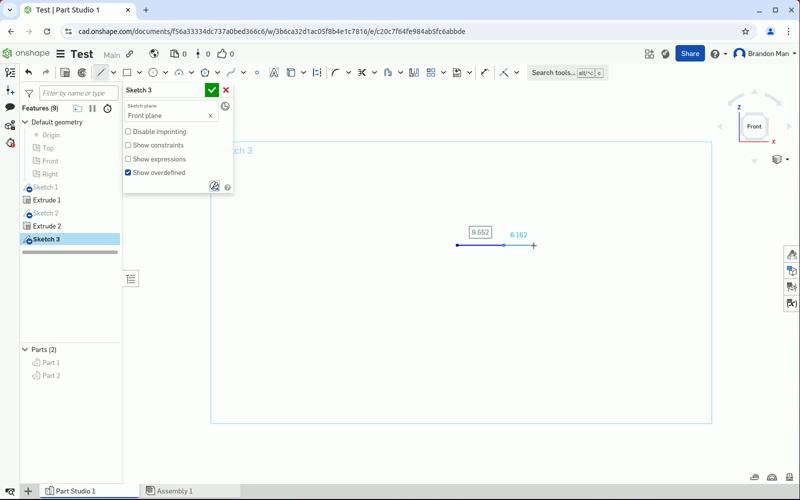
mouse_move(503, 242)
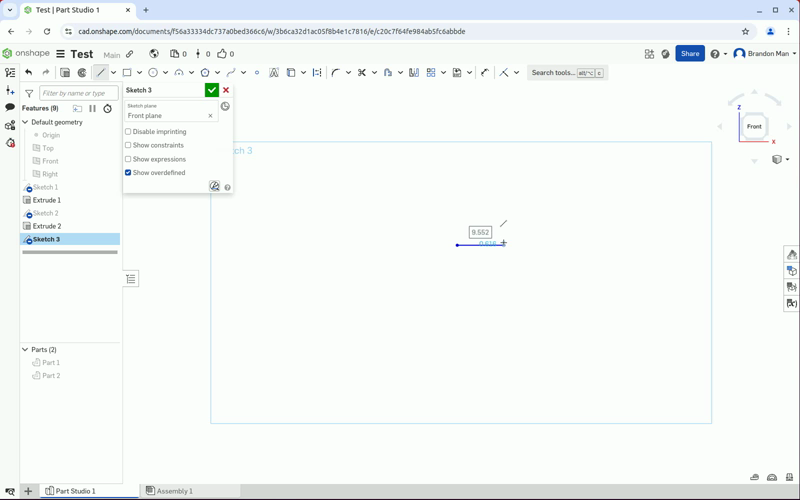
scroll(6)
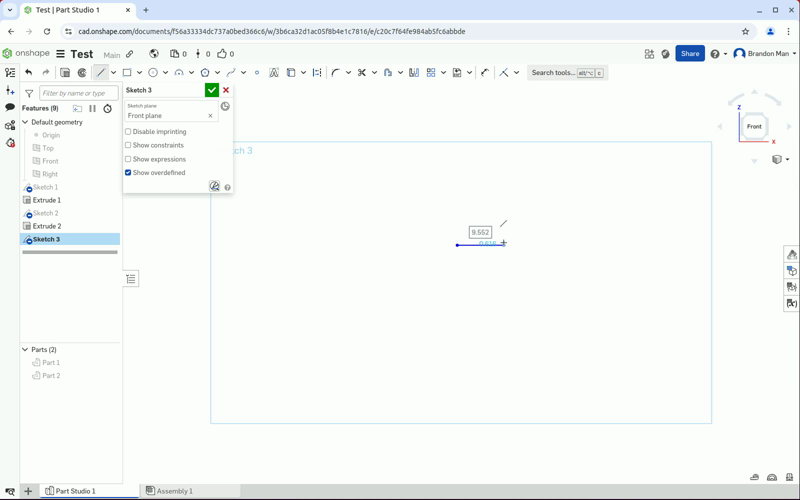
scroll(6)
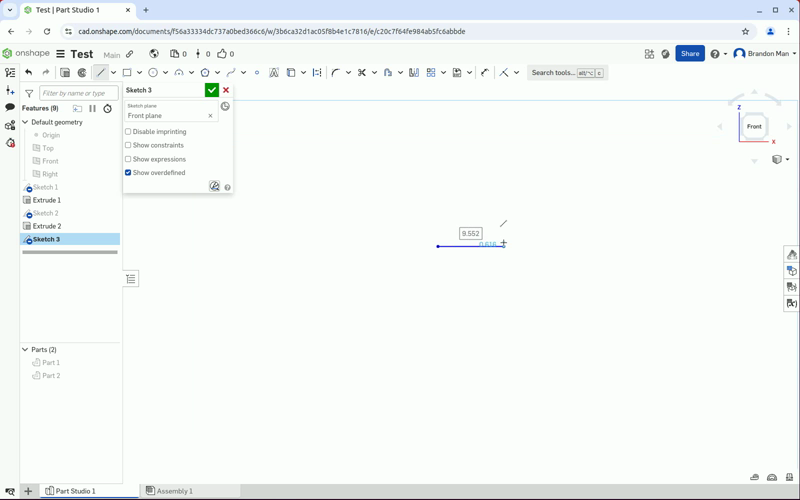
scroll(6)
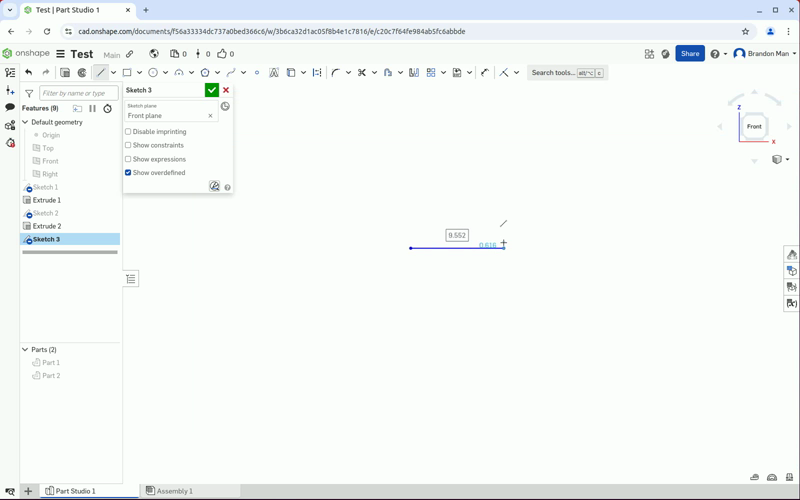
scroll(6)
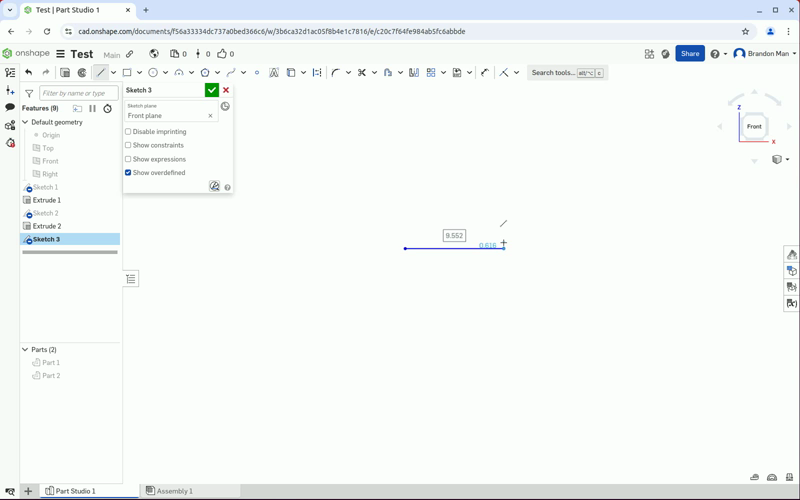
scroll(6)
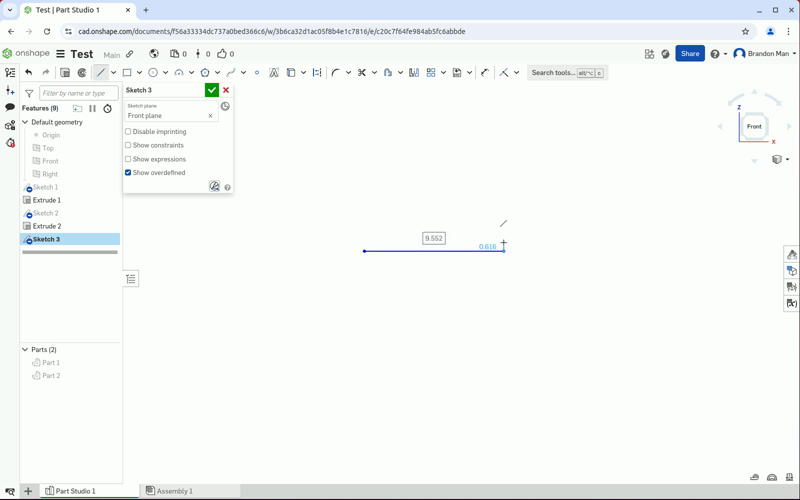
scroll(6)
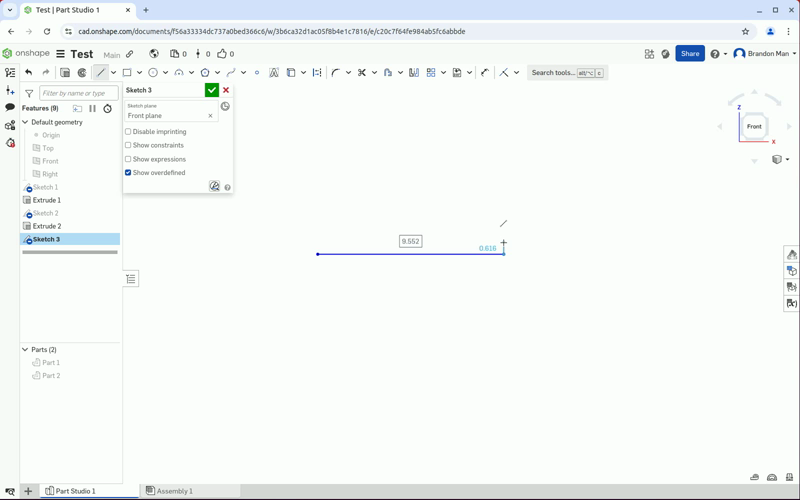
scroll(6)
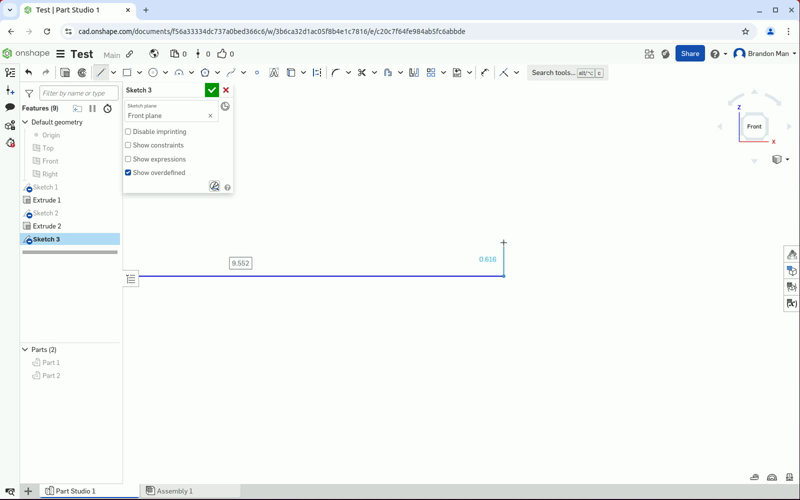
click(503, 242)
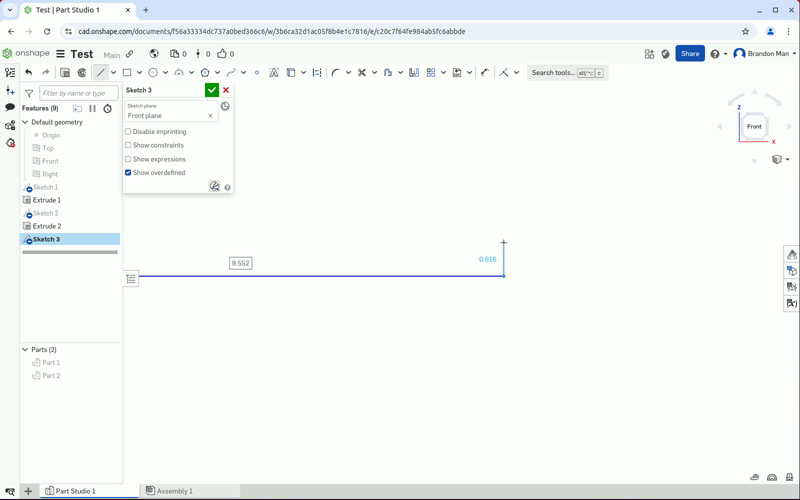
scroll(-6)
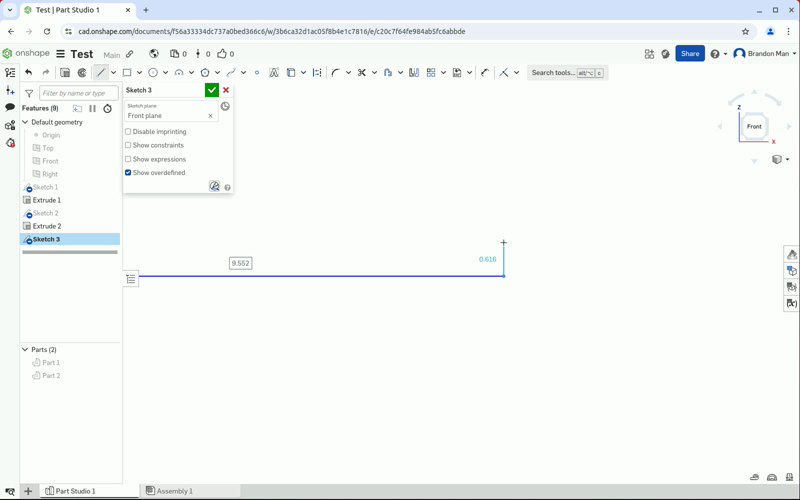
scroll(-6)
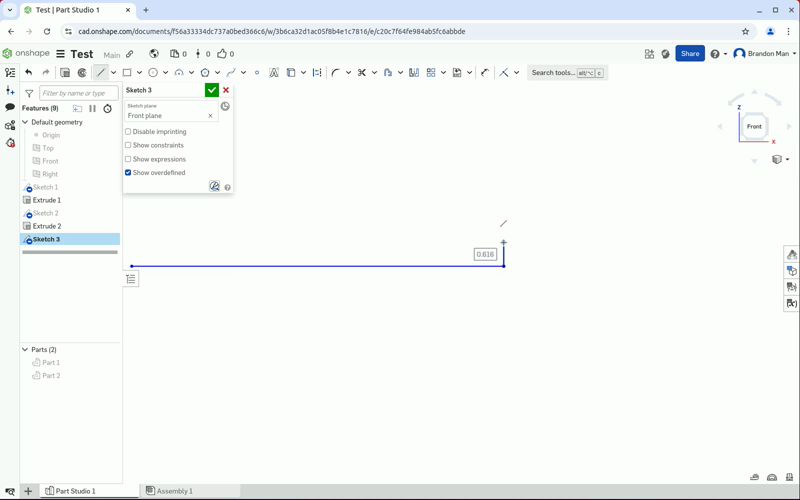
scroll(-6)
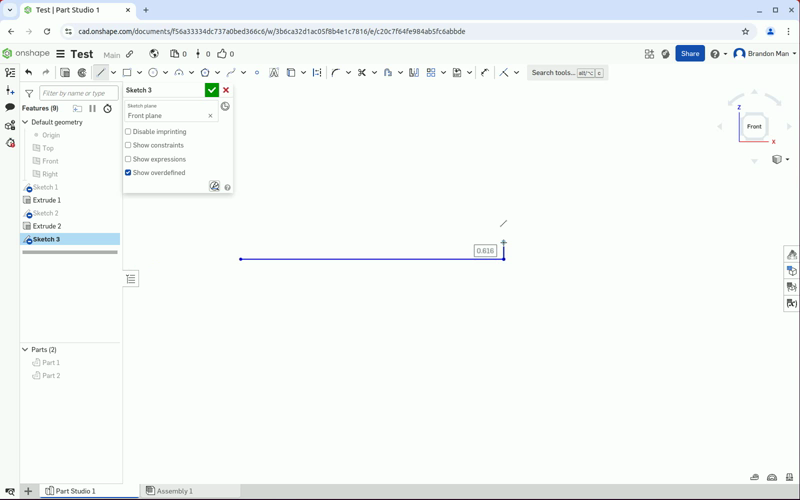
scroll(-6)
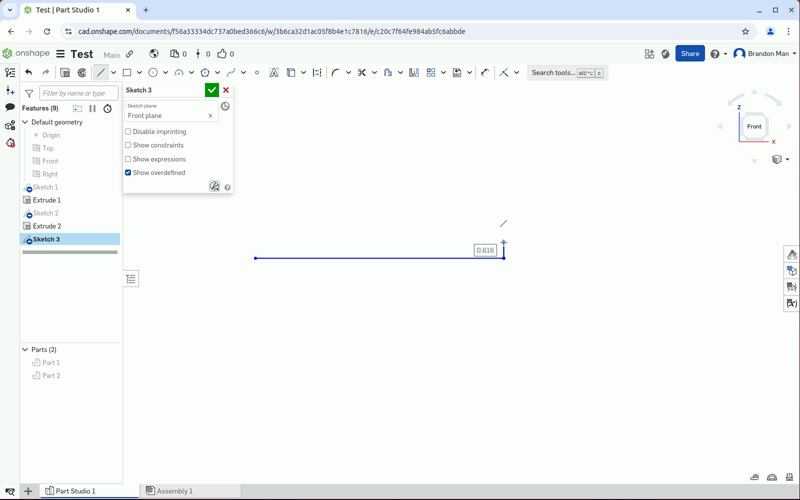
scroll(-6)
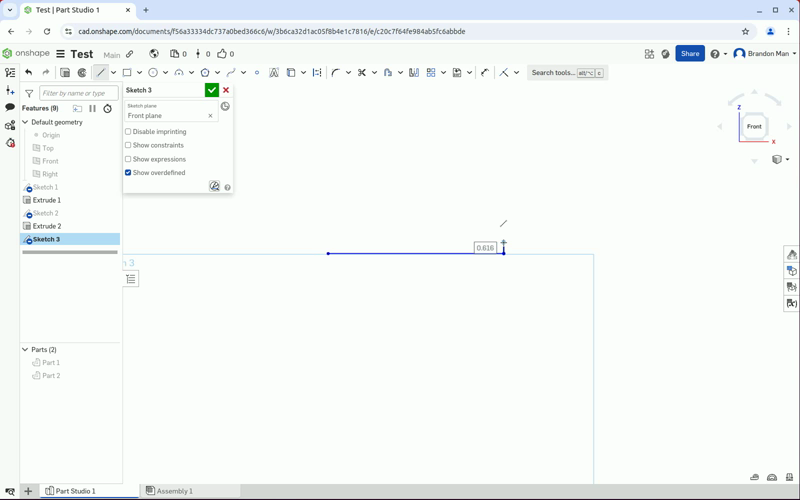
scroll(-6)
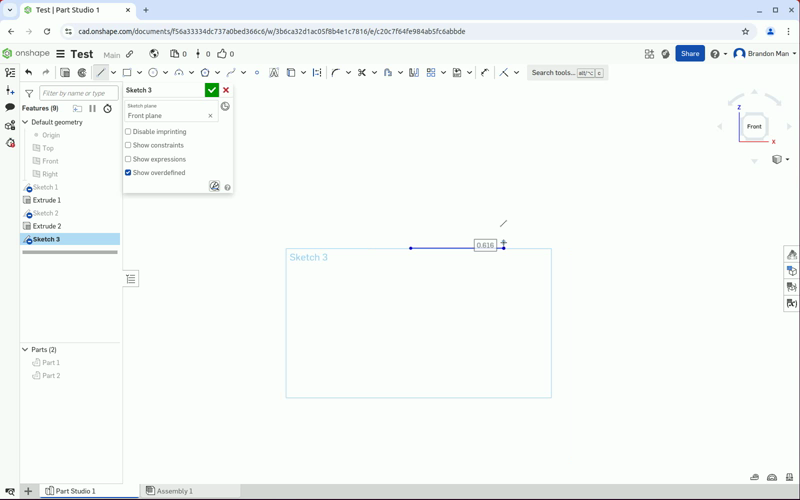
scroll(-6)
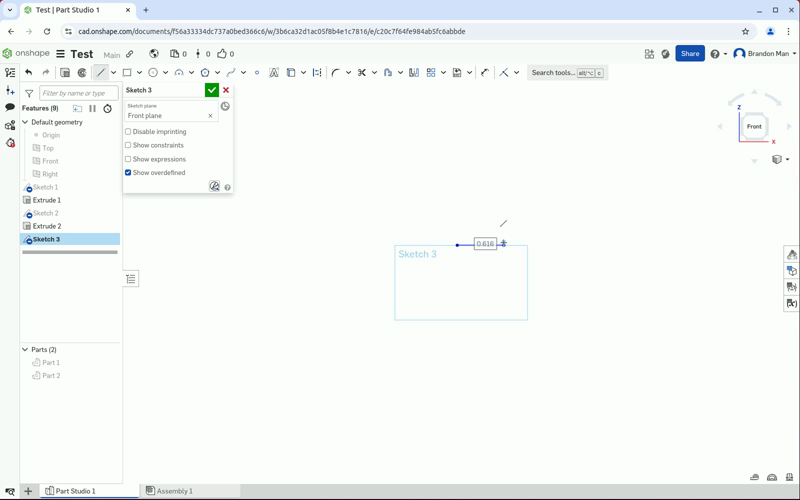
key_up(shift)
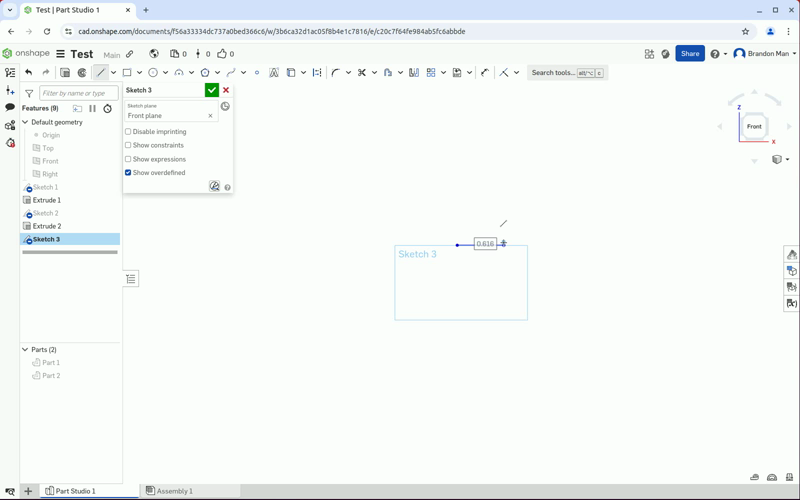
key_down(shift)
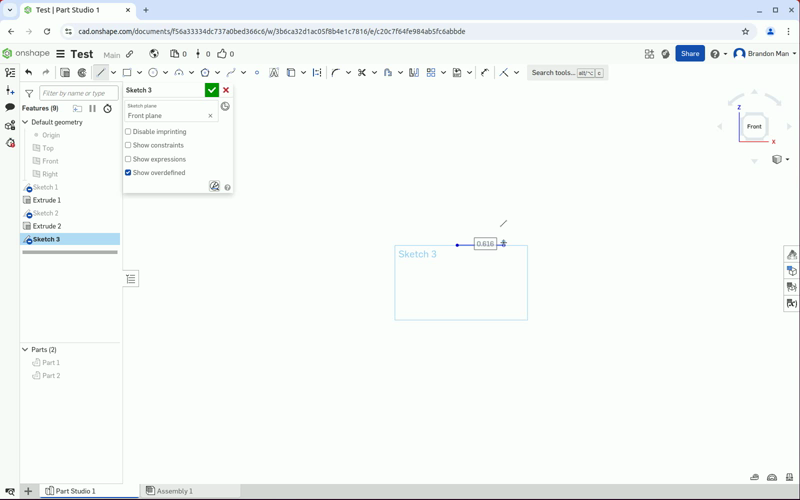
mouse_move(533, 242)
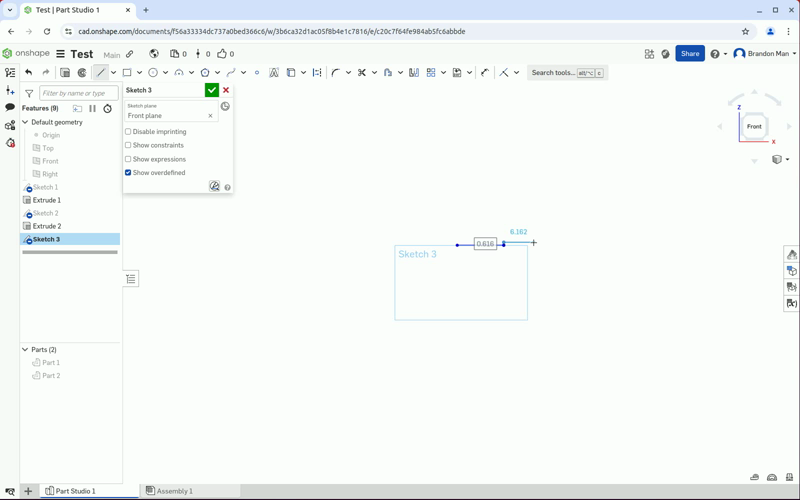
mouse_move(457, 242)
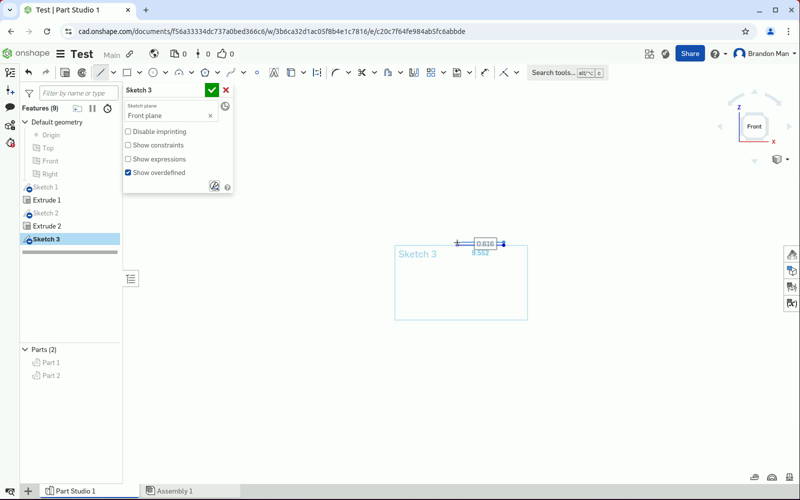
scroll(6)
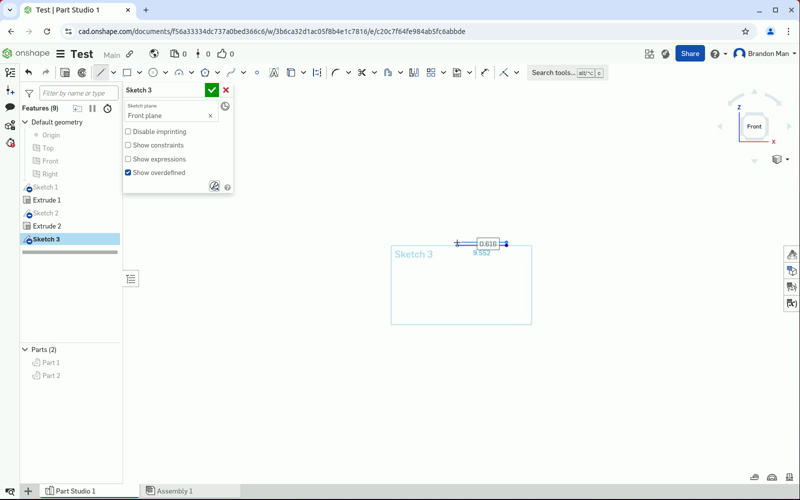
scroll(6)
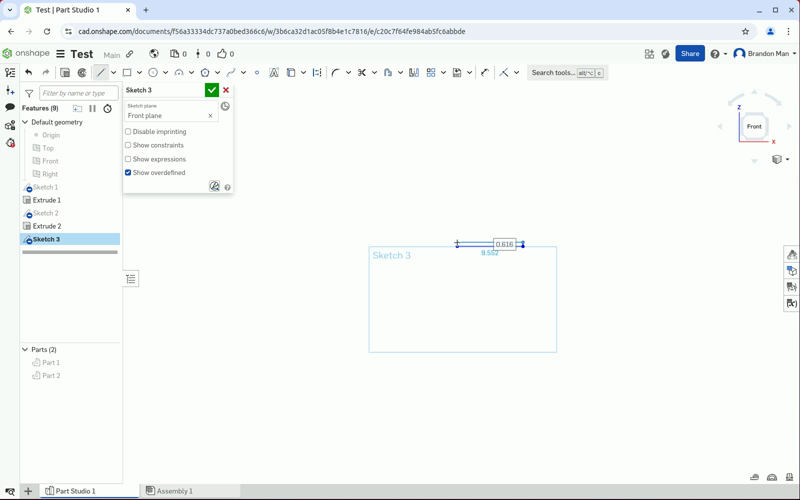
scroll(6)
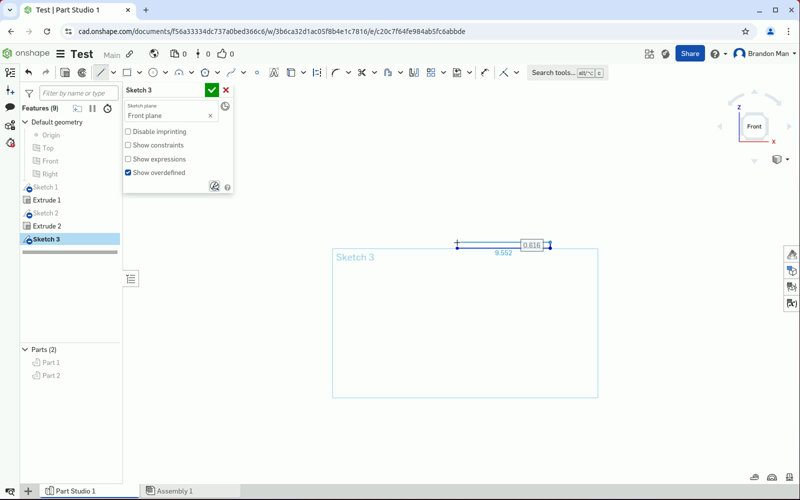
scroll(6)
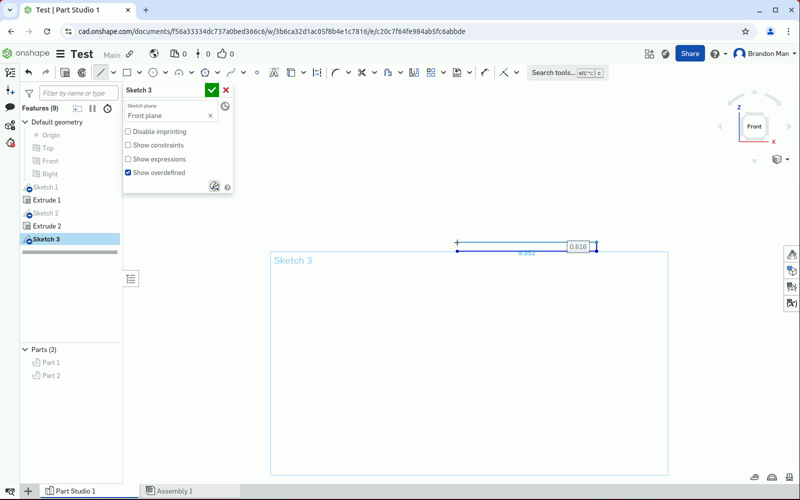
scroll(6)
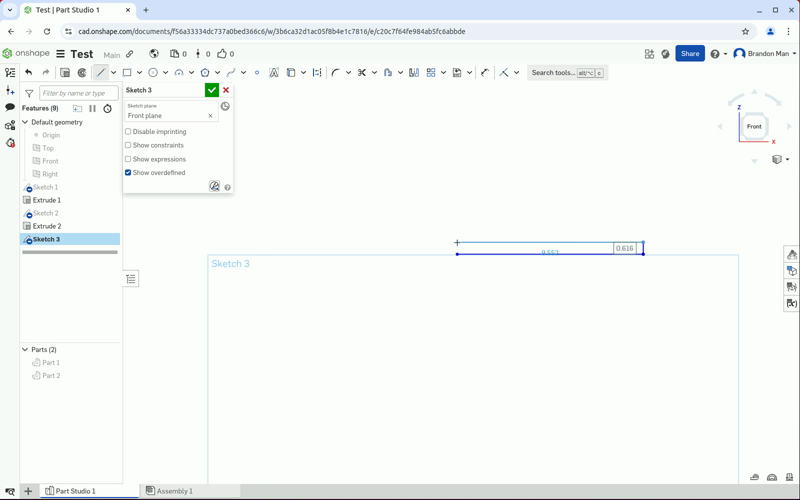
scroll(6)
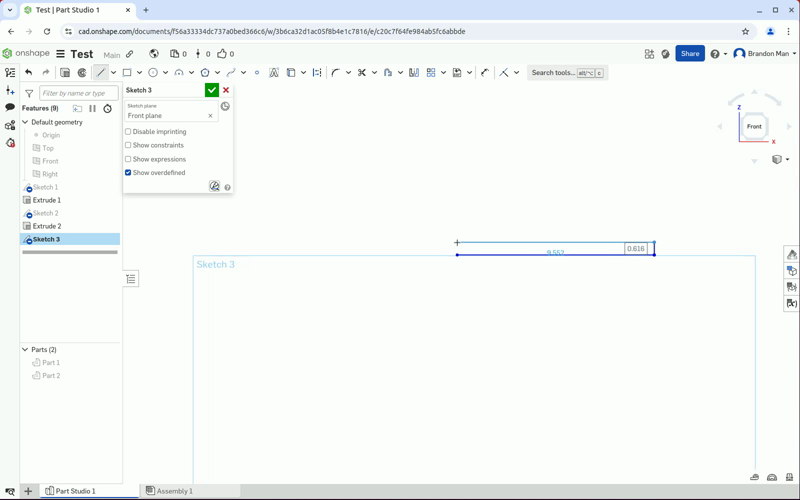
scroll(6)
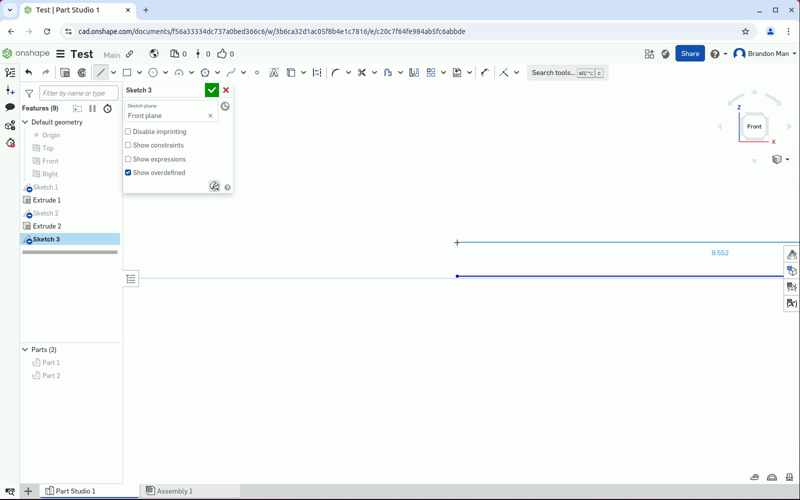
click(457, 242)
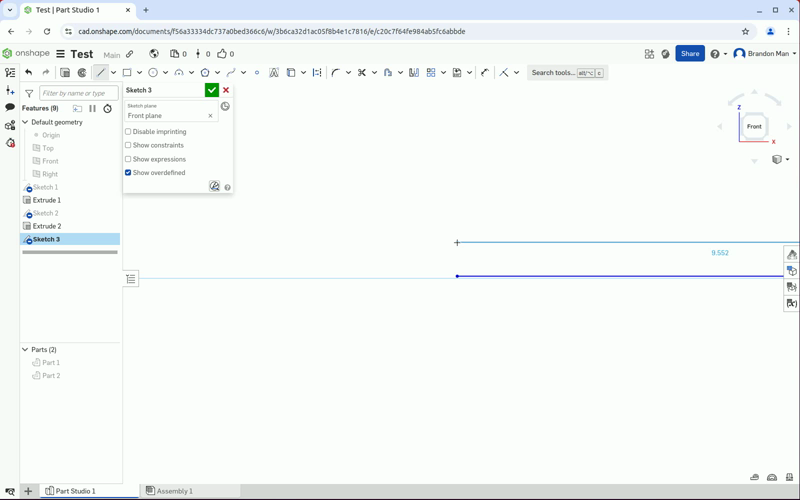
scroll(-6)
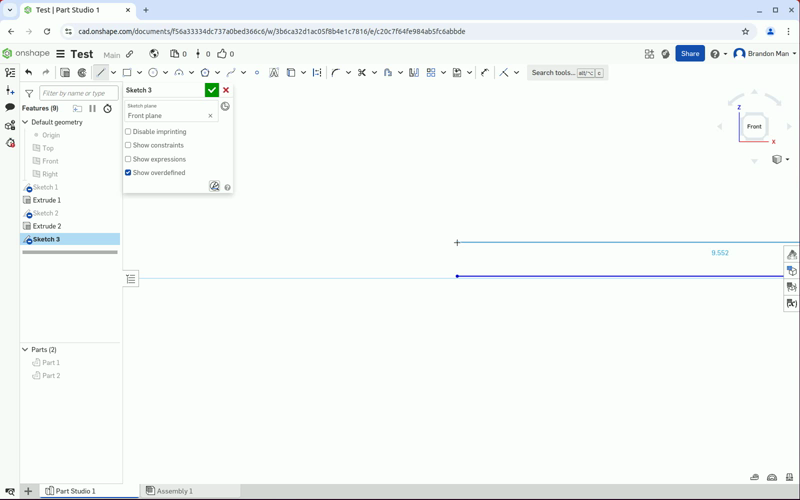
scroll(-6)
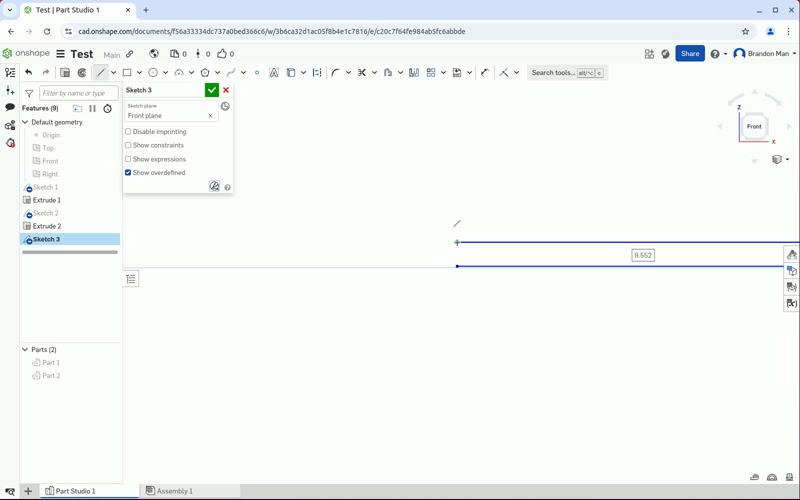
scroll(-6)
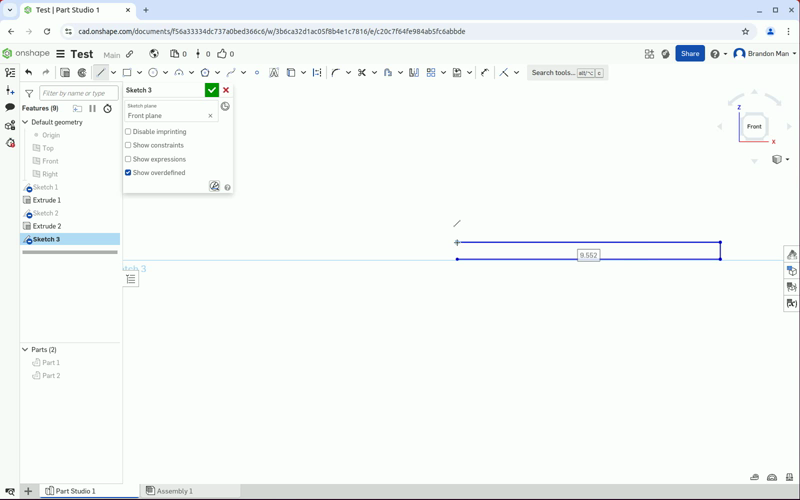
scroll(-6)
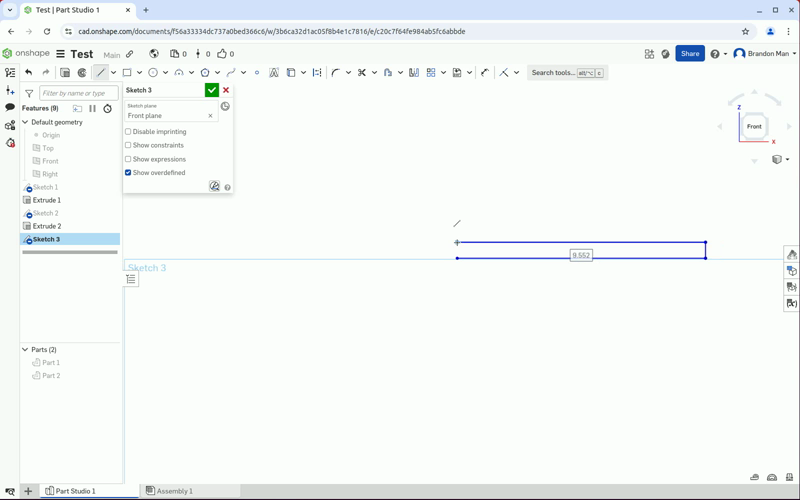
scroll(-6)
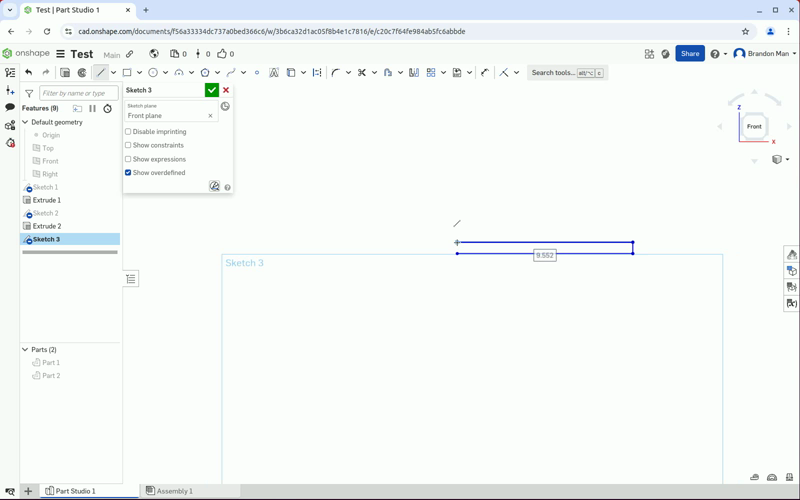
scroll(-6)
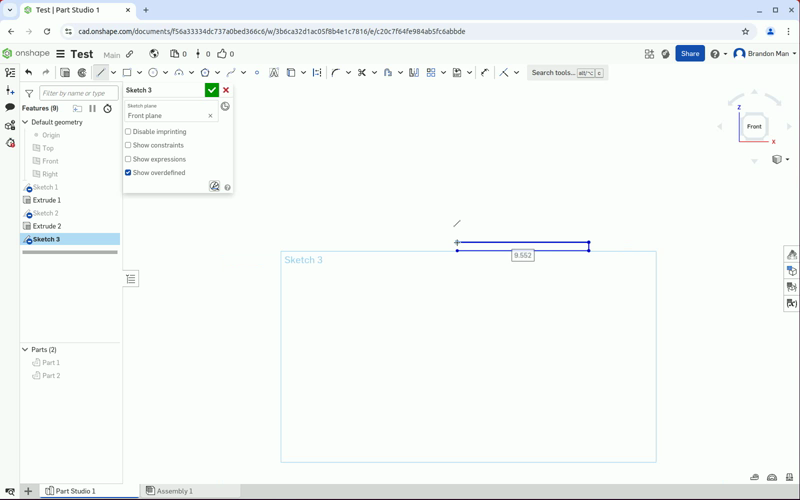
scroll(-6)
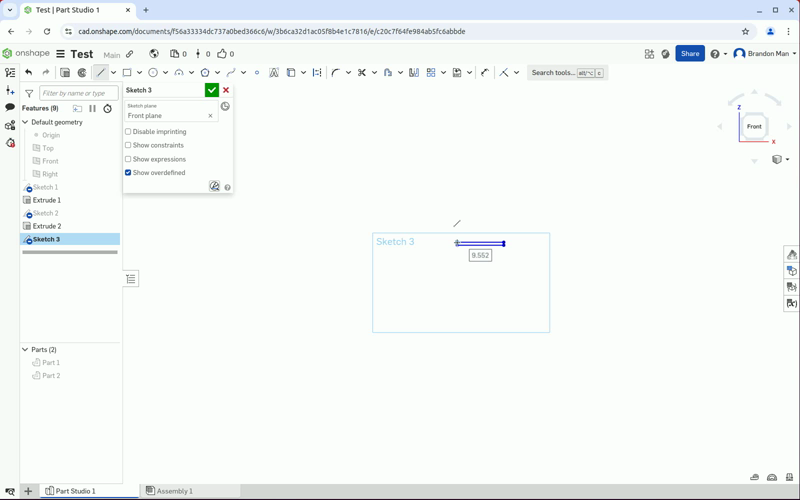
key_up(shift)
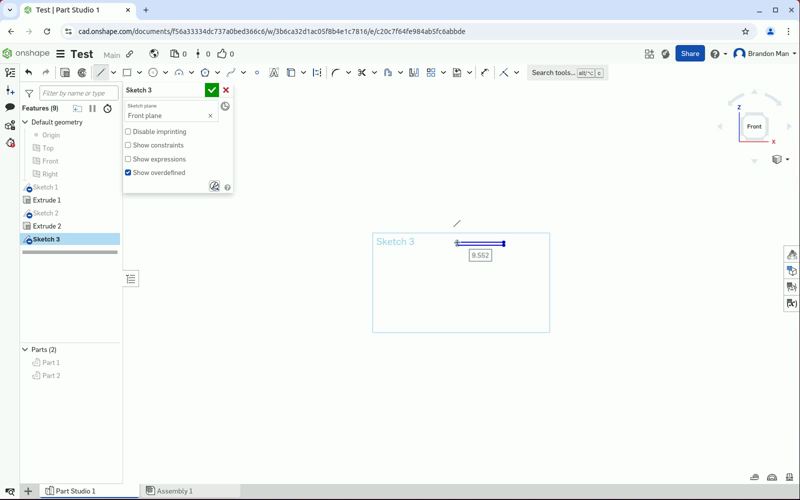
mouse_move(487, 242)
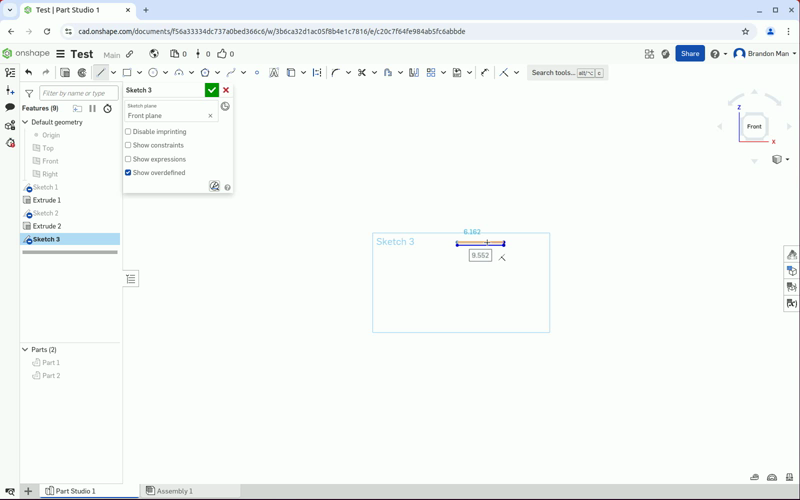
key_down(shift)
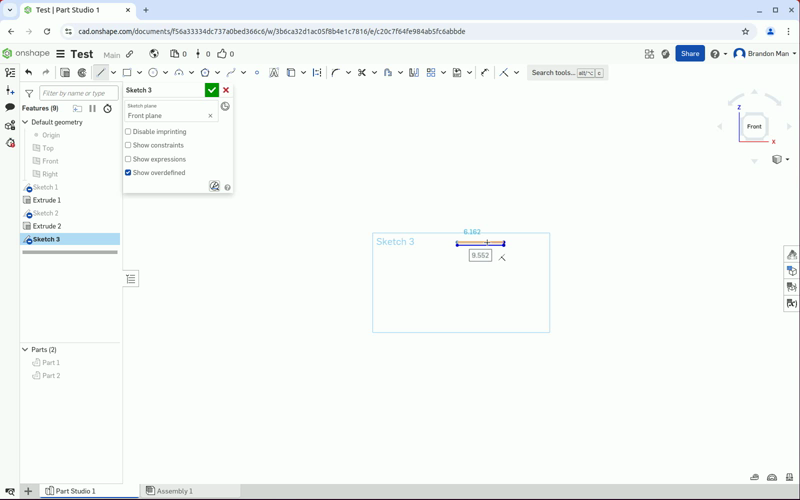
mouse_move(457, 245)
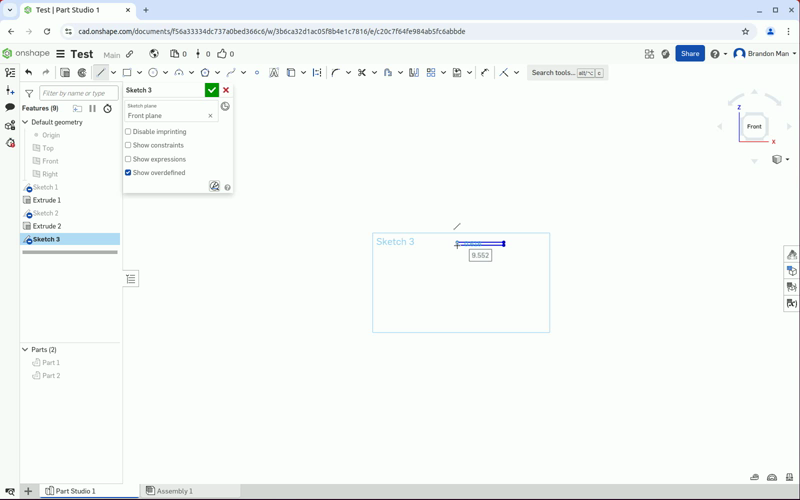
scroll(6)
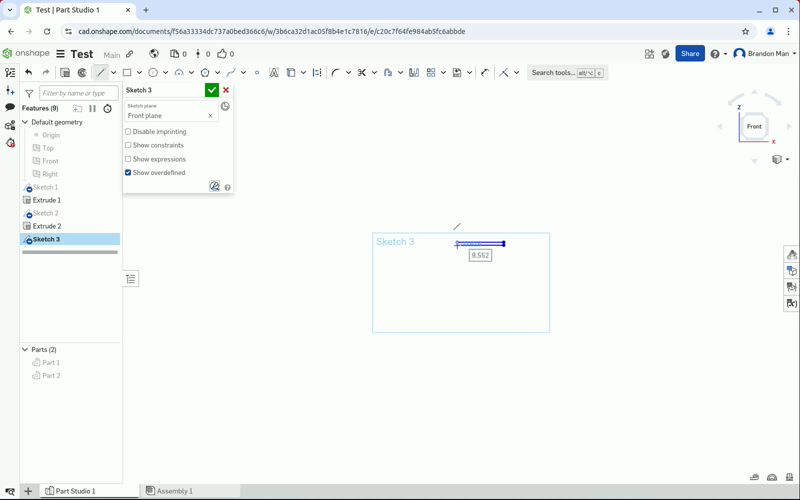
scroll(6)
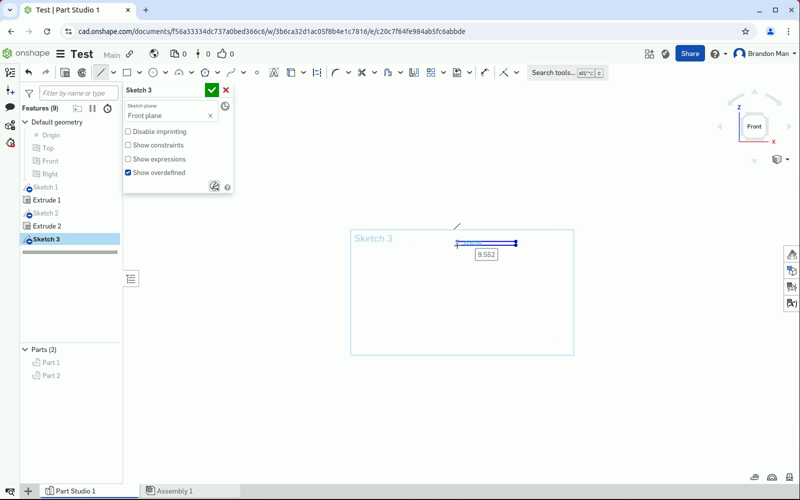
scroll(6)
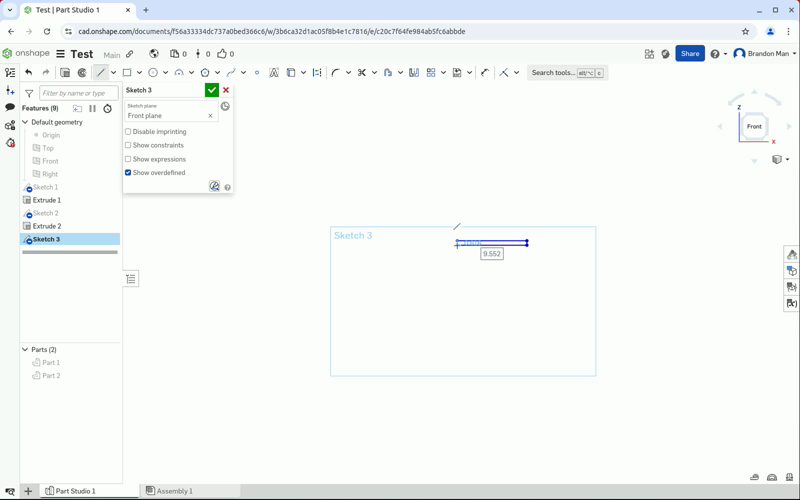
scroll(6)
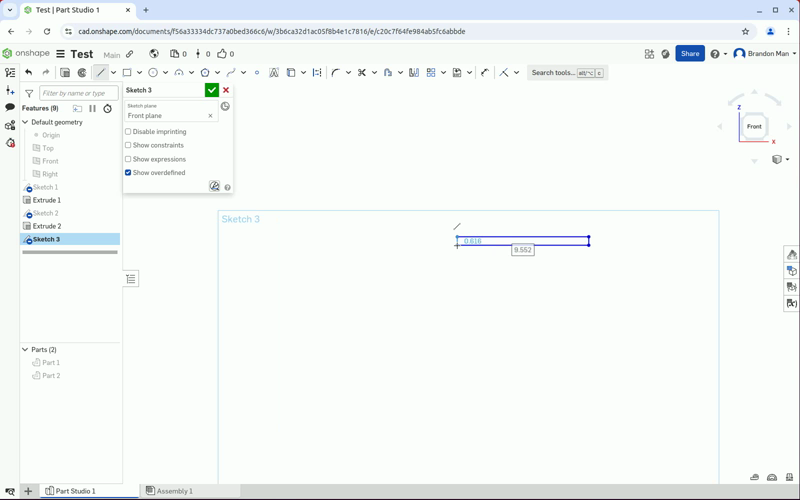
scroll(6)
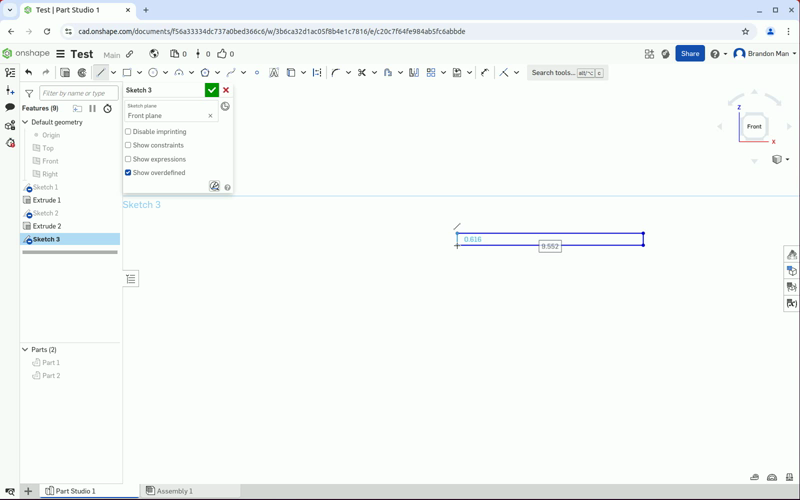
scroll(6)
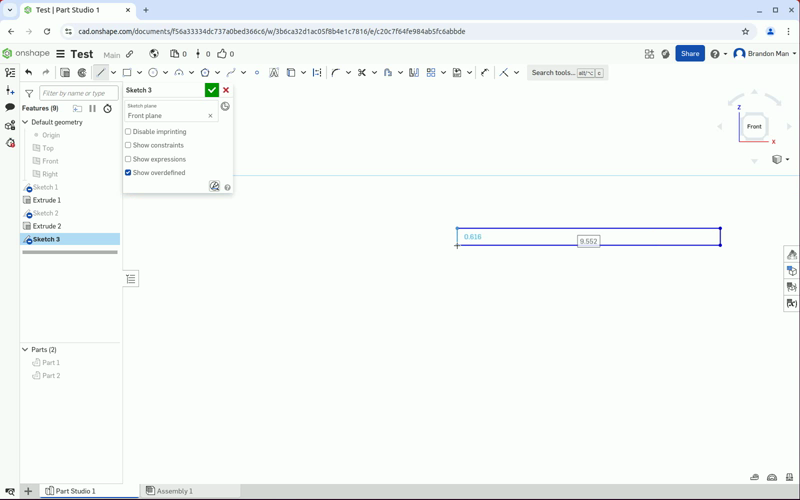
scroll(6)
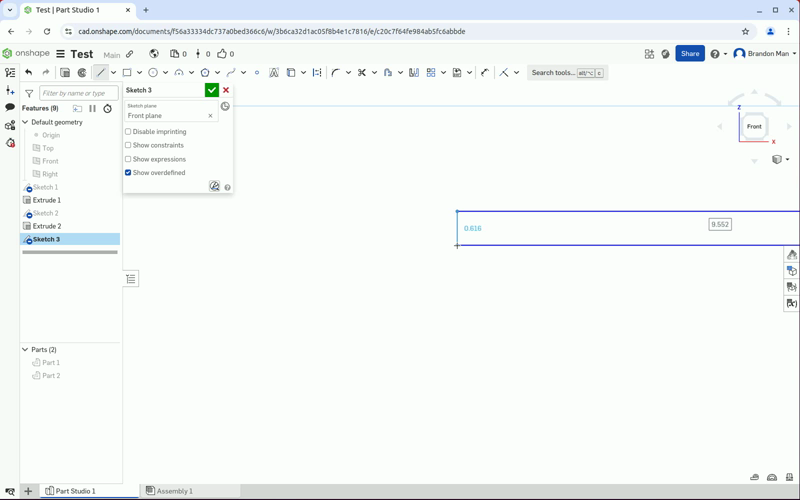
key_up(shift)
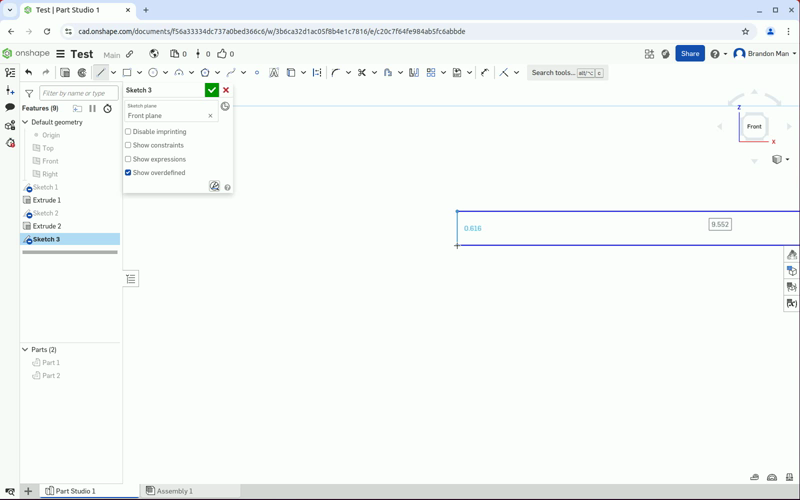
click(457, 245)
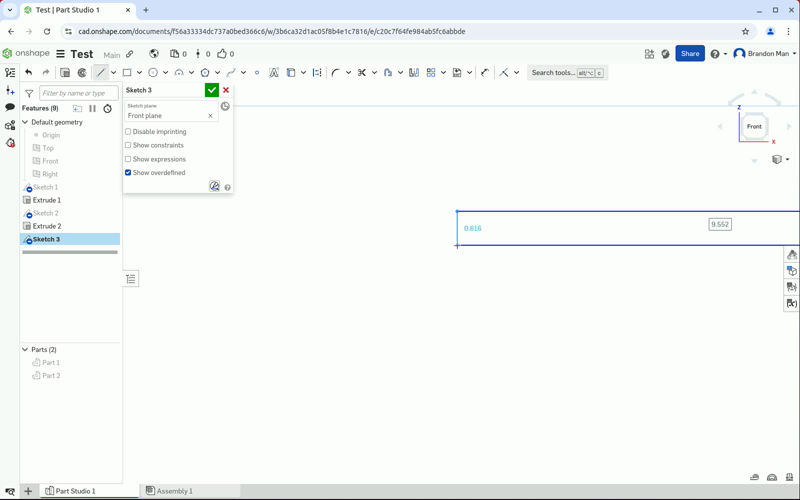
scroll(-6)
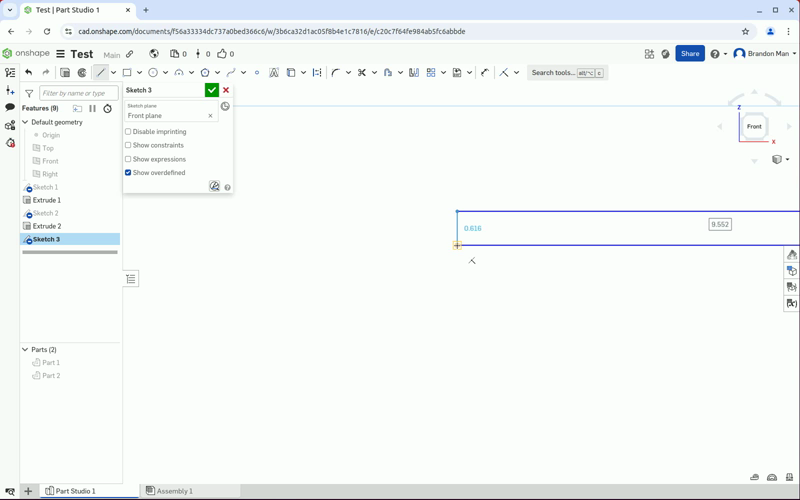
scroll(-6)
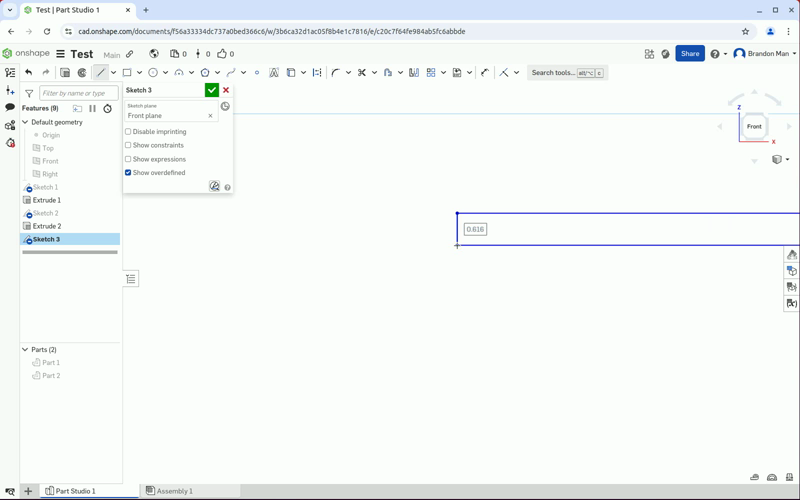
scroll(-6)
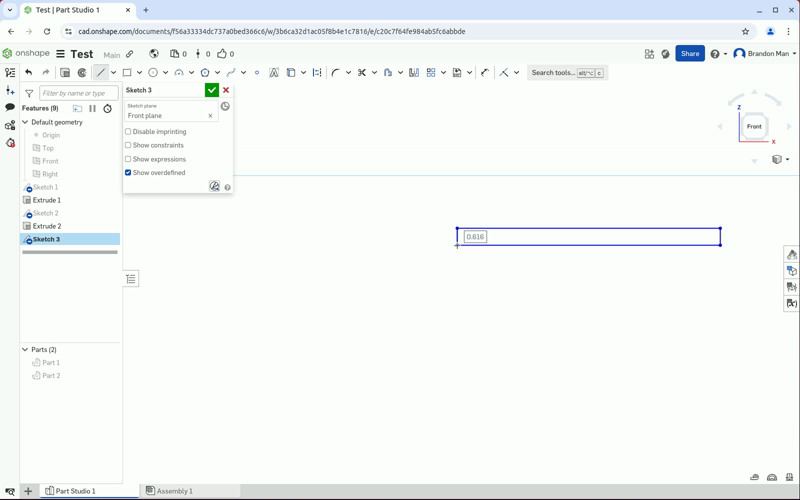
scroll(-6)
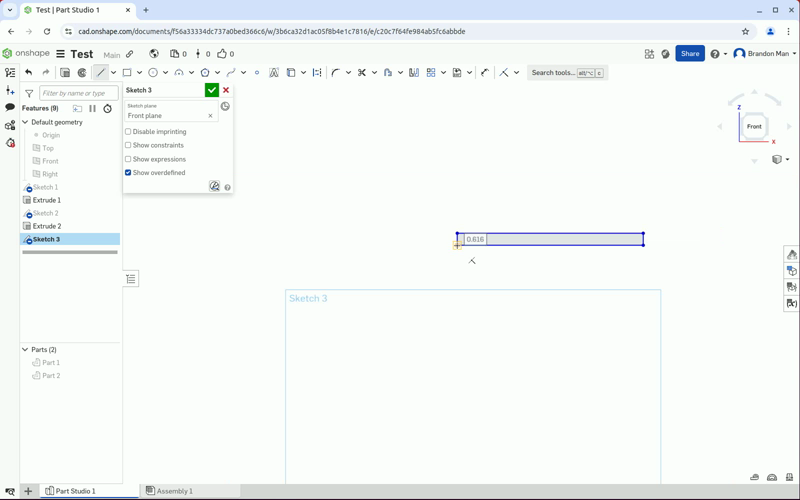
scroll(-6)
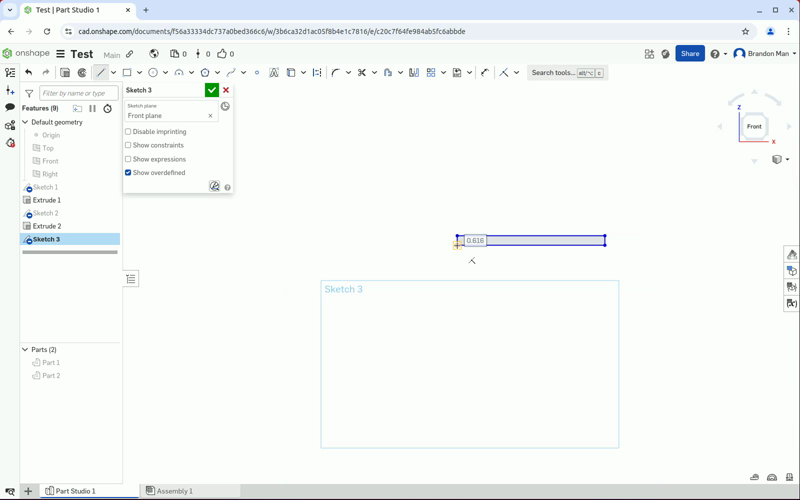
scroll(-6)
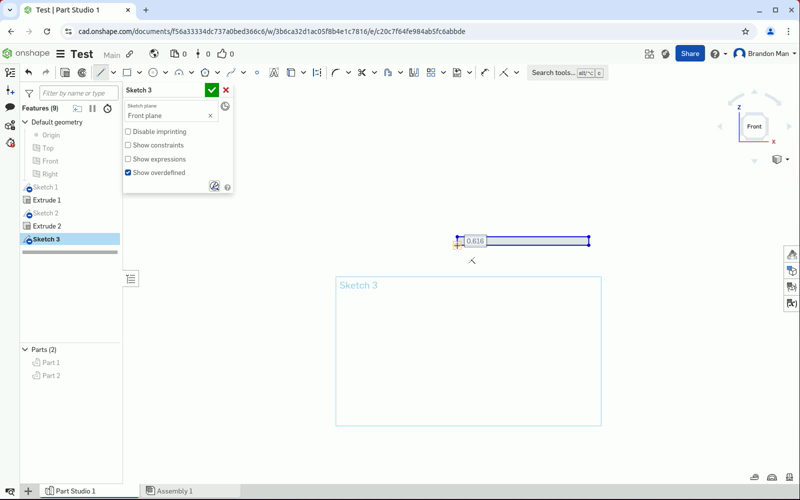
scroll(-6)
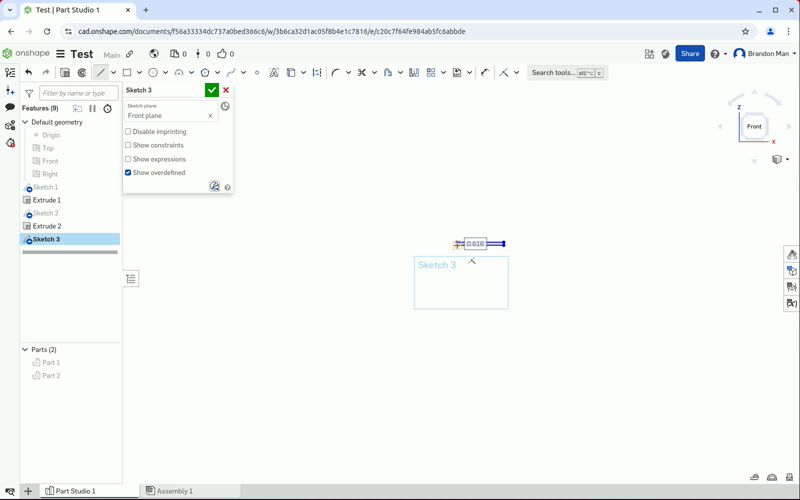
key(esc)
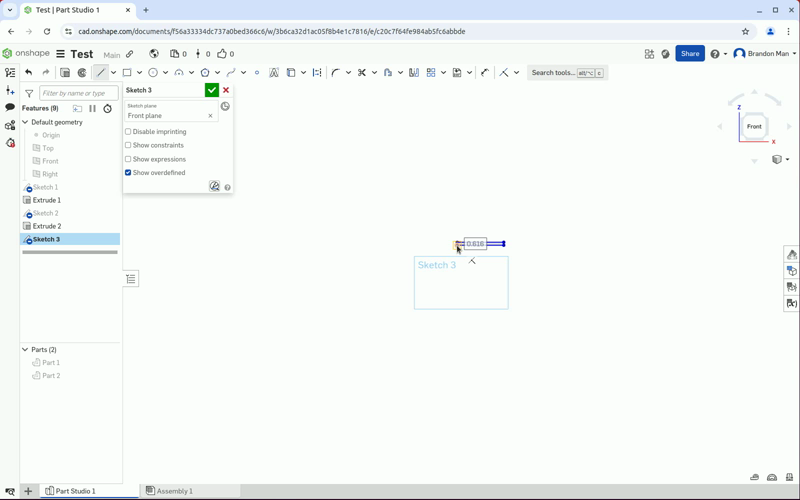
mouse_move(490, 242)
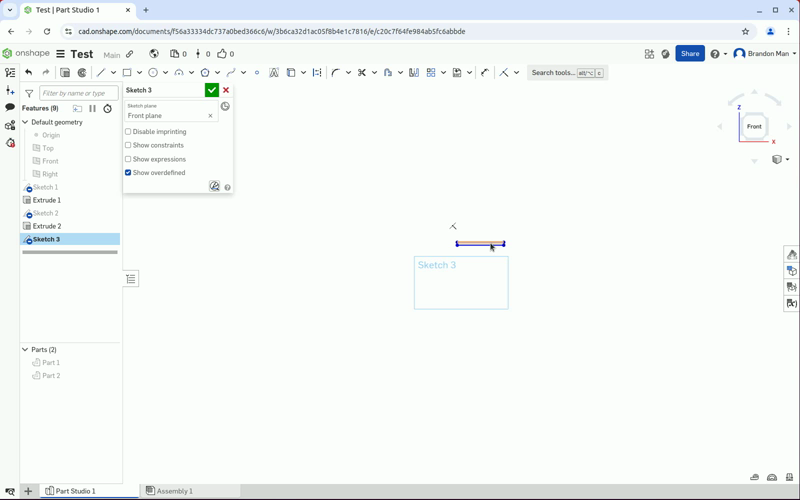
scroll(6)
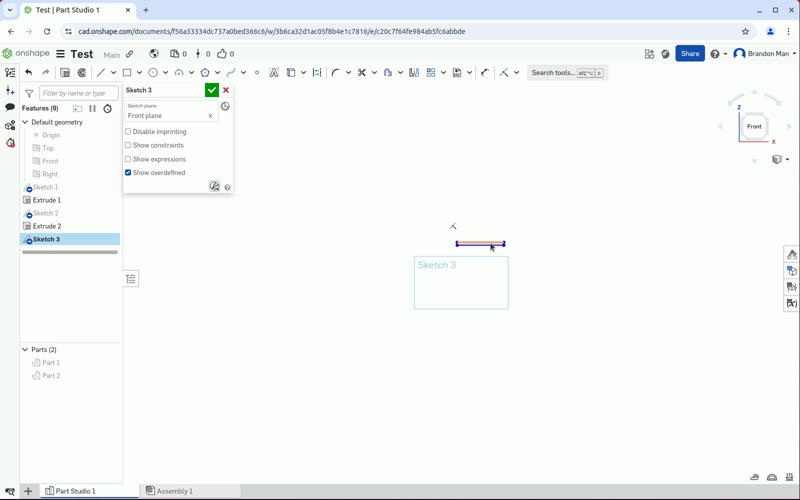
scroll(6)
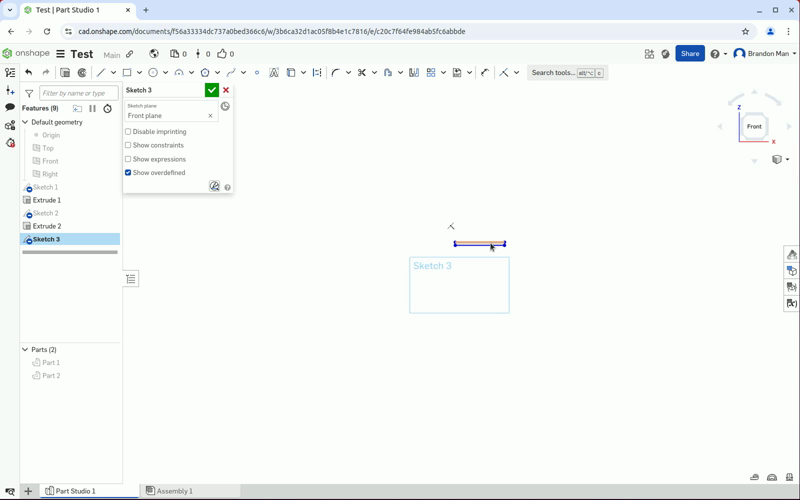
scroll(6)
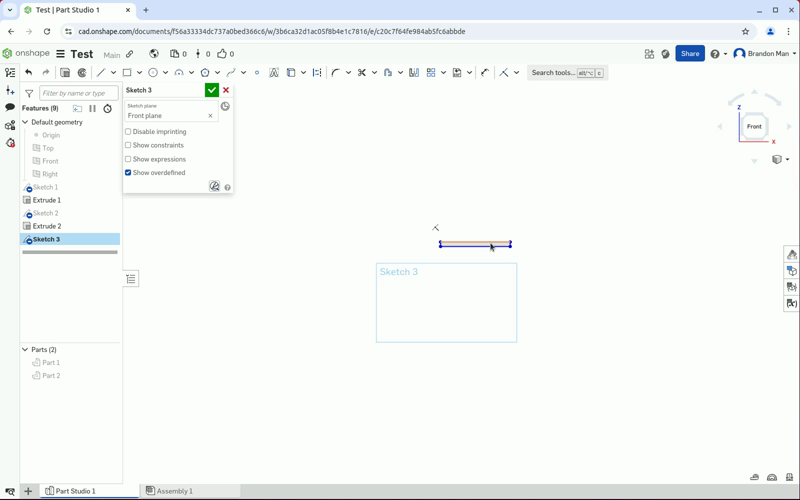
scroll(6)
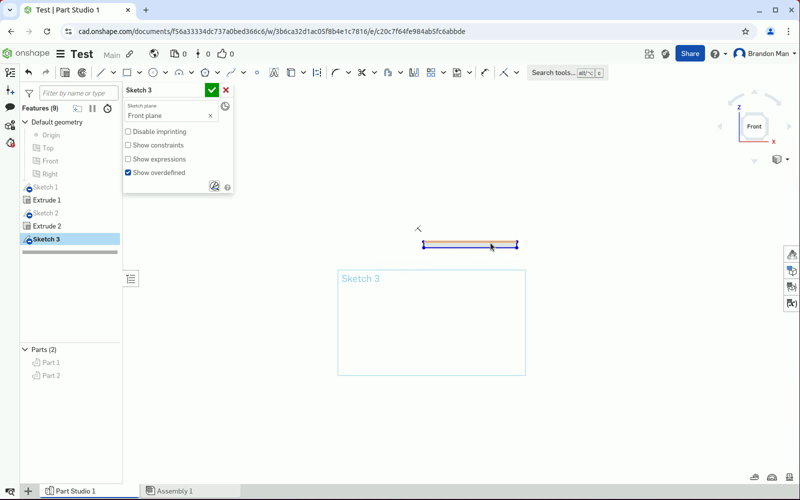
scroll(6)
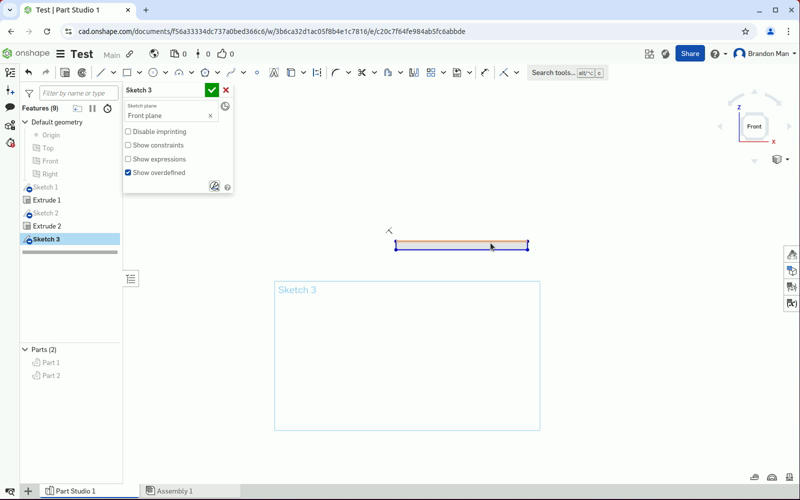
scroll(6)
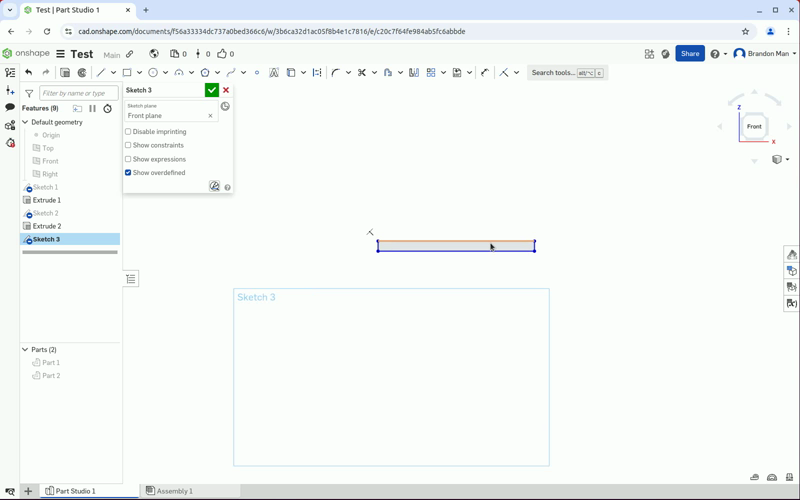
scroll(6)
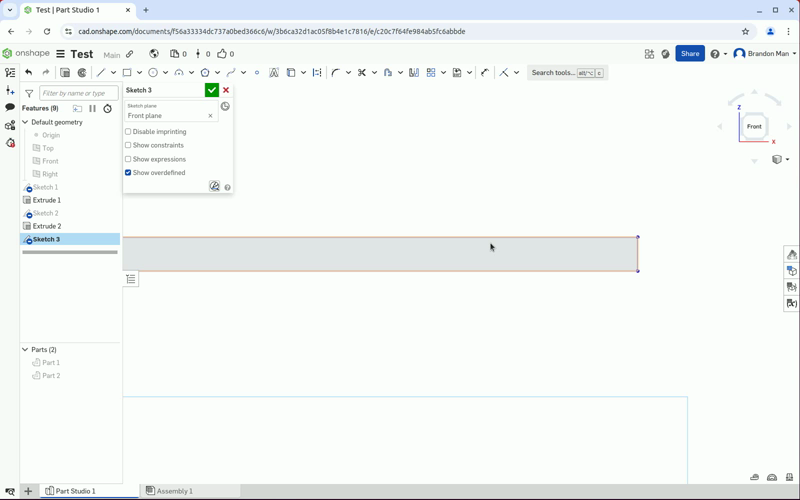
click(490, 242)
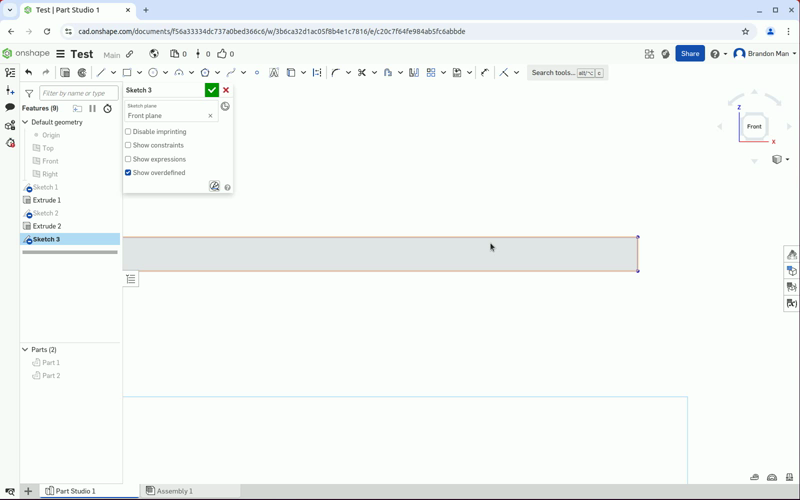
scroll(-6)
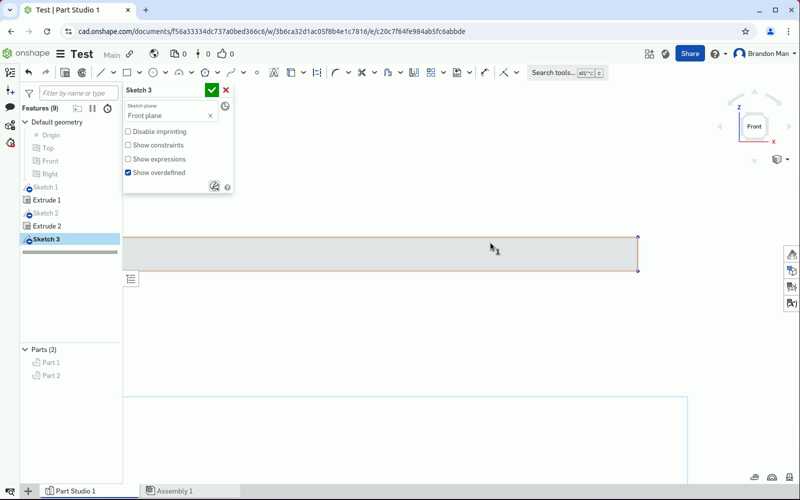
scroll(-6)
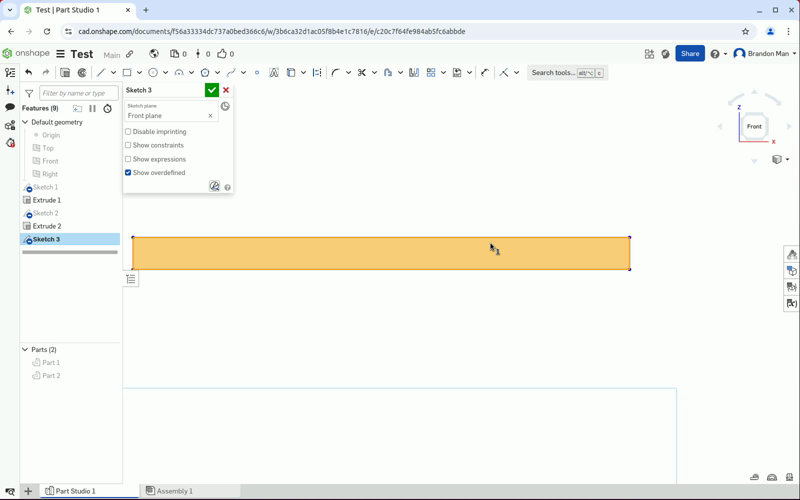
scroll(-6)
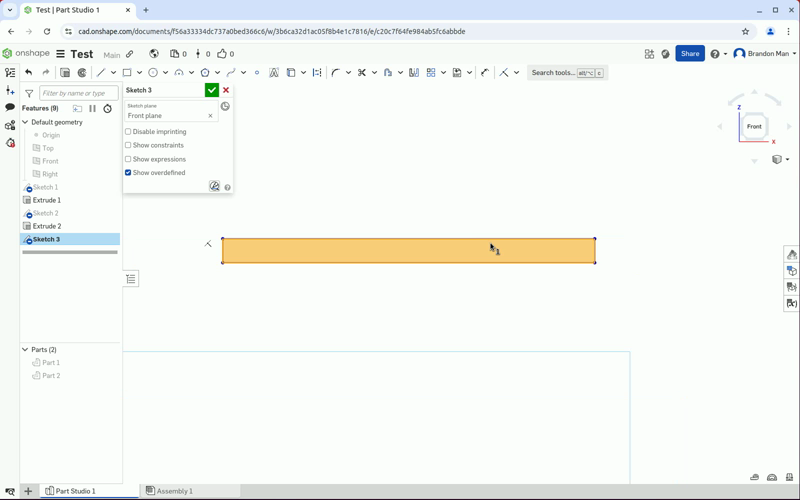
scroll(-6)
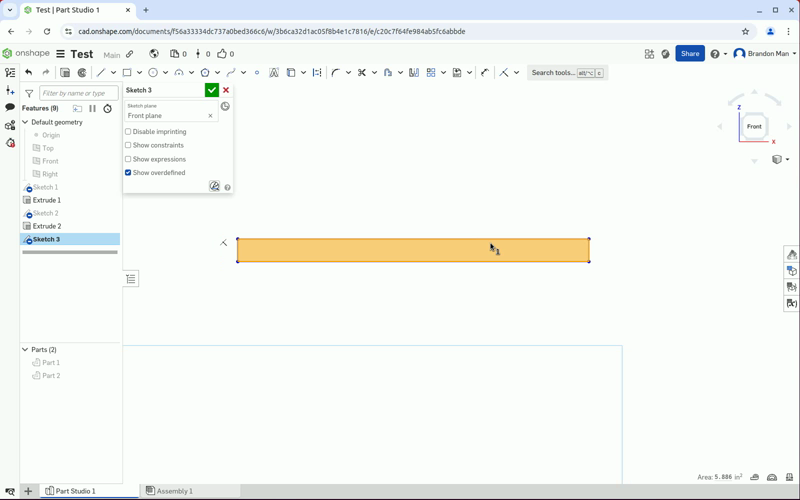
scroll(-6)
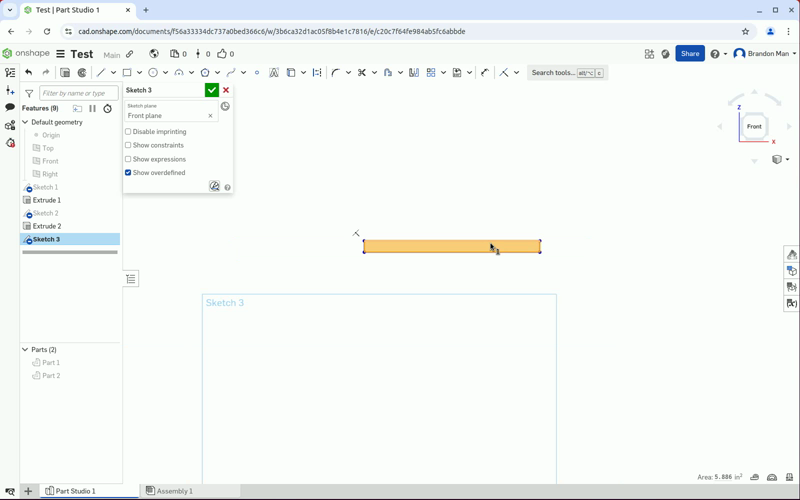
scroll(-6)
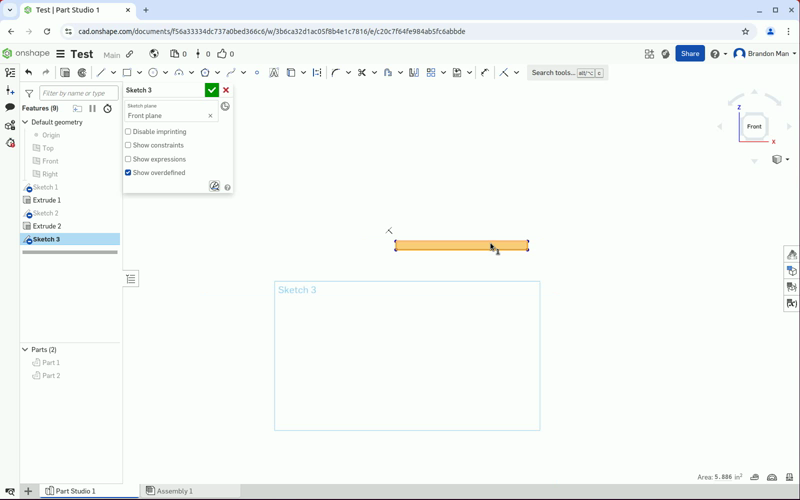
scroll(-6)
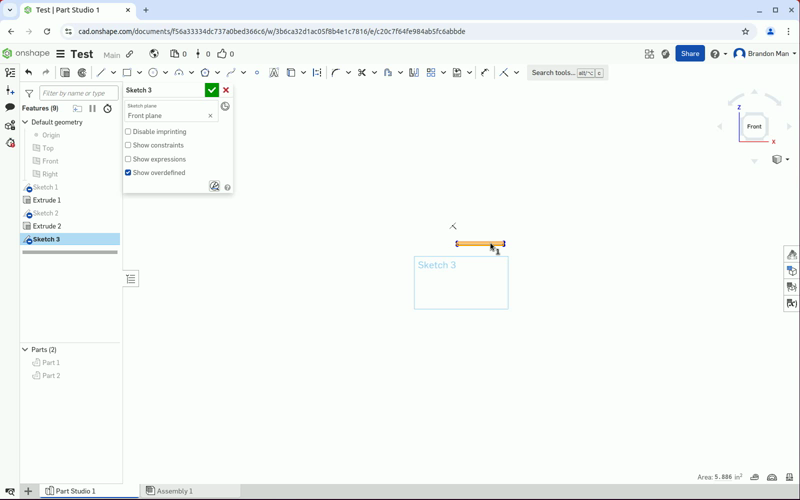
mouse_move(73, 352)
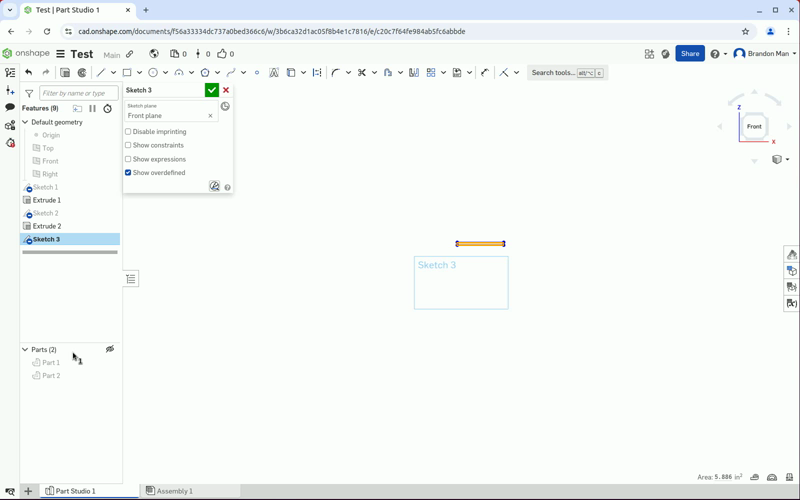
key(shift+y)
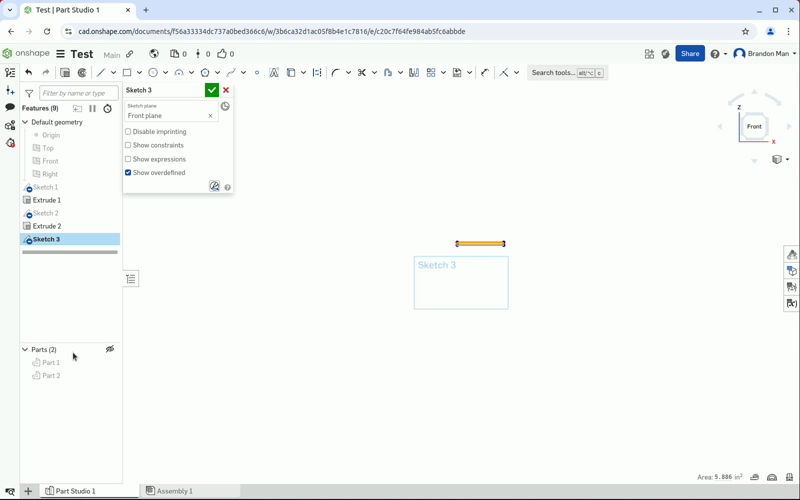
key(shift+e)
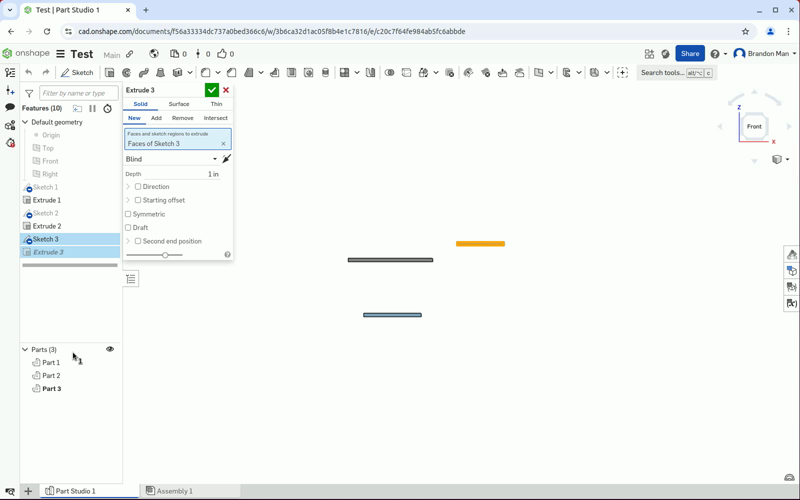
mouse_move(143, 106)
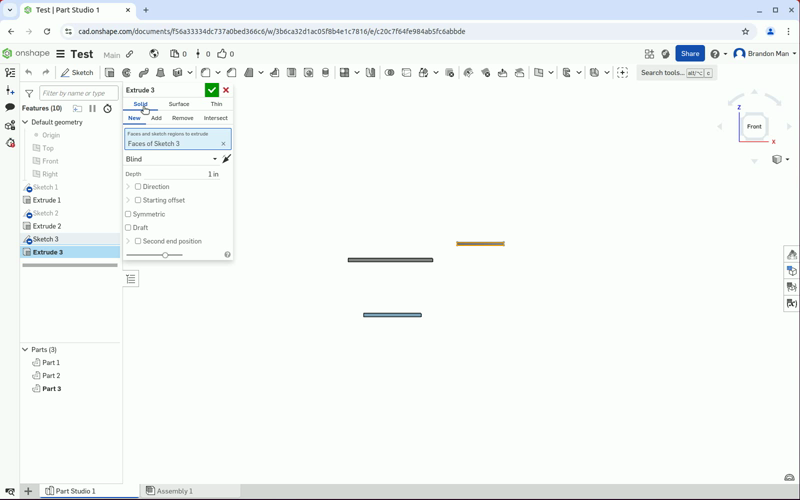
click(143, 106)
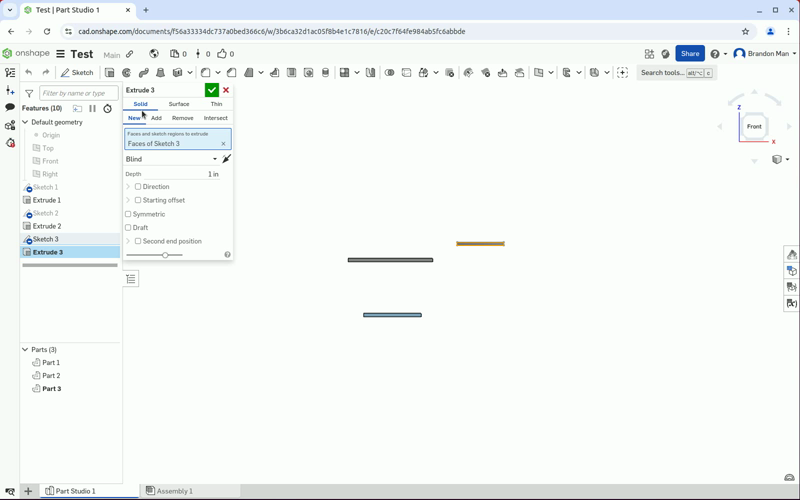
mouse_move(137, 120)
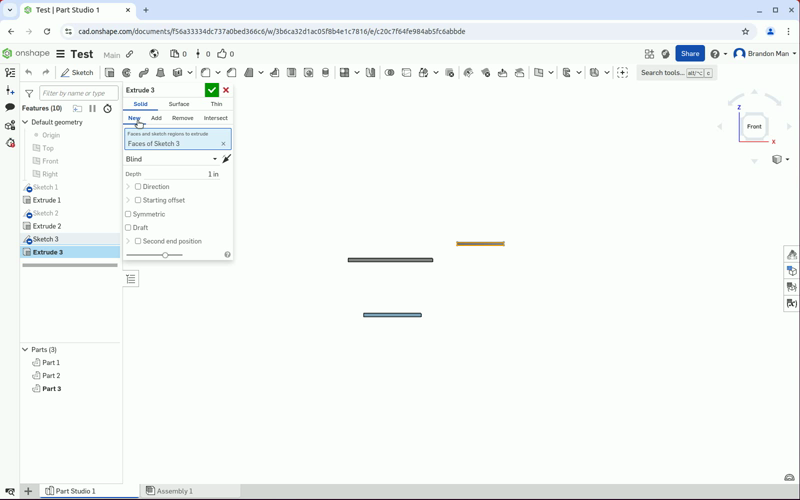
click(137, 120)
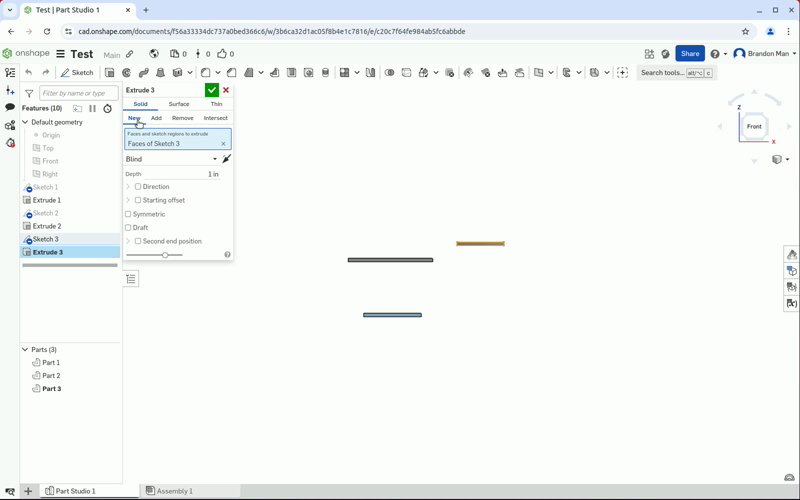
key(tab, 4)
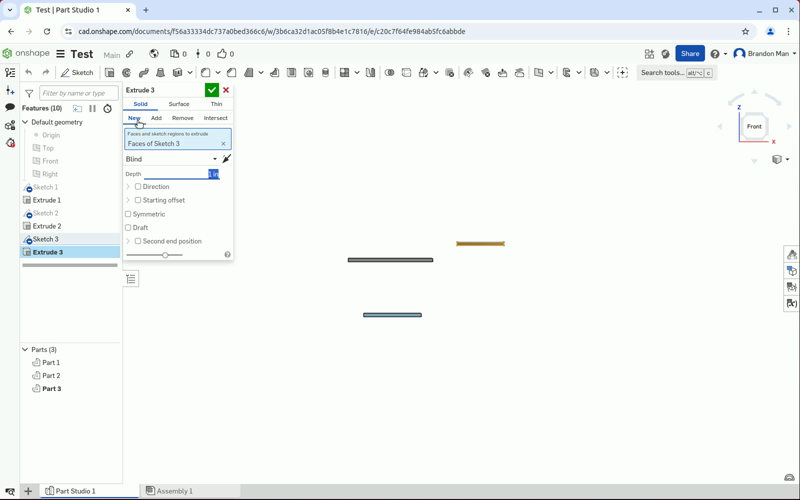
text(20.942)
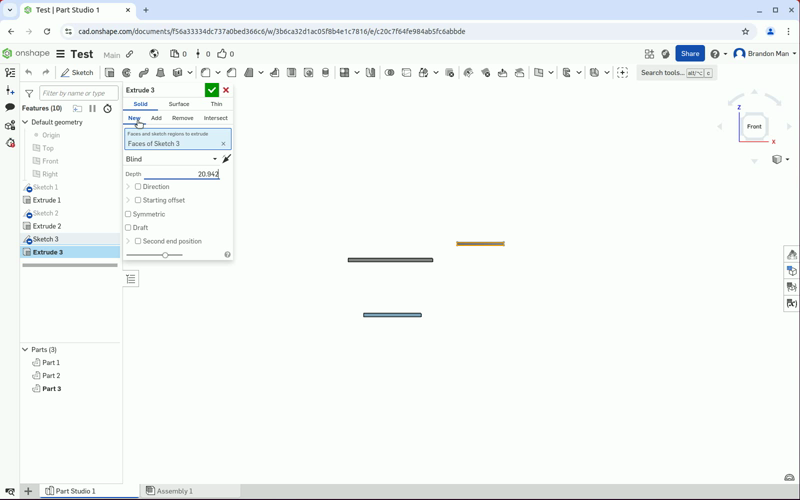
key(enter)
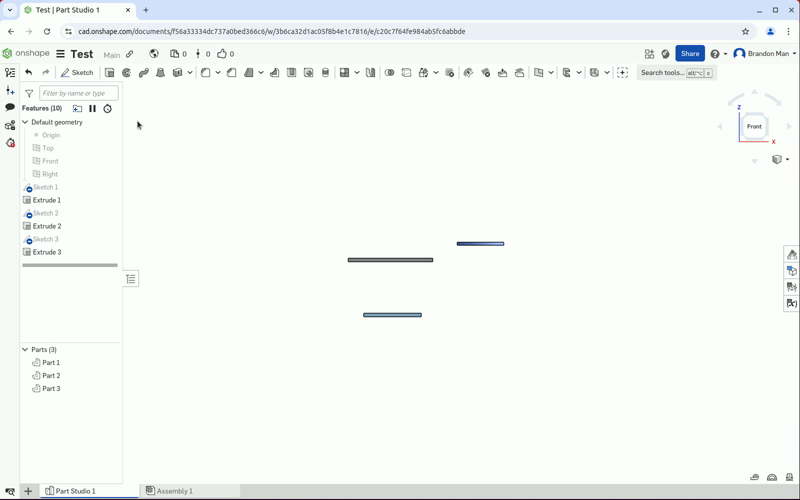
key(shift+h)
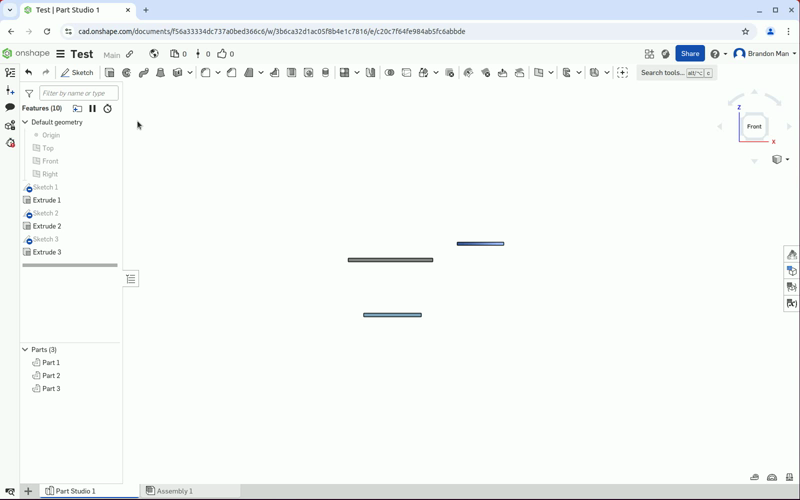
key(shift+h)
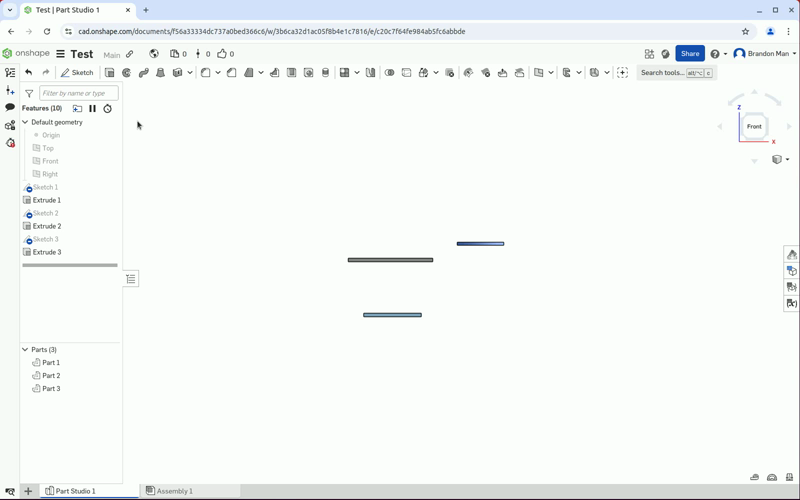
mouse_move(73, 189)
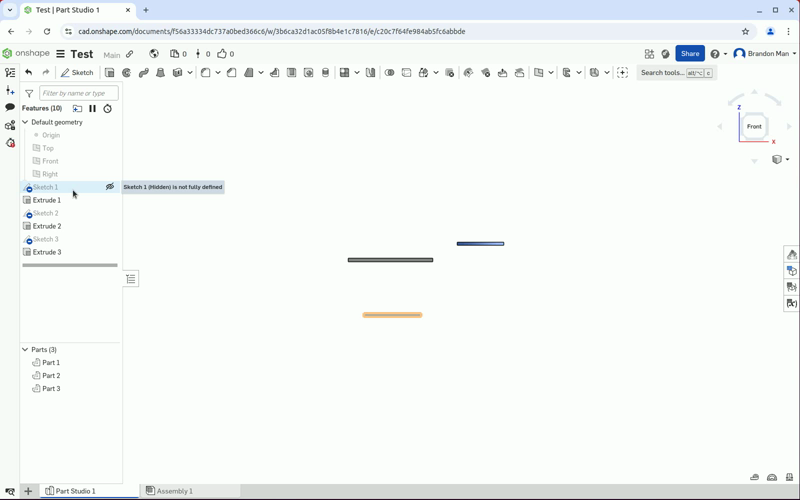
click(73, 189)
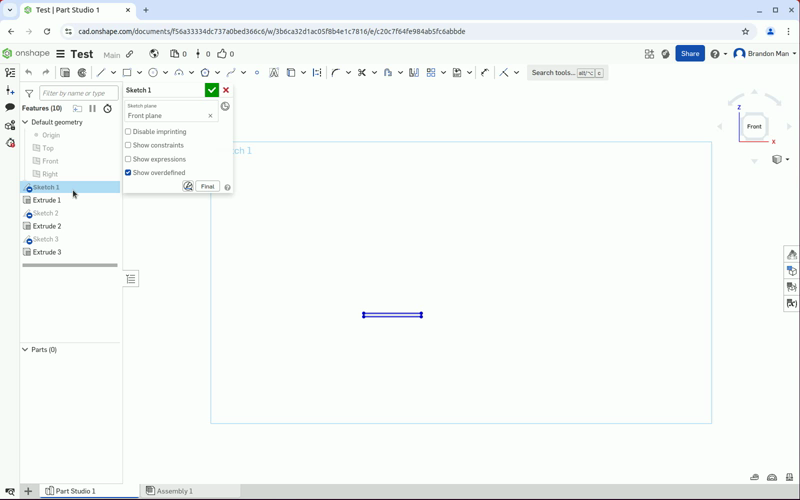
mouse_move(229, 92)
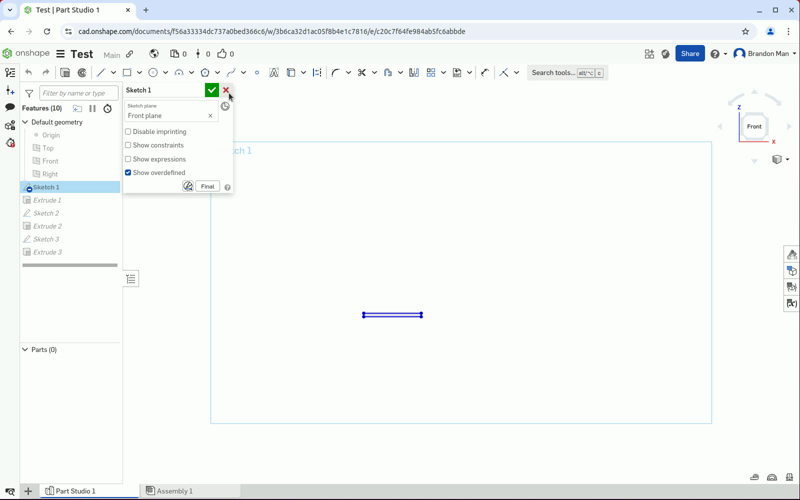
click(229, 92)
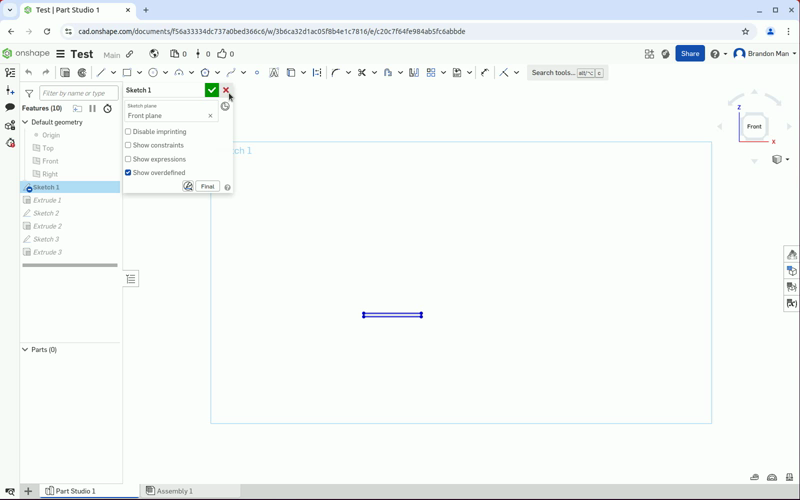
key(shift+s)
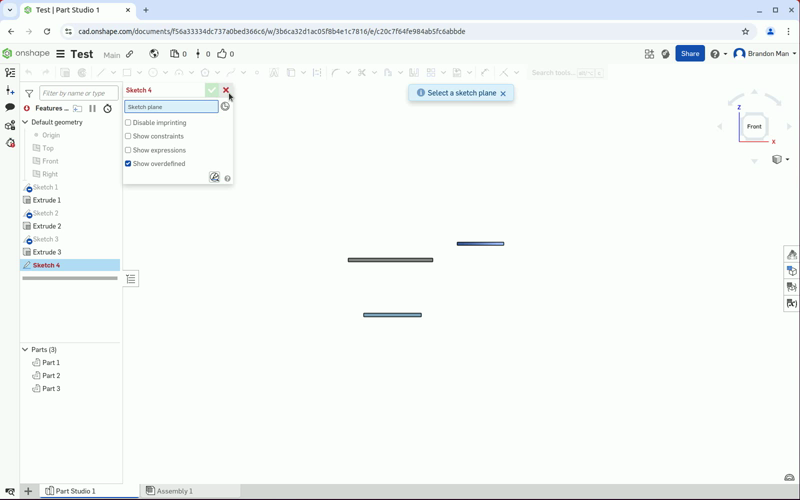
mouse_move(73, 163)
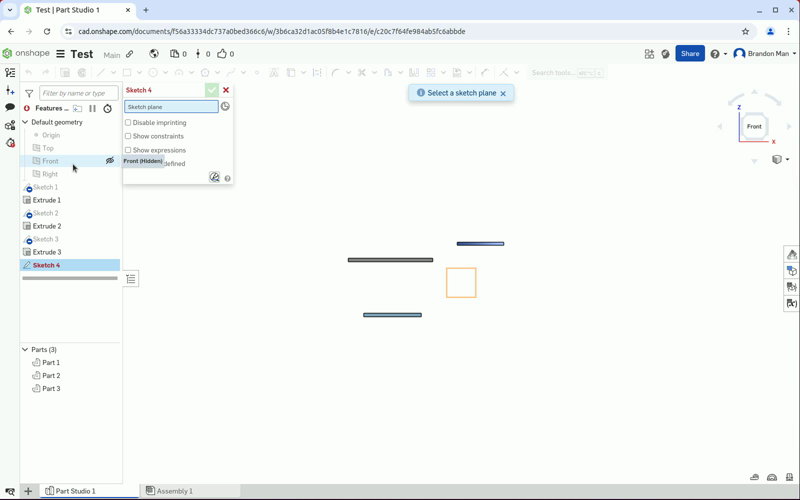
click(73, 163)
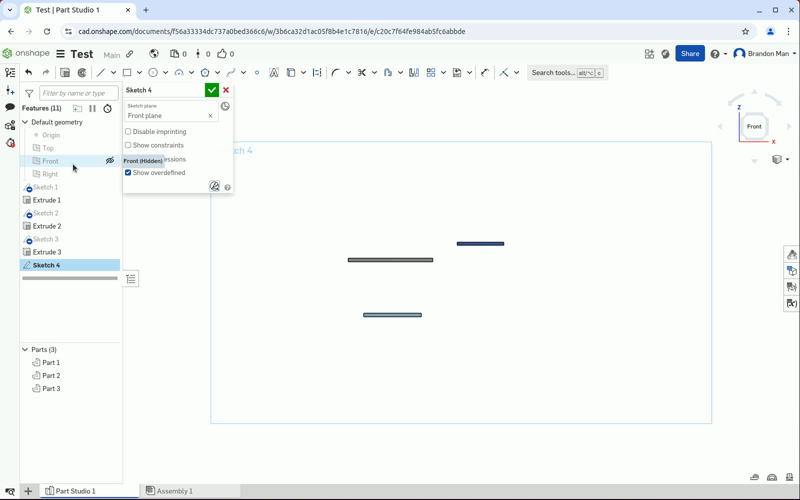
mouse_move(73, 352)
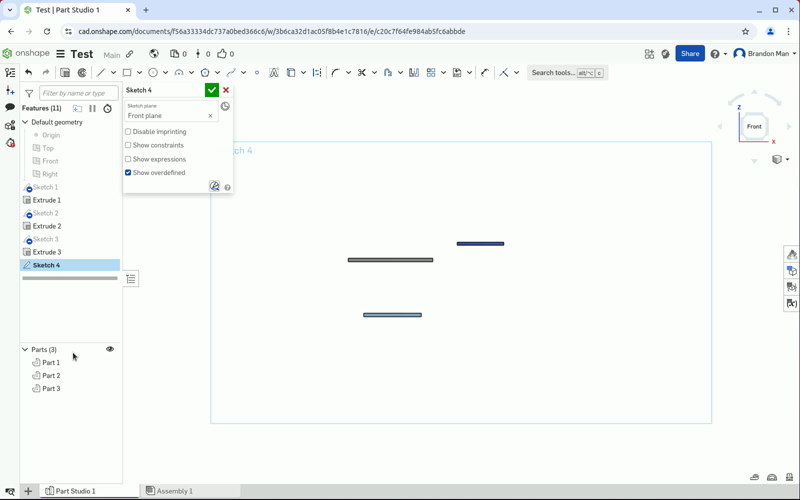
key(y)
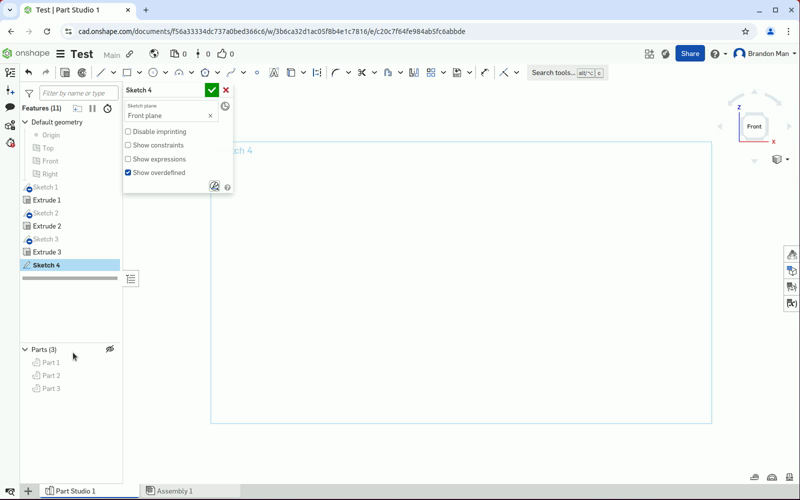
key(l)
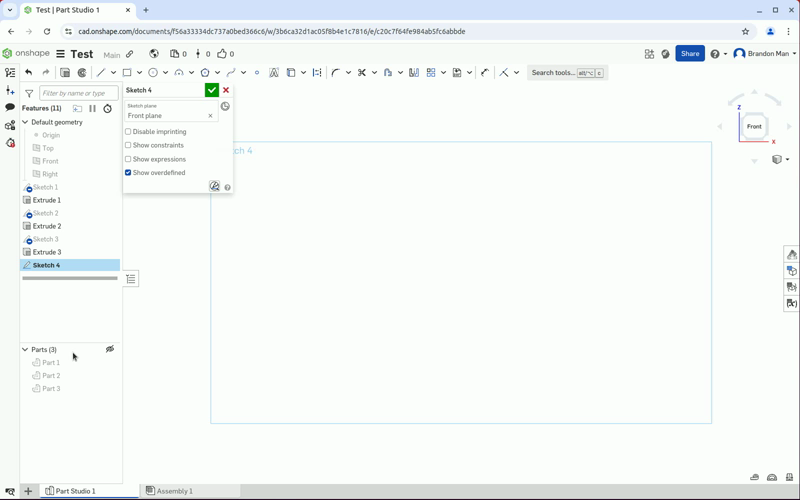
key_down(shift)
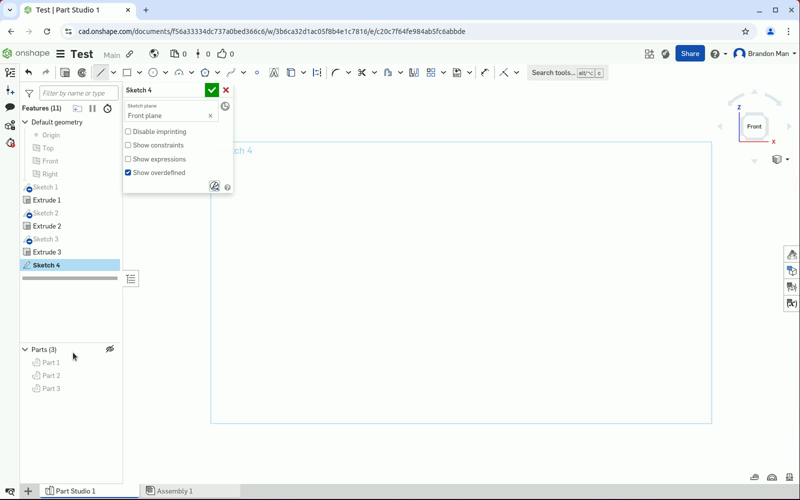
mouse_move(538, 342)
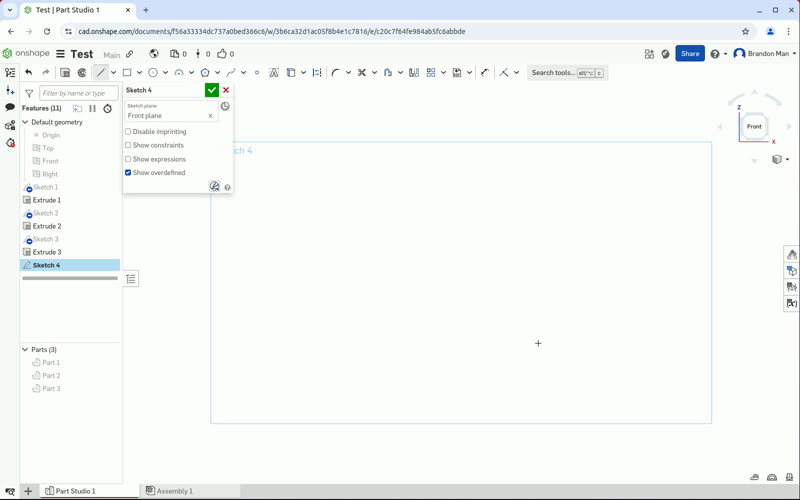
click(538, 342)
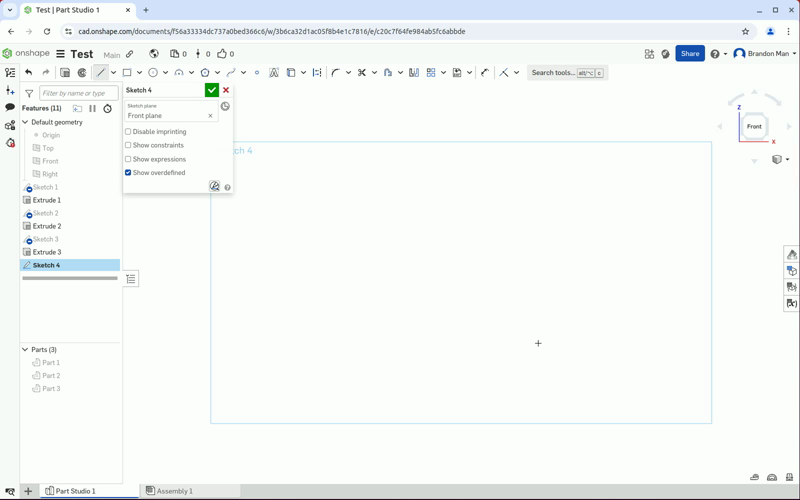
key_up(shift)
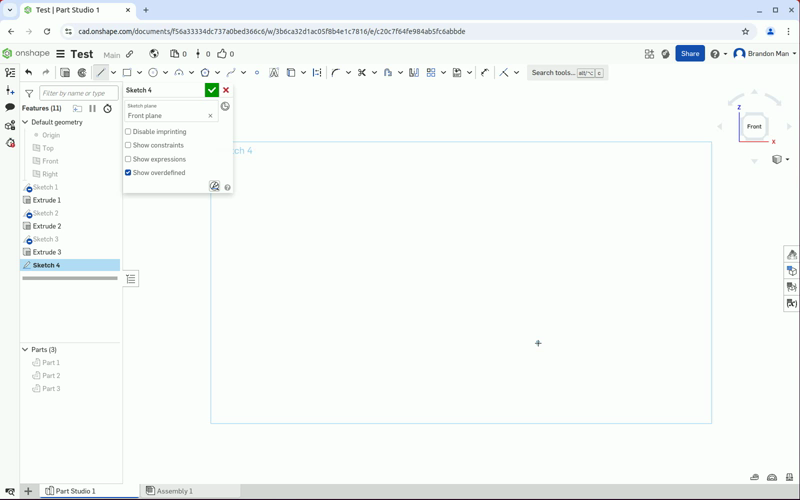
key_down(shift)
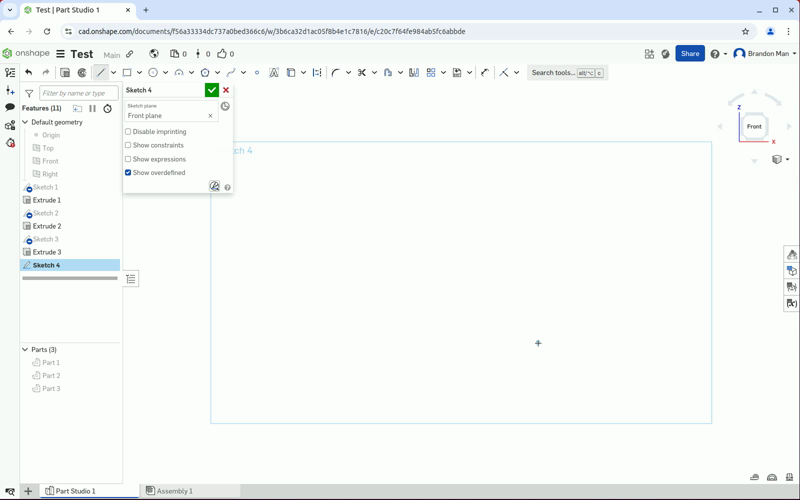
mouse_move(568, 342)
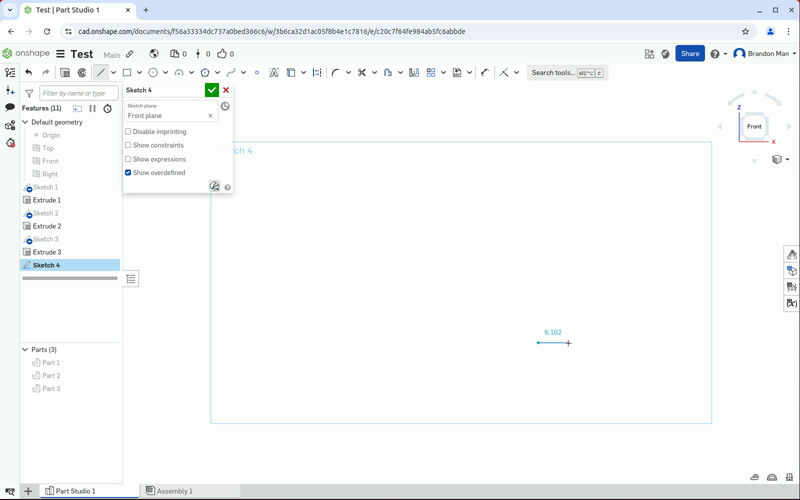
mouse_move(554, 342)
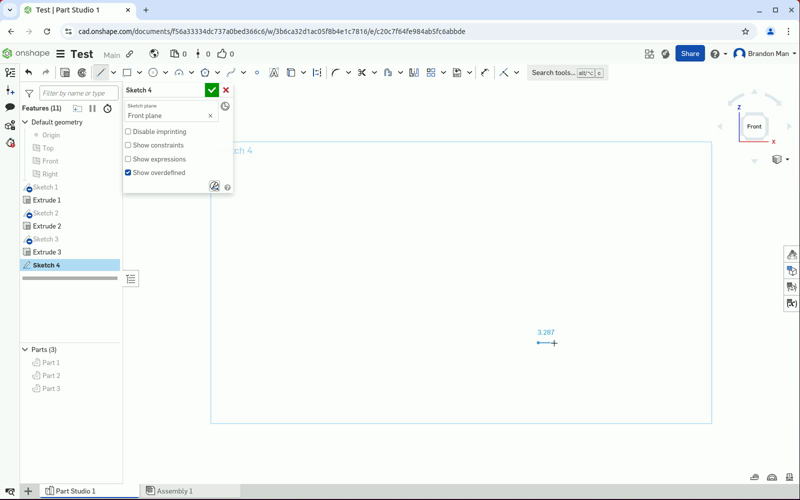
click(554, 342)
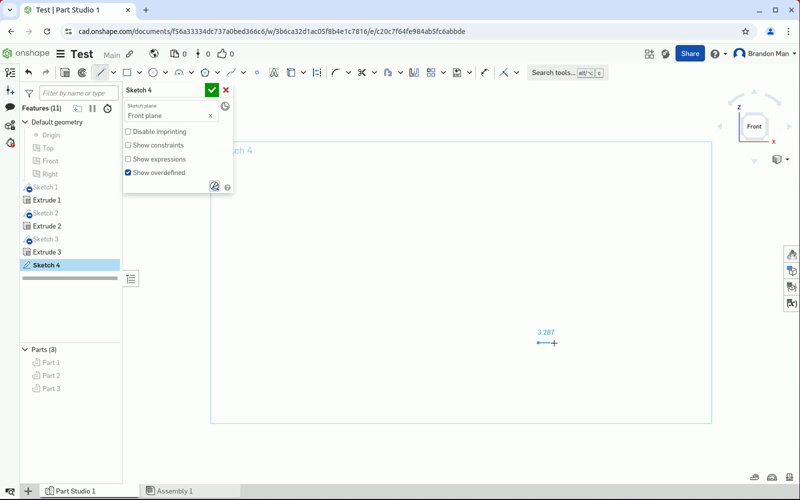
key_up(shift)
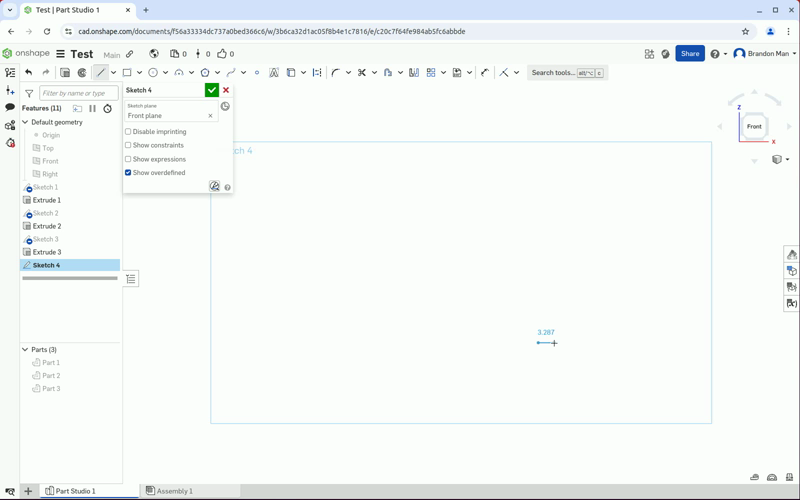
key_down(shift)
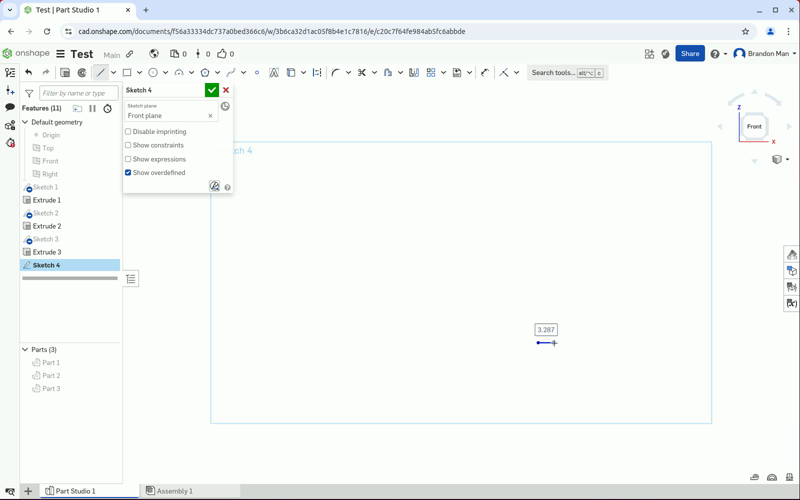
mouse_move(584, 342)
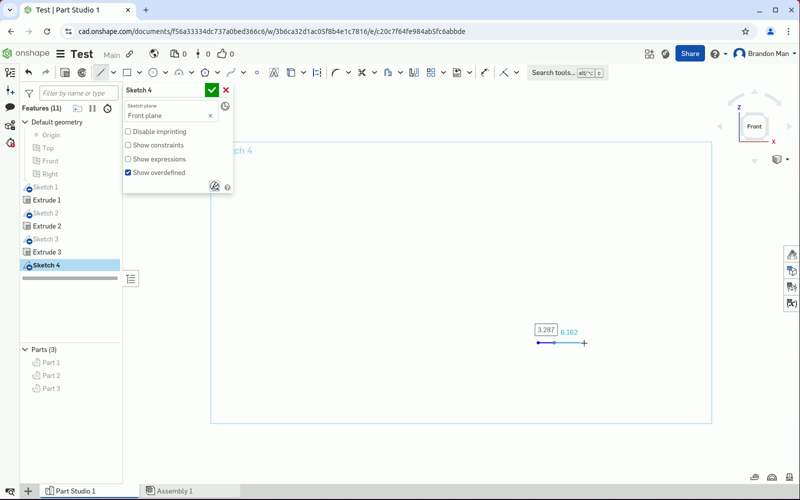
mouse_move(554, 339)
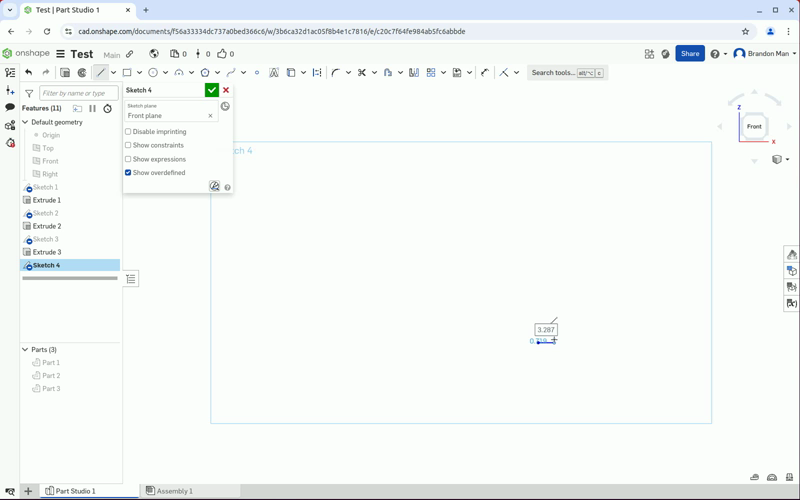
scroll(6)
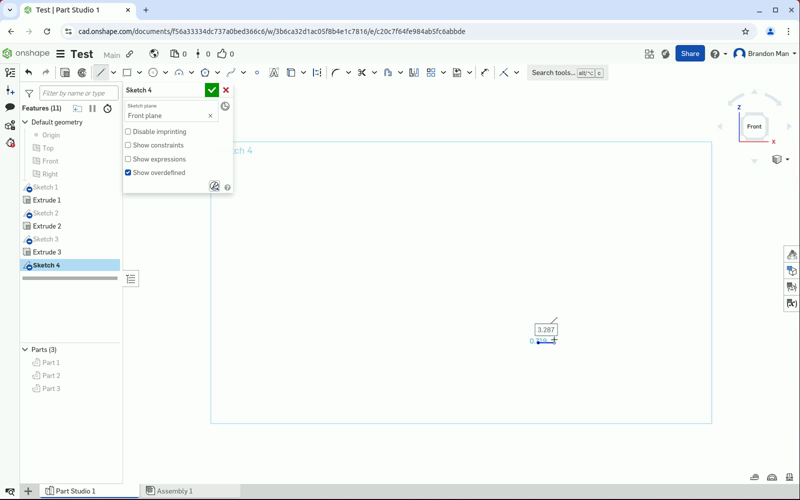
scroll(6)
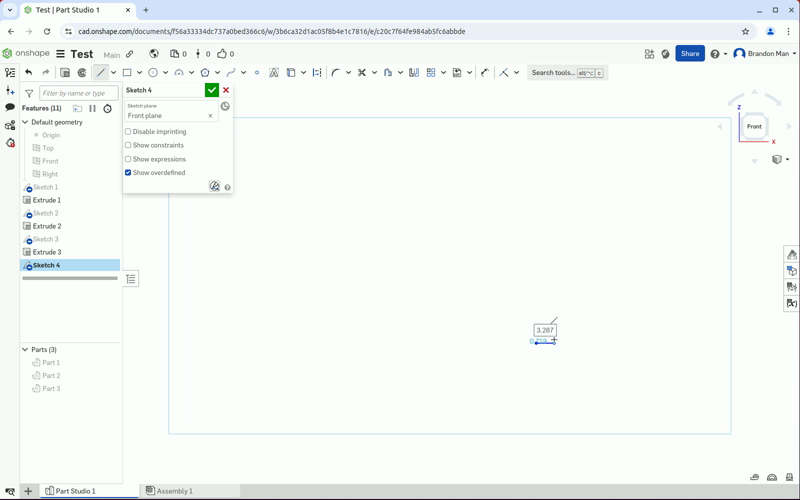
scroll(6)
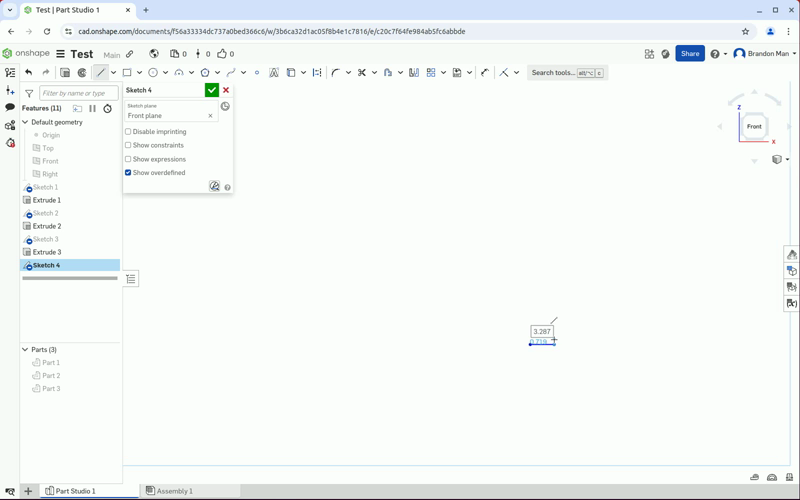
scroll(6)
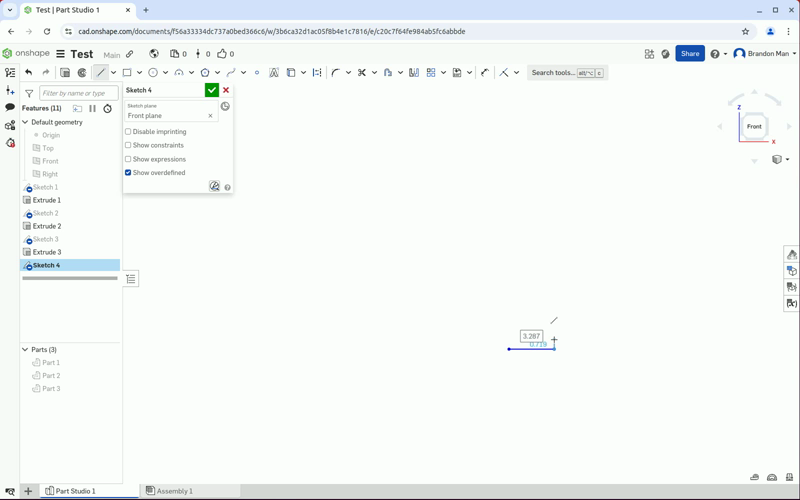
scroll(6)
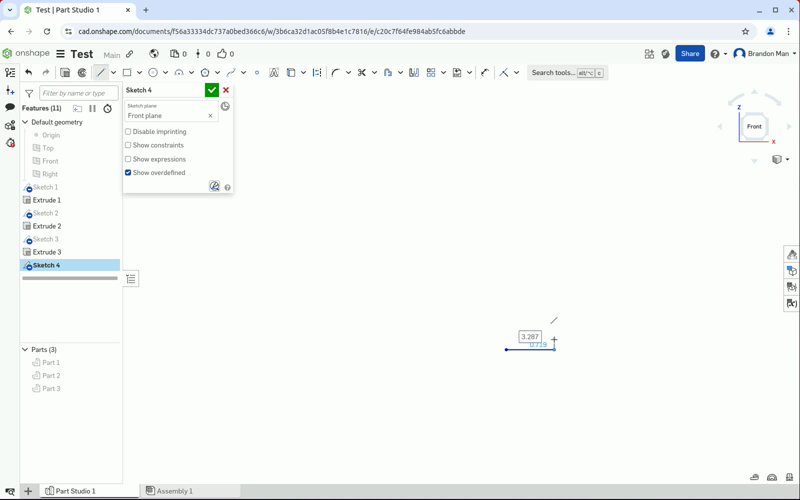
scroll(6)
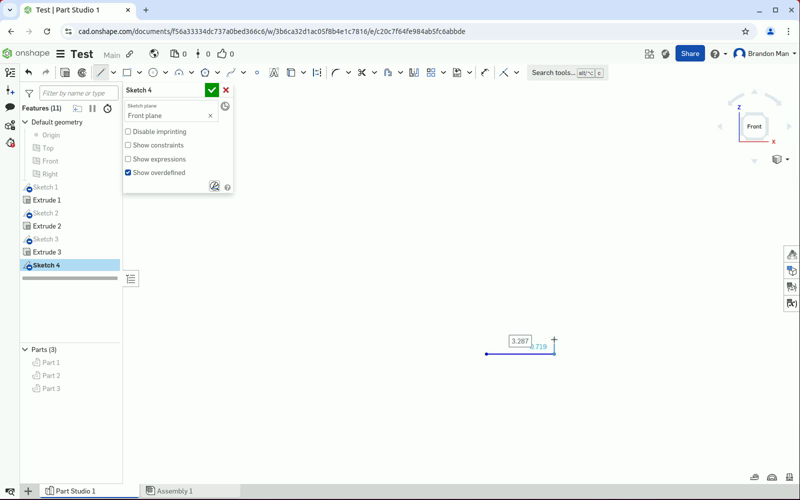
scroll(6)
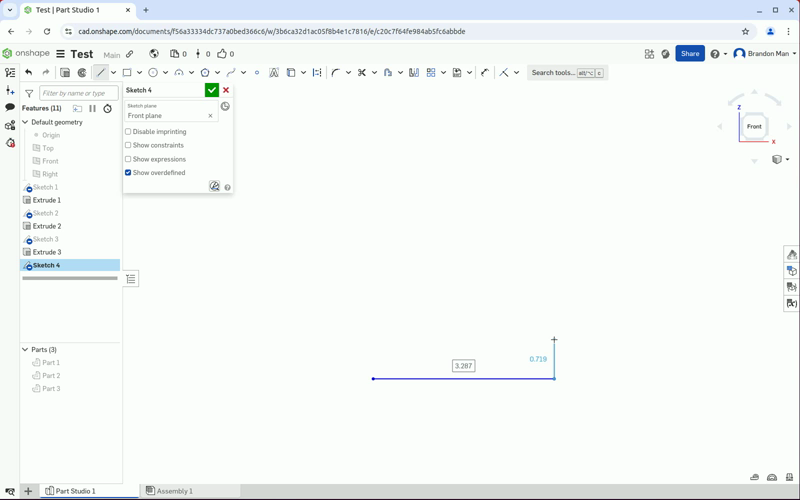
click(554, 339)
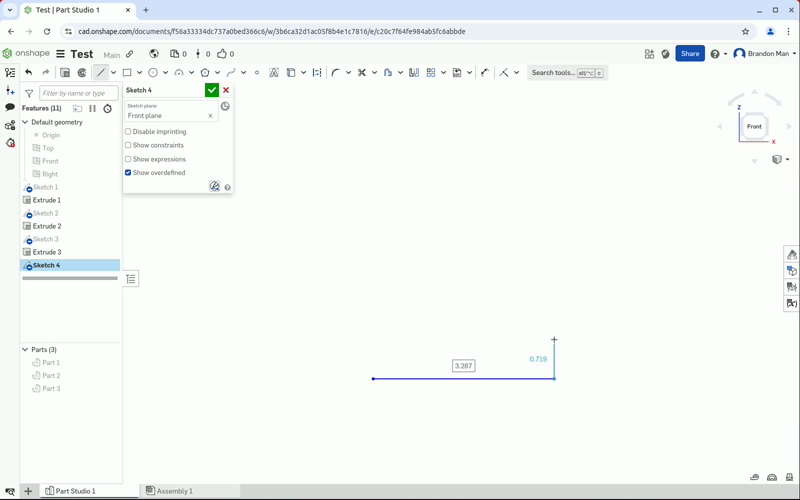
scroll(-6)
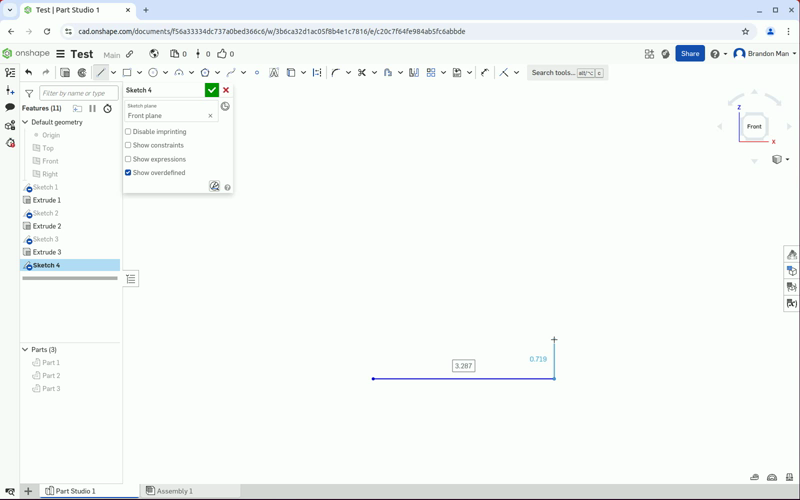
scroll(-6)
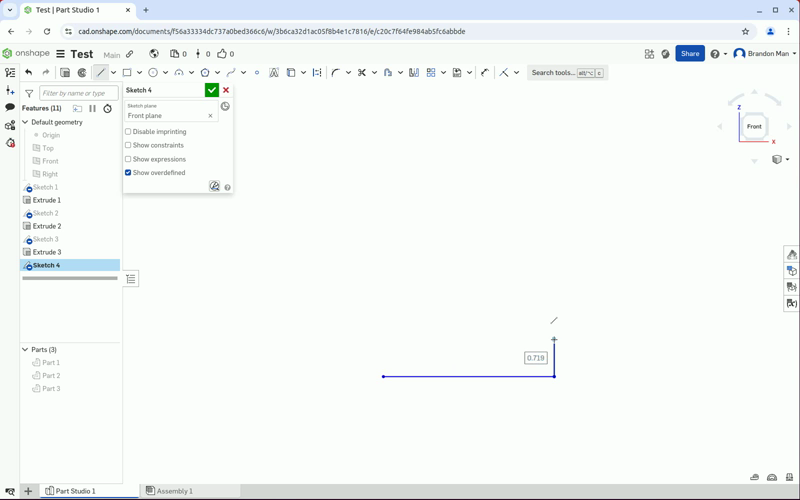
scroll(-6)
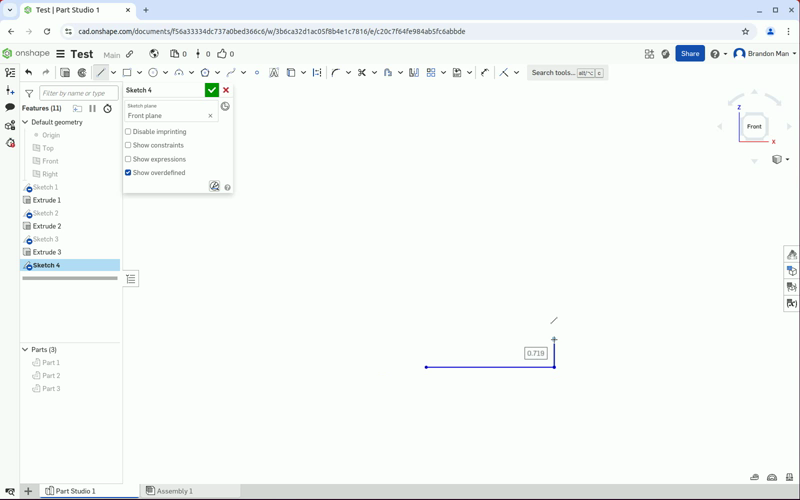
scroll(-6)
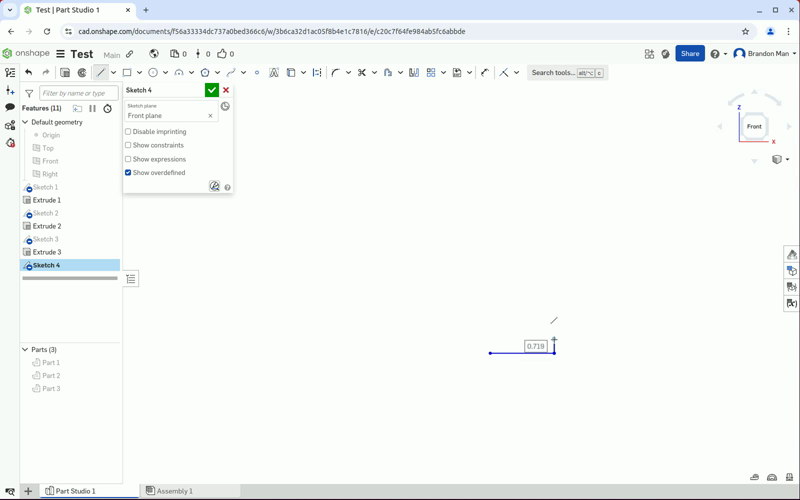
scroll(-6)
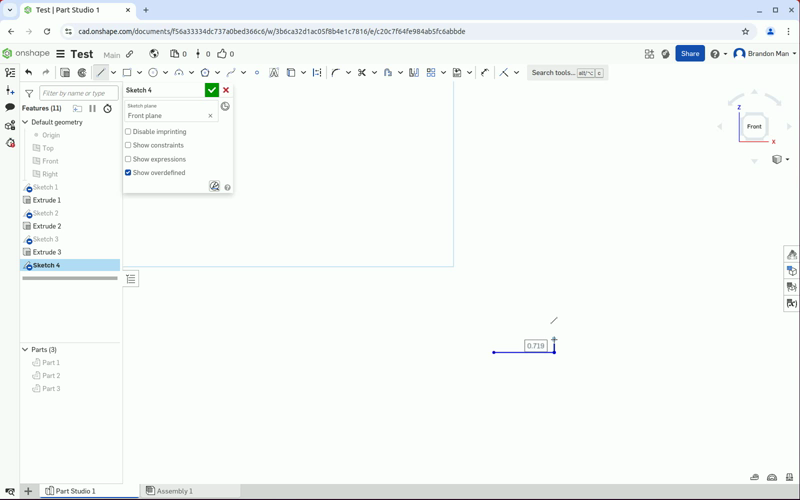
scroll(-6)
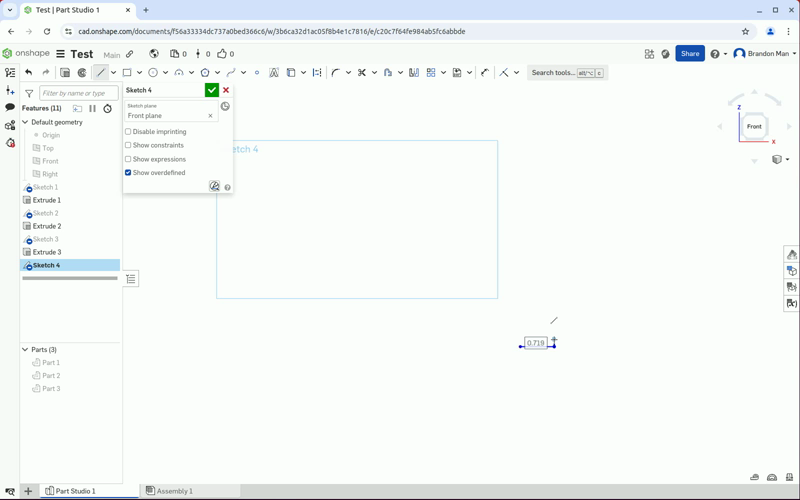
scroll(-6)
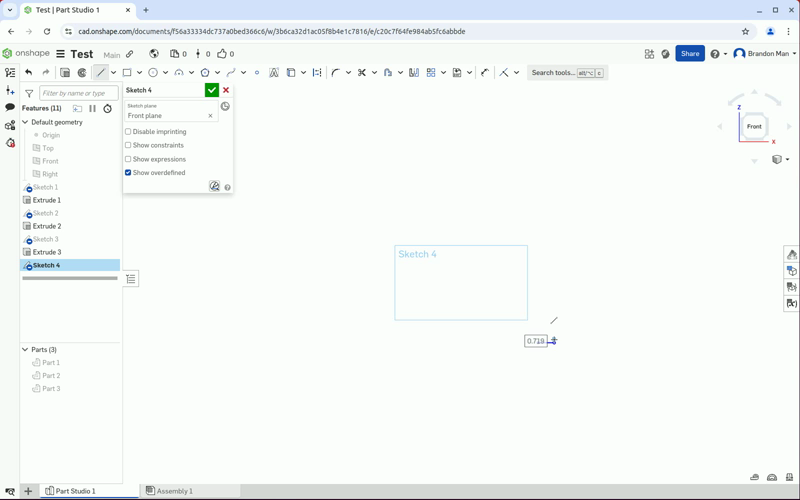
key_up(shift)
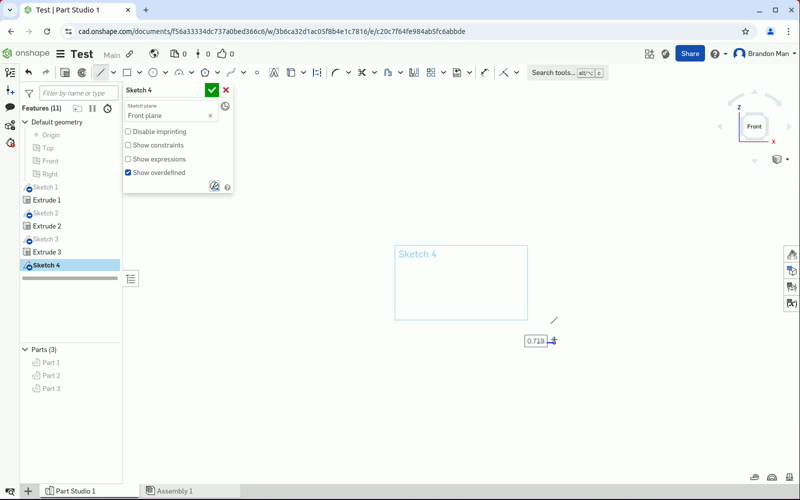
key_down(shift)
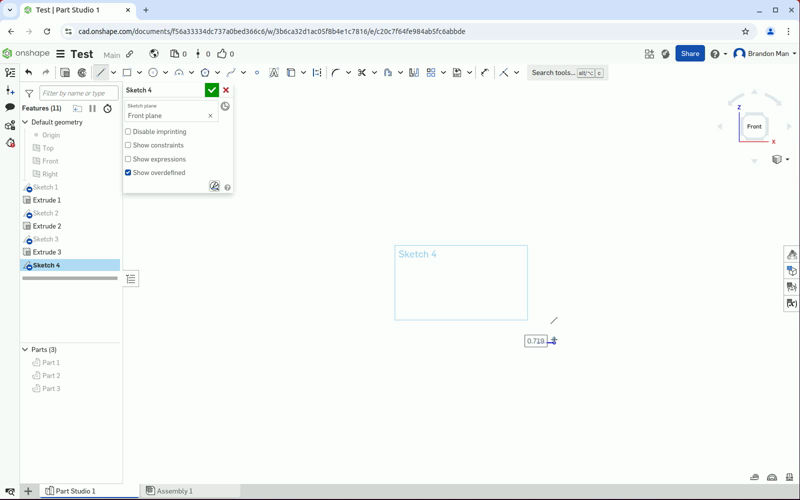
mouse_move(584, 339)
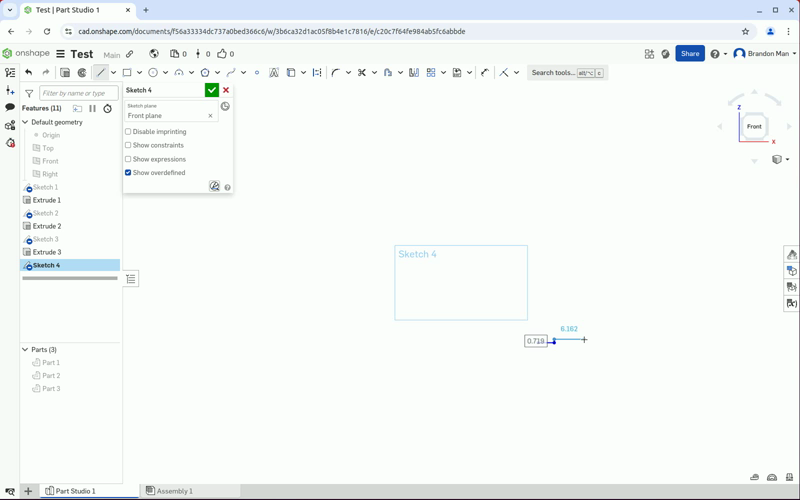
mouse_move(538, 339)
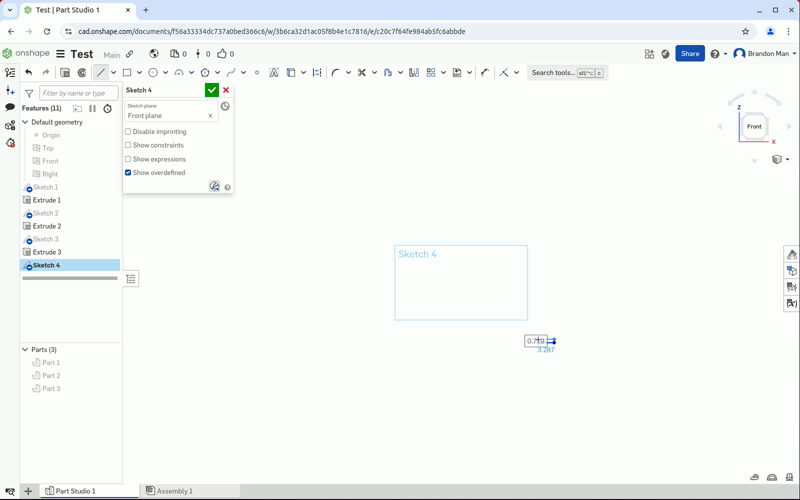
scroll(6)
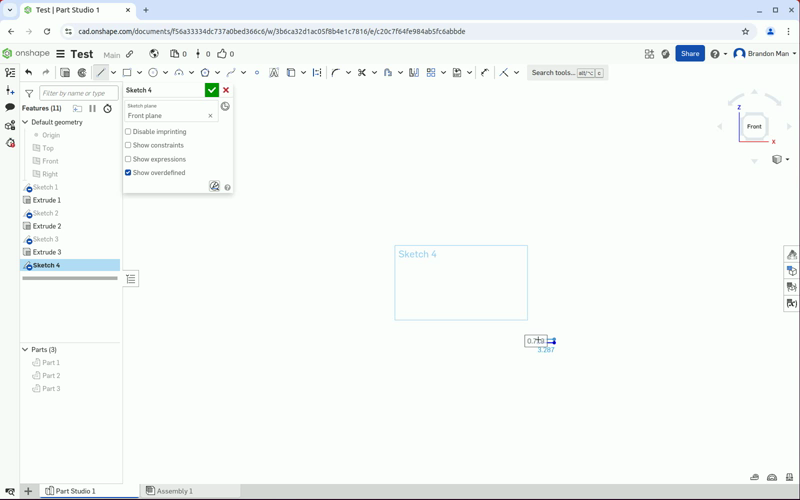
scroll(6)
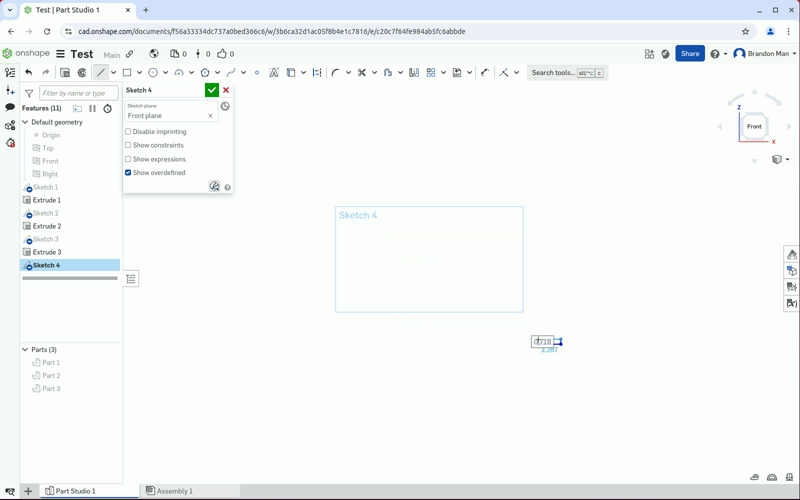
scroll(6)
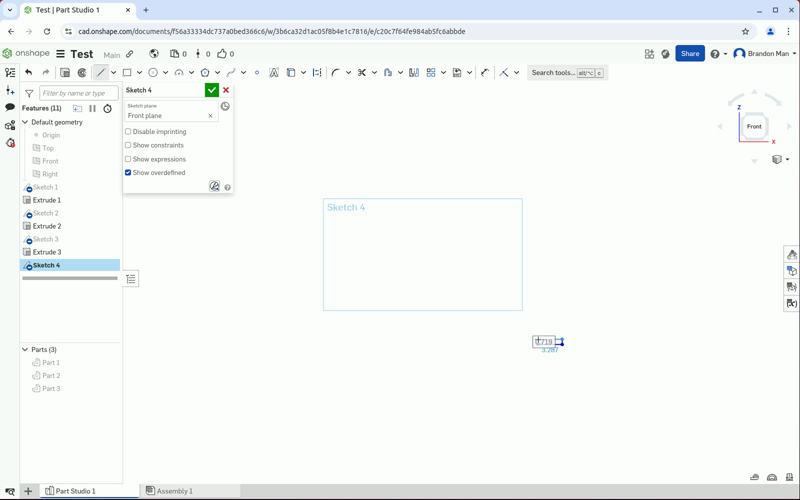
scroll(6)
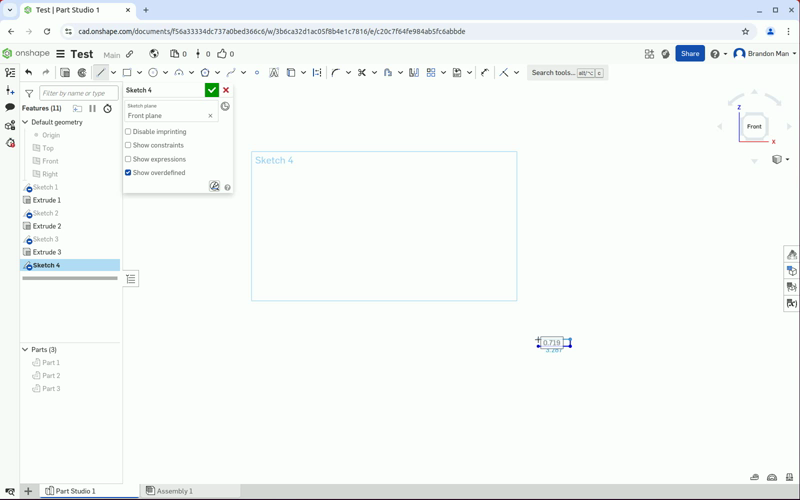
scroll(6)
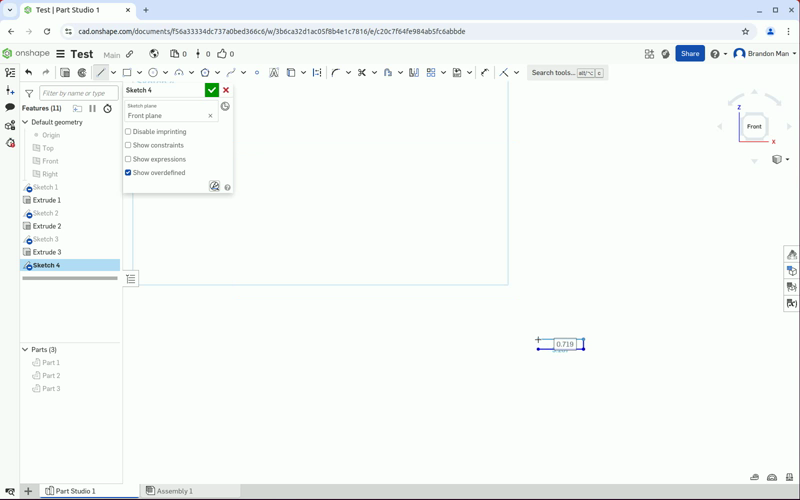
scroll(6)
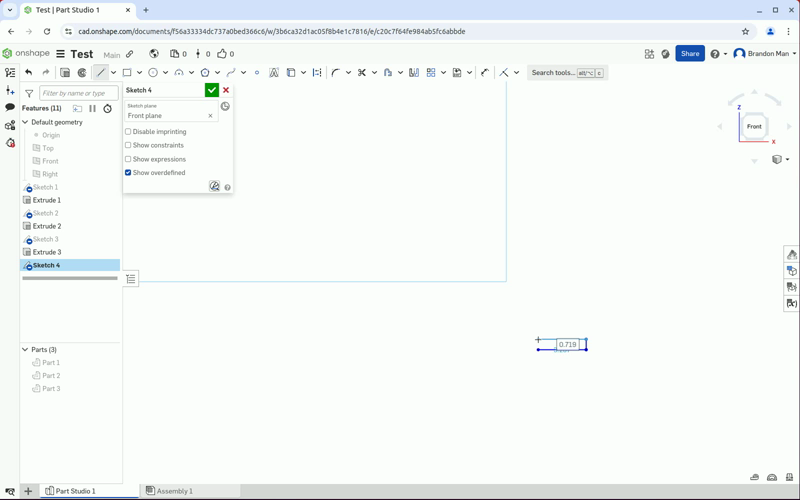
scroll(6)
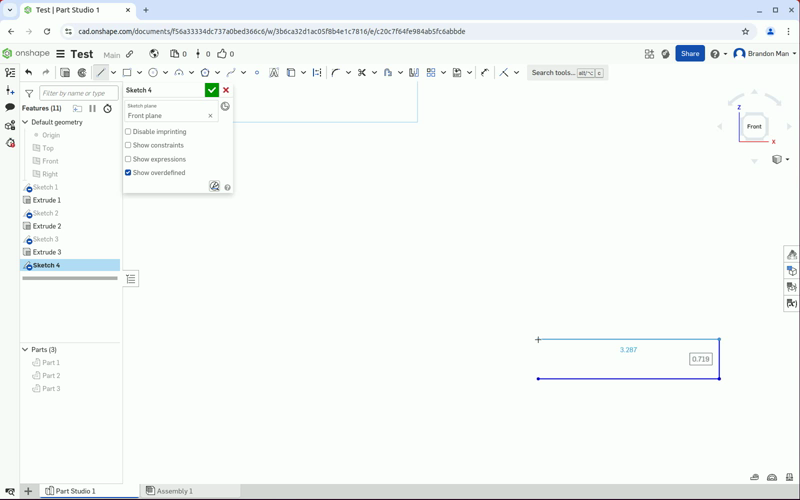
click(538, 339)
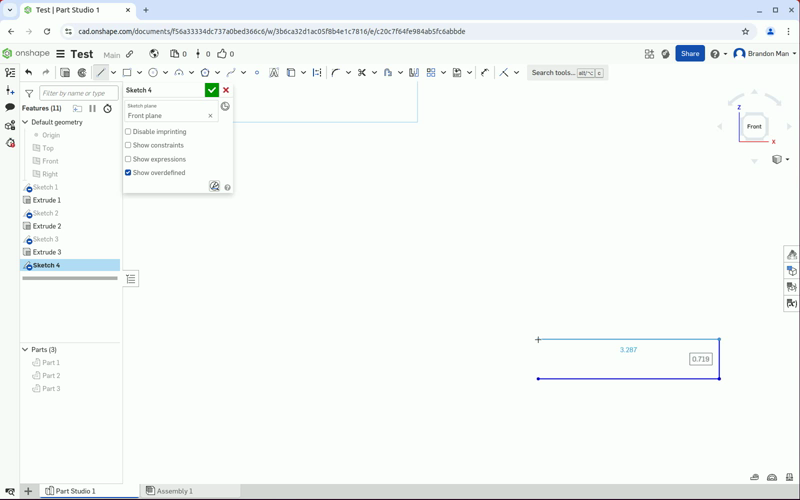
scroll(-6)
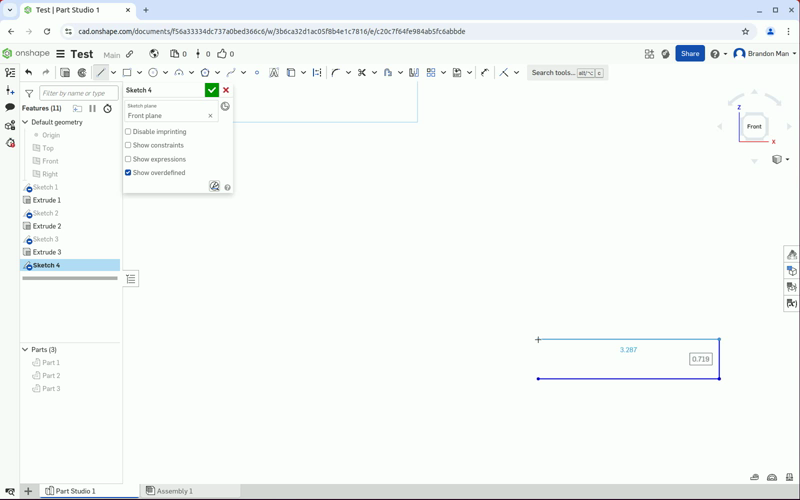
scroll(-6)
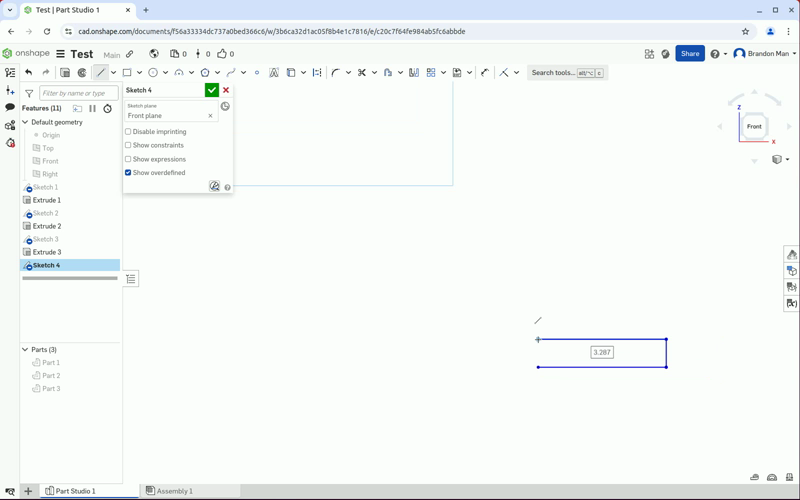
scroll(-6)
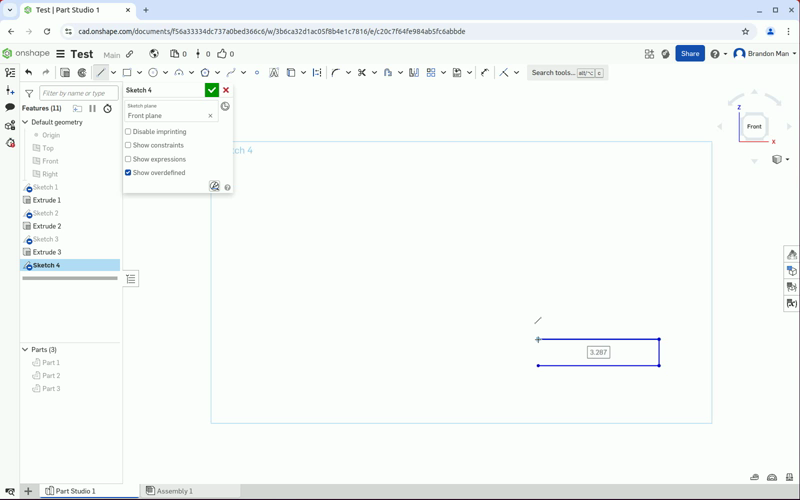
scroll(-6)
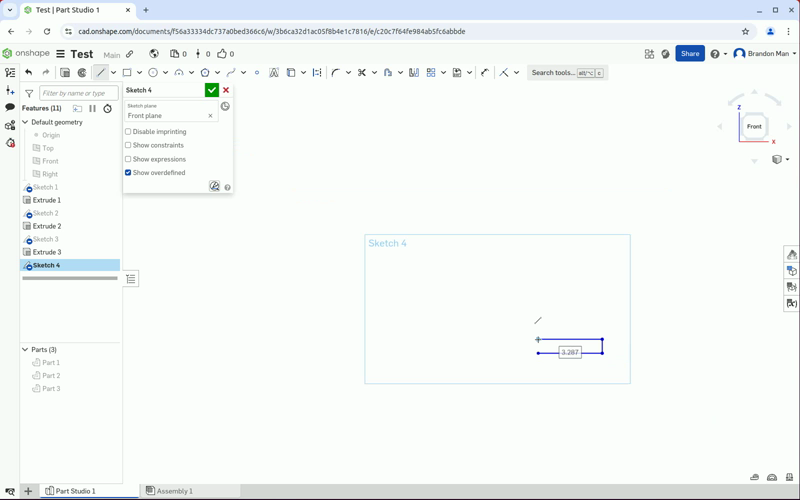
scroll(-6)
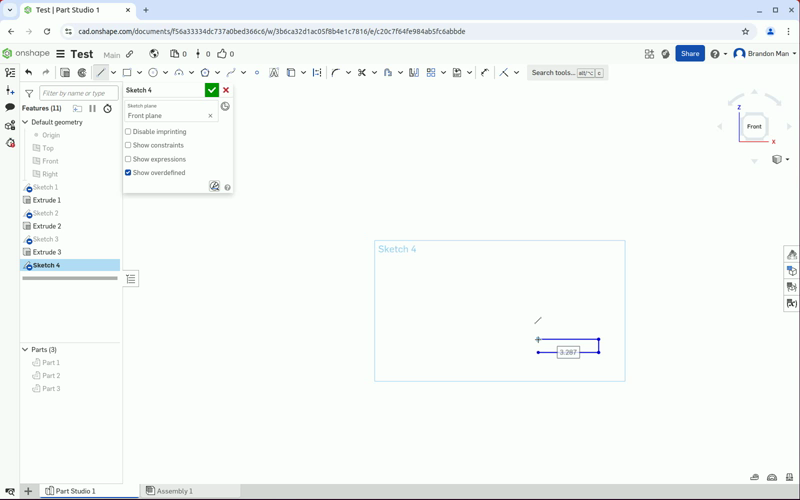
scroll(-6)
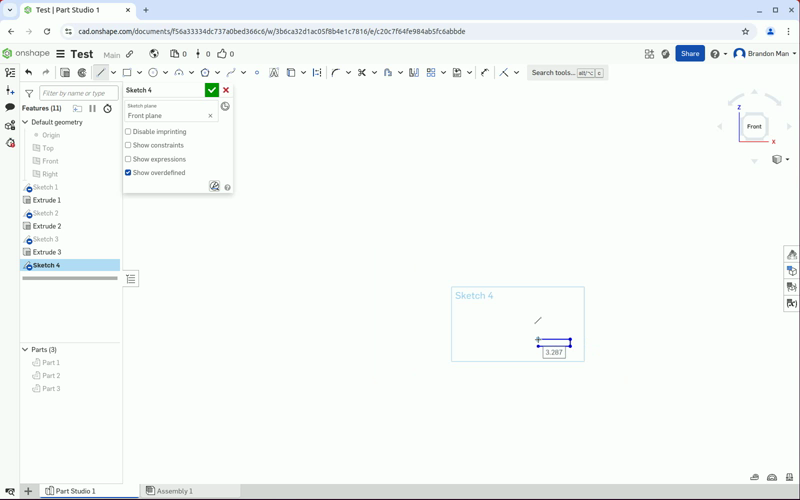
scroll(-6)
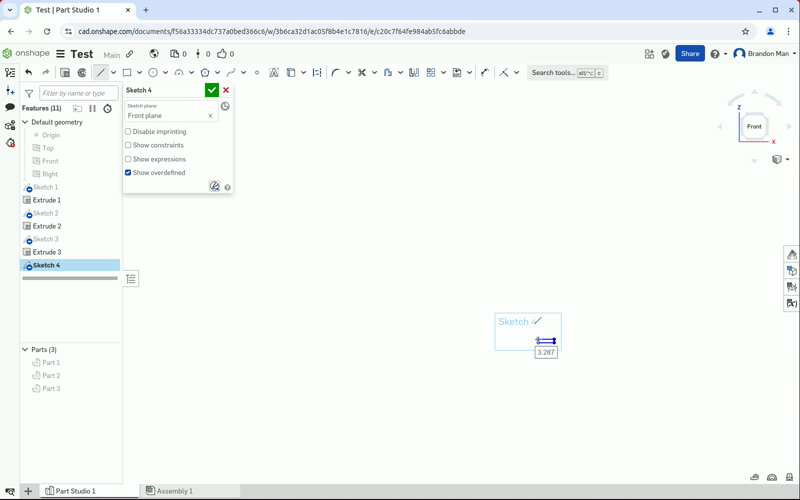
key_up(shift)
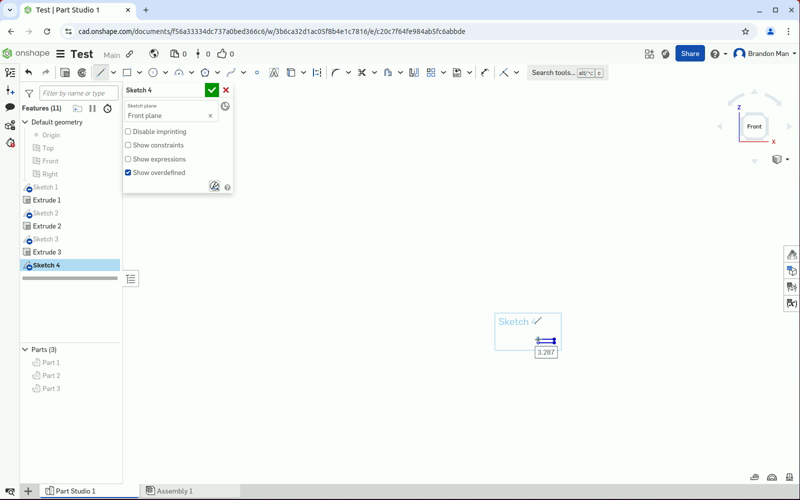
mouse_move(568, 339)
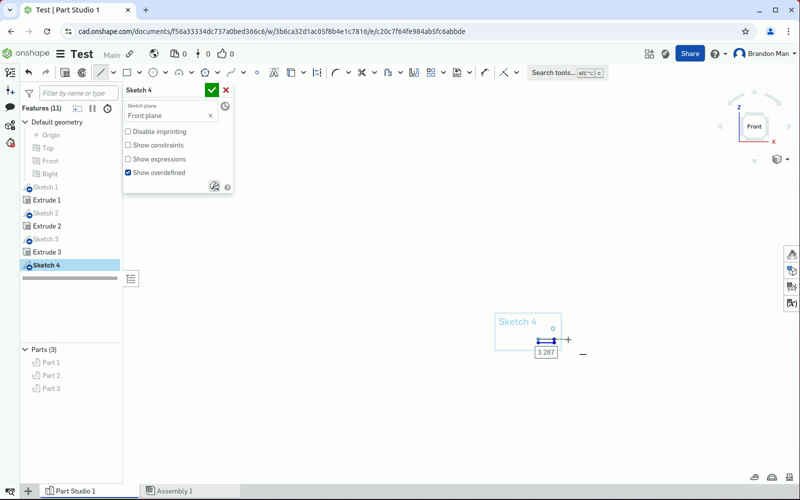
key_down(shift)
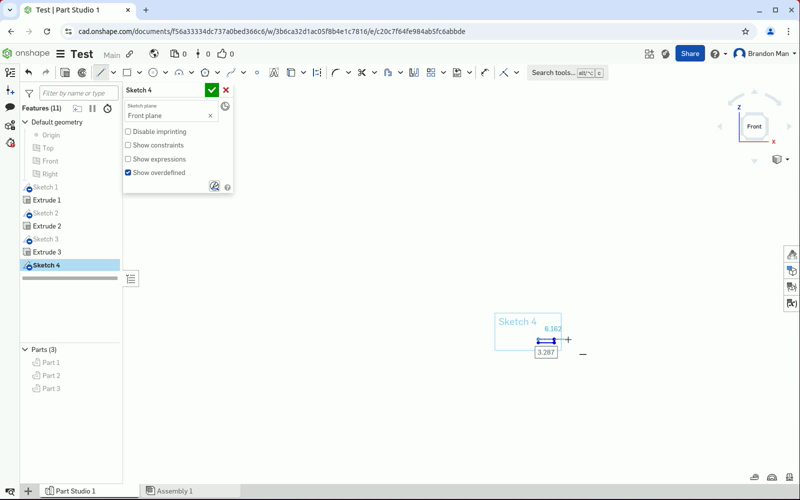
mouse_move(538, 342)
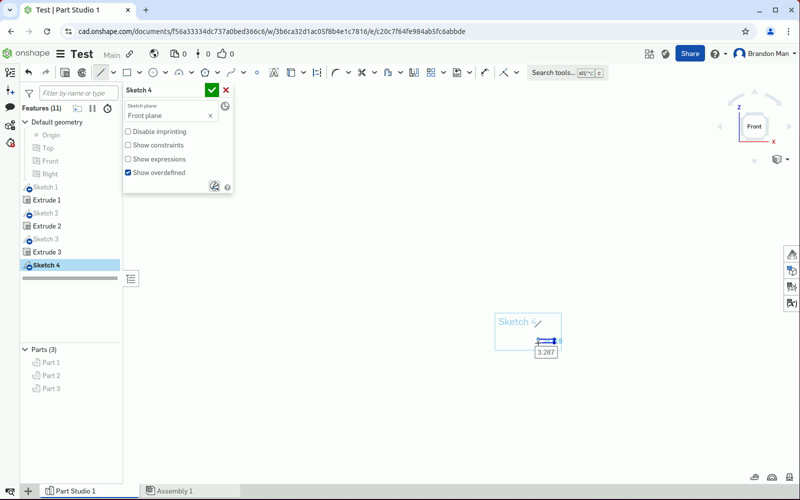
scroll(6)
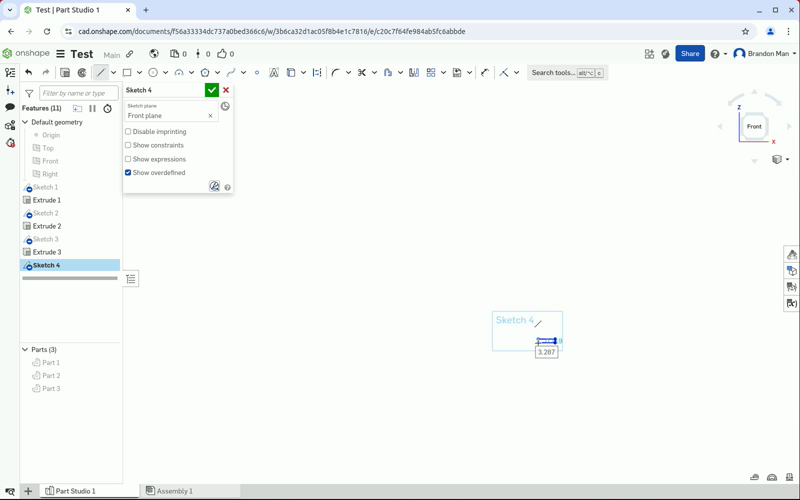
scroll(6)
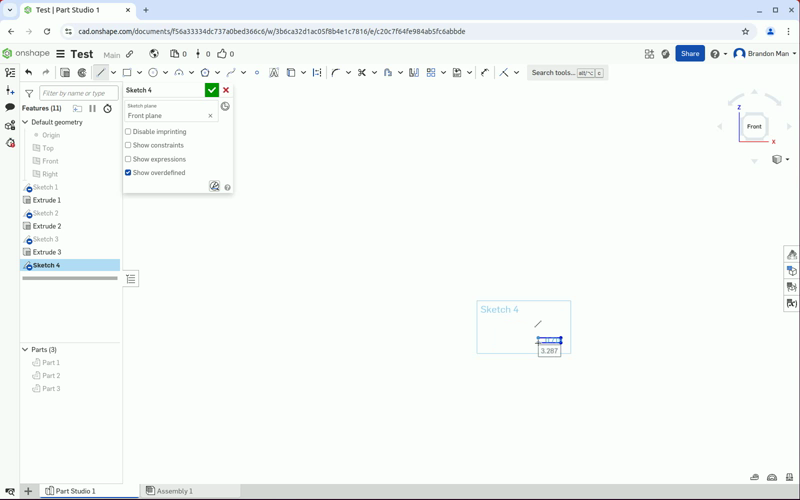
scroll(6)
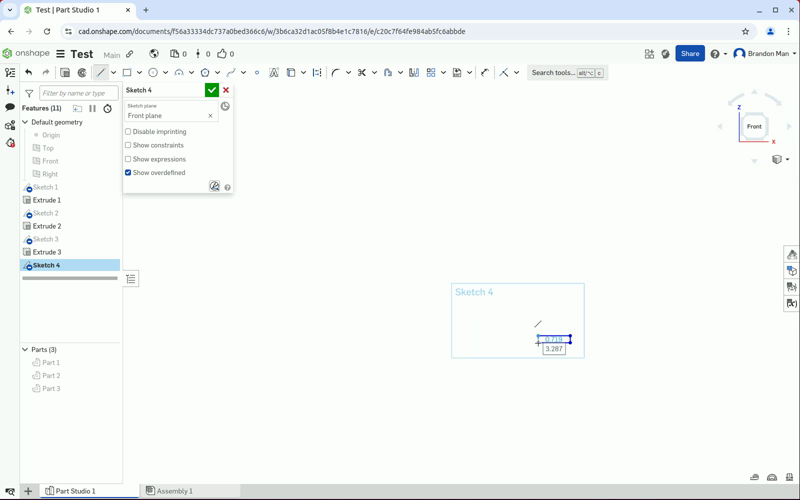
scroll(6)
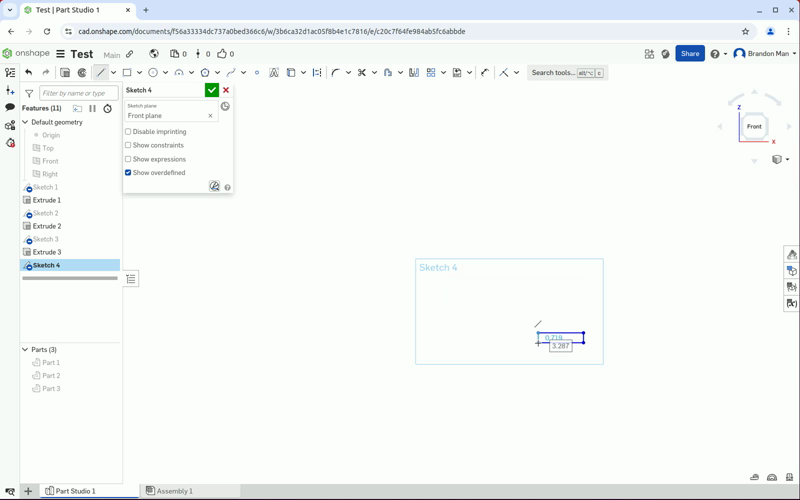
scroll(6)
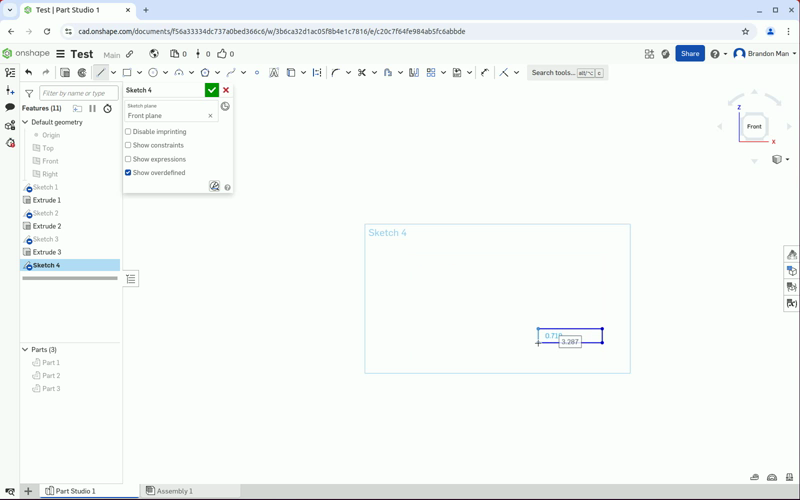
scroll(6)
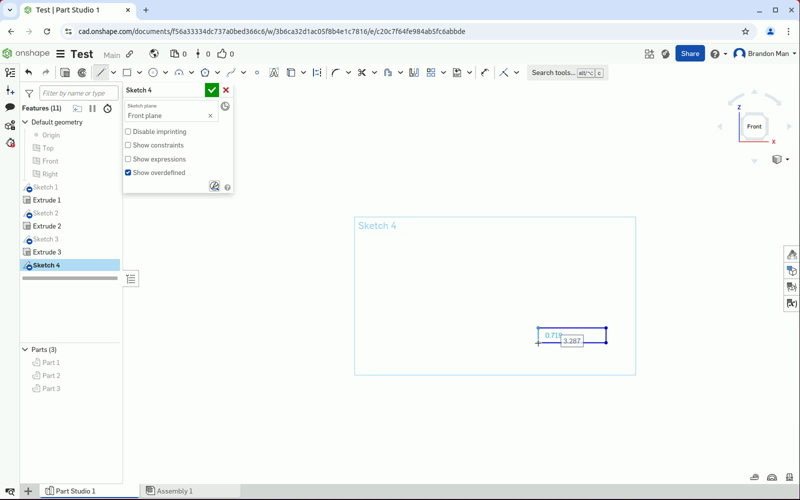
scroll(6)
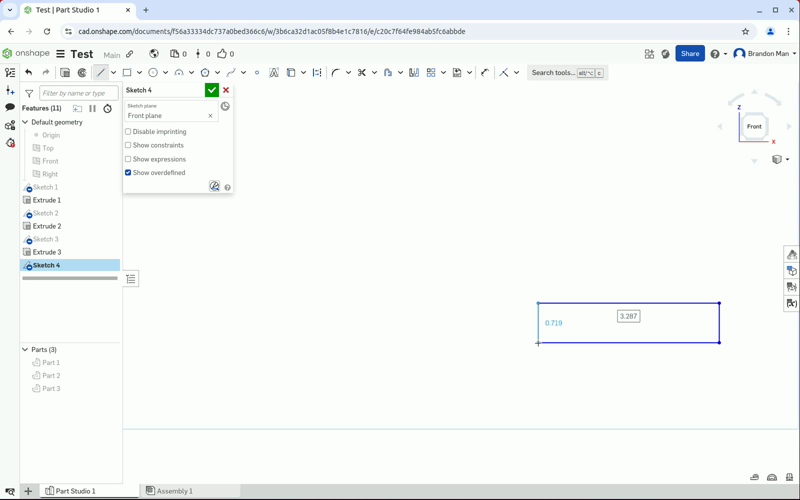
key_up(shift)
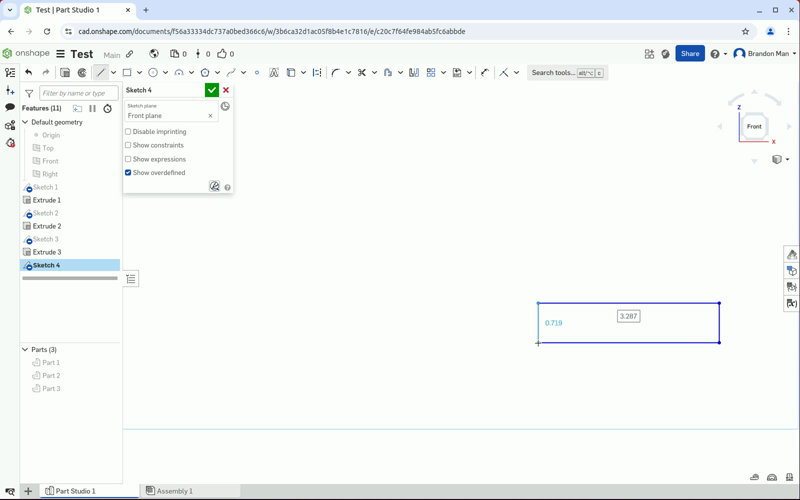
click(538, 342)
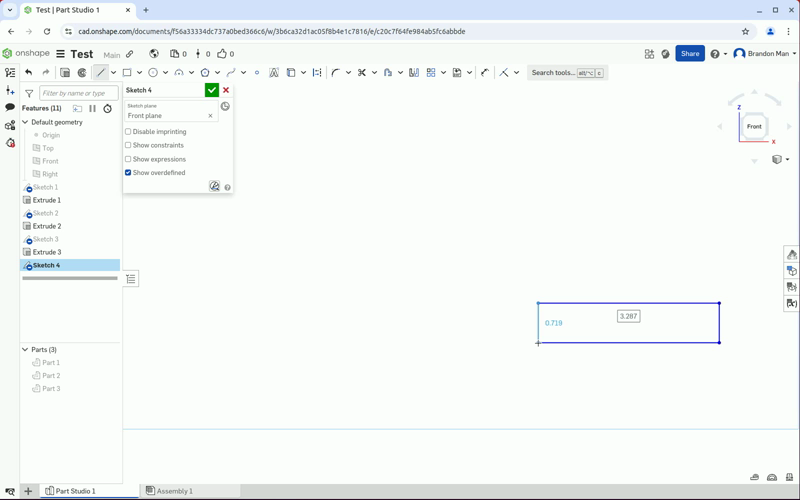
scroll(-6)
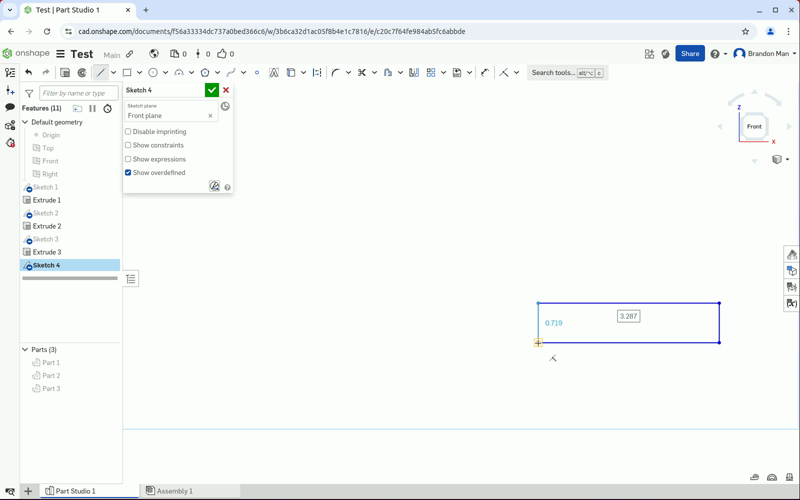
scroll(-6)
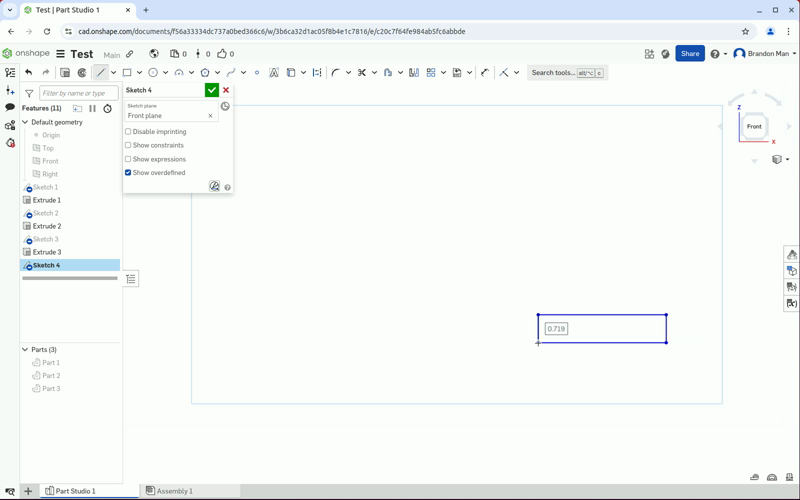
scroll(-6)
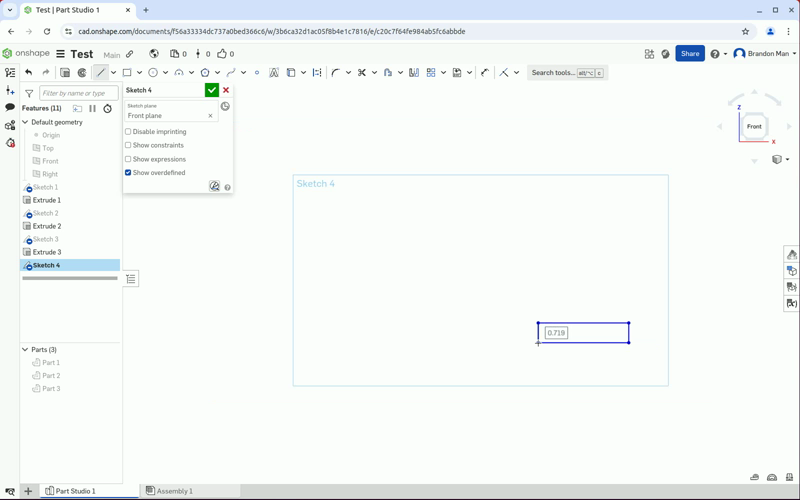
scroll(-6)
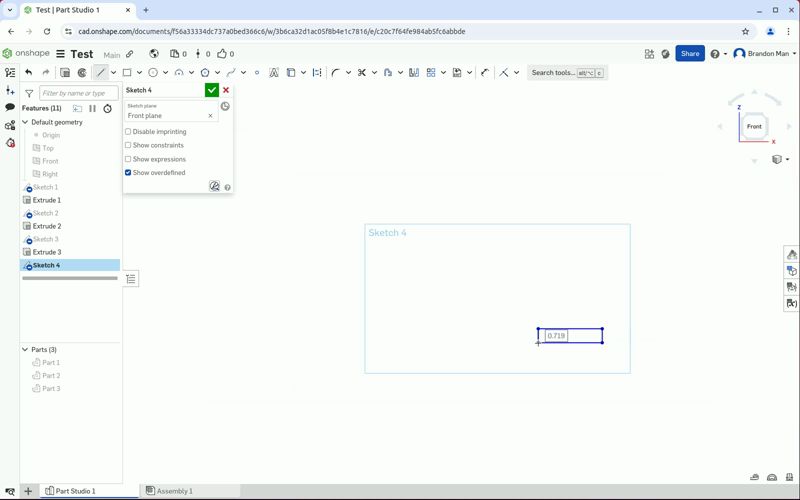
scroll(-6)
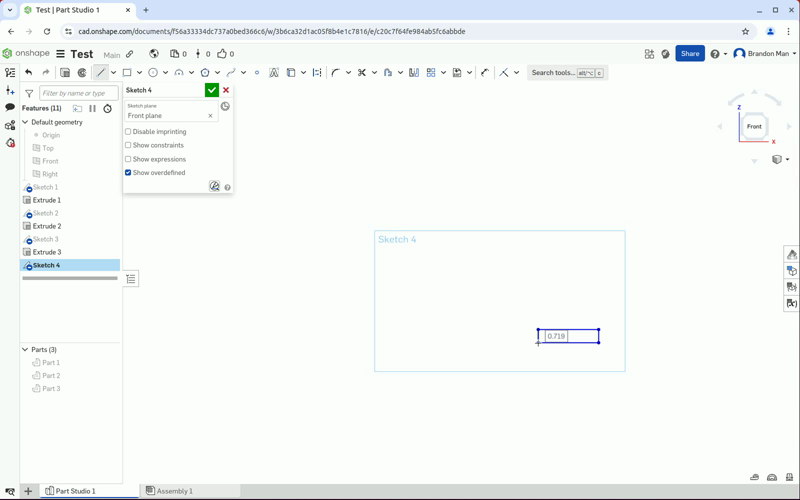
scroll(-6)
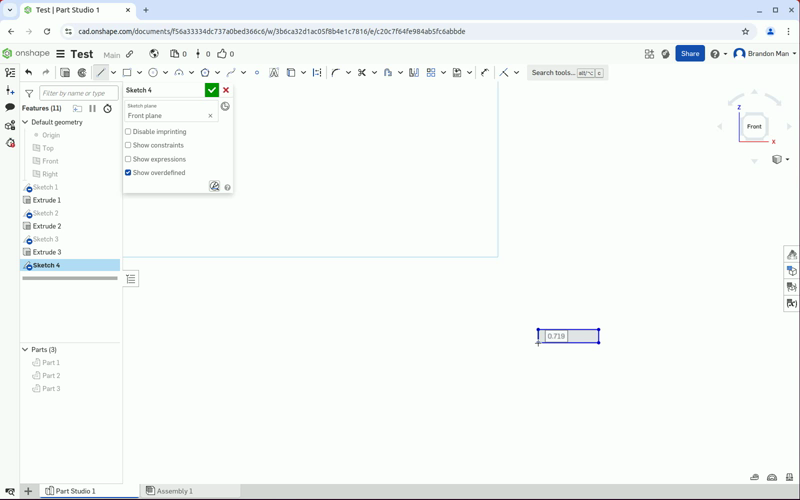
scroll(-6)
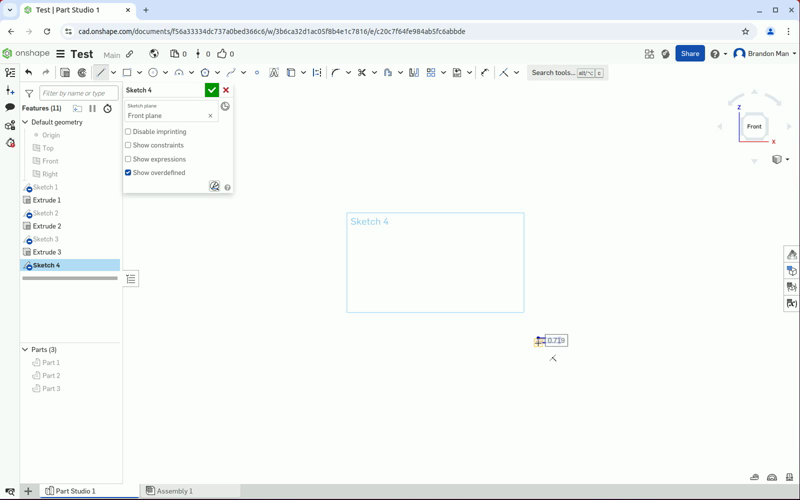
key(esc)
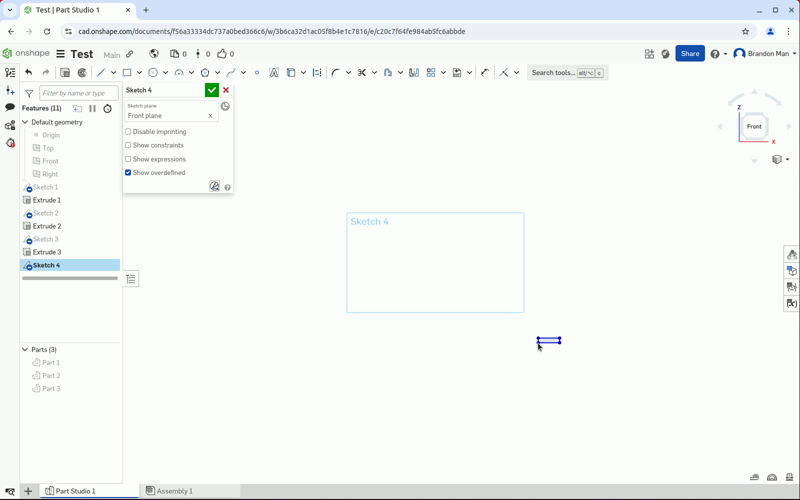
mouse_move(545, 340)
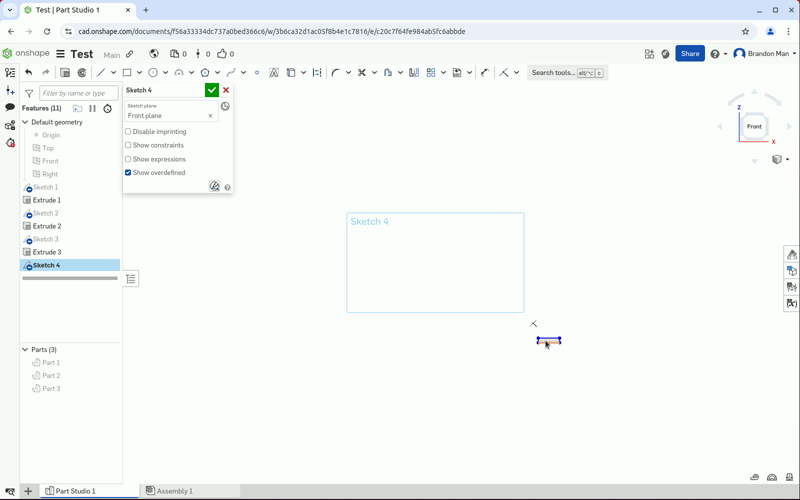
scroll(6)
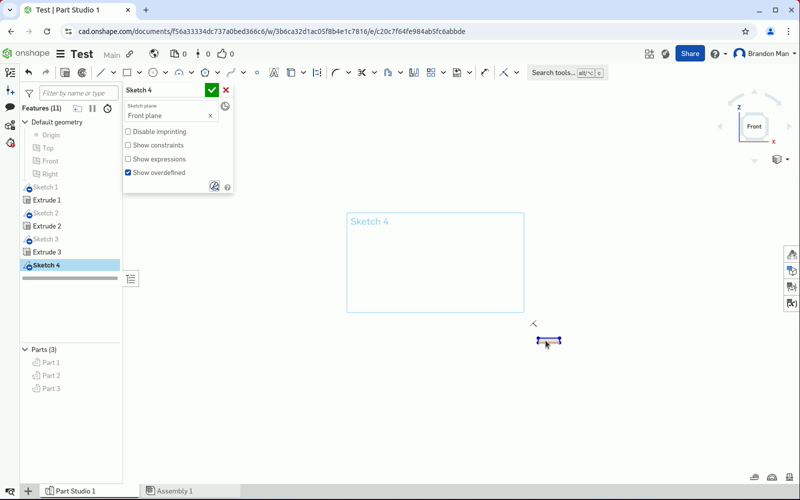
scroll(6)
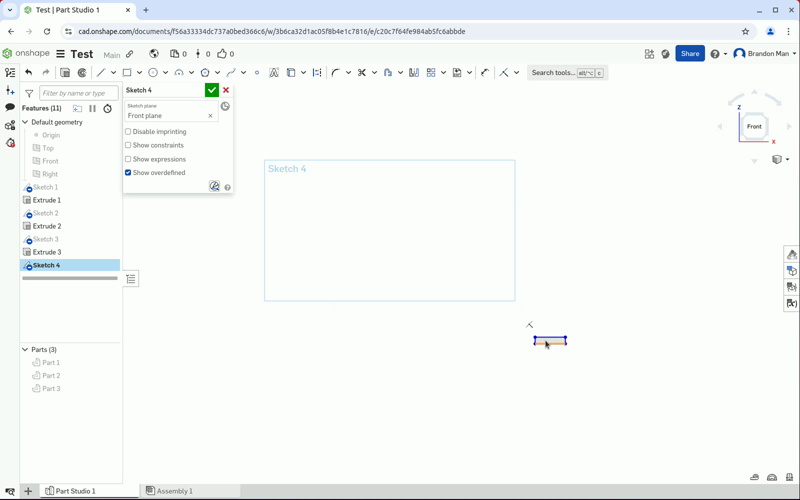
scroll(6)
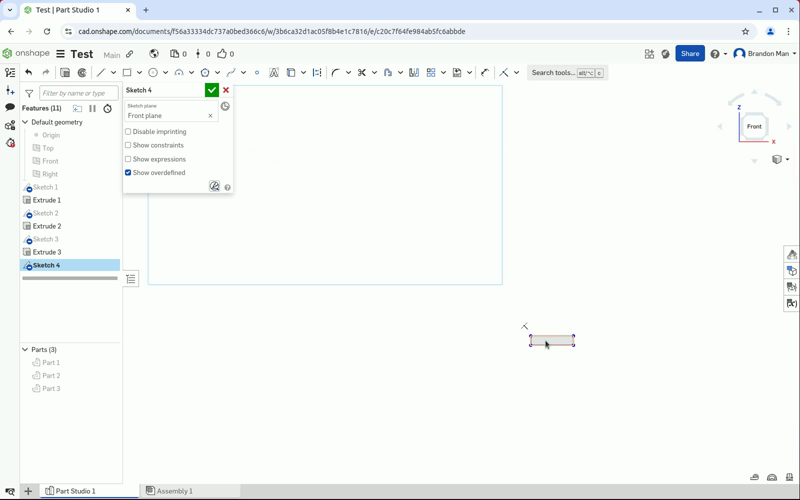
scroll(6)
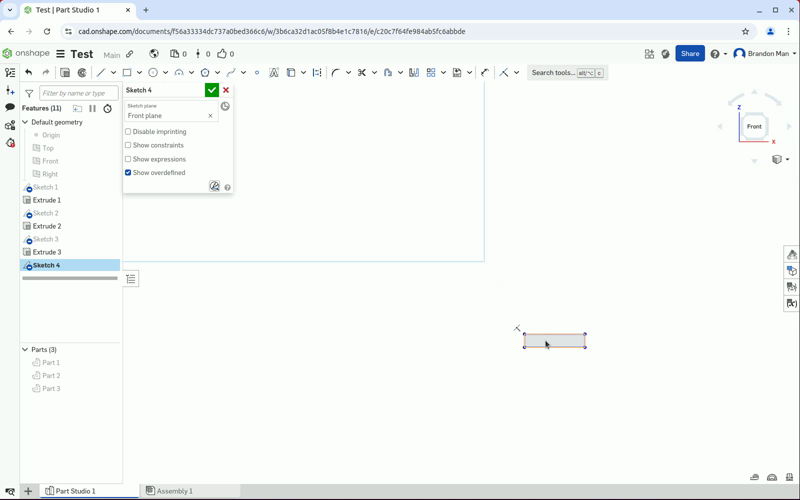
scroll(6)
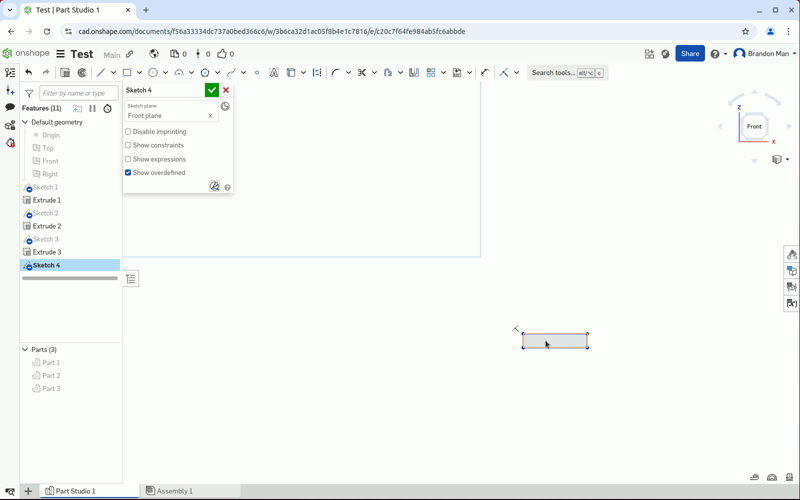
scroll(6)
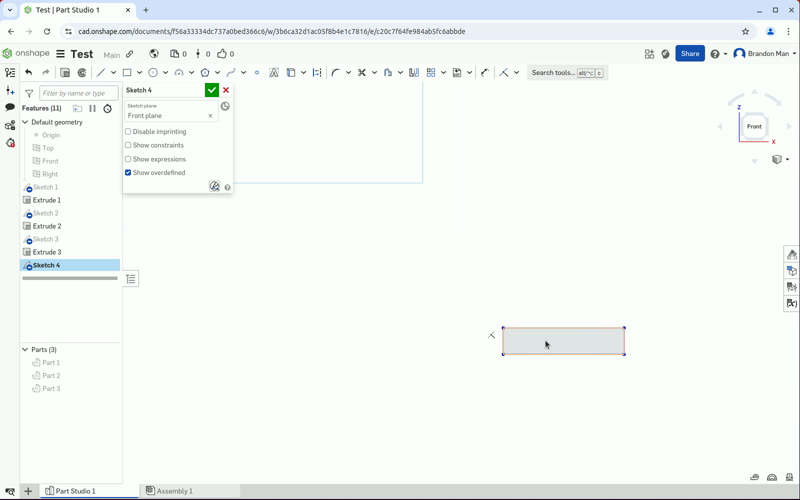
scroll(6)
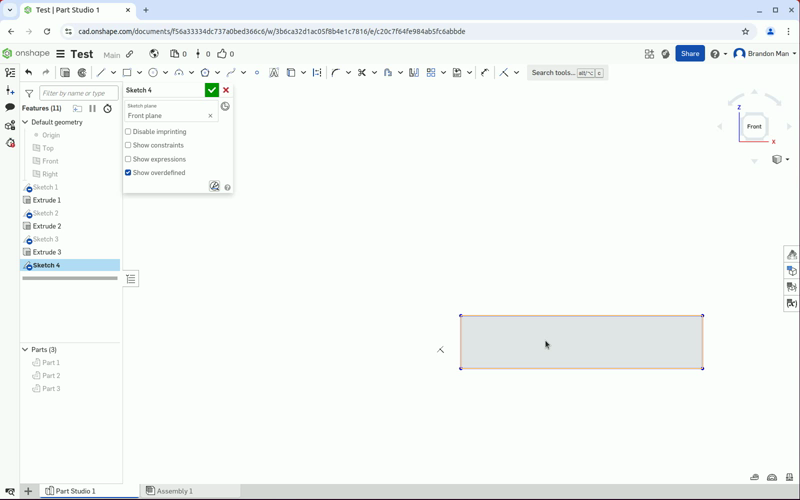
click(545, 340)
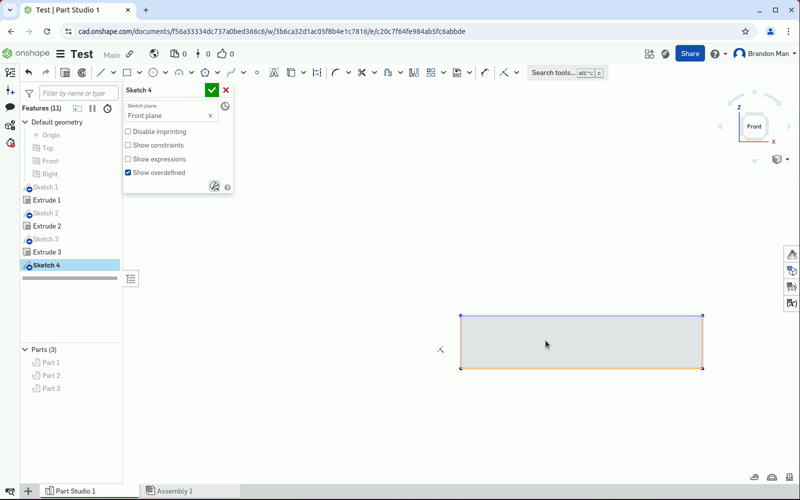
scroll(-6)
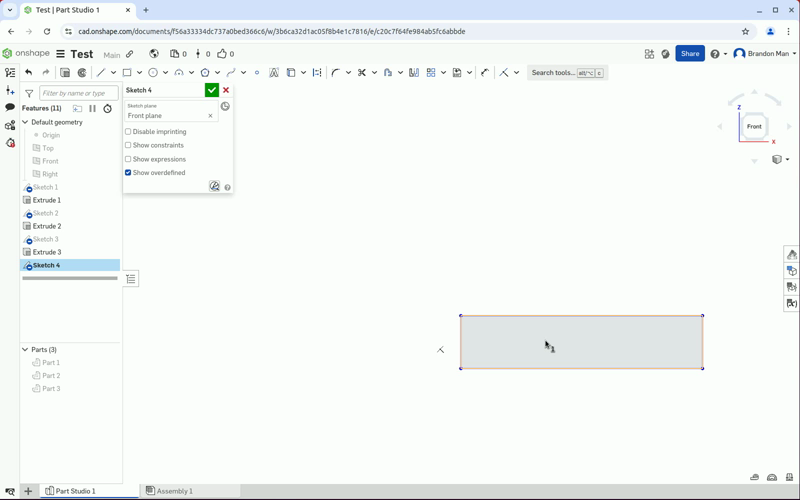
scroll(-6)
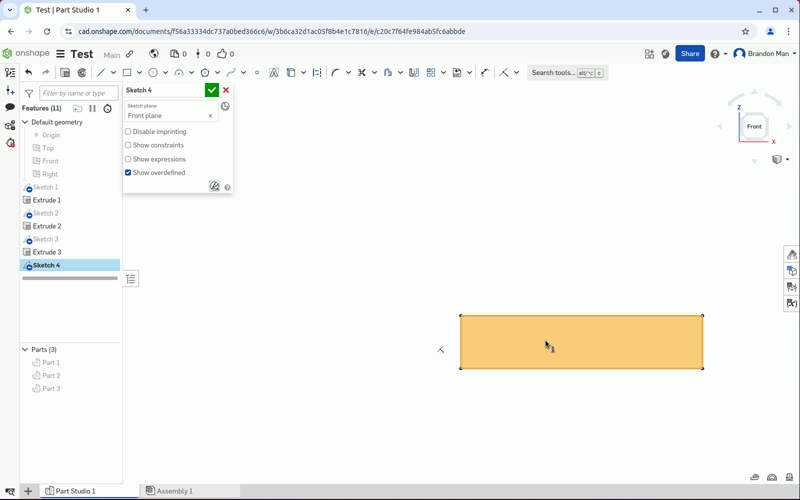
scroll(-6)
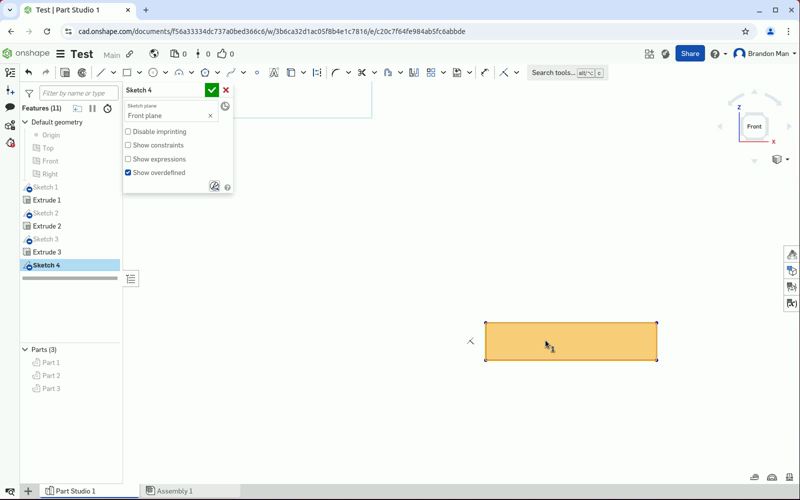
scroll(-6)
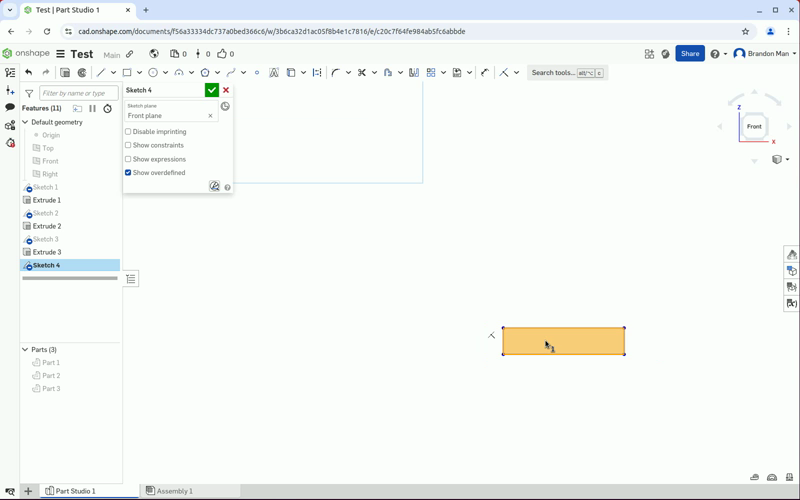
scroll(-6)
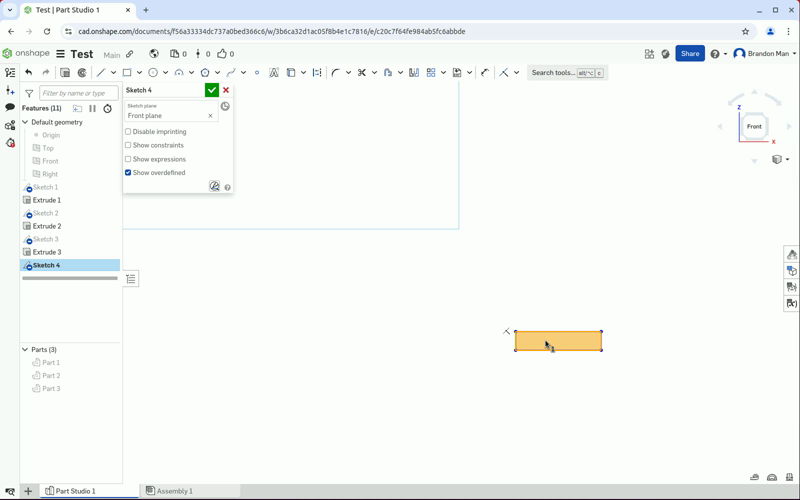
scroll(-6)
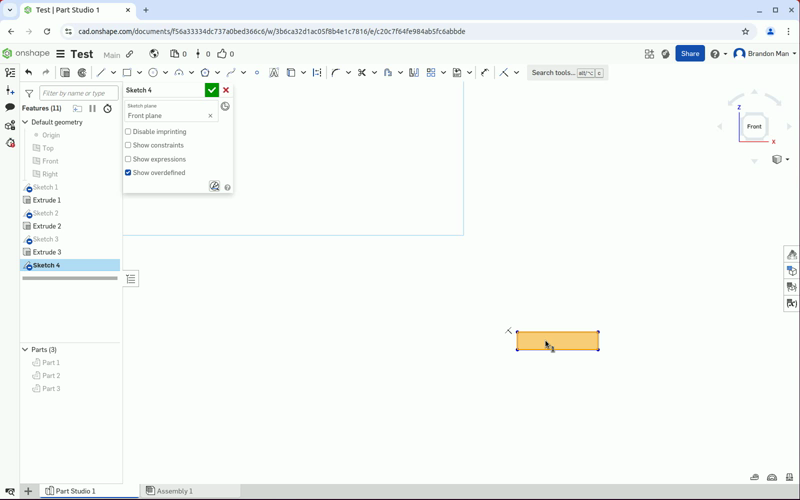
scroll(-6)
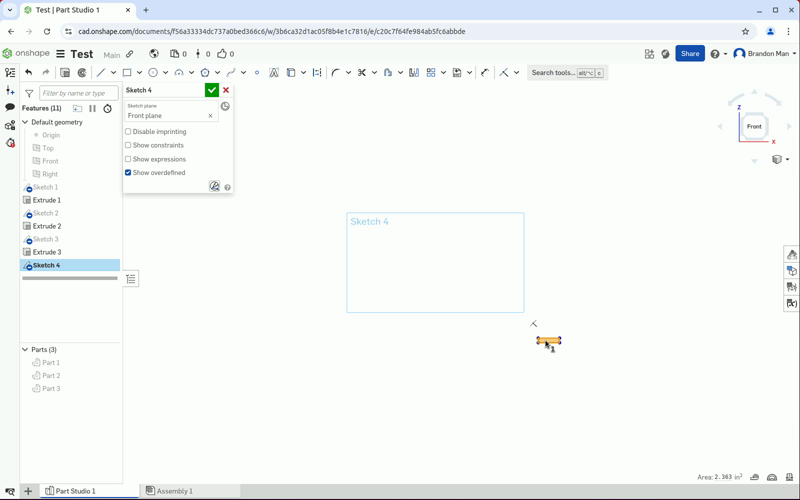
mouse_move(73, 352)
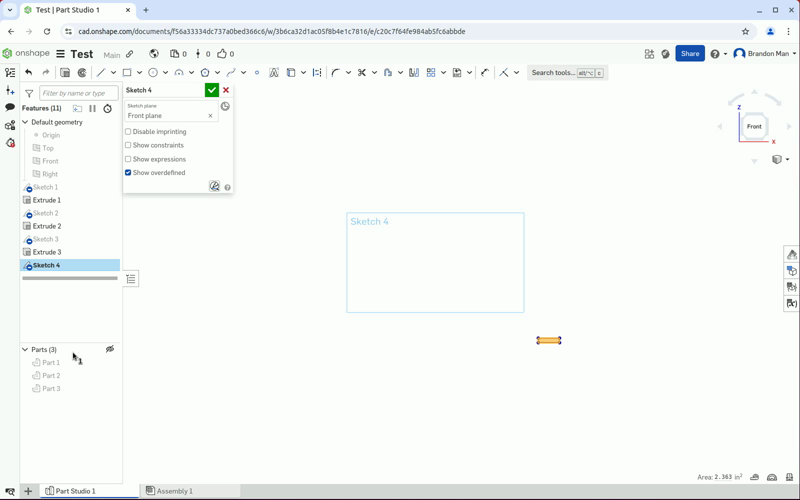
key(shift+y)
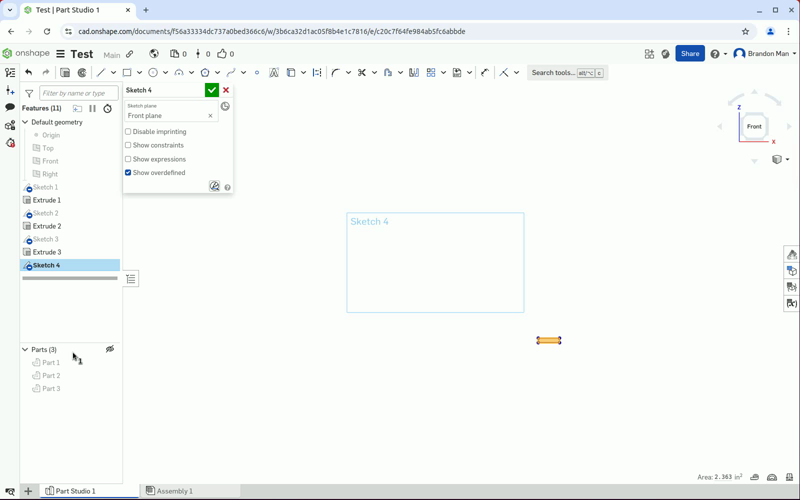
key(shift+e)
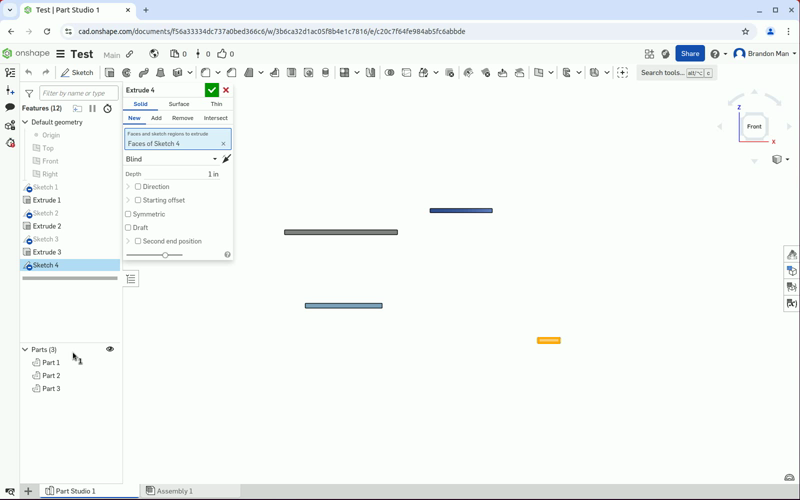
mouse_move(143, 106)
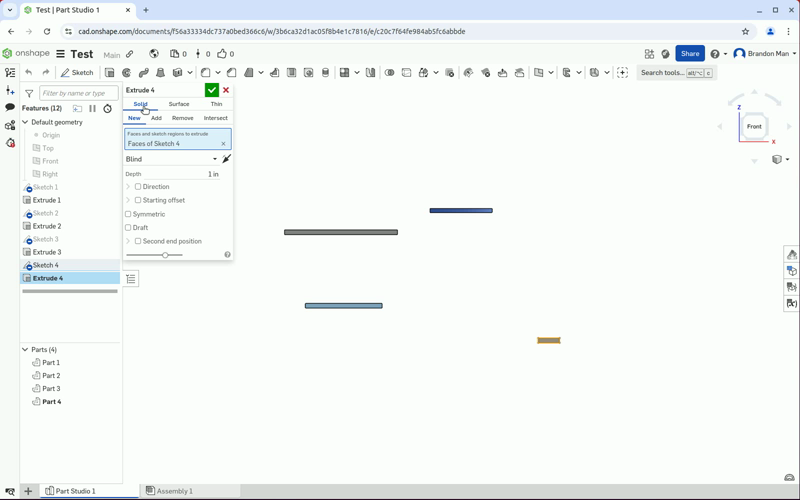
click(143, 106)
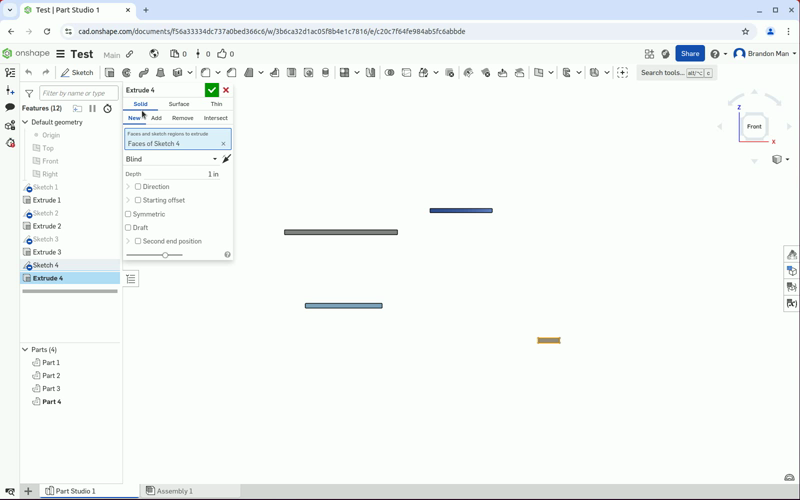
mouse_move(137, 120)
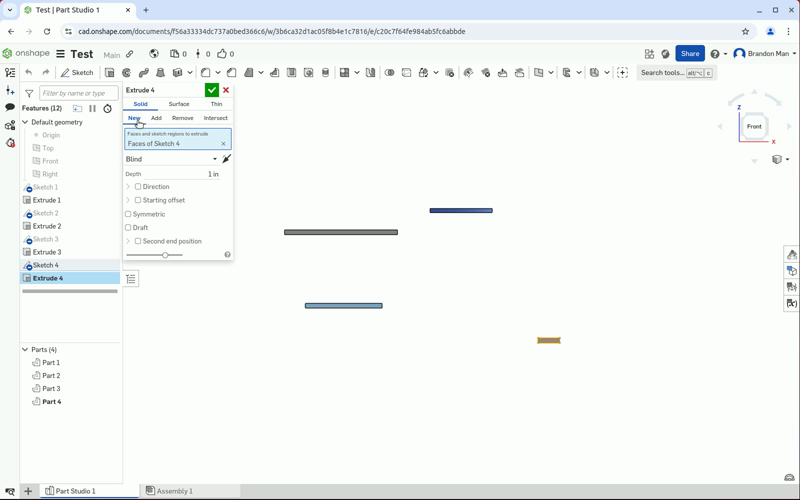
click(137, 120)
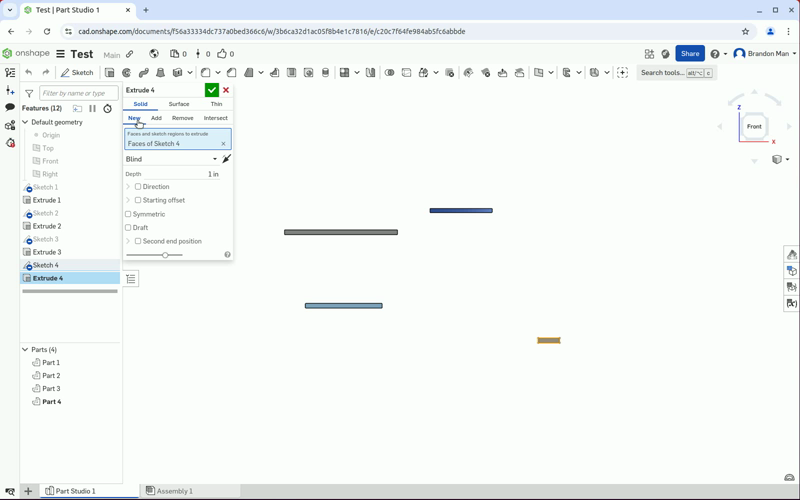
key(tab, 4)
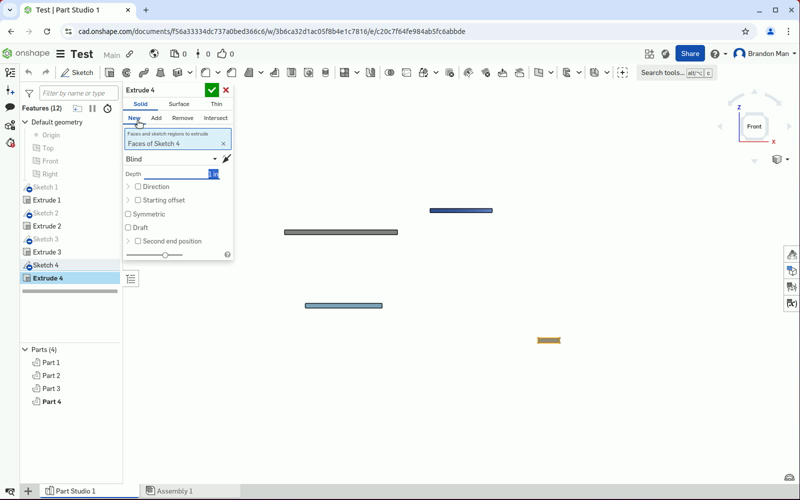
text(20.942)
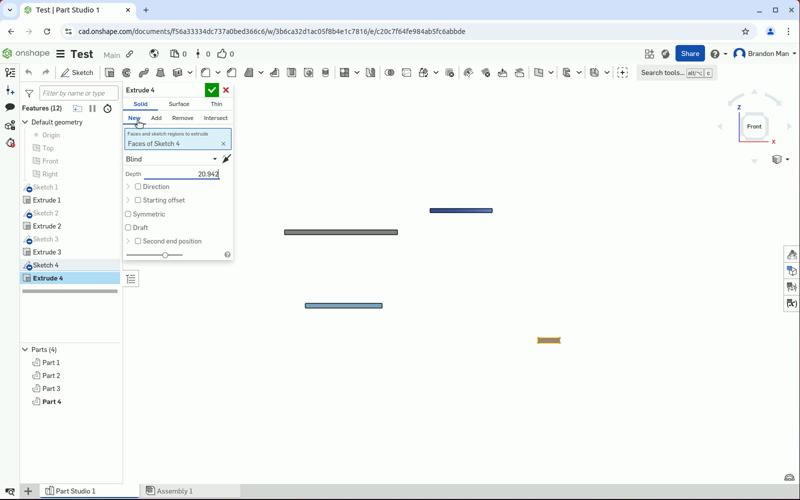
key(enter)
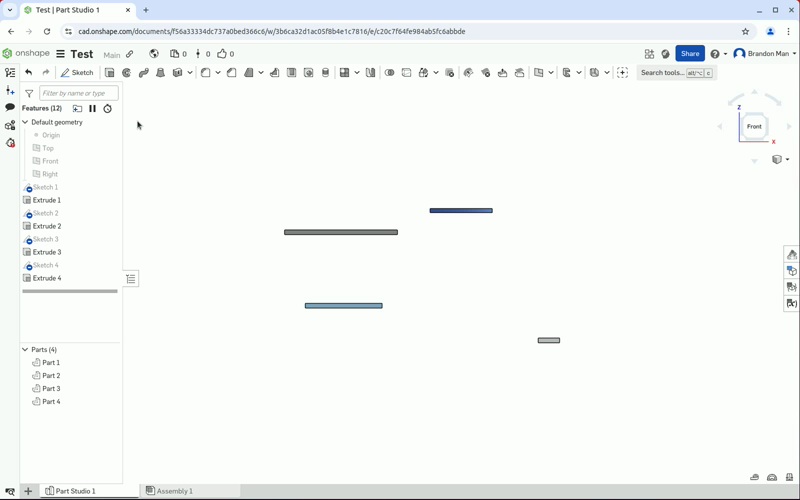
key(shift+h)
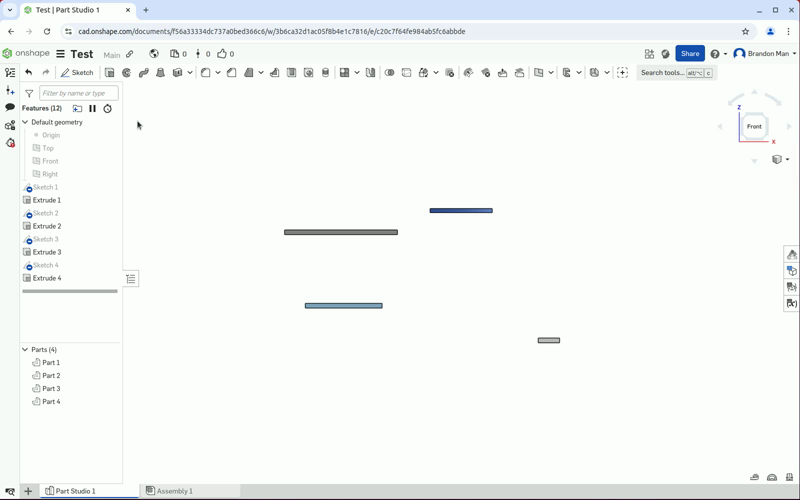
key(shift+h)
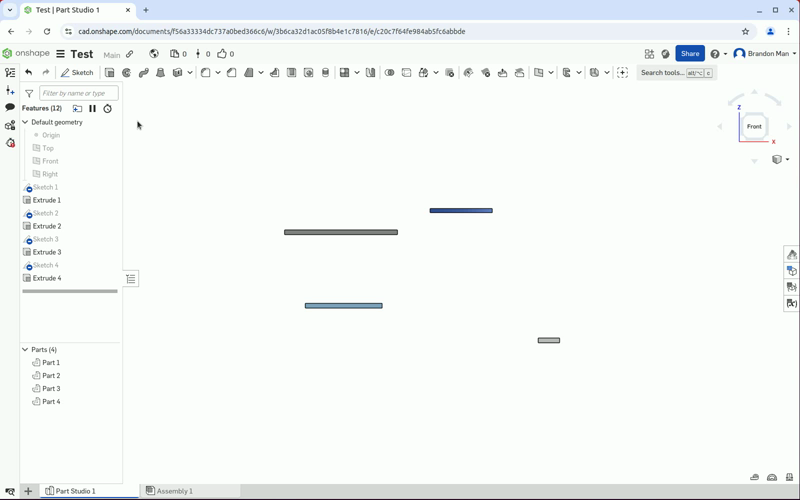
mouse_move(73, 189)
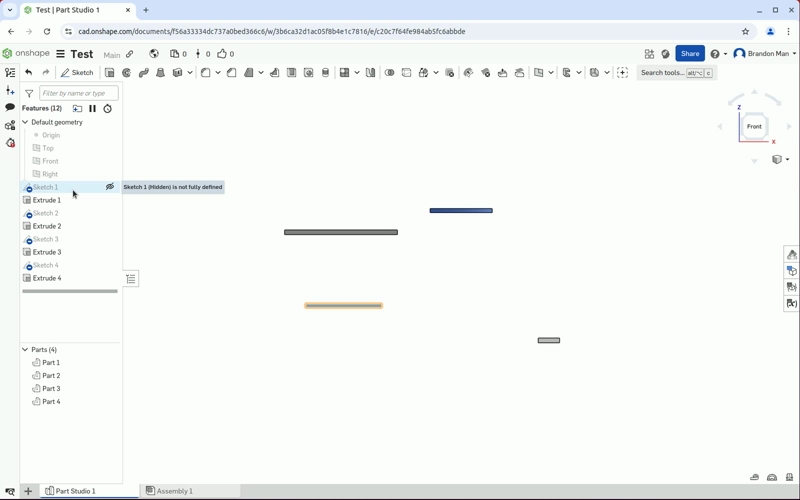
click(73, 189)
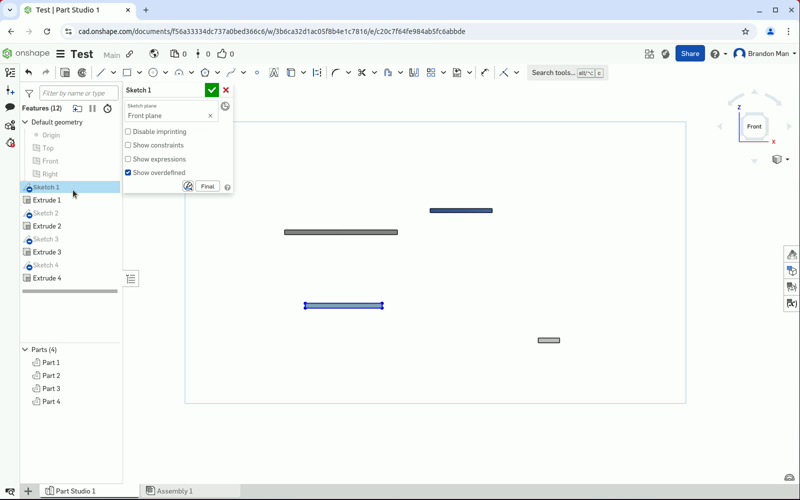
mouse_move(229, 92)
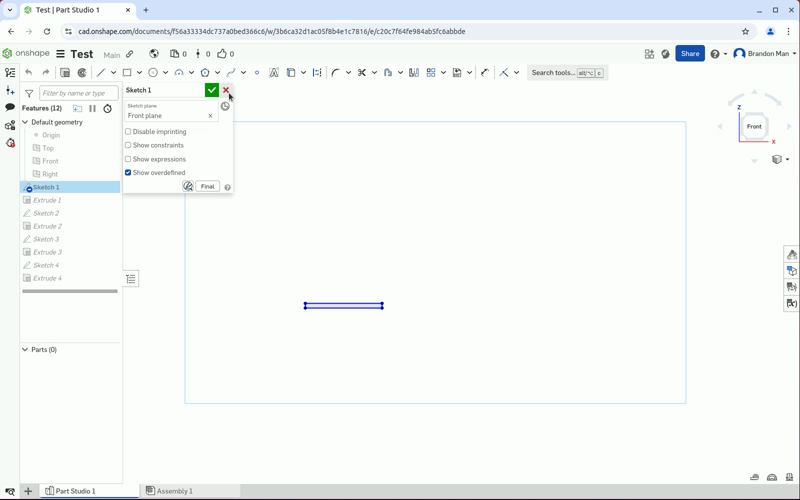
click(229, 92)
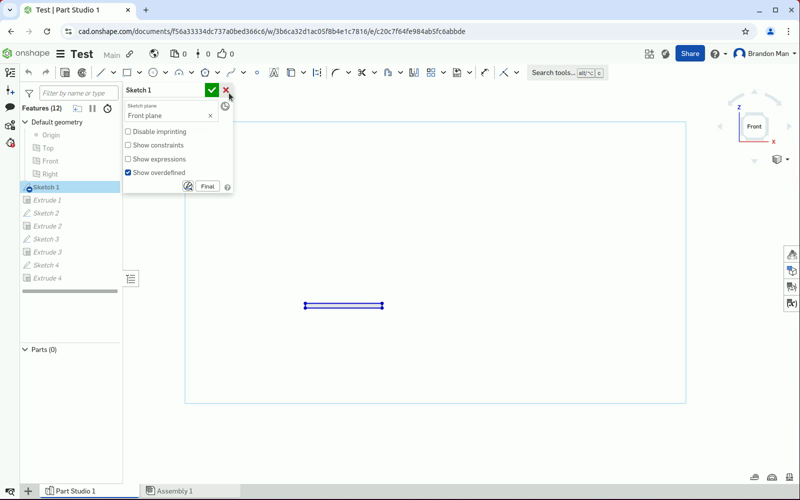
key(shift+s)
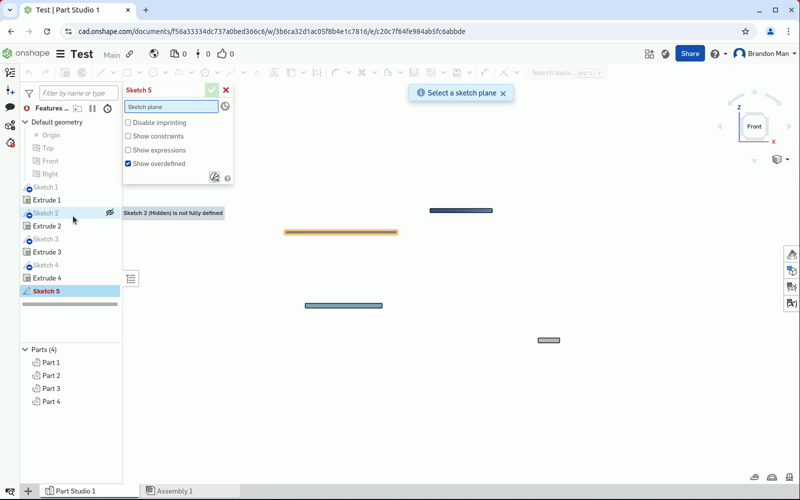
scroll(3)
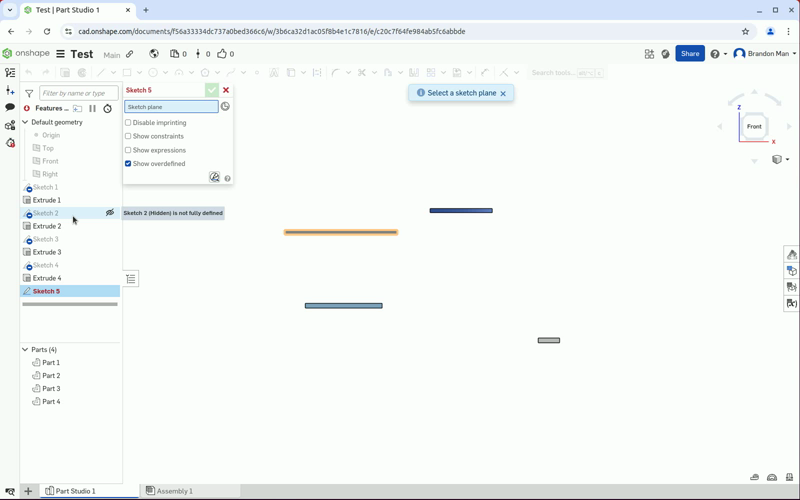
mouse_move(73, 163)
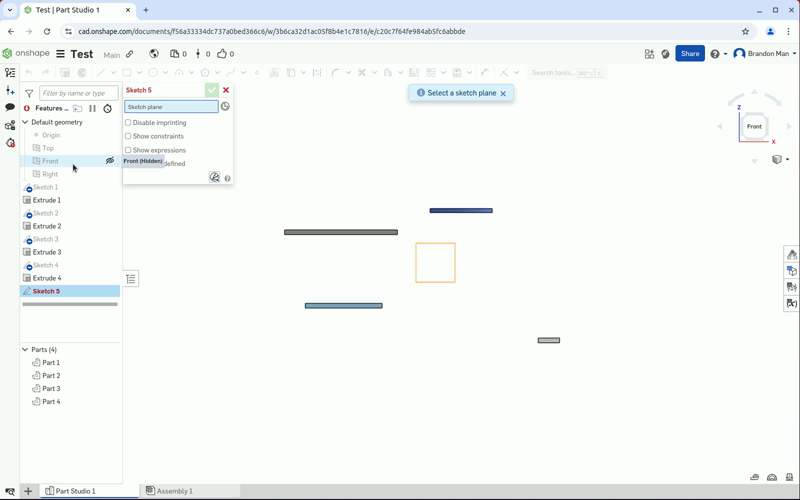
click(73, 163)
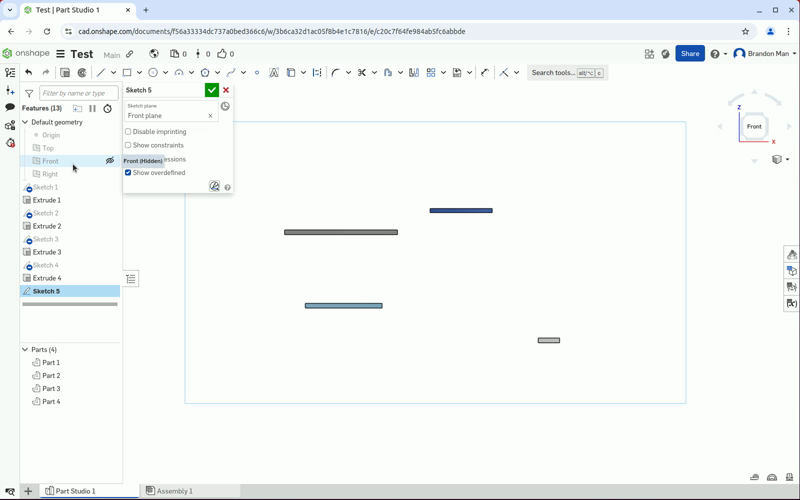
mouse_move(73, 352)
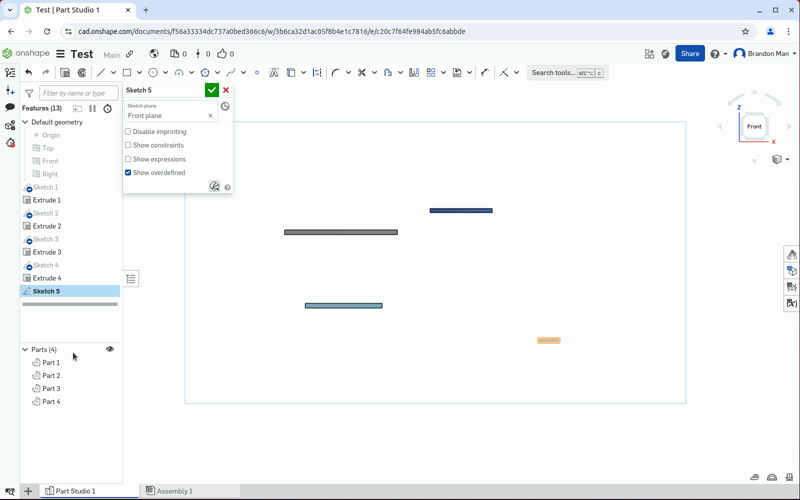
key(y)
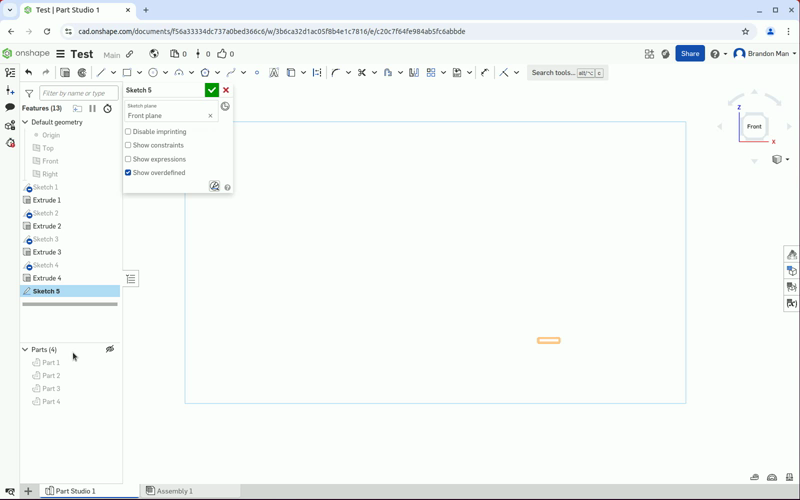
key(l)
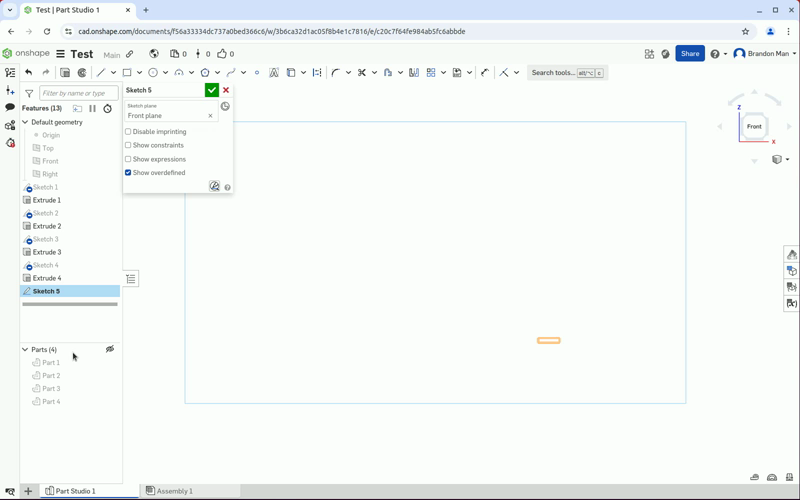
key_down(shift)
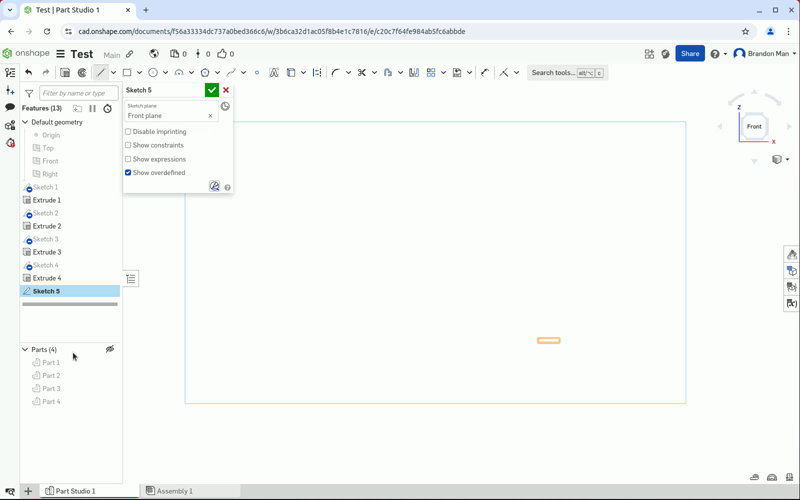
mouse_move(480, 297)
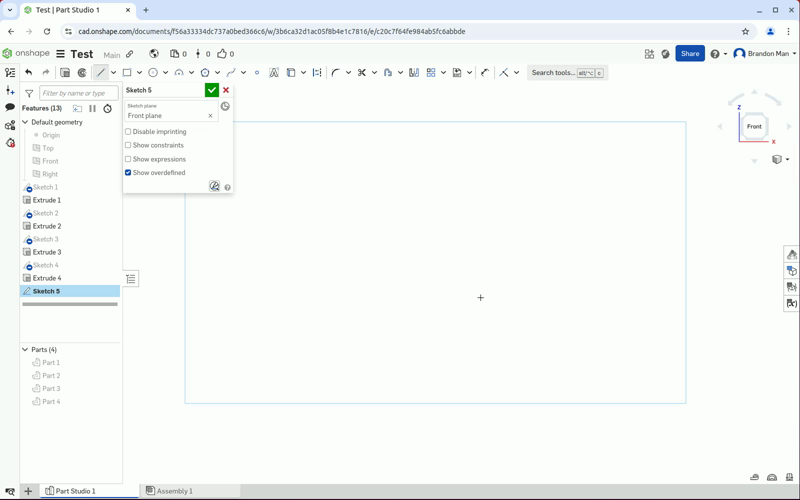
click(480, 297)
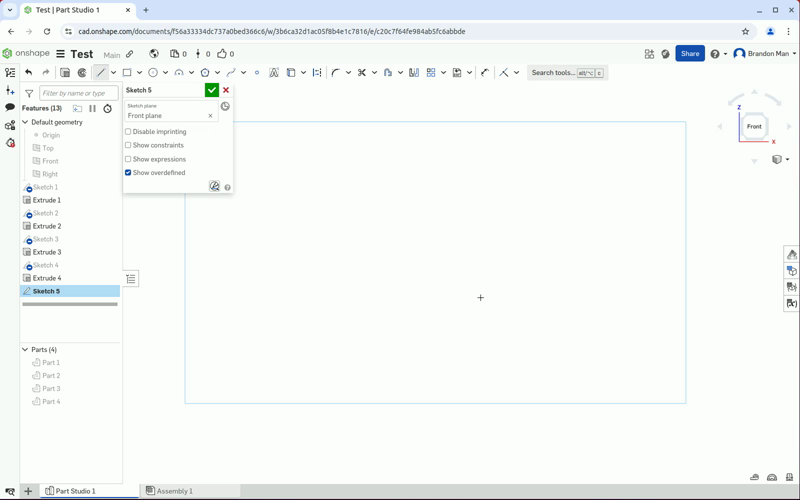
key_up(shift)
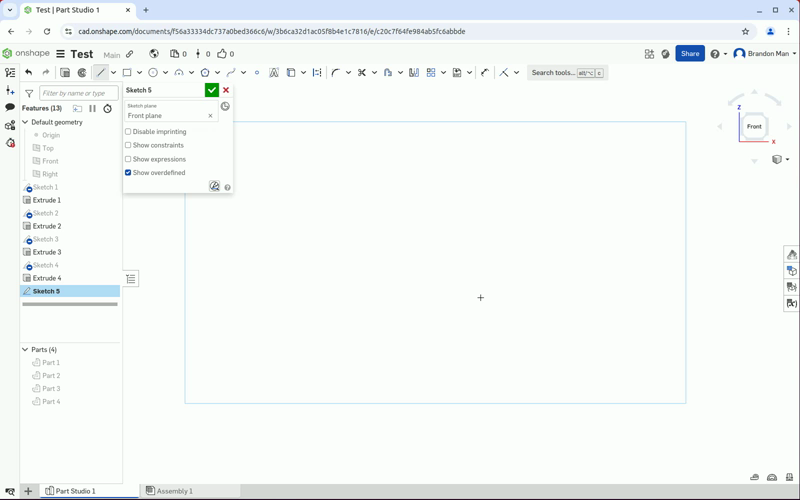
key_down(shift)
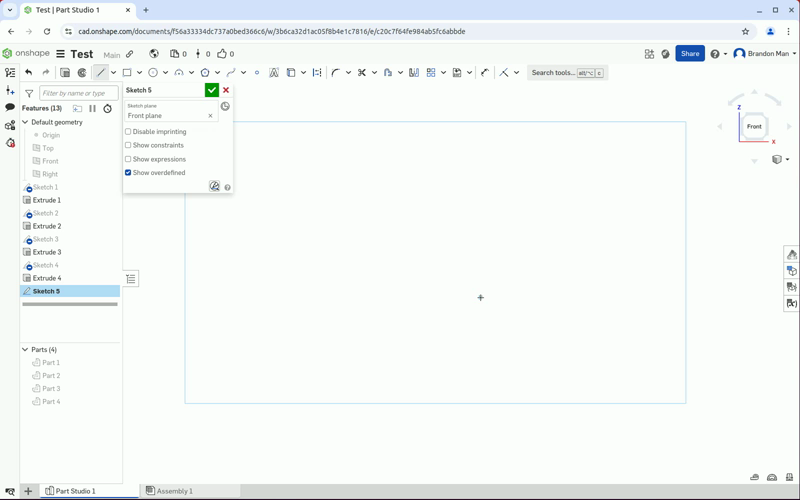
mouse_move(510, 297)
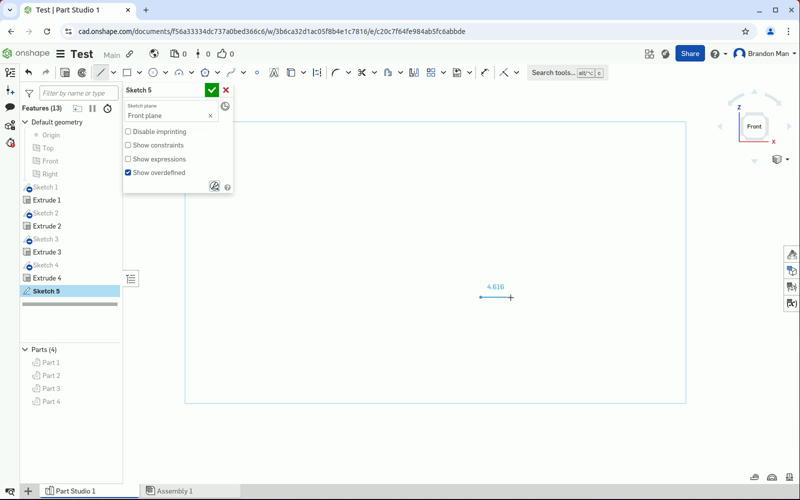
mouse_move(510, 297)
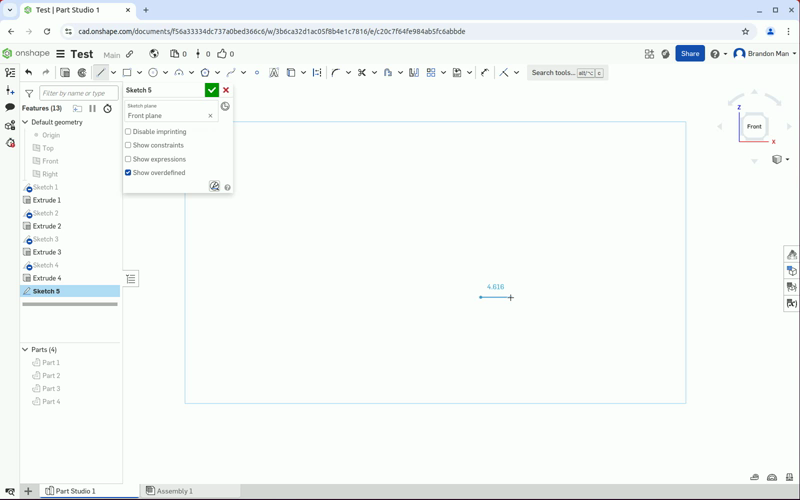
click(510, 297)
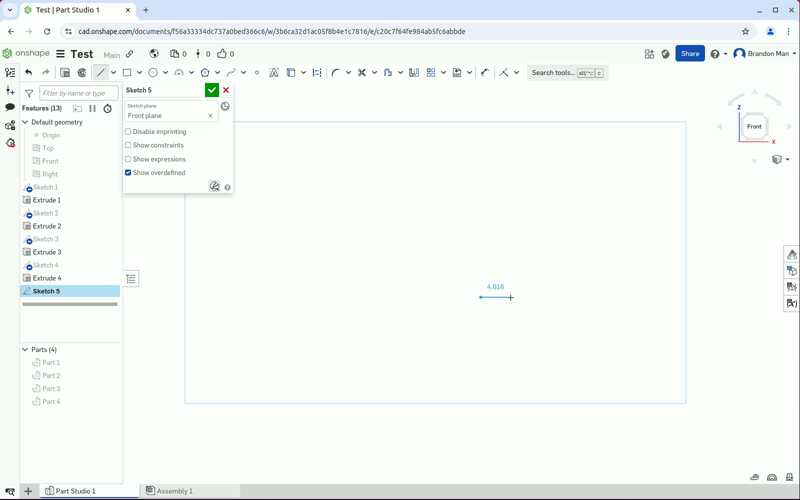
key_up(shift)
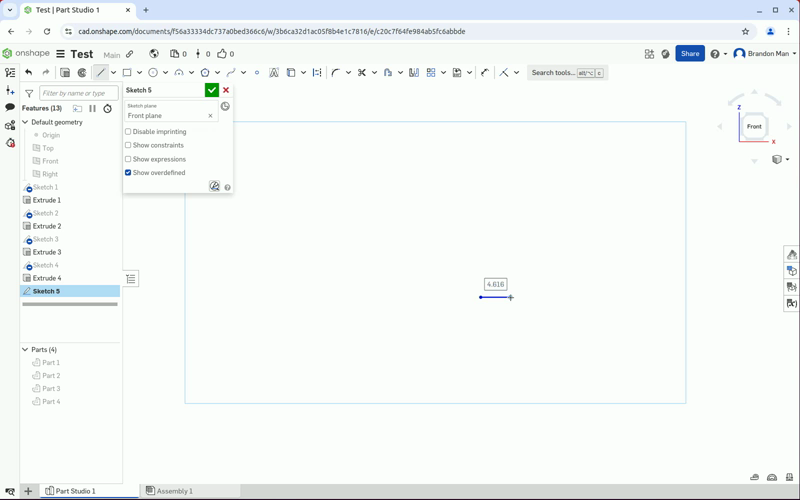
key_down(shift)
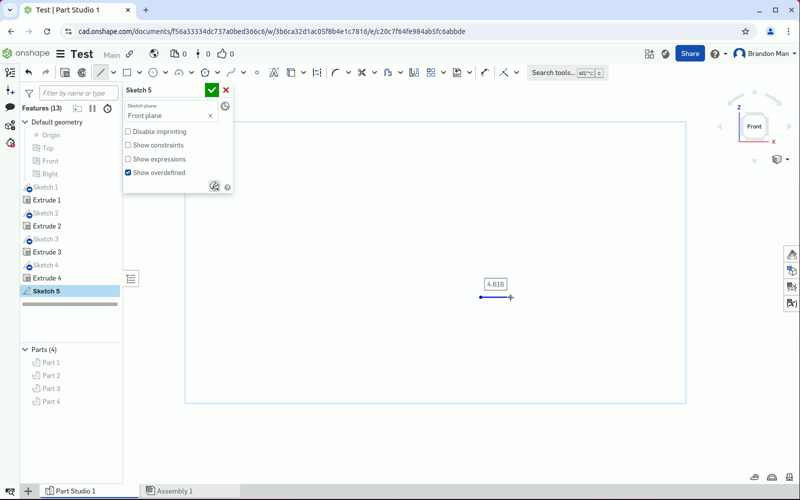
mouse_move(540, 297)
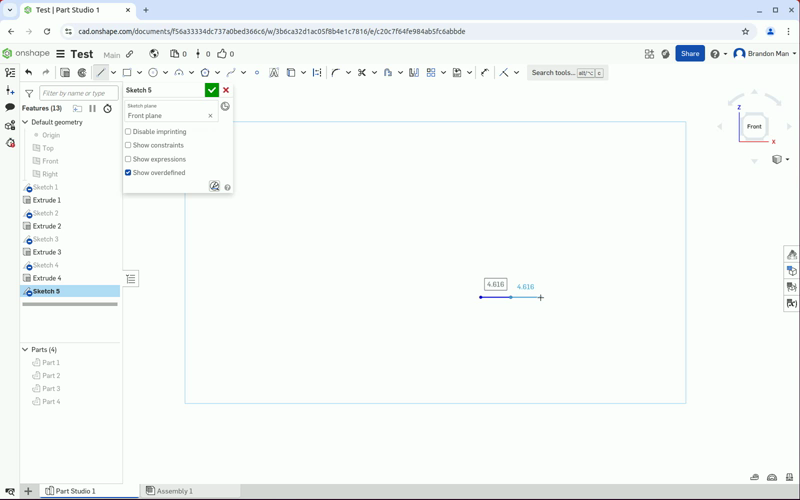
mouse_move(510, 293)
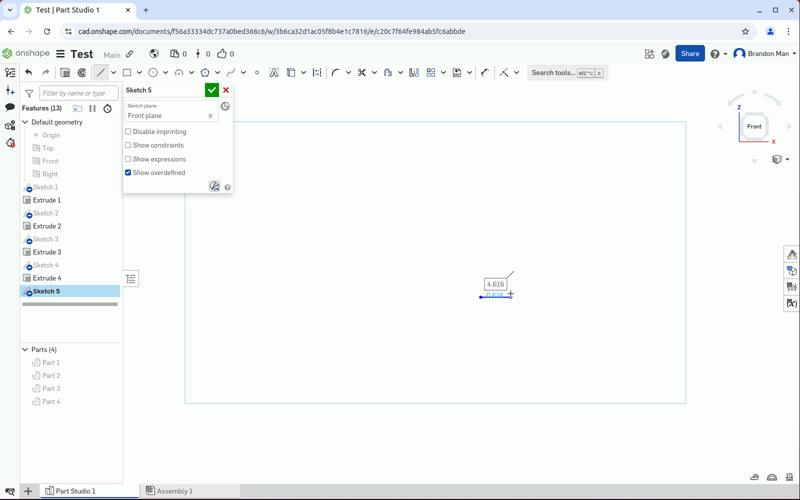
scroll(6)
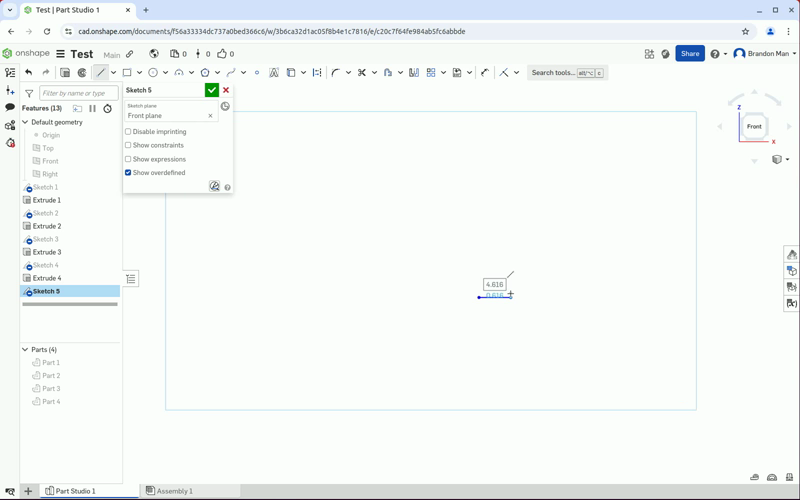
scroll(6)
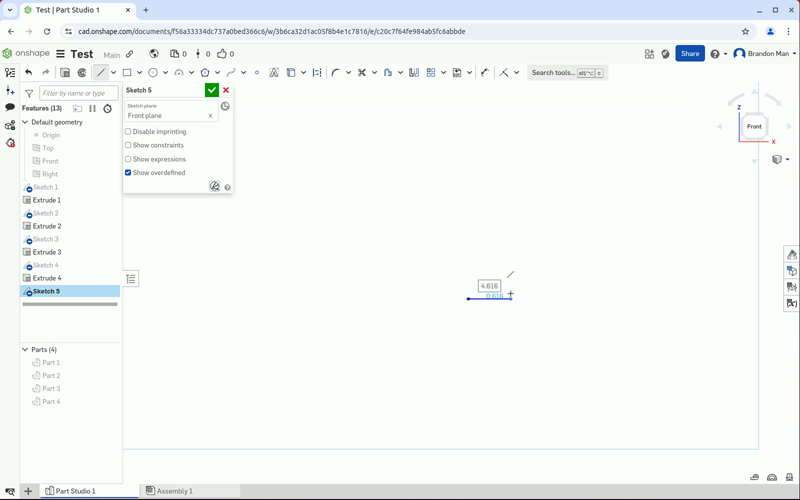
scroll(6)
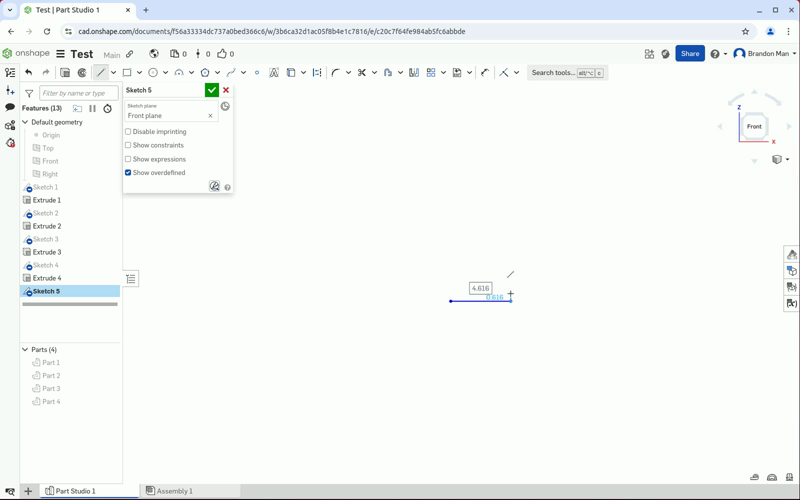
scroll(6)
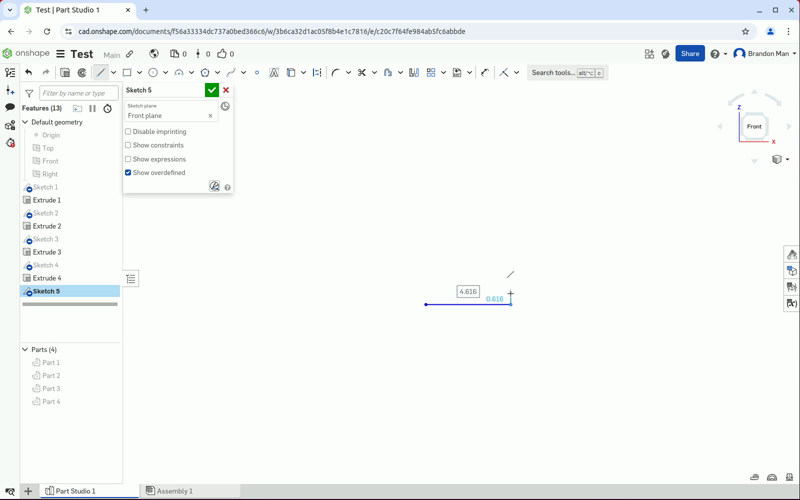
scroll(6)
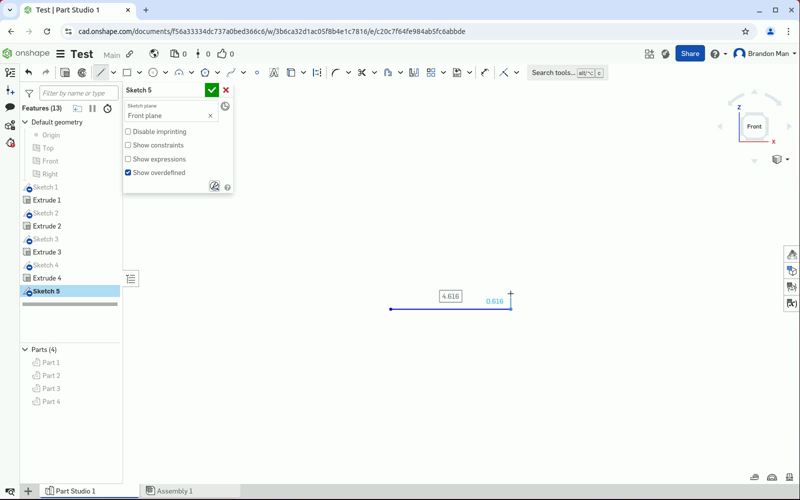
scroll(6)
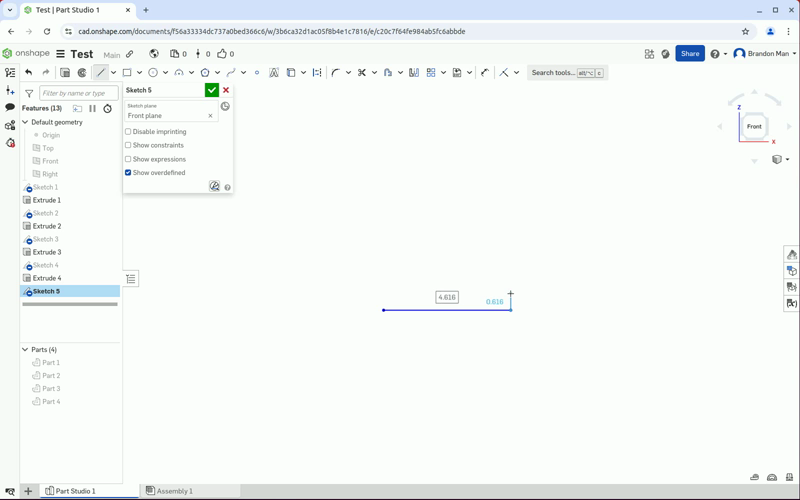
scroll(6)
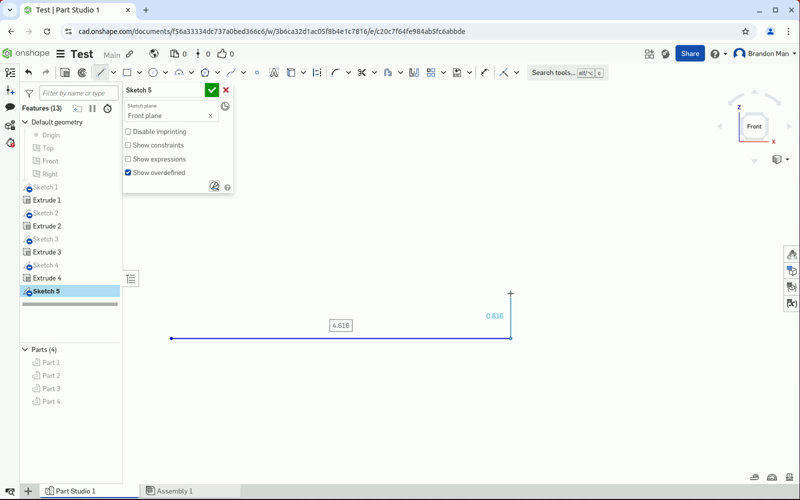
click(510, 293)
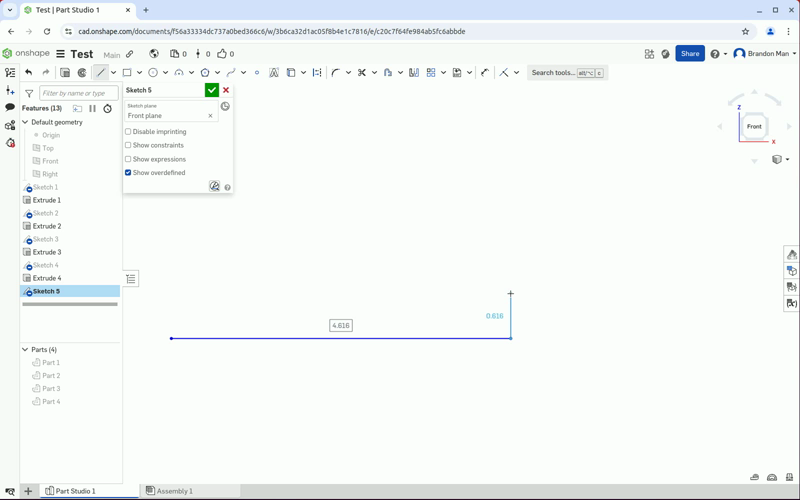
scroll(-6)
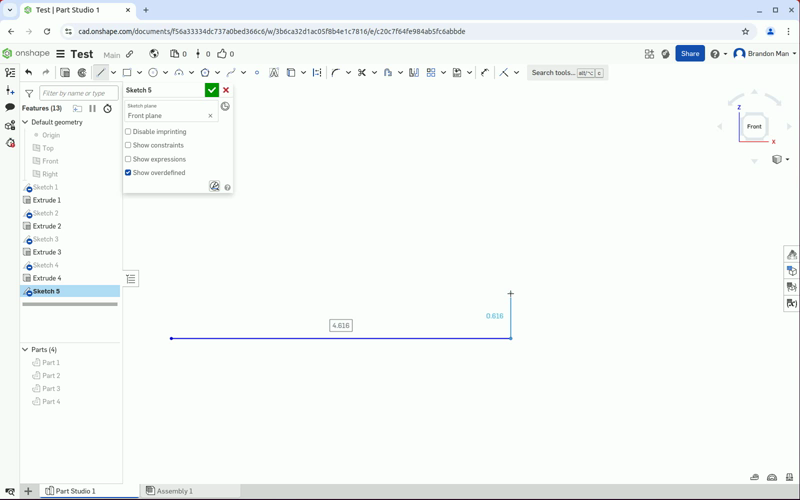
scroll(-6)
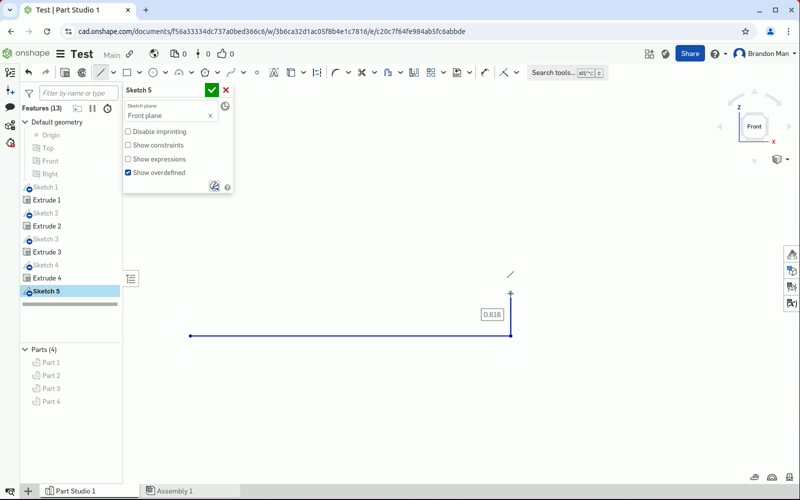
scroll(-6)
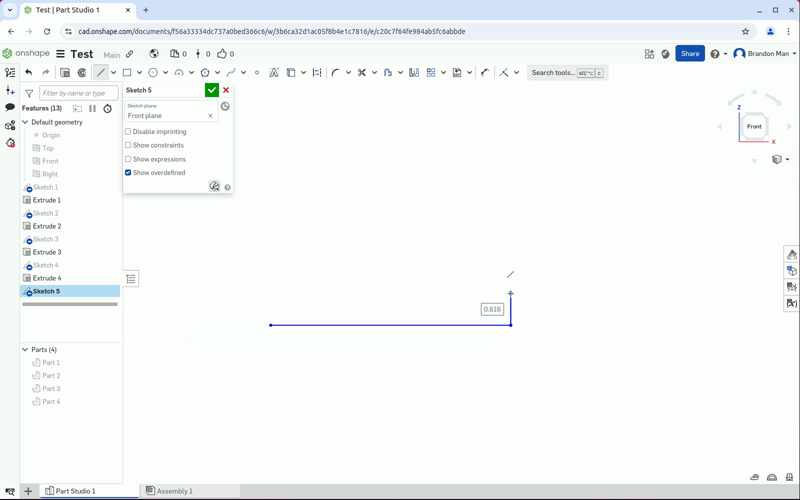
scroll(-6)
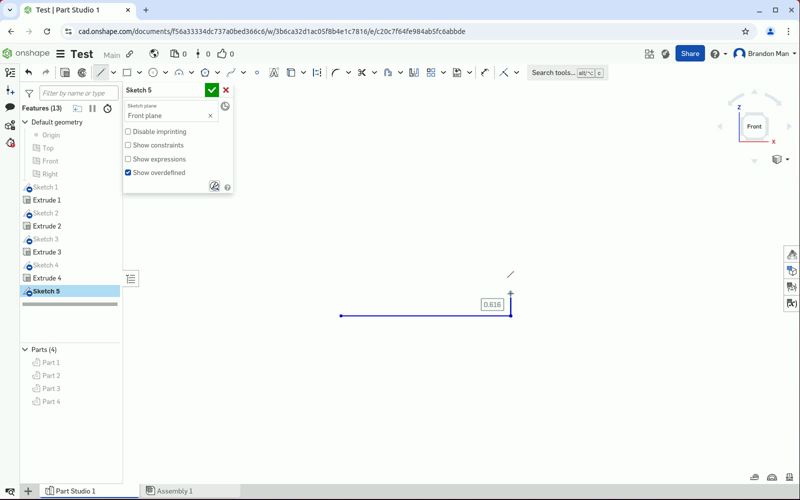
scroll(-6)
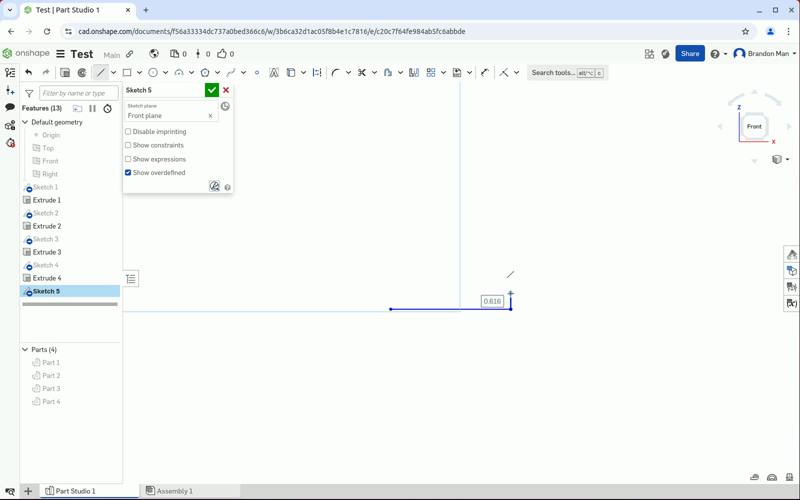
scroll(-6)
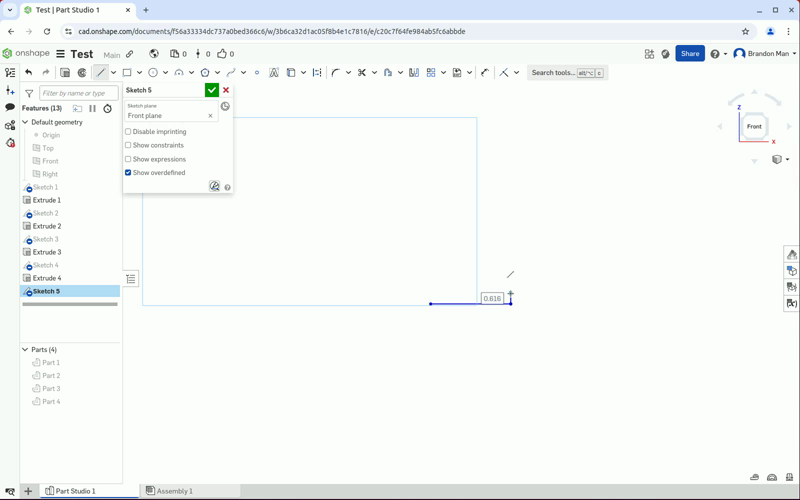
scroll(-6)
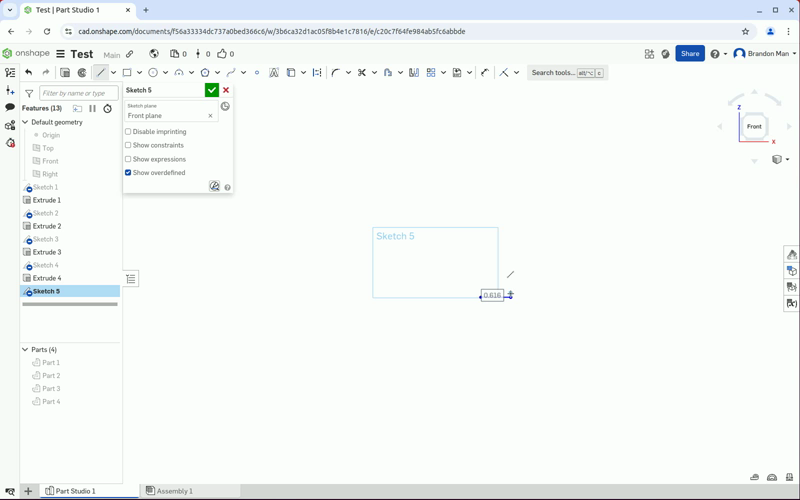
key_up(shift)
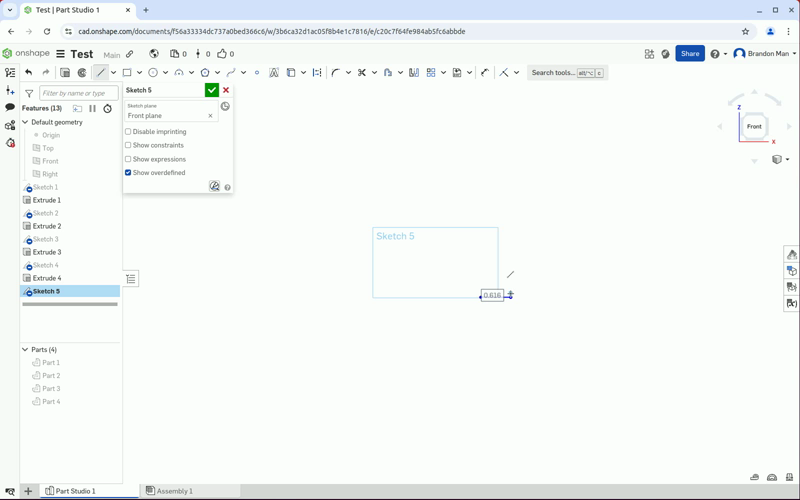
key_down(shift)
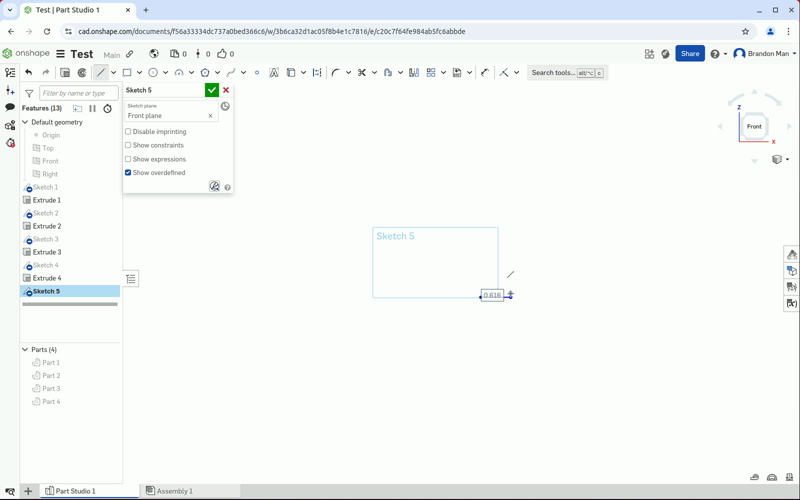
mouse_move(540, 293)
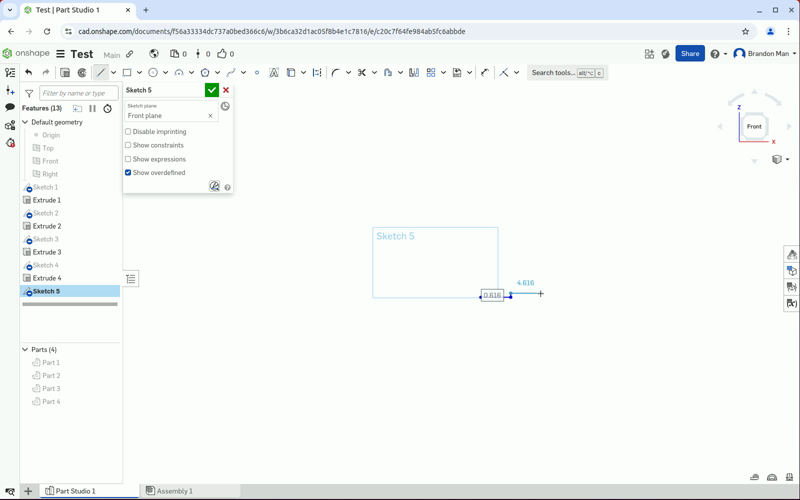
mouse_move(480, 293)
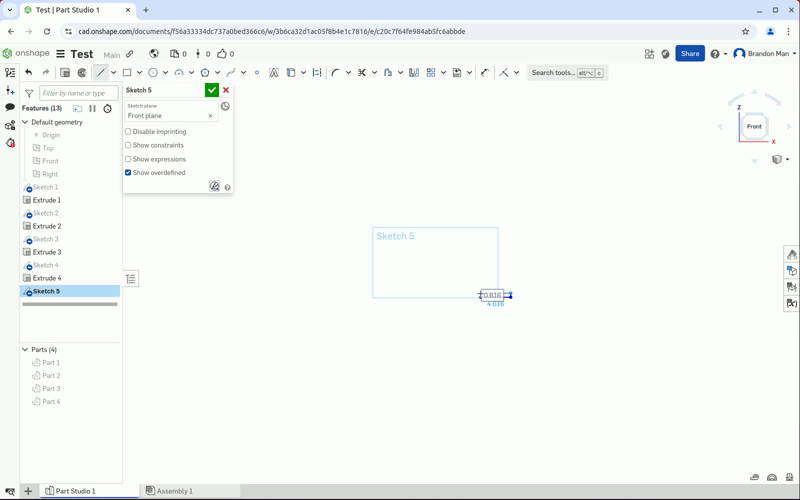
scroll(6)
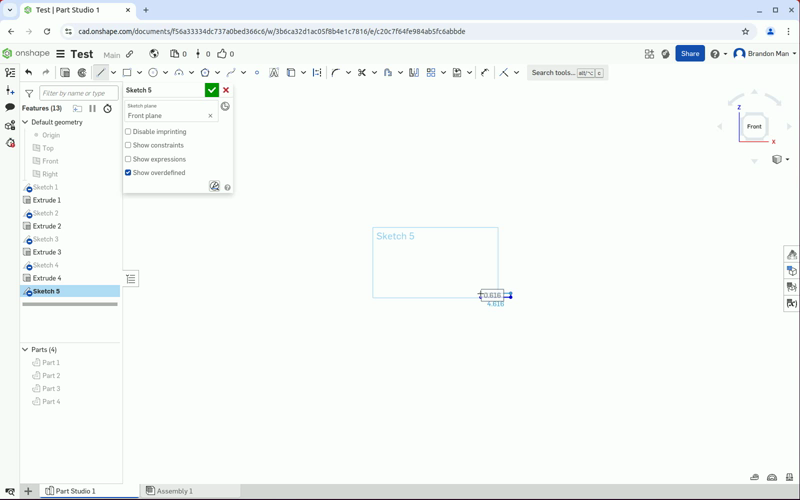
scroll(6)
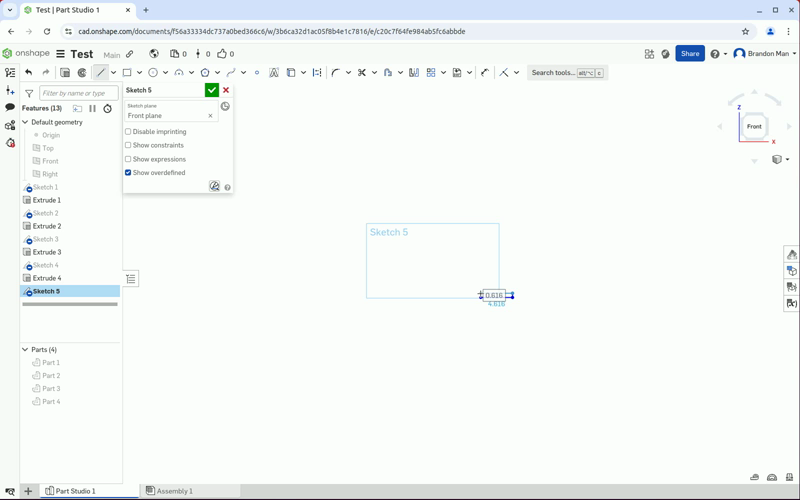
scroll(6)
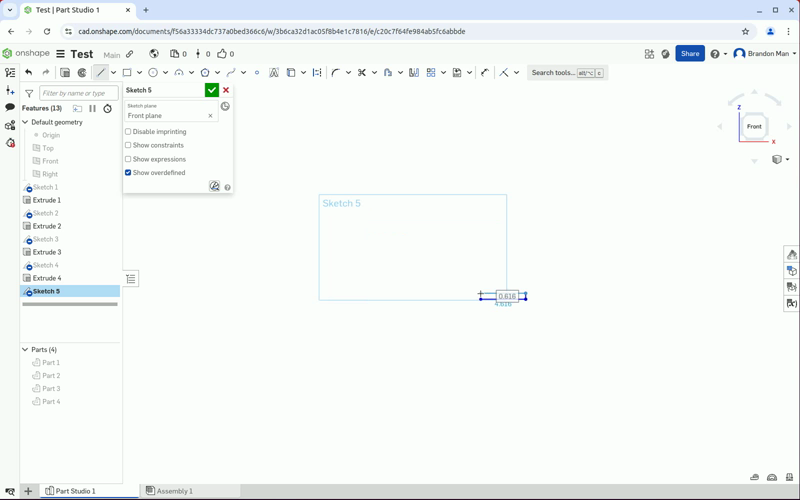
scroll(6)
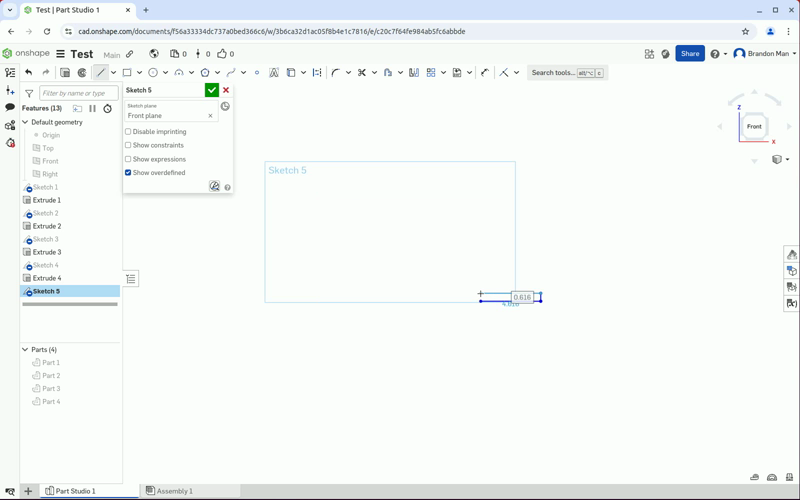
scroll(6)
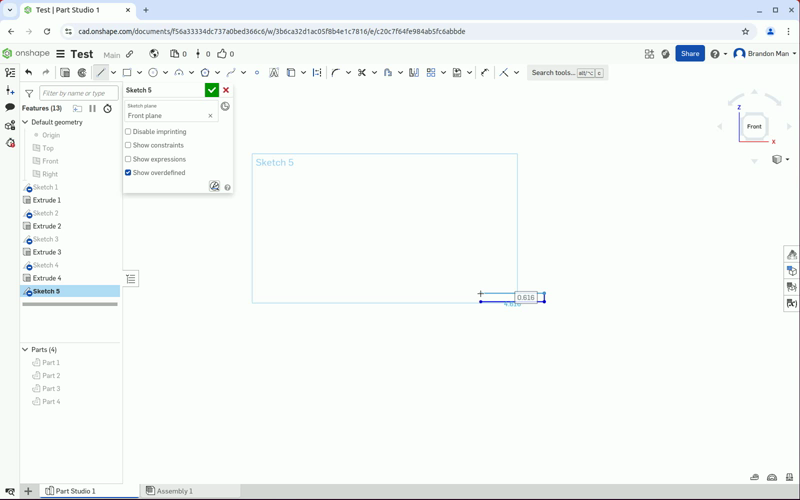
scroll(6)
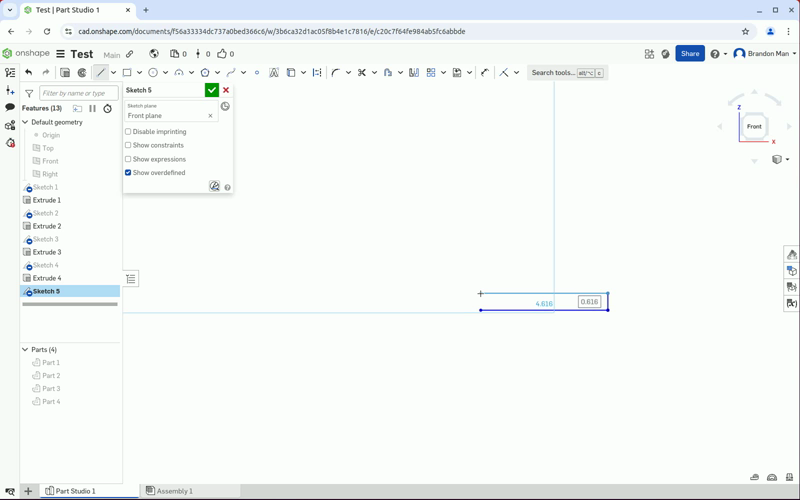
scroll(6)
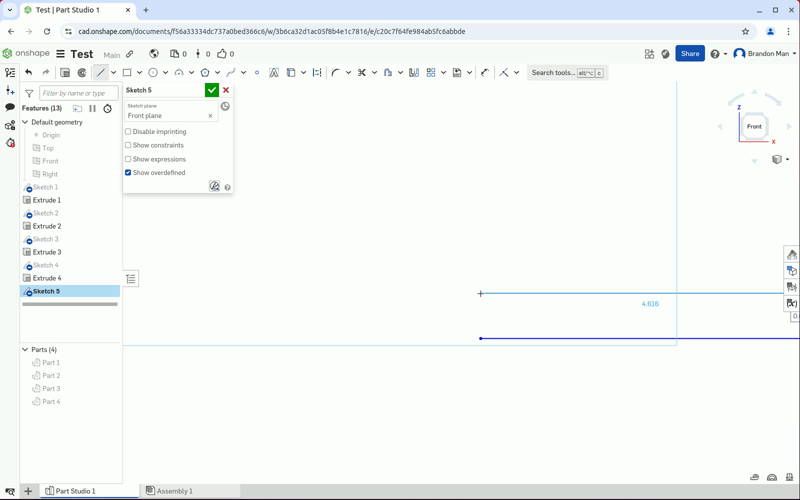
click(480, 293)
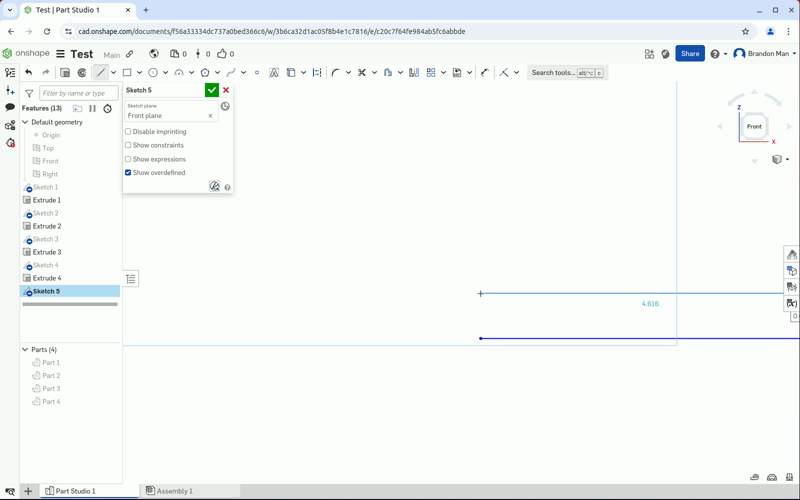
scroll(-6)
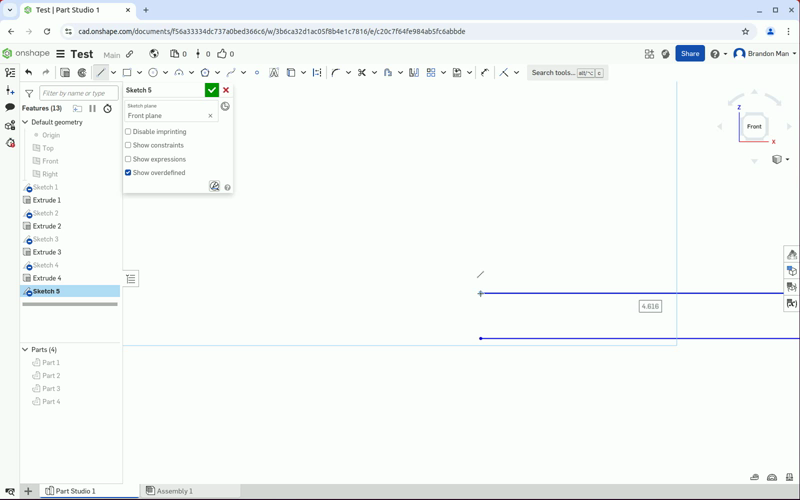
scroll(-6)
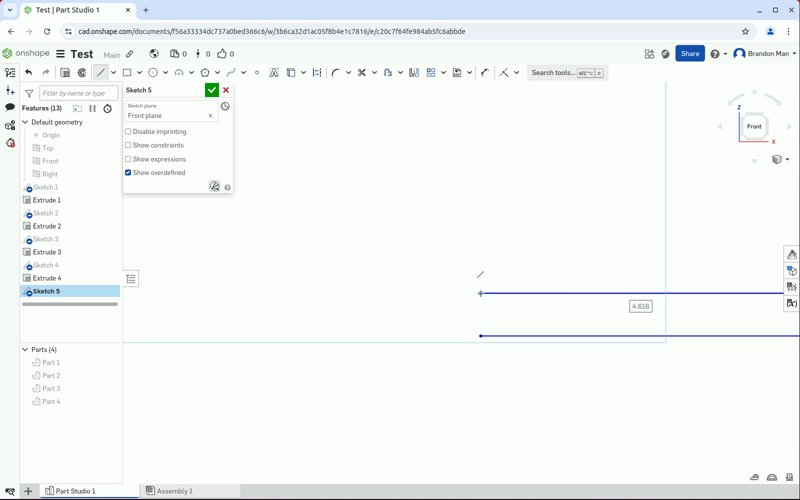
scroll(-6)
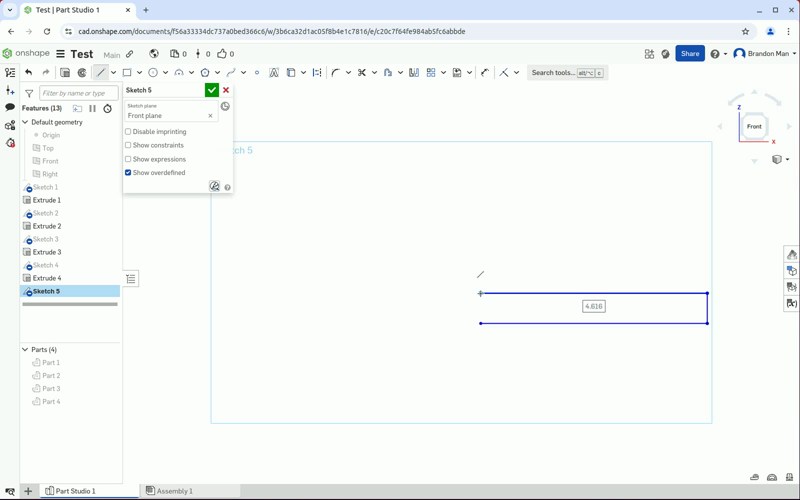
scroll(-6)
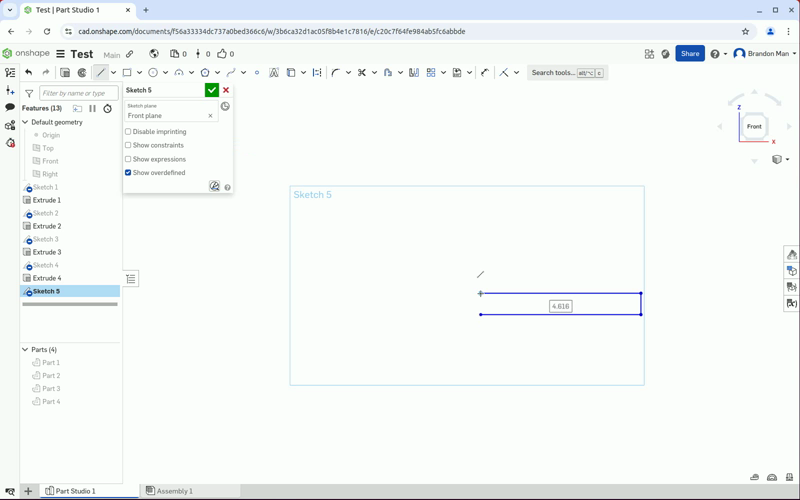
scroll(-6)
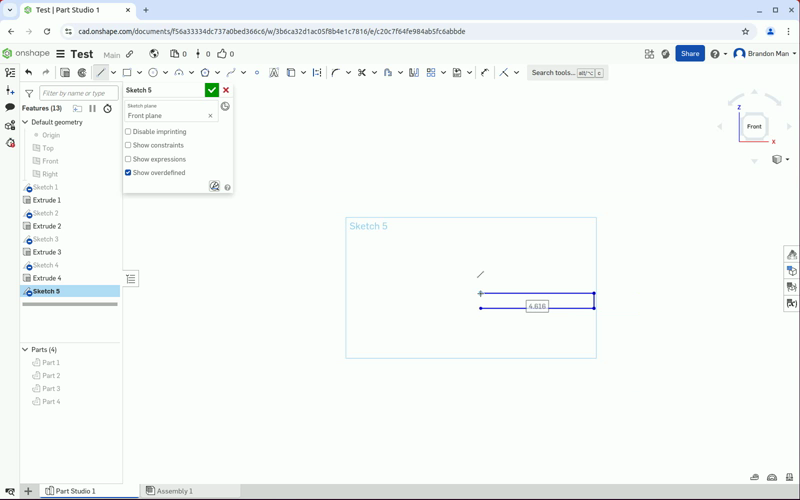
scroll(-6)
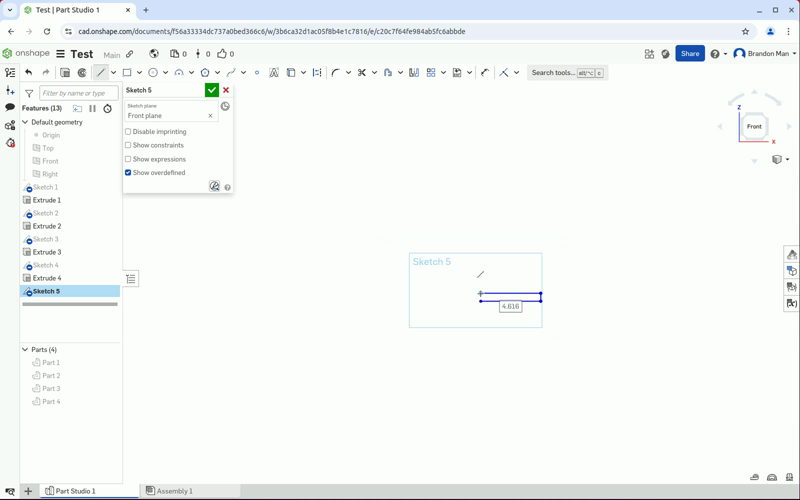
scroll(-6)
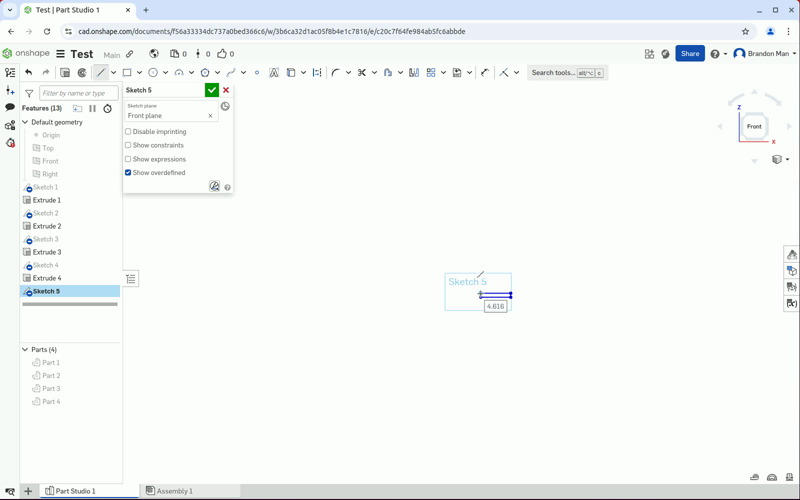
key_up(shift)
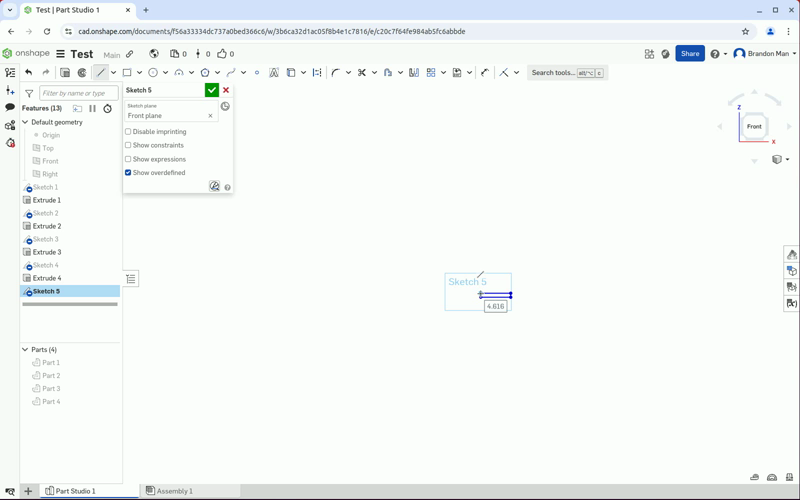
mouse_move(510, 293)
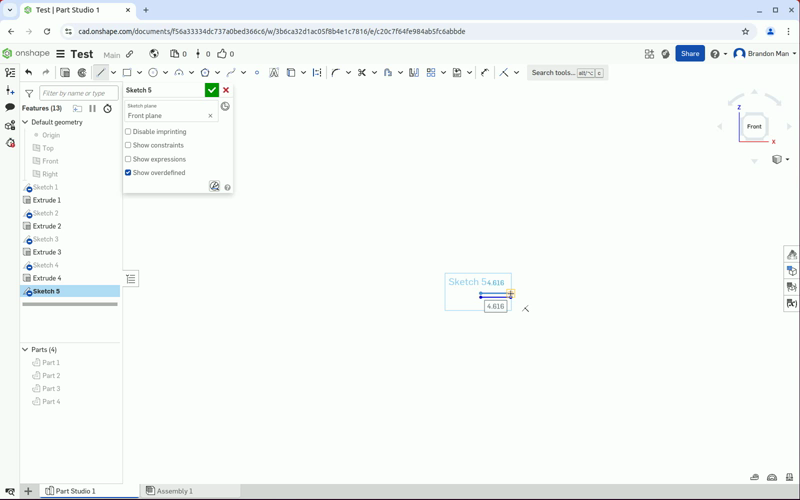
key_down(shift)
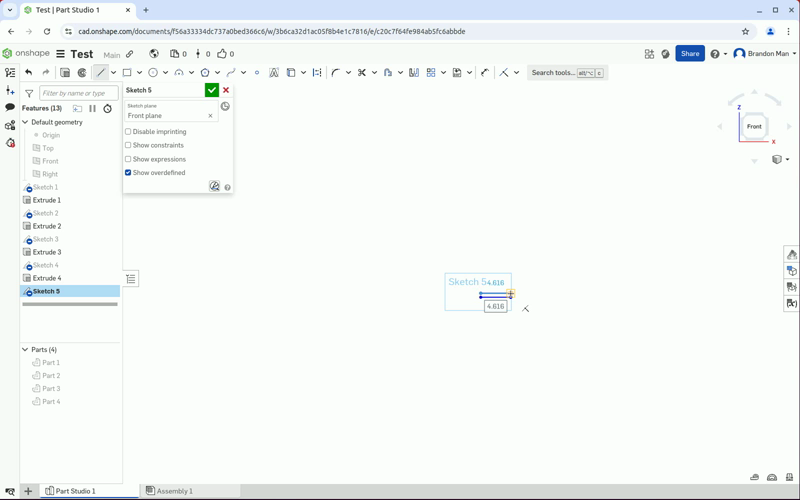
mouse_move(480, 297)
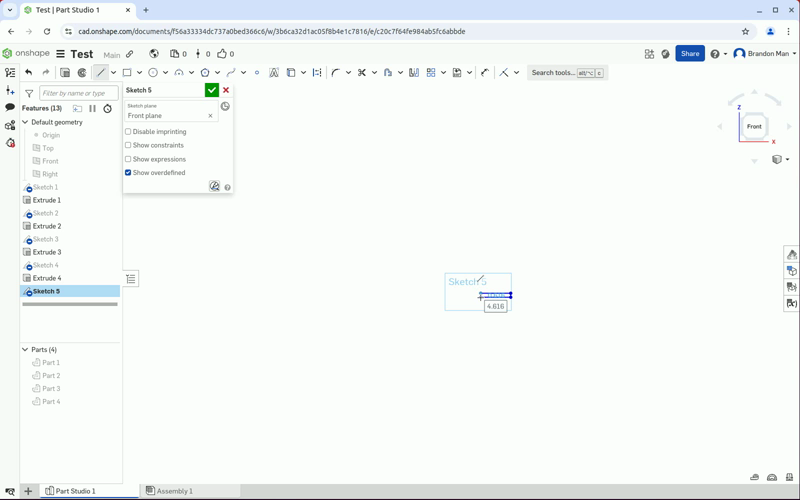
scroll(6)
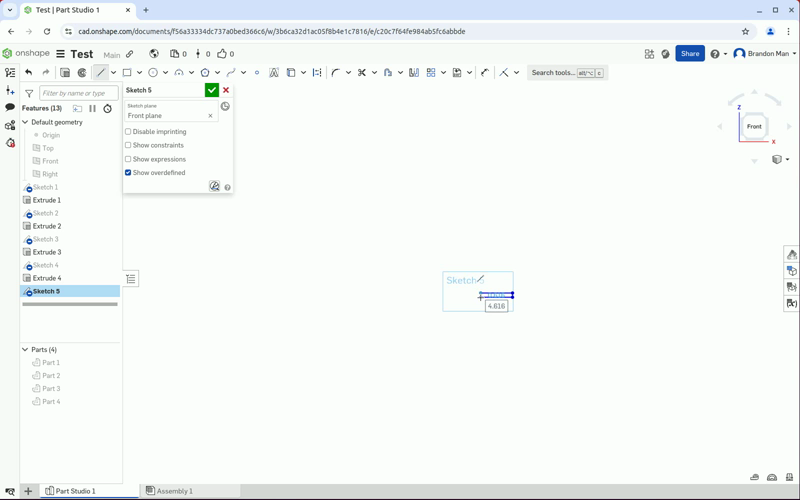
scroll(6)
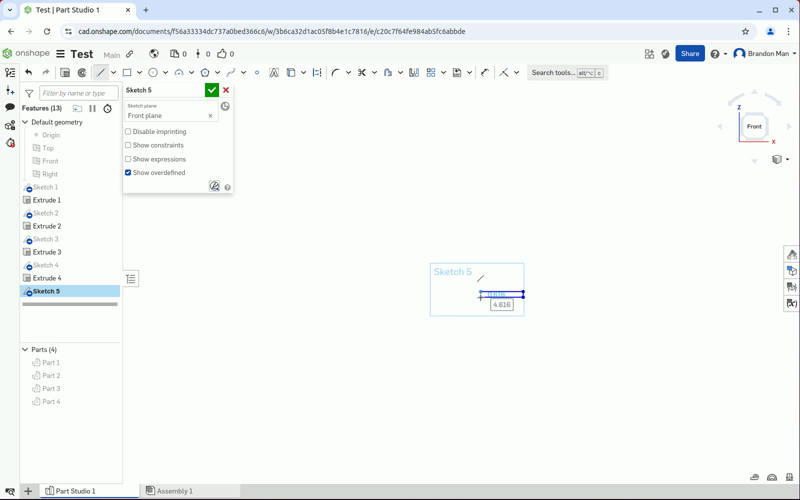
scroll(6)
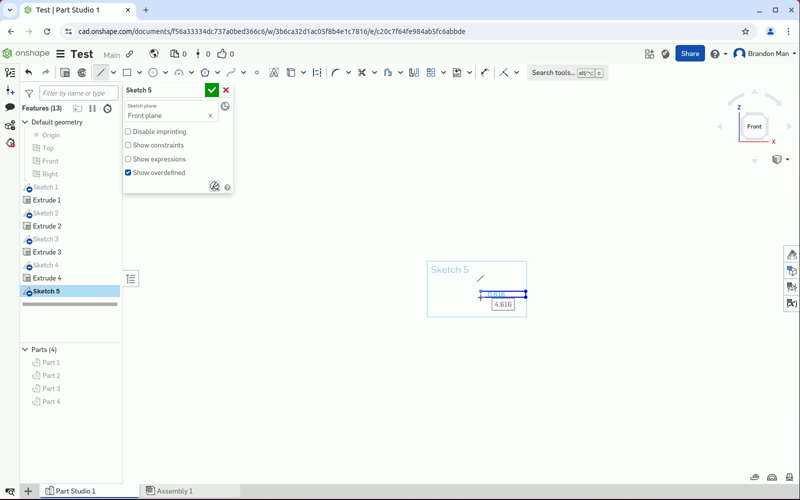
scroll(6)
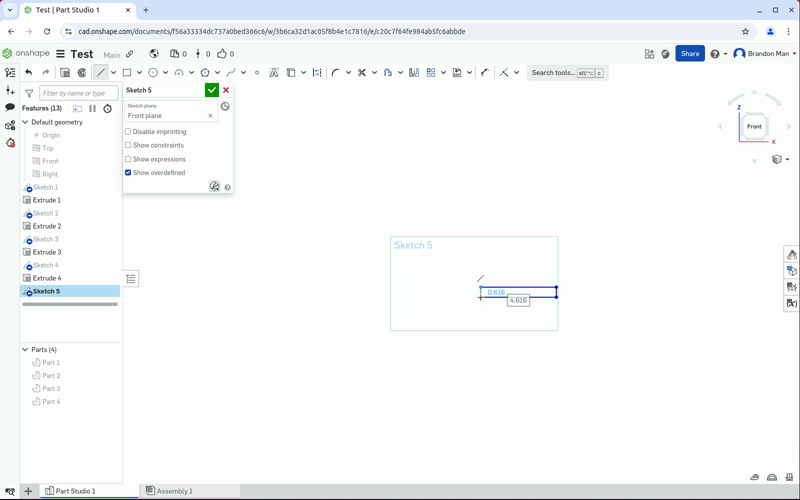
scroll(6)
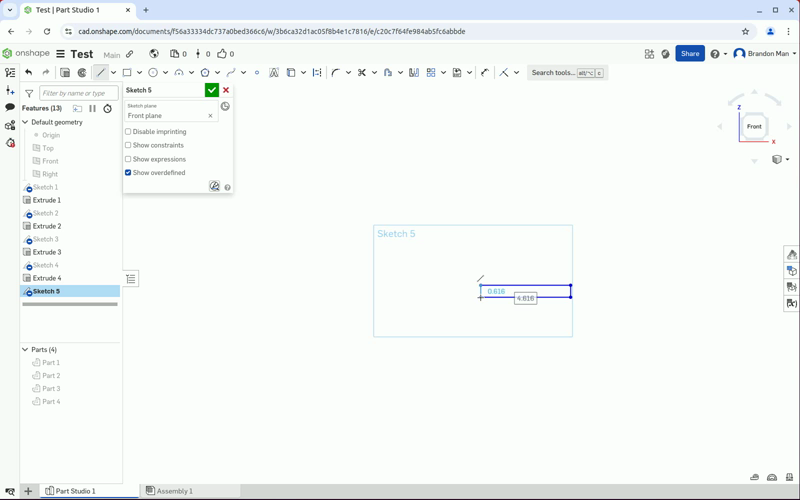
scroll(6)
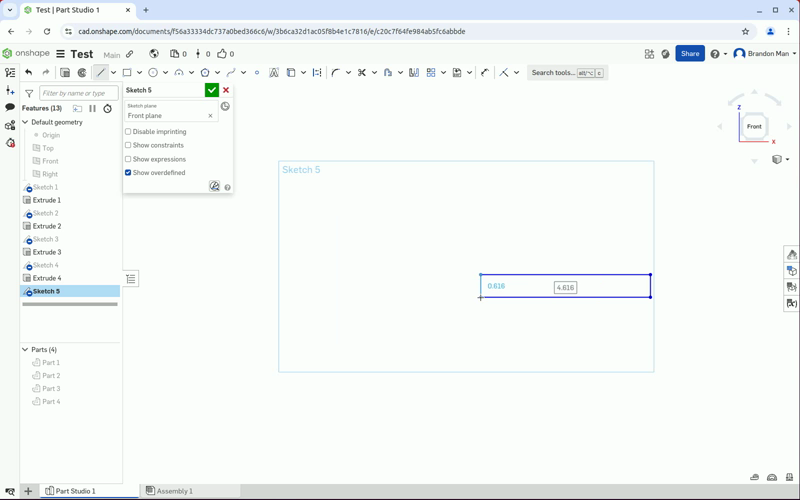
scroll(6)
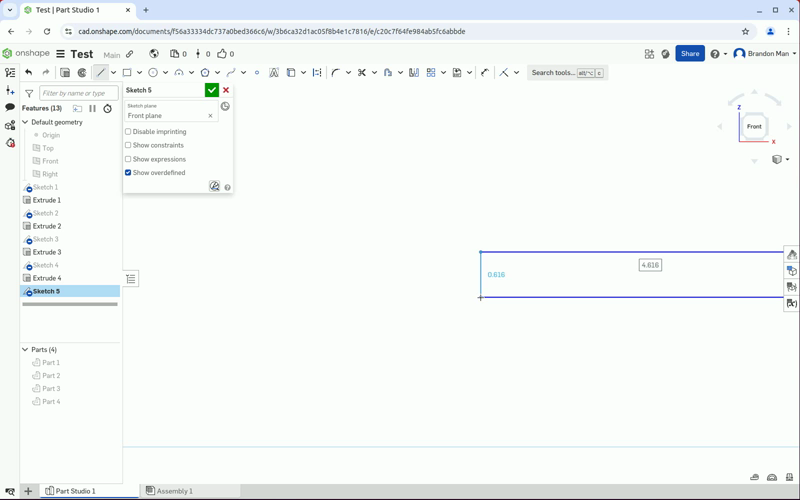
key_up(shift)
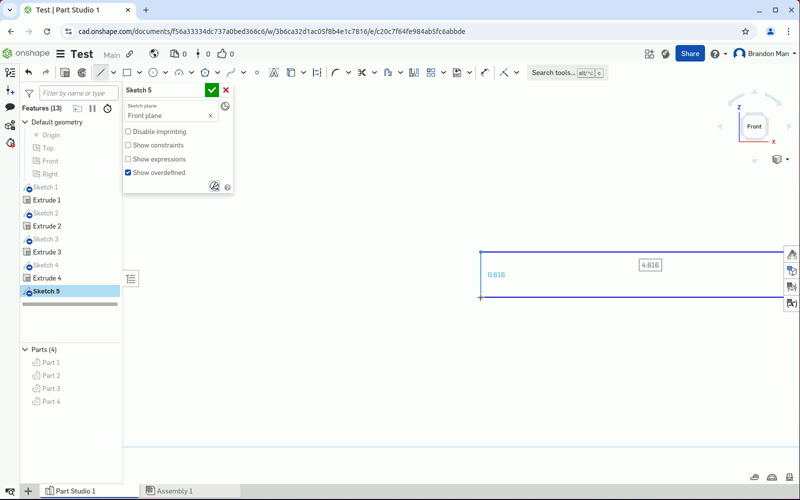
click(480, 297)
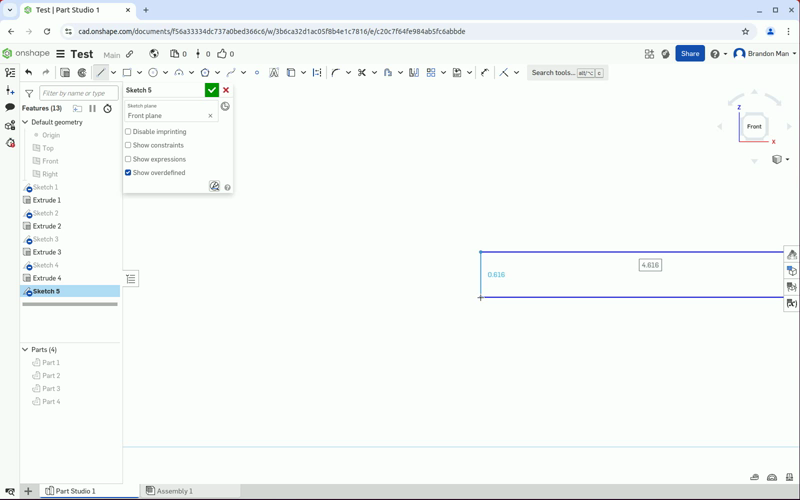
scroll(-6)
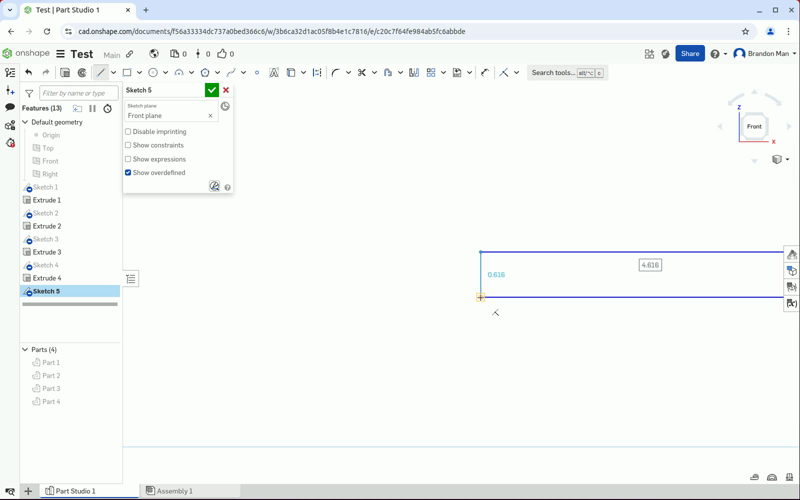
scroll(-6)
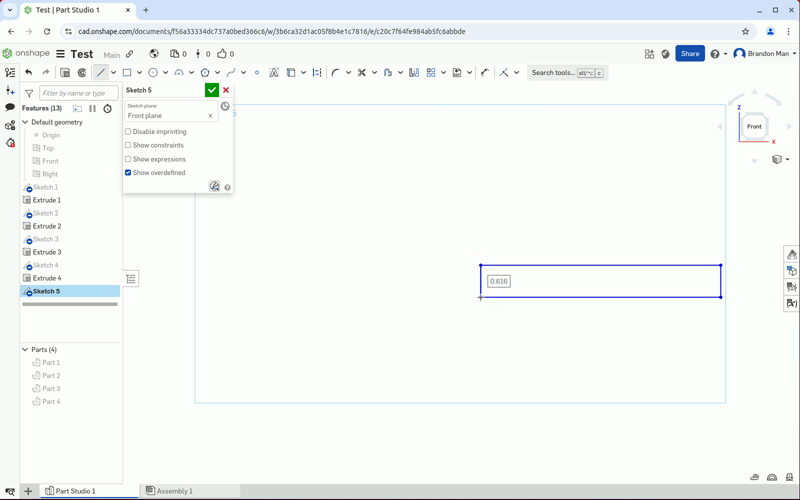
scroll(-6)
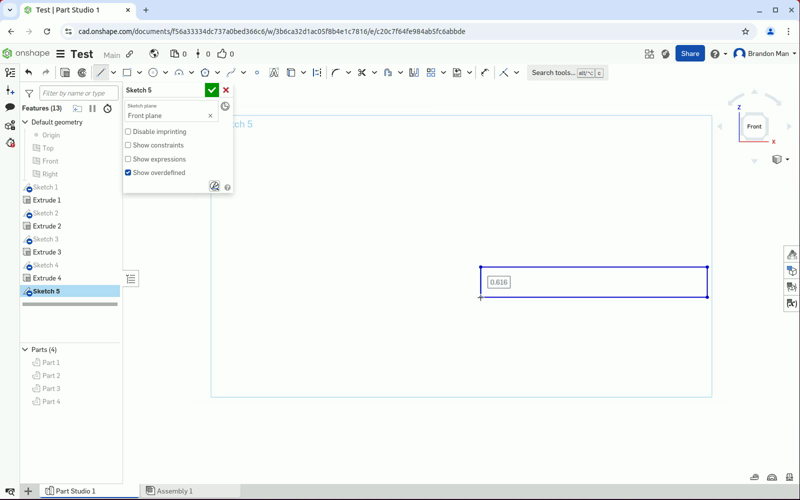
scroll(-6)
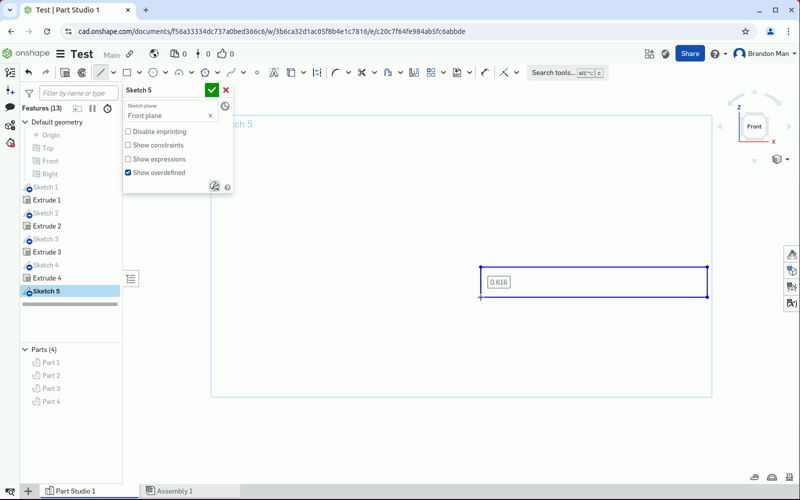
scroll(-6)
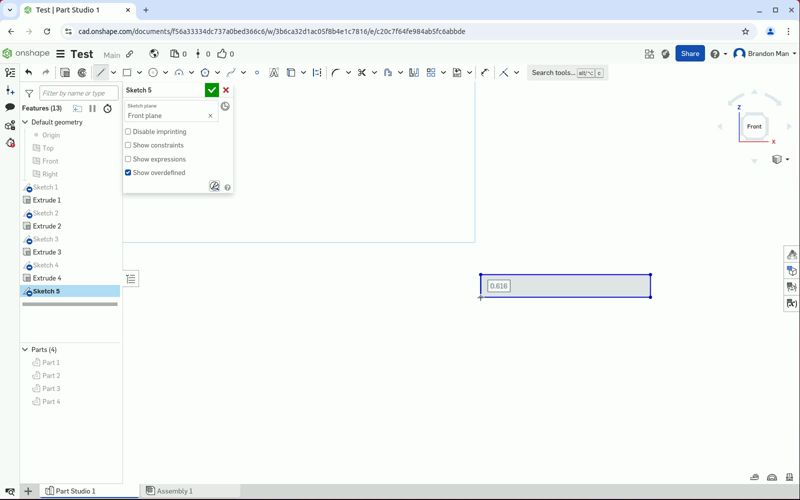
scroll(-6)
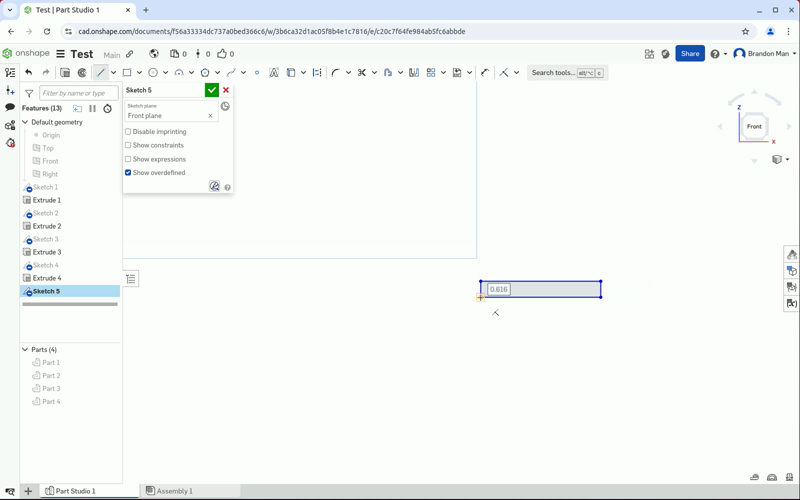
scroll(-6)
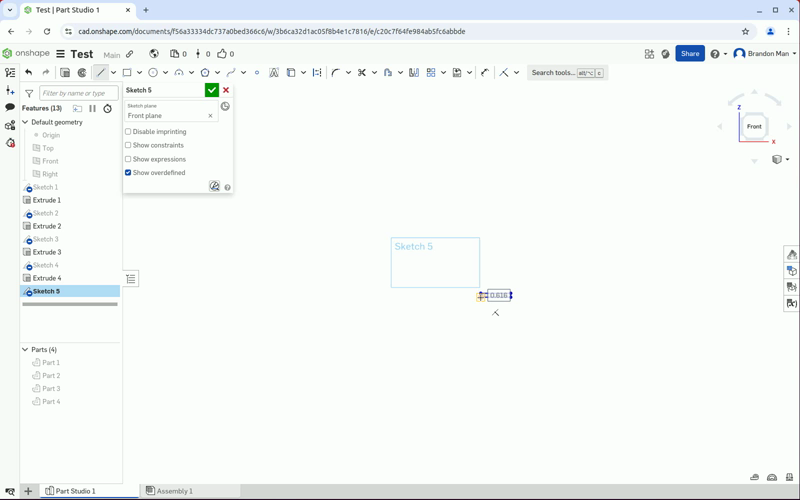
key(esc)
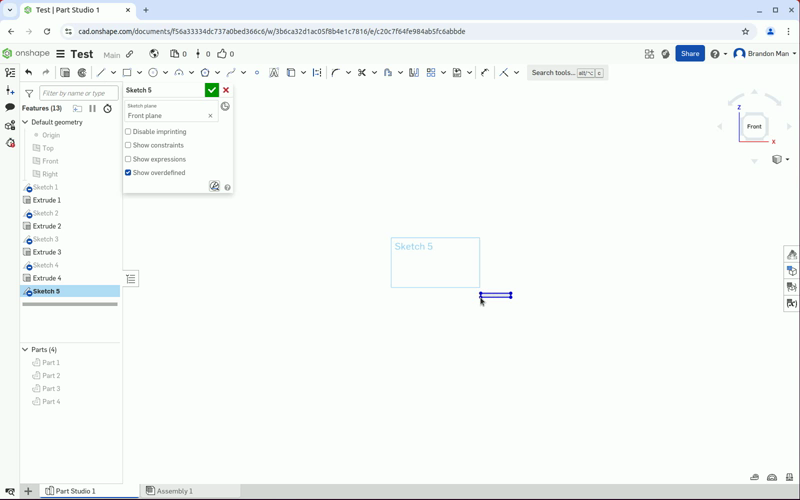
mouse_move(500, 294)
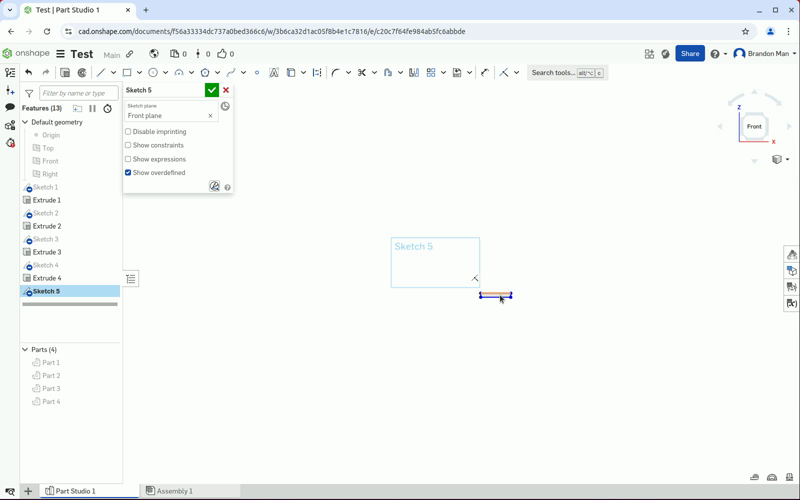
scroll(6)
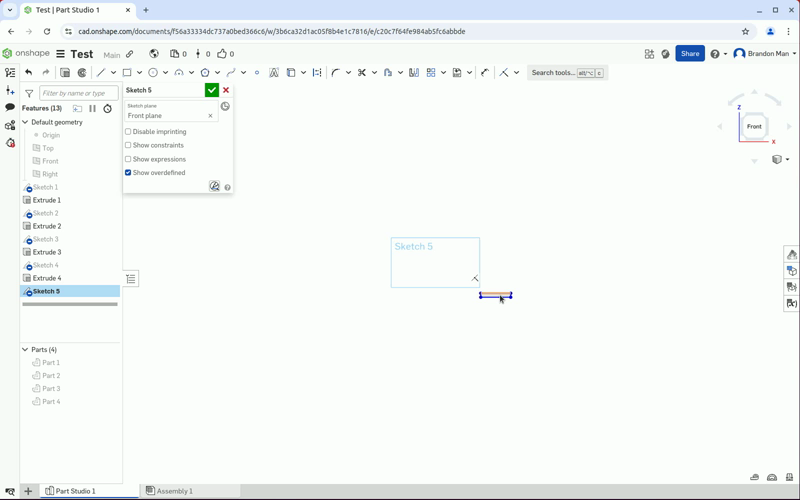
scroll(6)
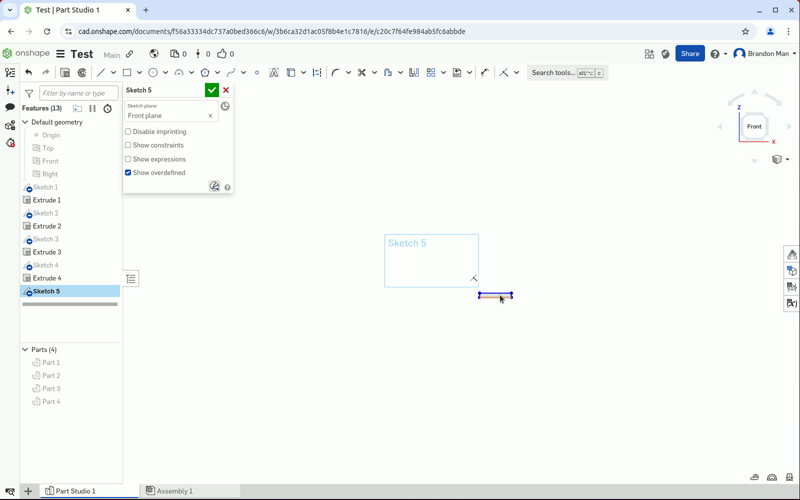
scroll(6)
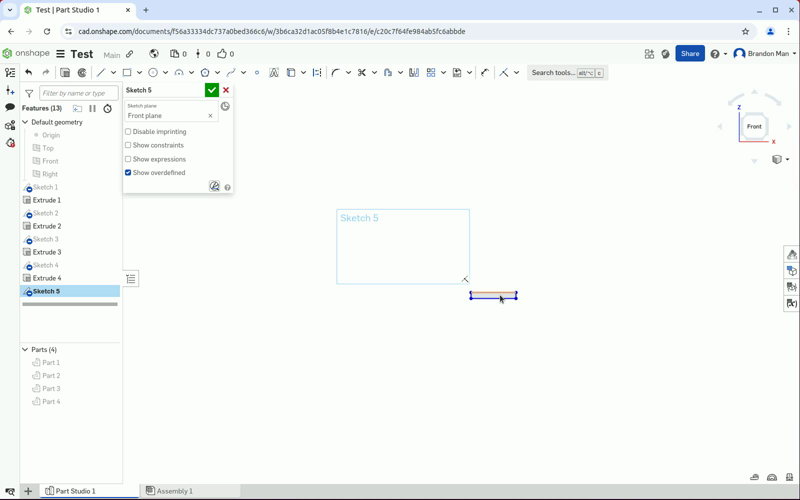
scroll(6)
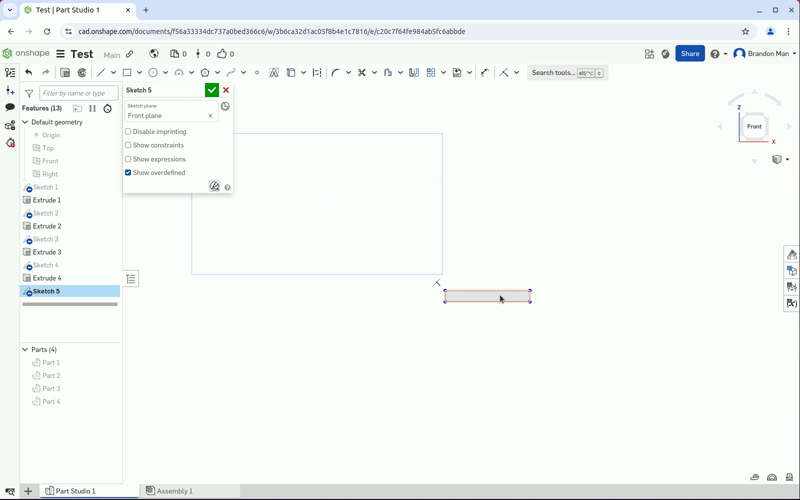
scroll(6)
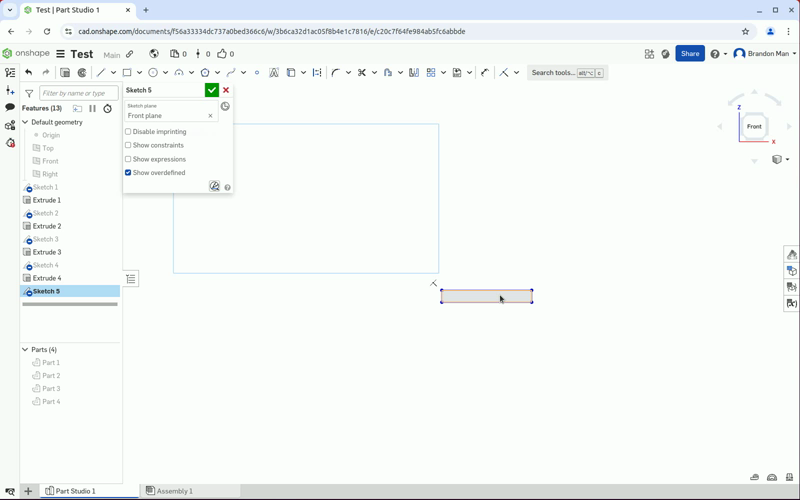
scroll(6)
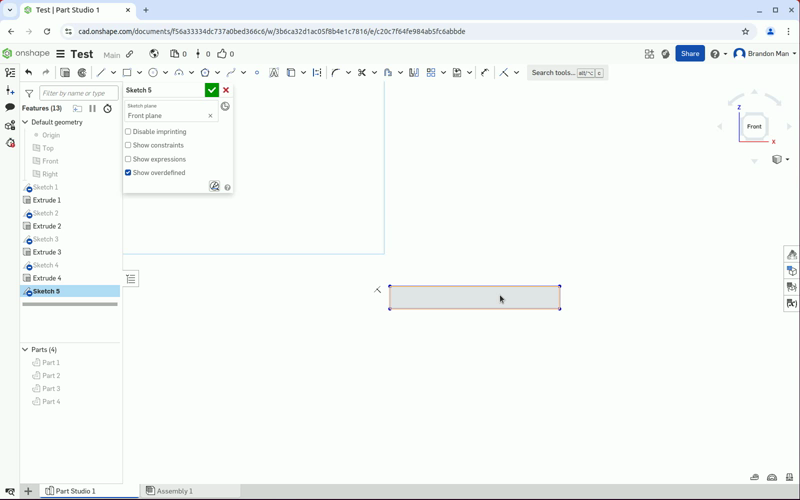
scroll(6)
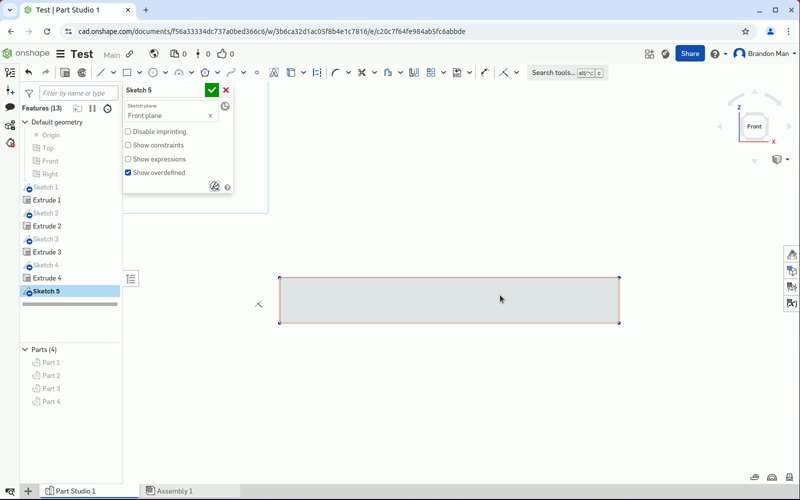
click(500, 294)
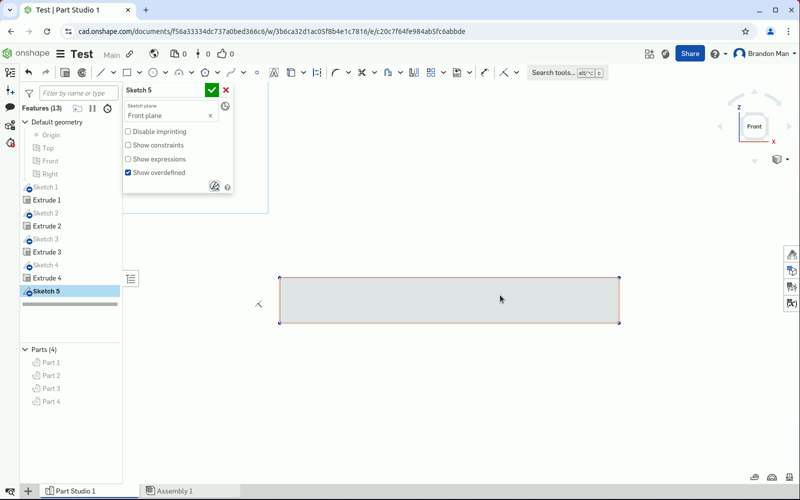
scroll(-6)
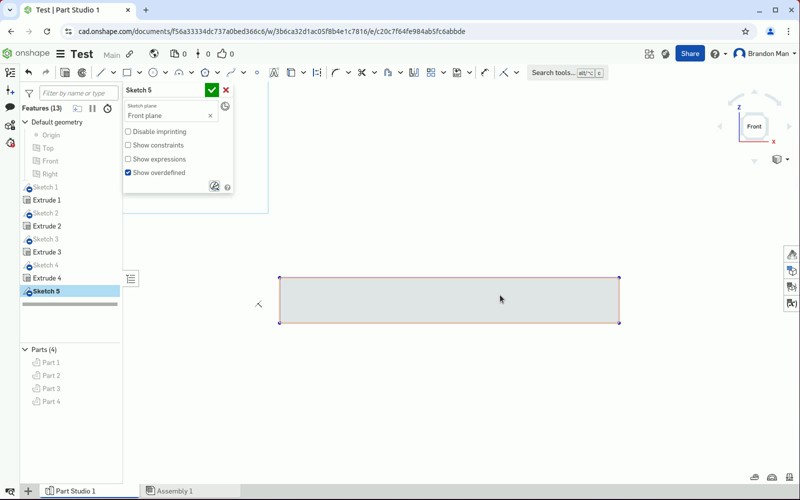
scroll(-6)
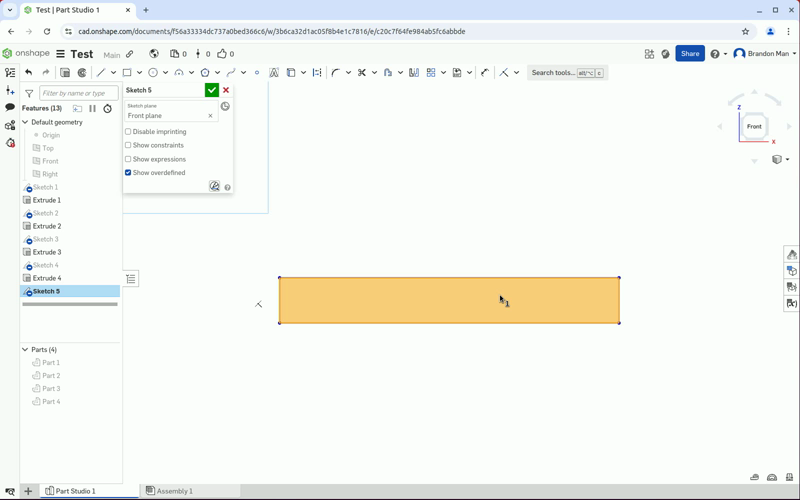
scroll(-6)
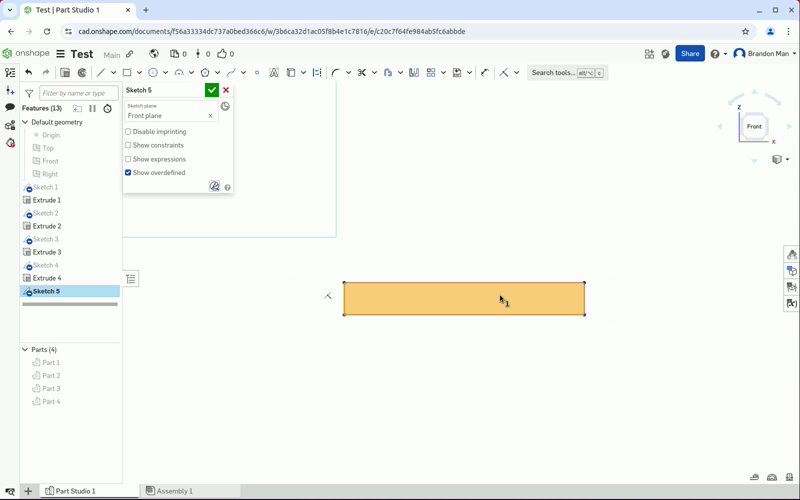
scroll(-6)
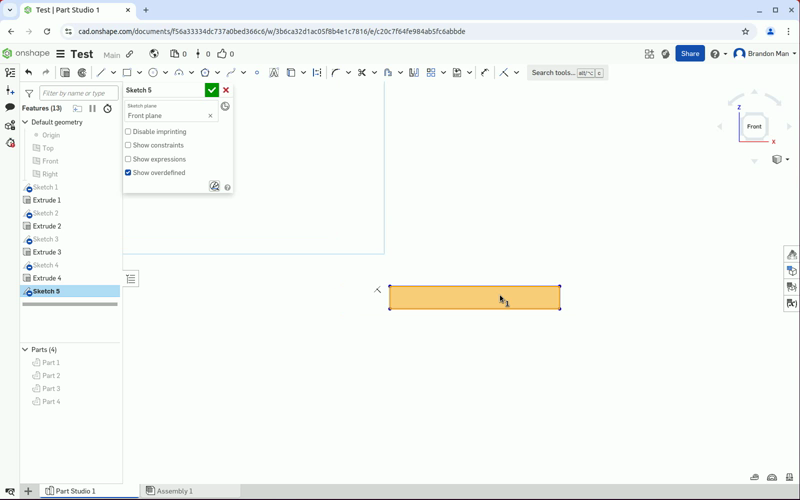
scroll(-6)
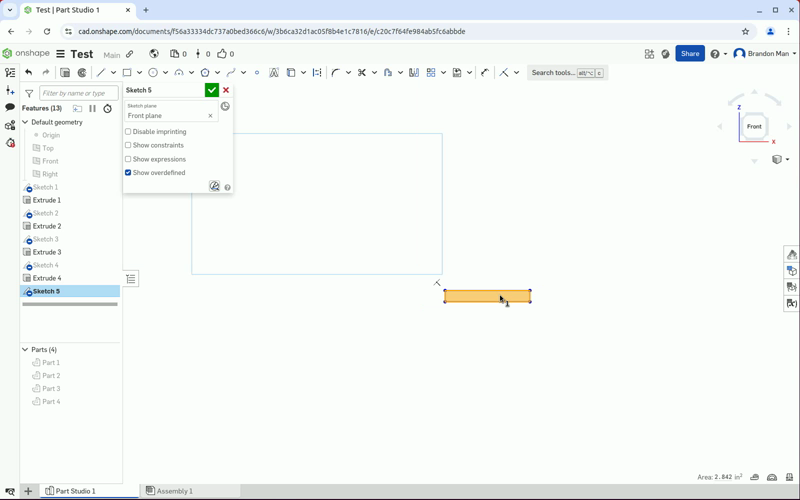
scroll(-6)
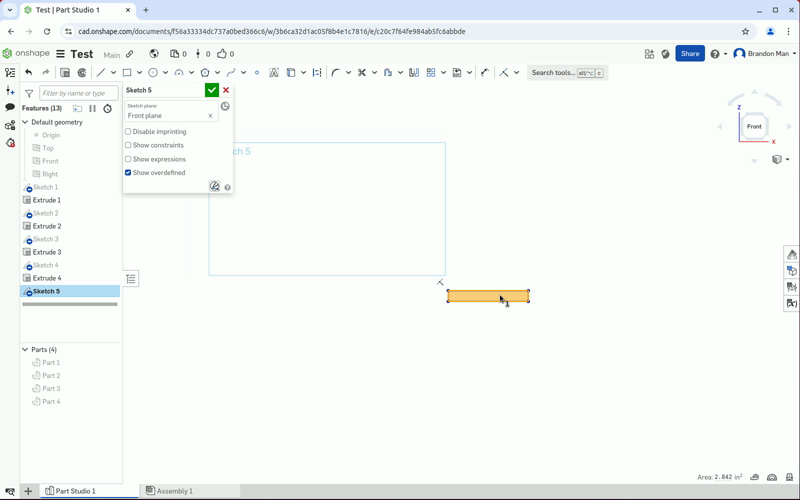
scroll(-6)
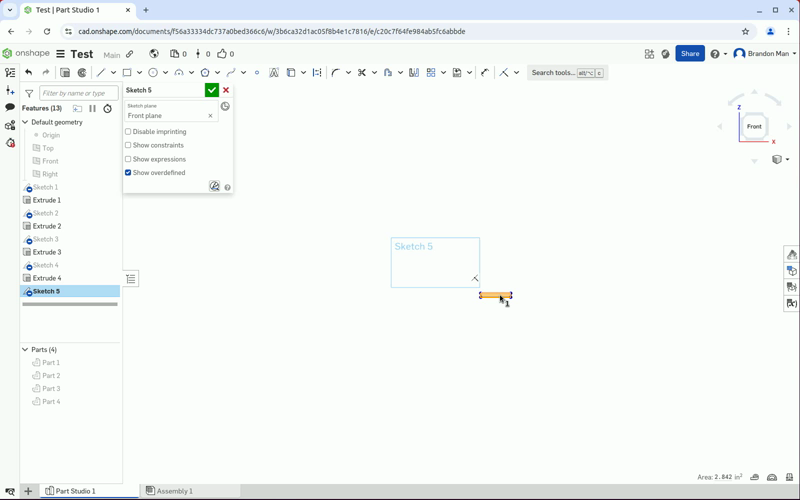
mouse_move(73, 352)
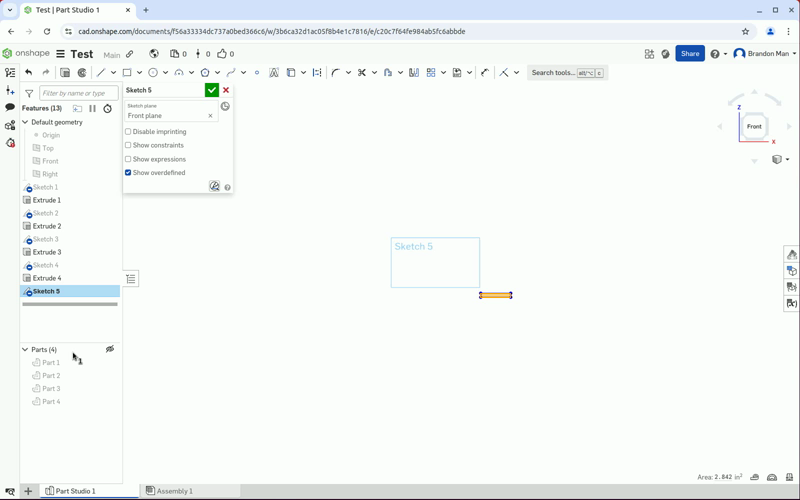
key(shift+y)
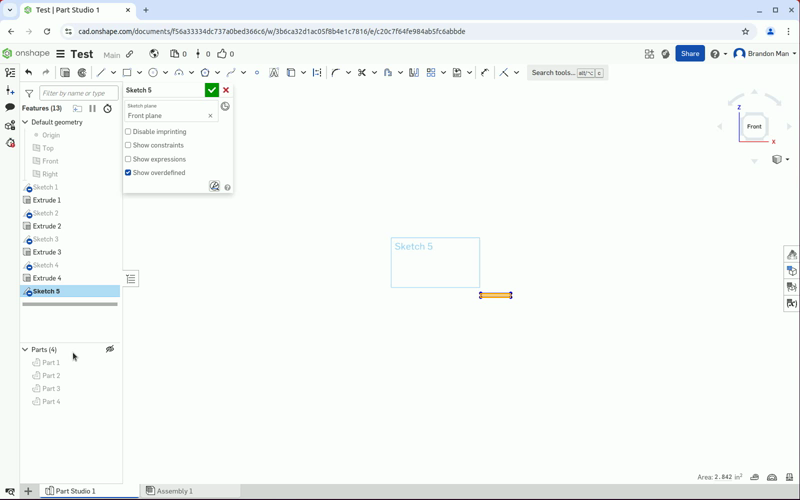
key(shift+e)
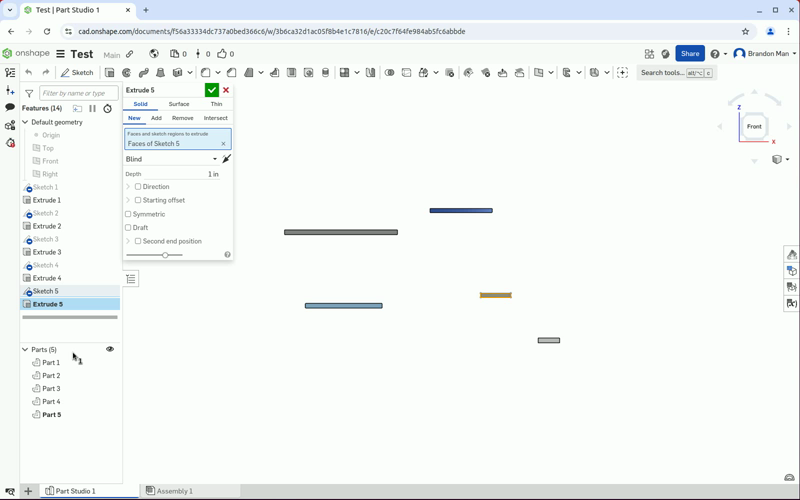
mouse_move(143, 106)
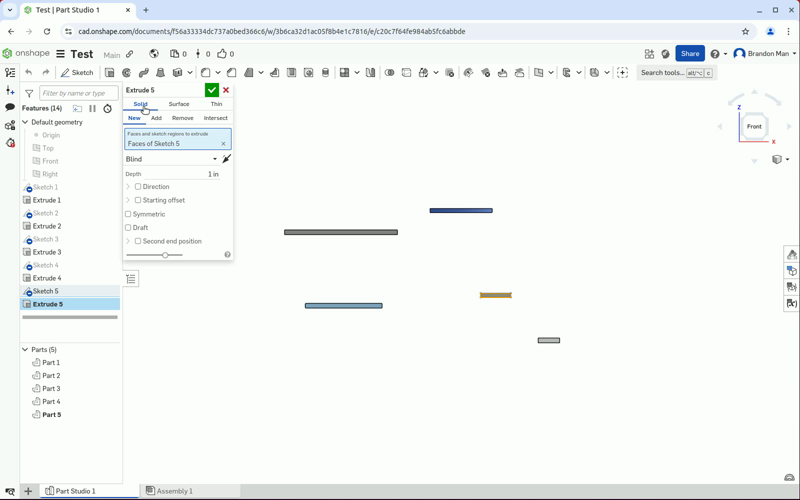
click(143, 106)
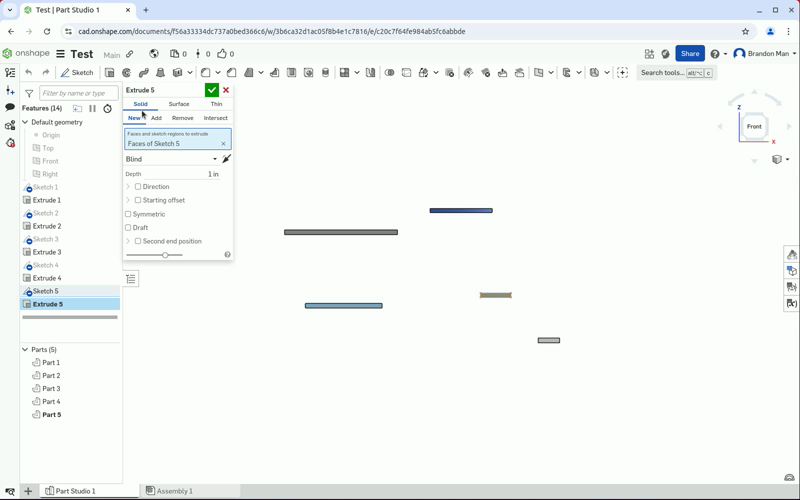
mouse_move(137, 120)
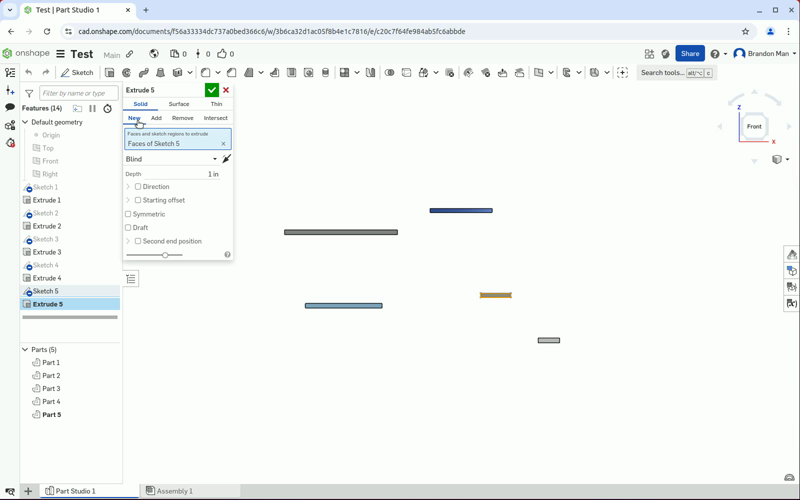
click(137, 120)
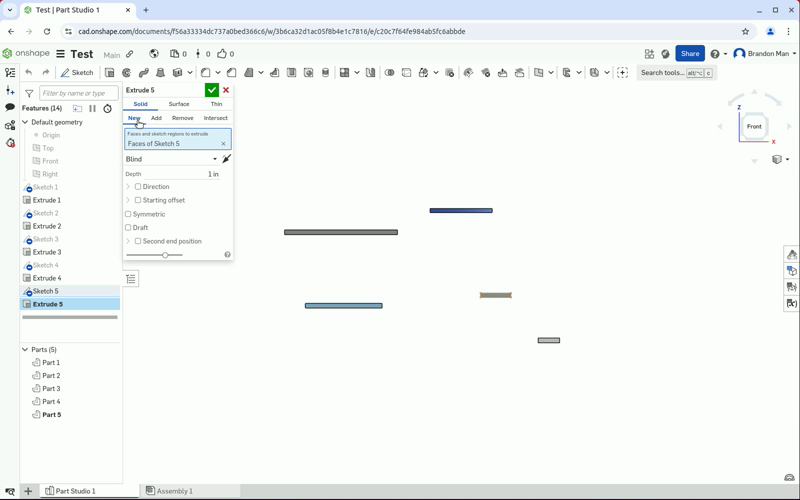
key(tab, 4)
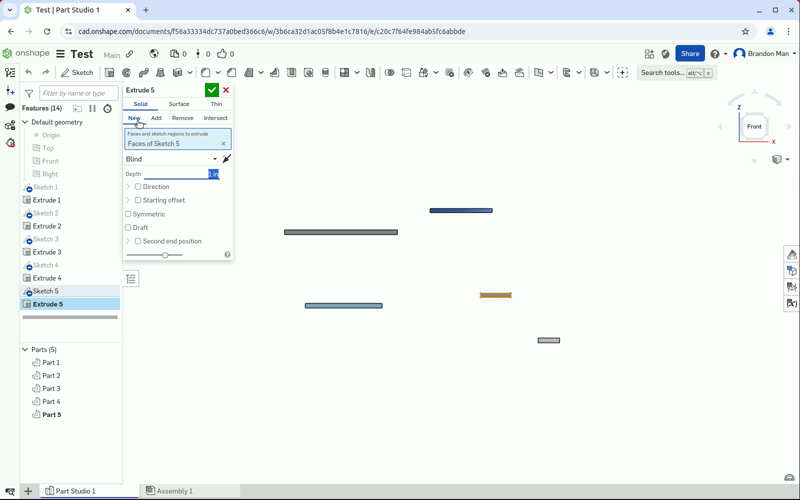
text(20.942)
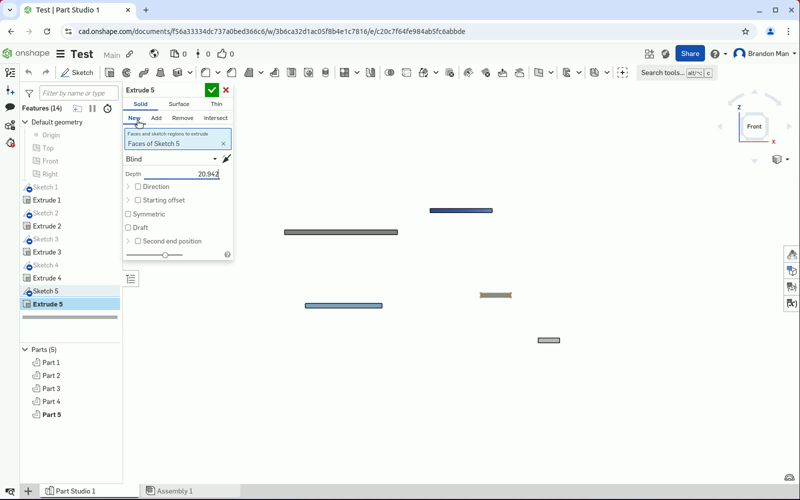
key(enter)
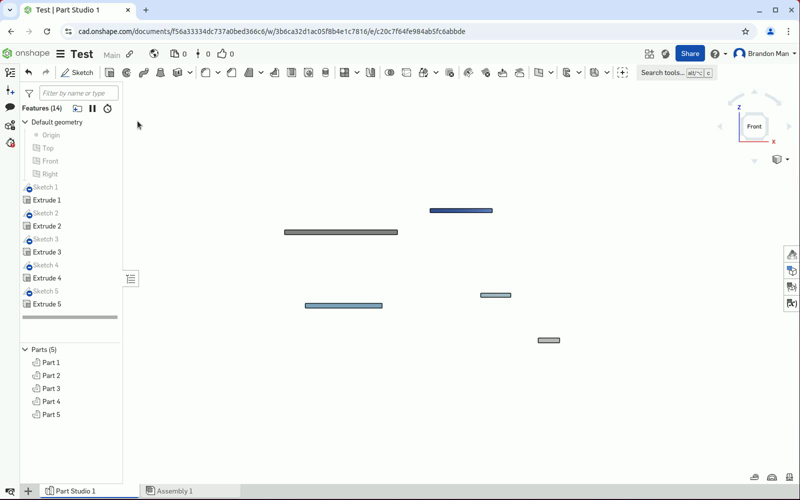
key(shift+h)
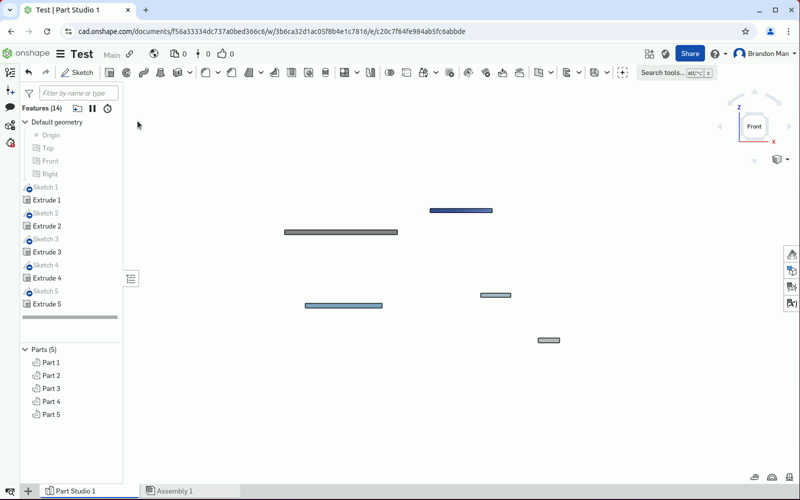
key(shift+h)
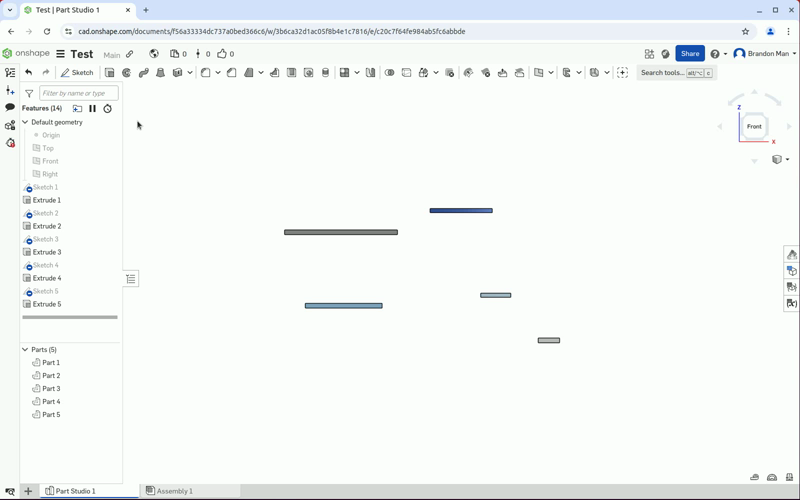
mouse_move(73, 189)
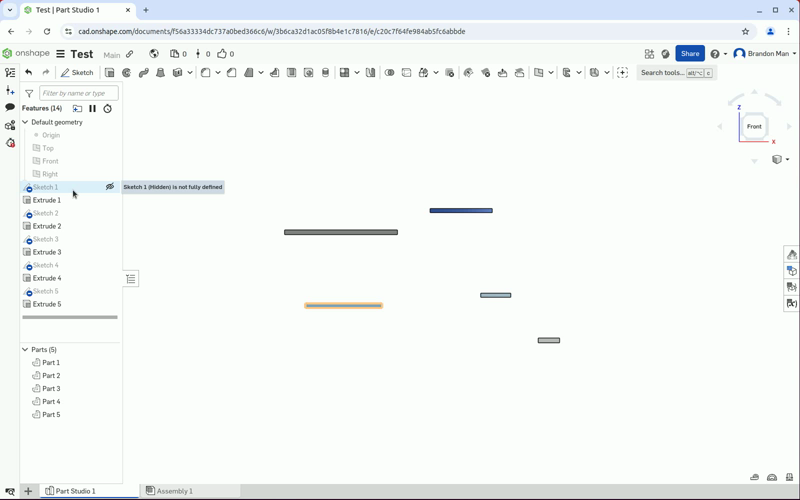
click(73, 189)
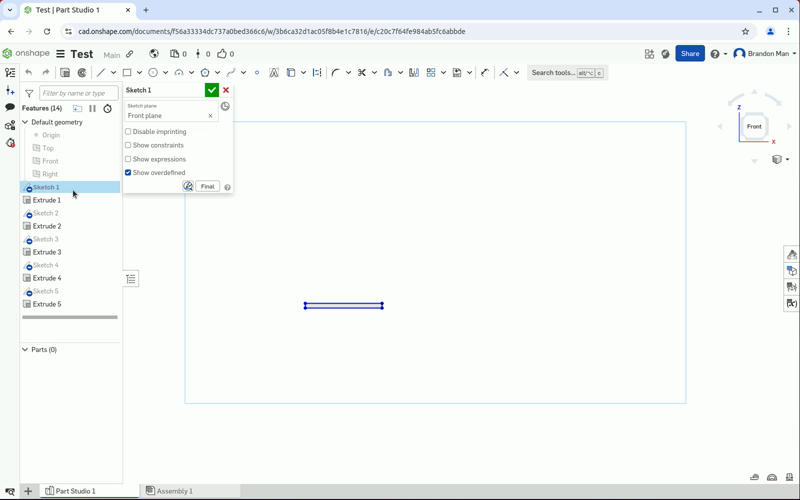
mouse_move(229, 92)
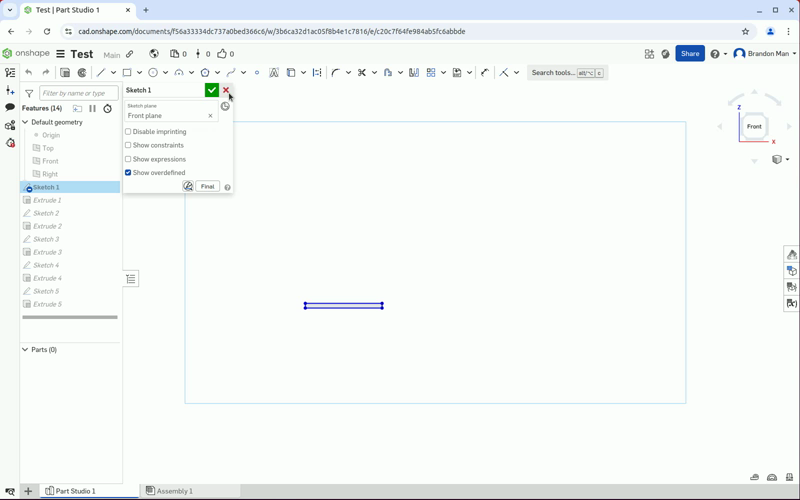
click(229, 92)
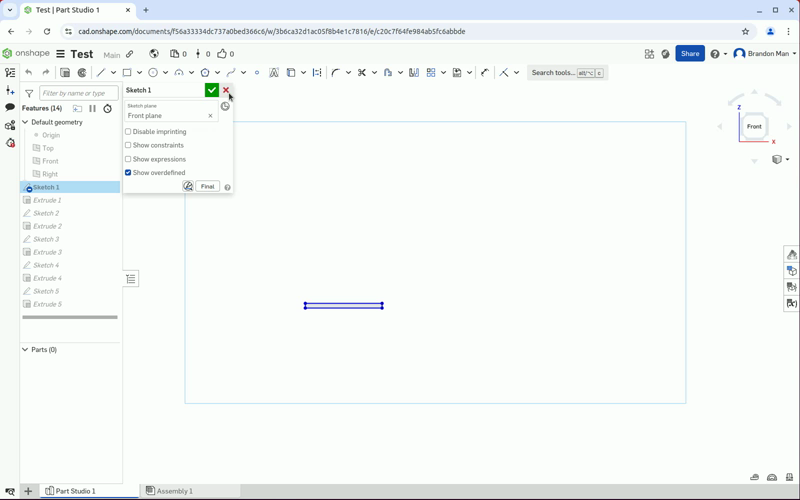
key(shift+s)
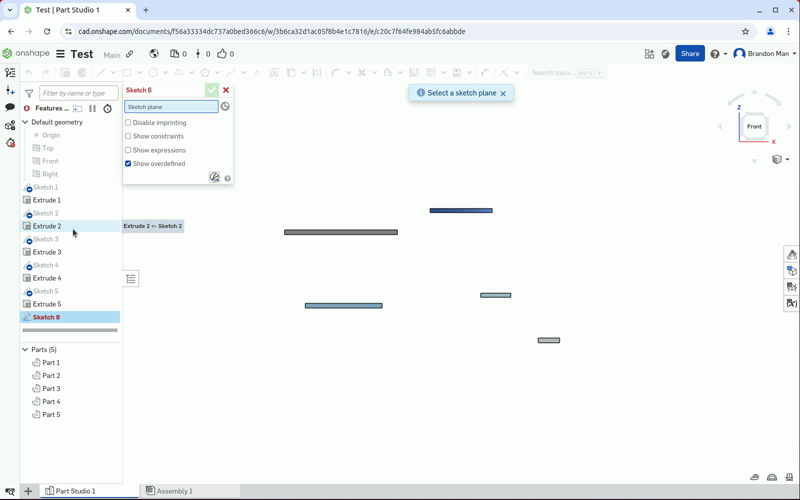
scroll(3)
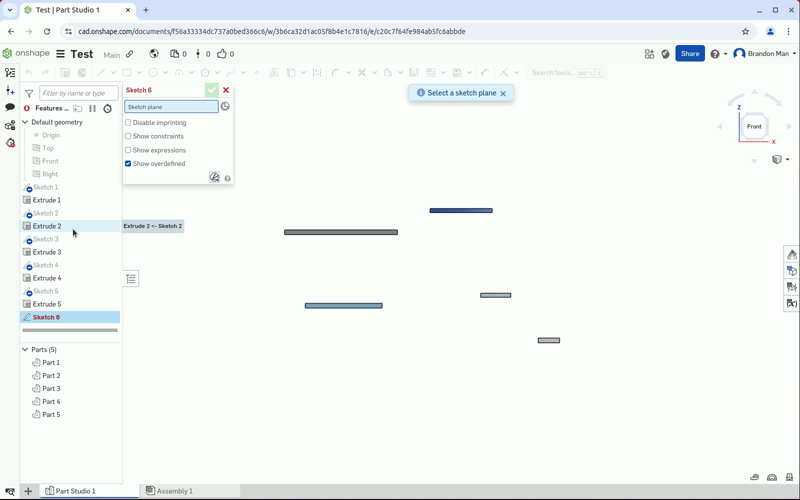
mouse_move(73, 163)
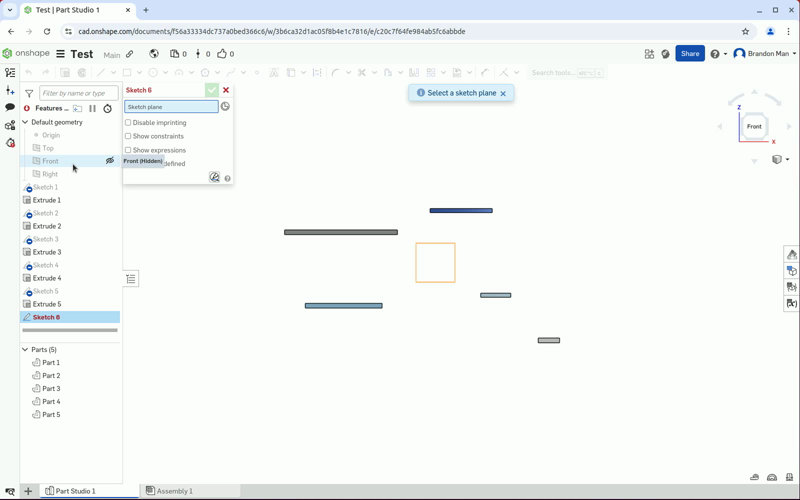
click(73, 163)
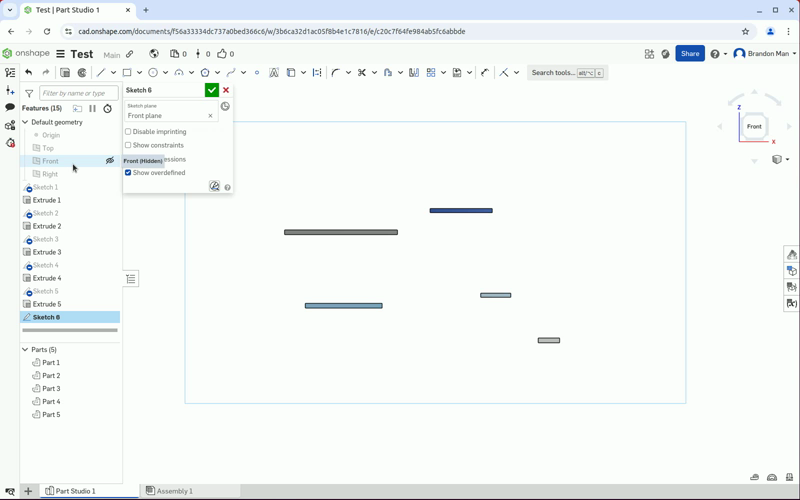
mouse_move(73, 352)
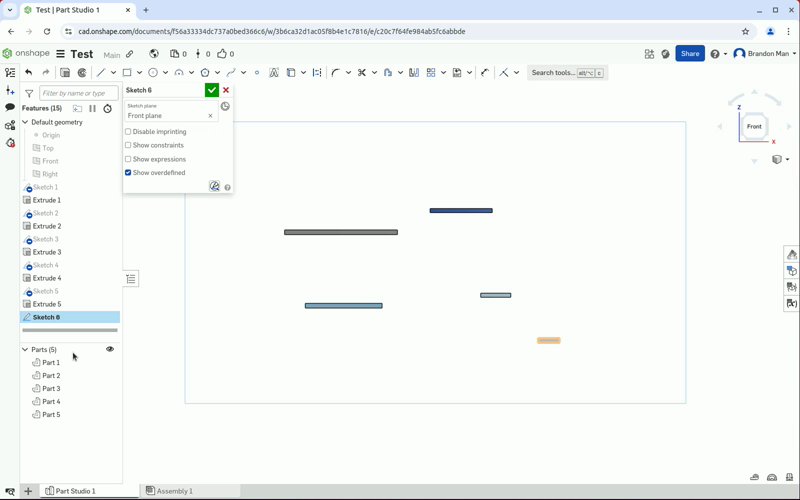
key(y)
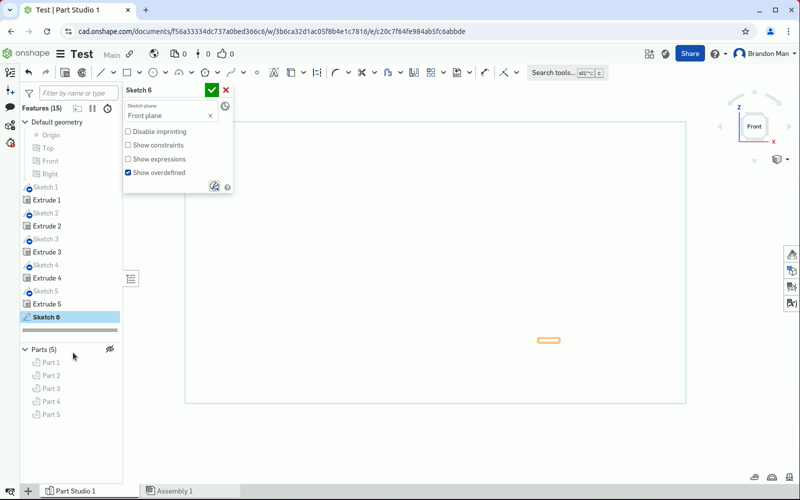
key(l)
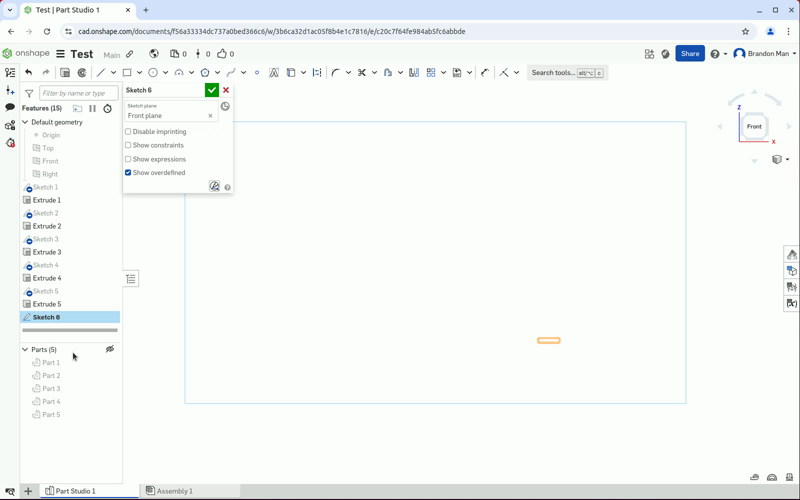
key_down(shift)
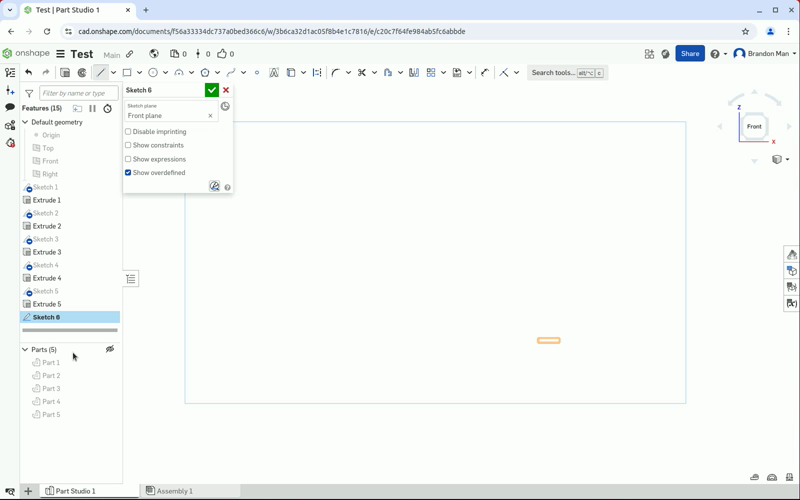
mouse_move(366, 210)
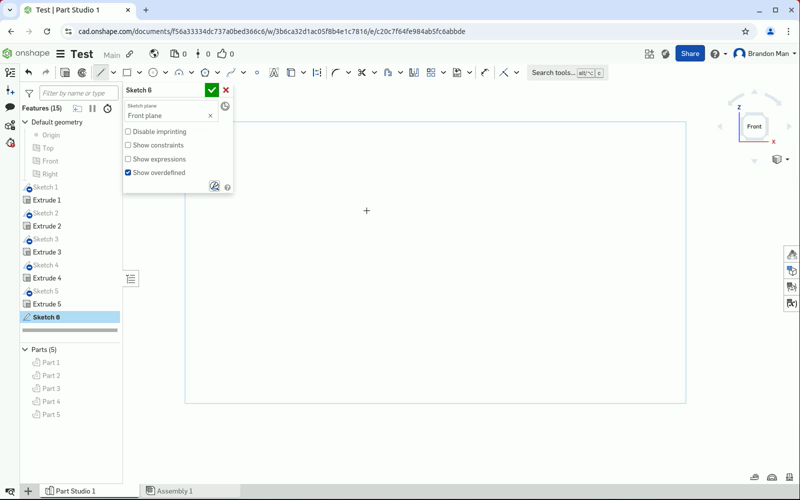
click(366, 210)
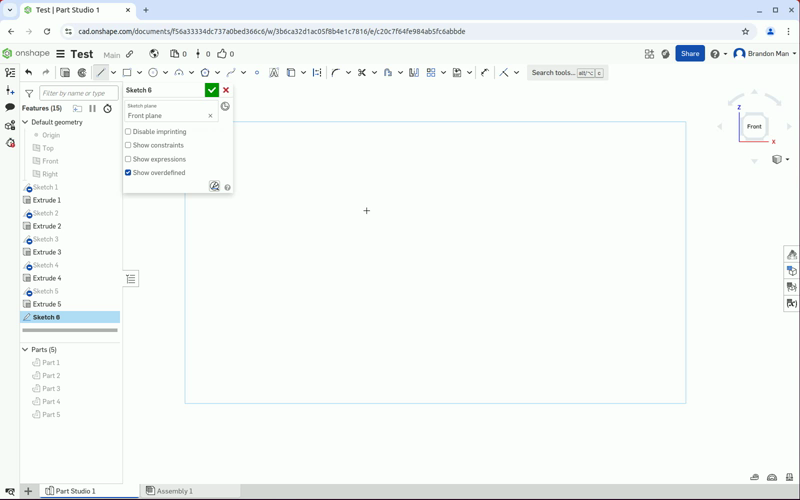
key_up(shift)
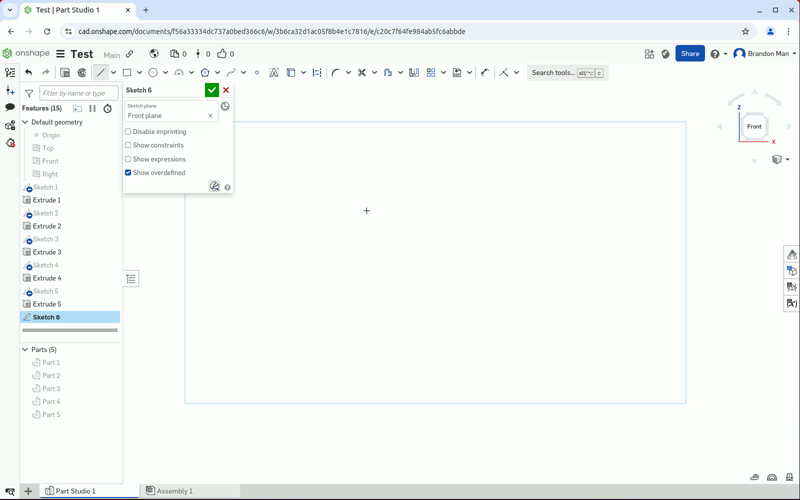
key_down(shift)
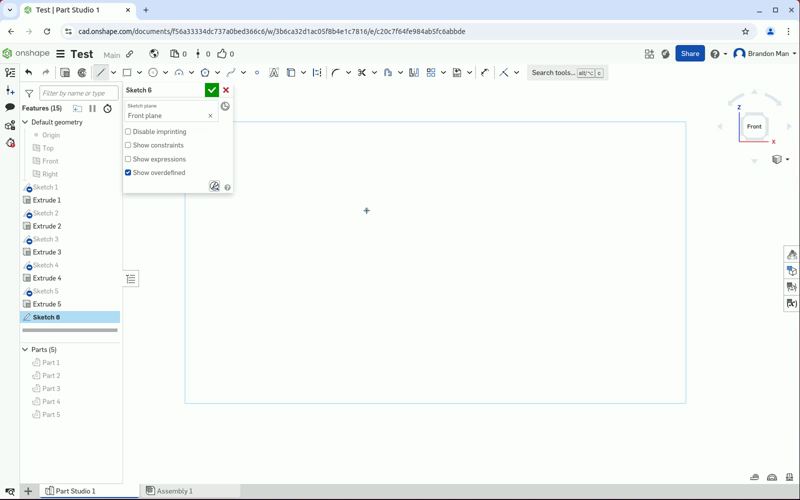
mouse_move(396, 210)
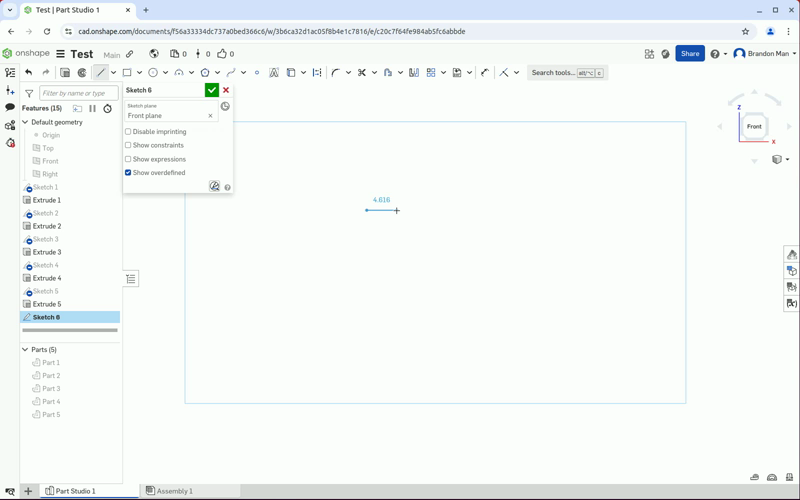
mouse_move(382, 210)
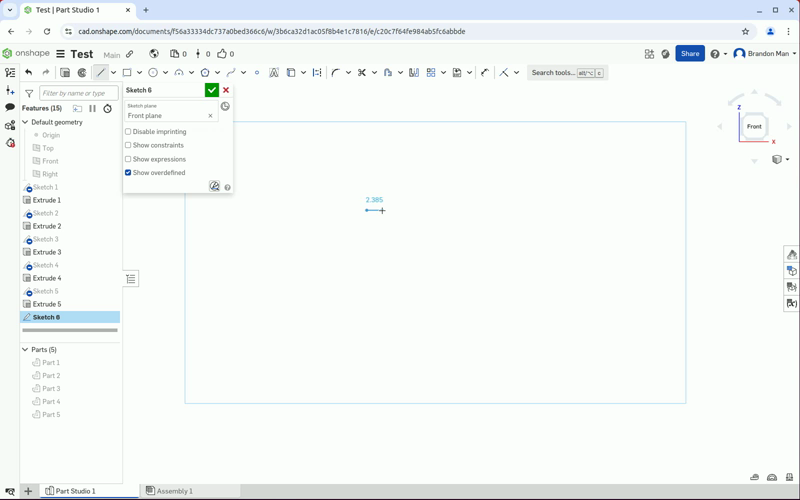
click(382, 210)
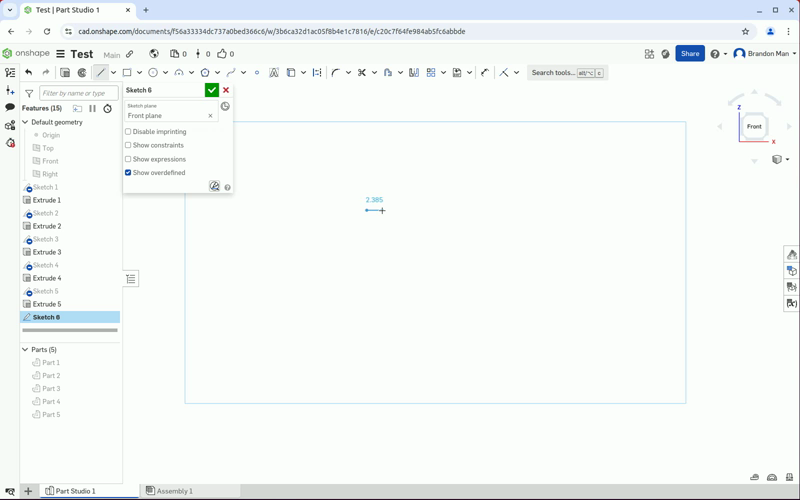
key_up(shift)
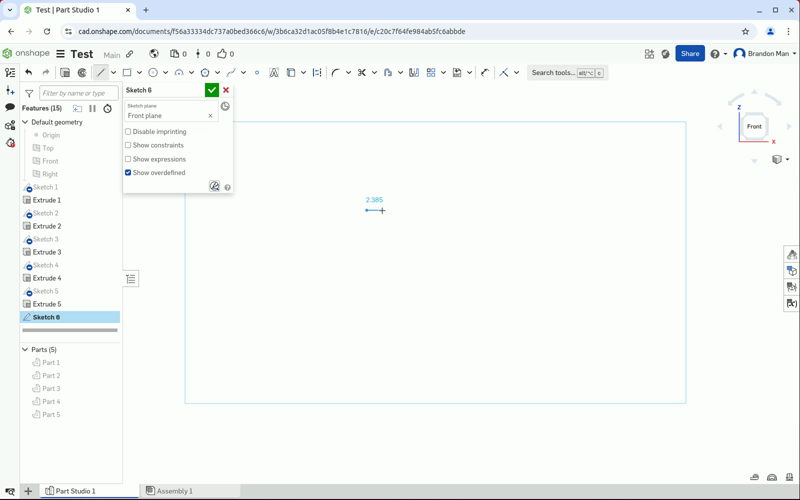
key_down(shift)
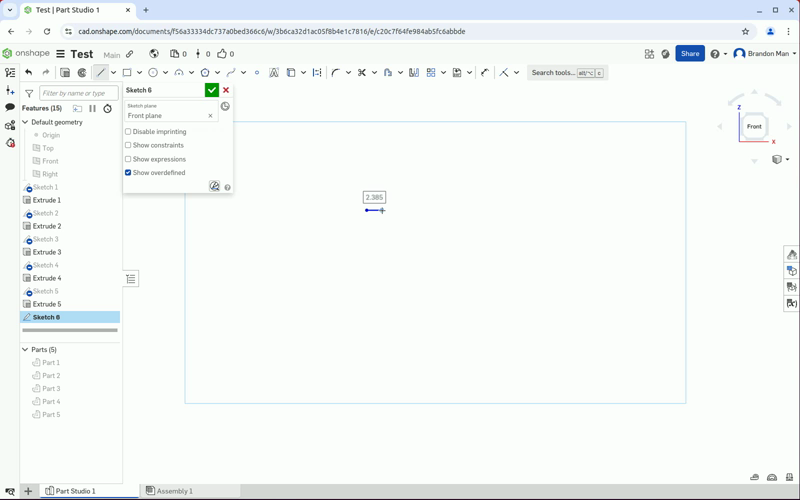
mouse_move(412, 210)
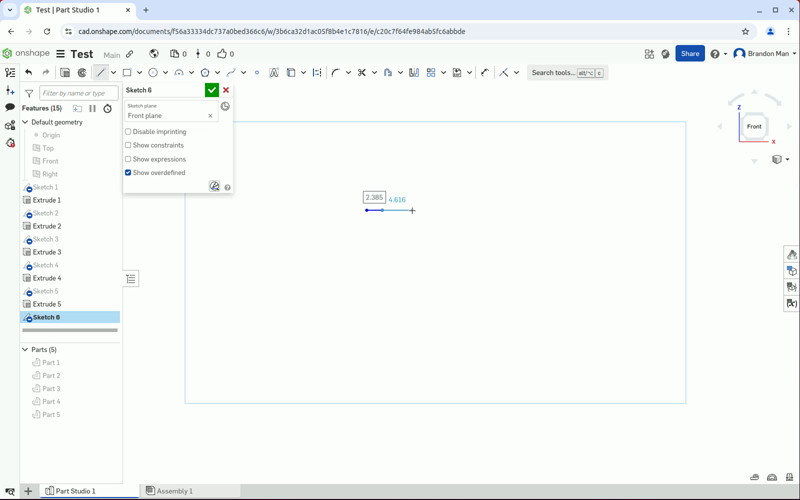
mouse_move(382, 206)
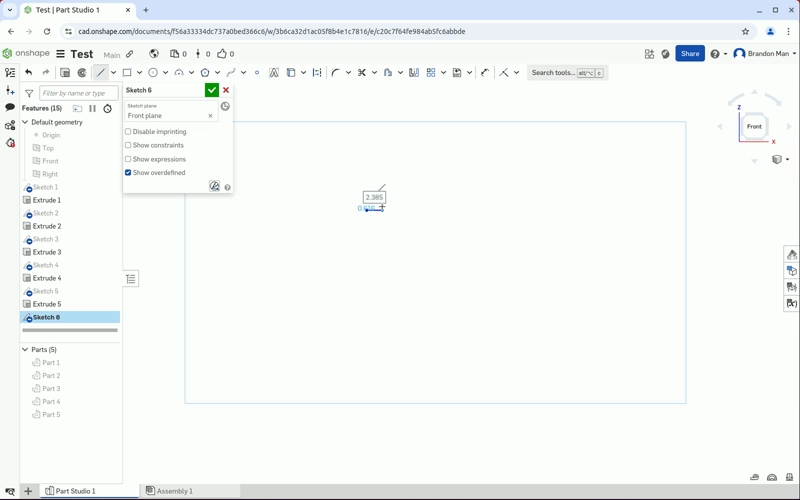
scroll(6)
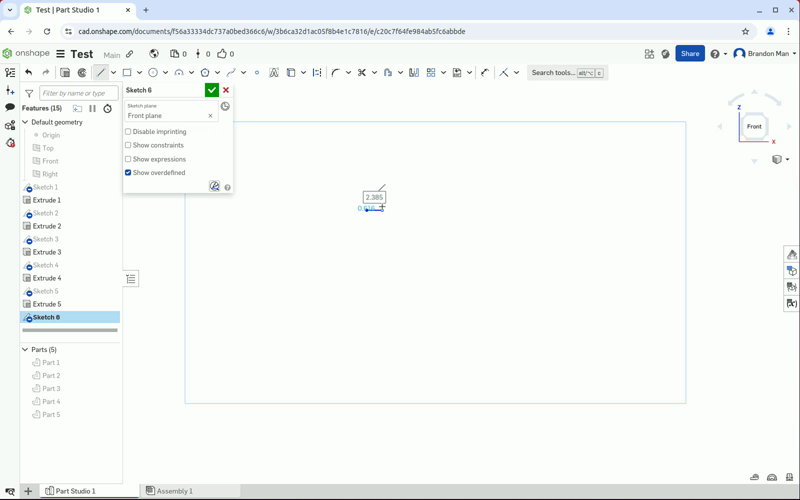
scroll(6)
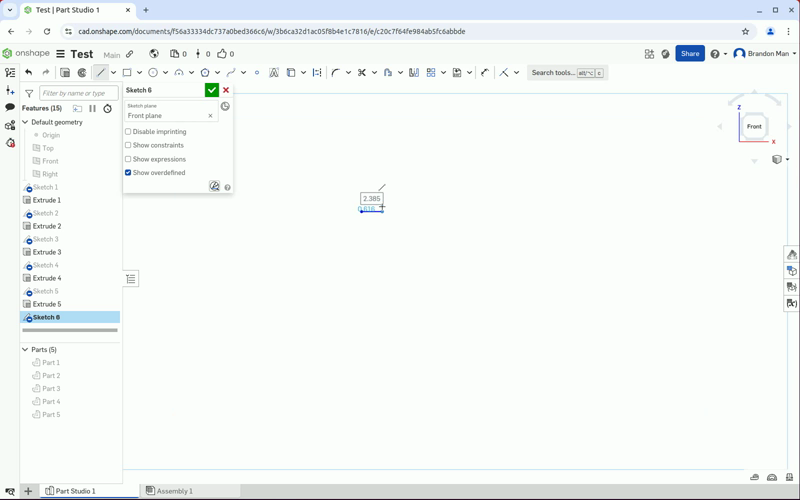
scroll(6)
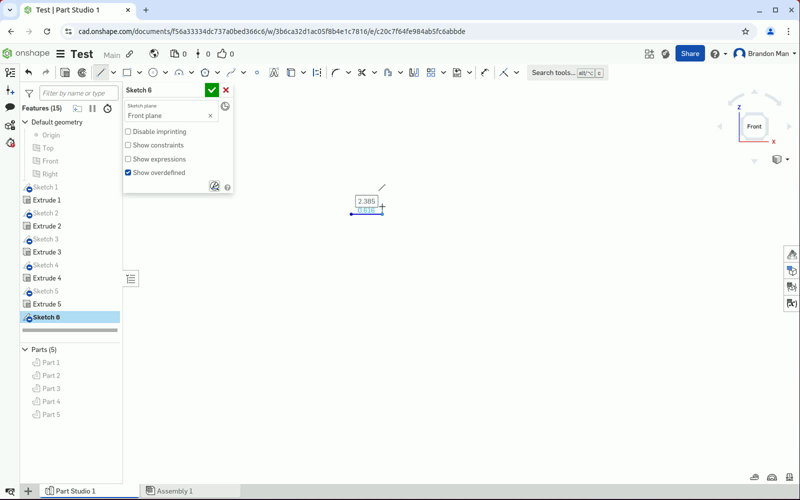
scroll(6)
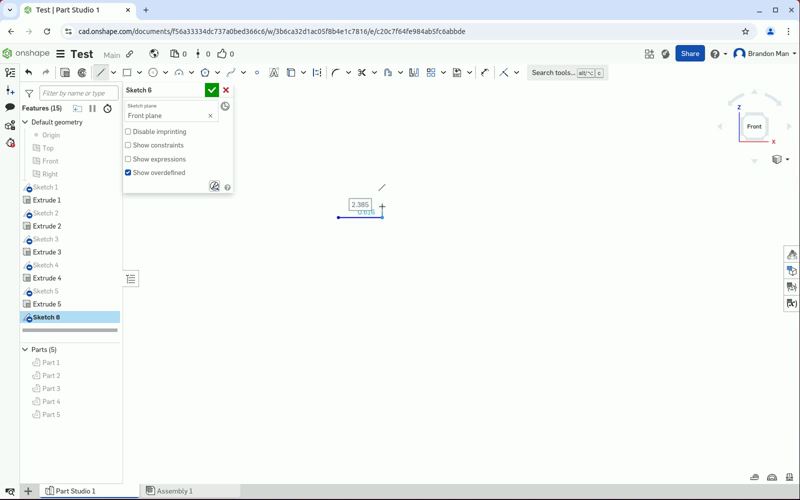
scroll(6)
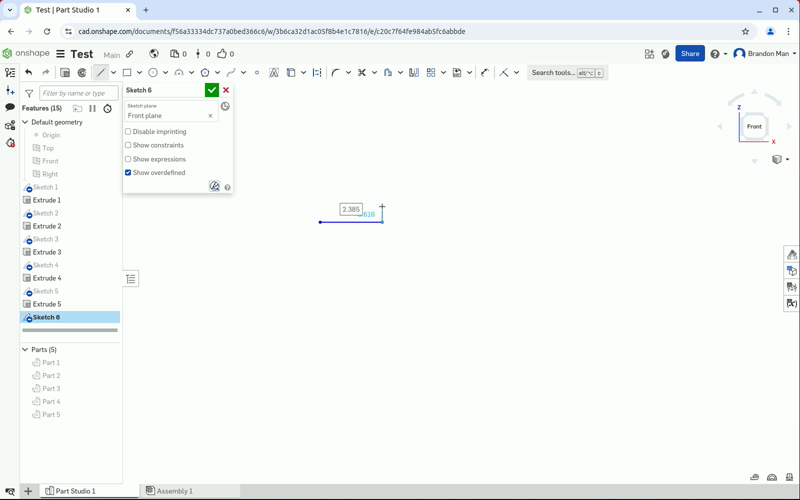
scroll(6)
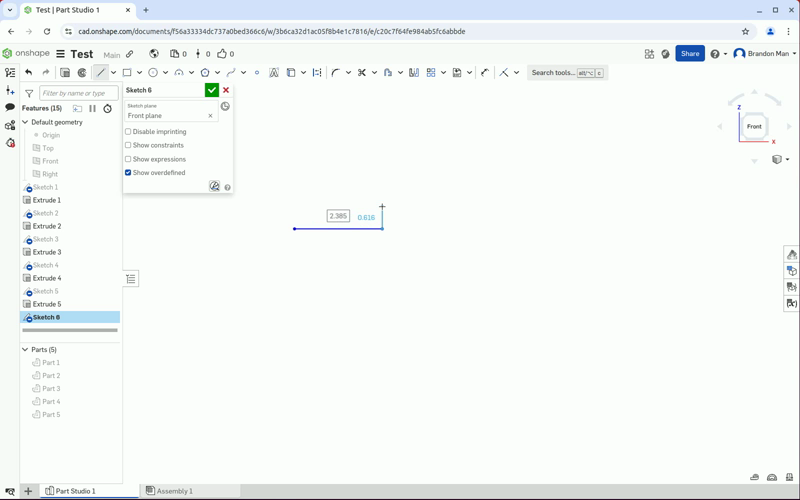
scroll(6)
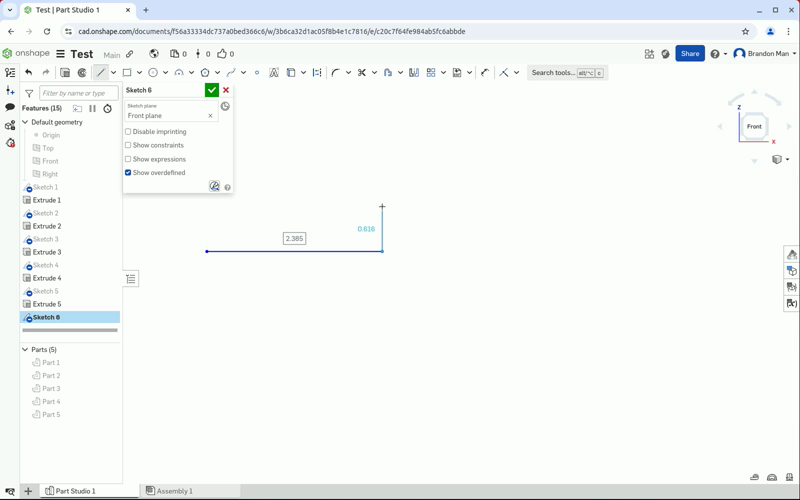
click(382, 206)
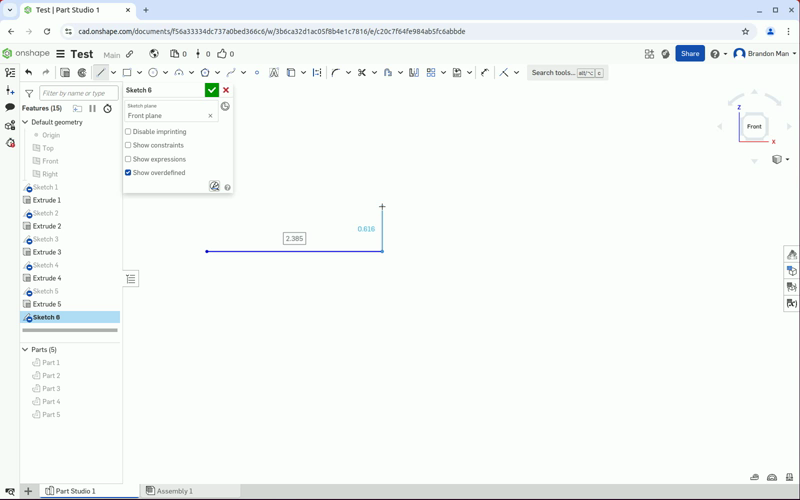
scroll(-6)
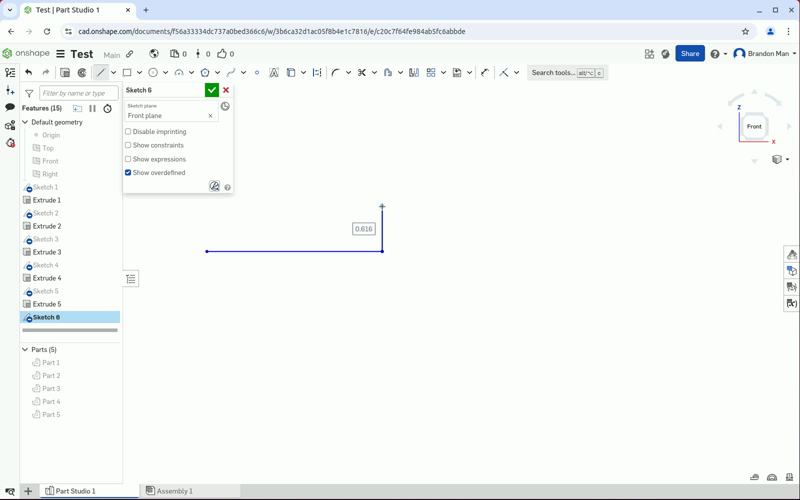
scroll(-6)
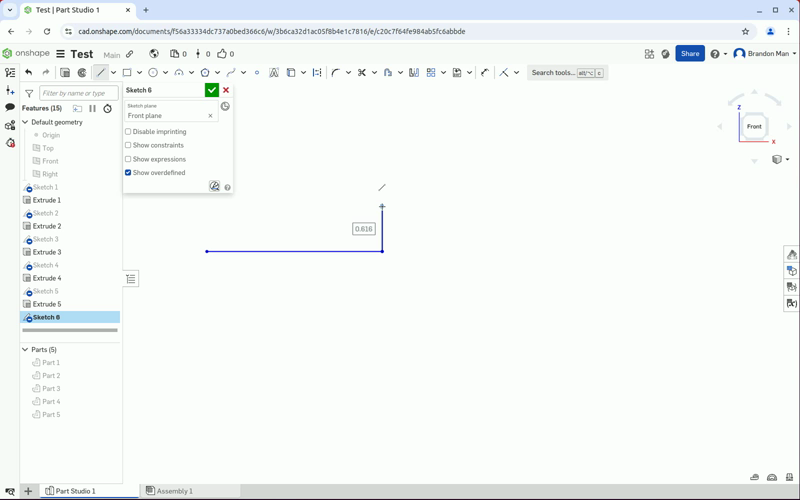
scroll(-6)
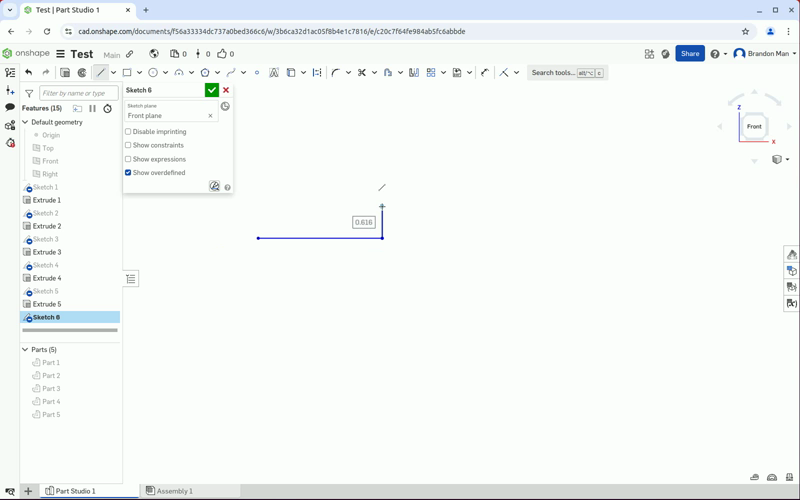
scroll(-6)
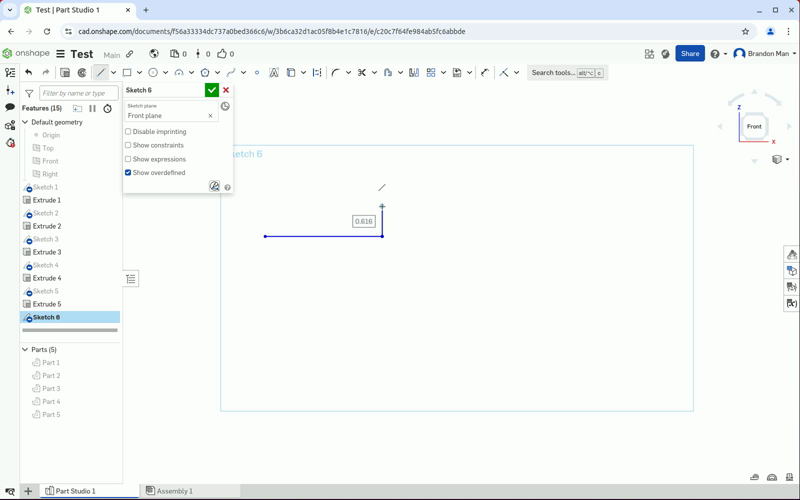
scroll(-6)
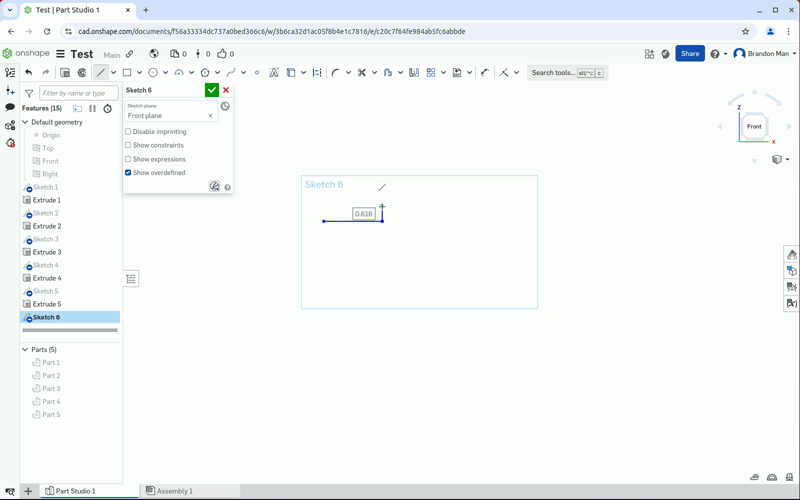
scroll(-6)
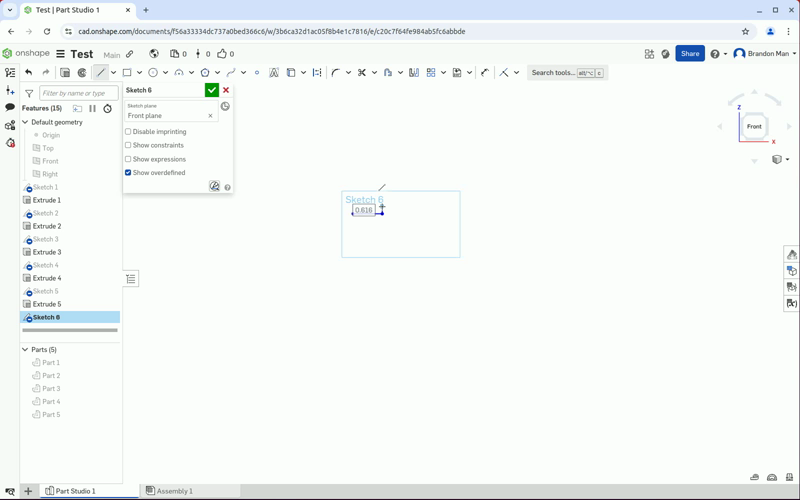
scroll(-6)
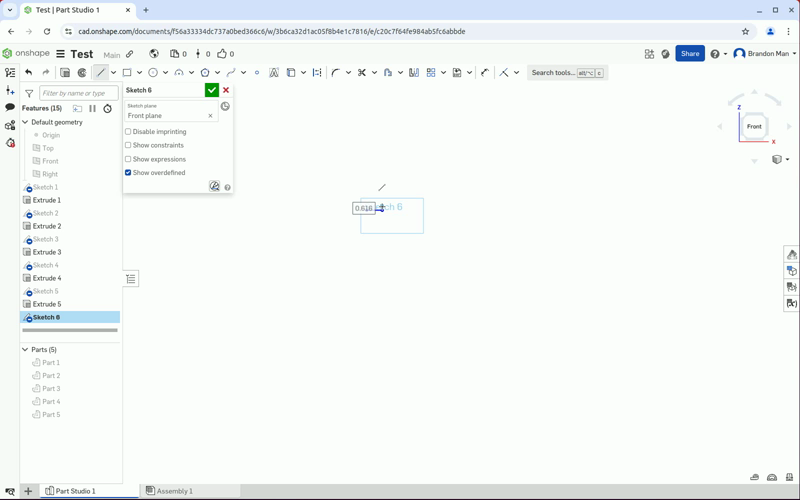
key_up(shift)
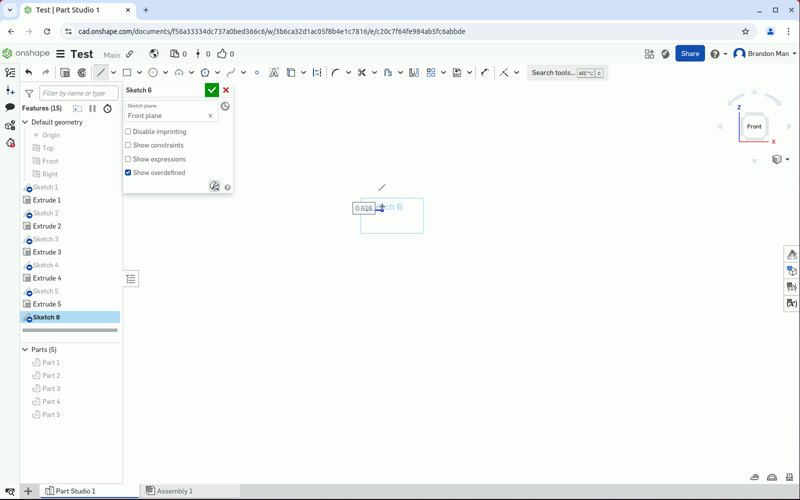
key_down(shift)
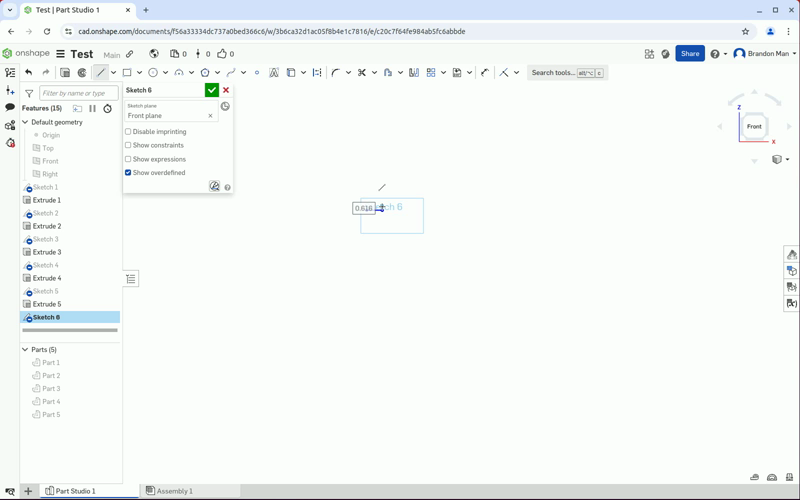
mouse_move(412, 206)
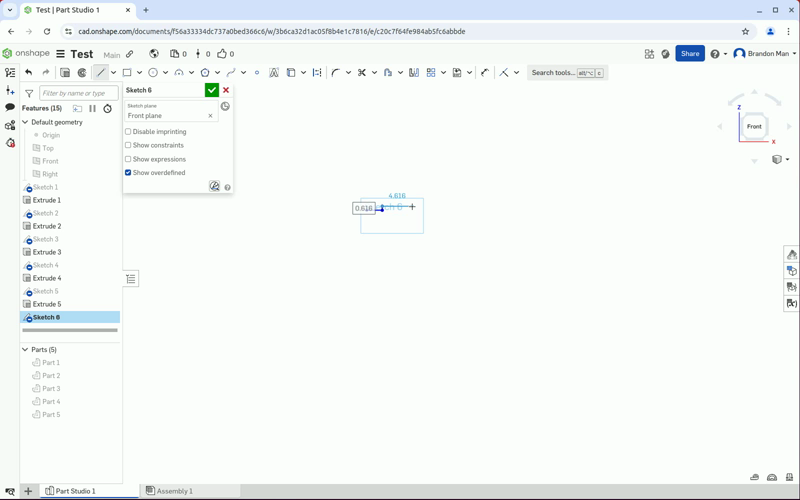
mouse_move(366, 206)
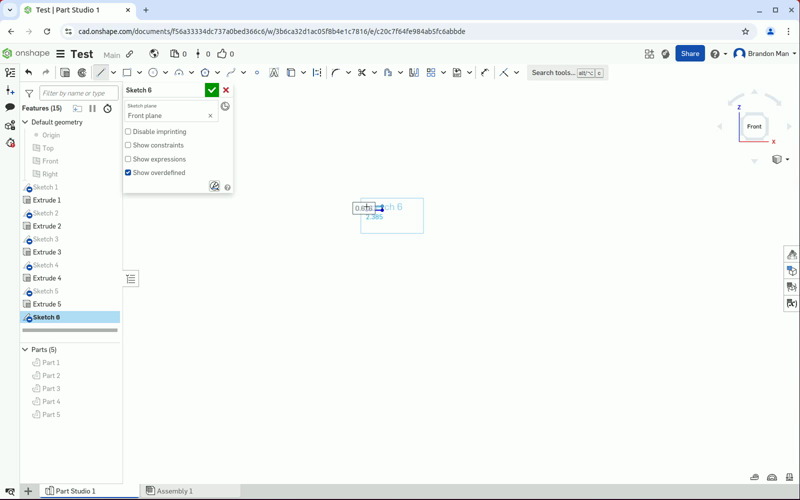
scroll(6)
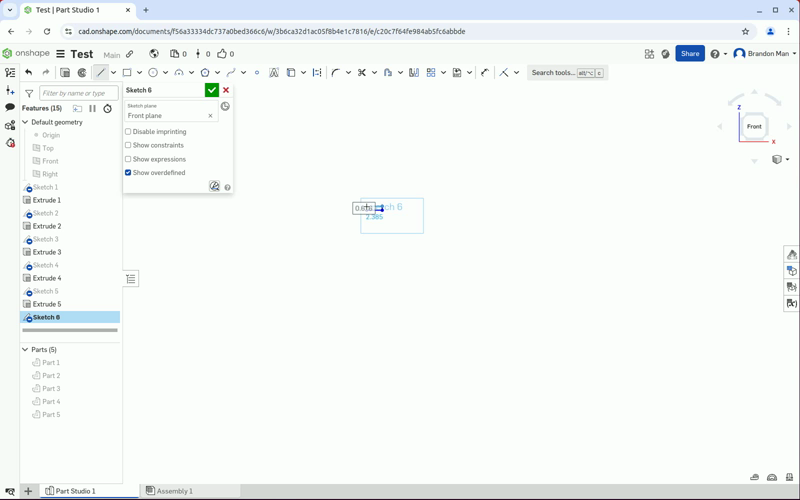
scroll(6)
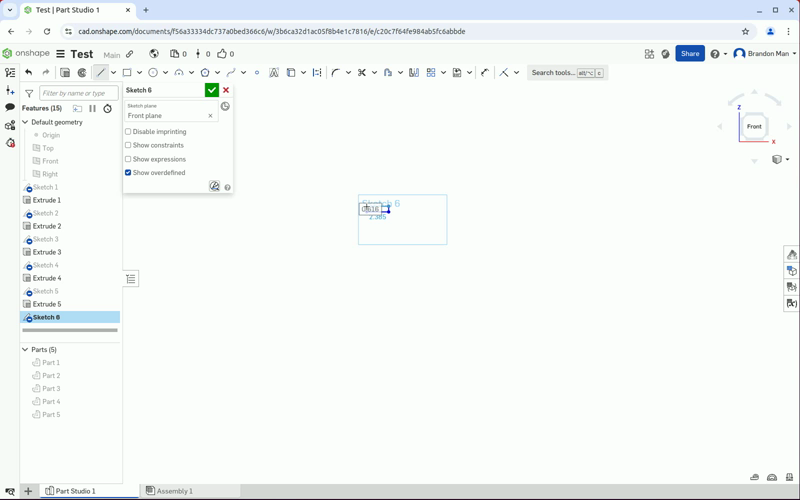
scroll(6)
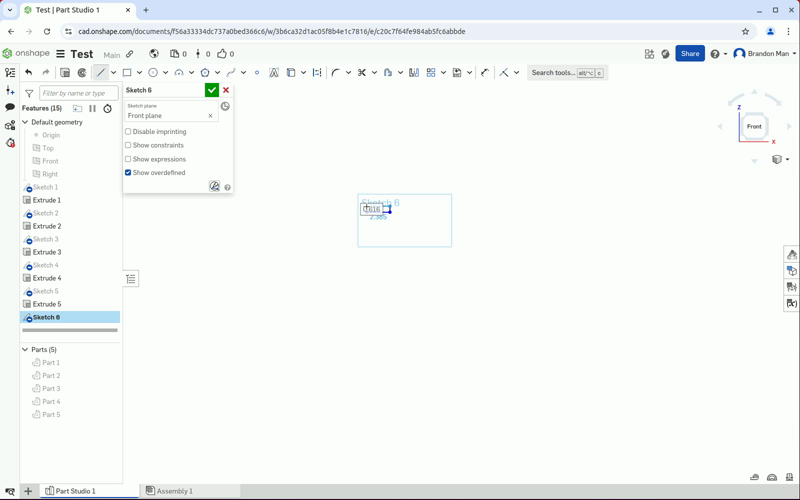
scroll(6)
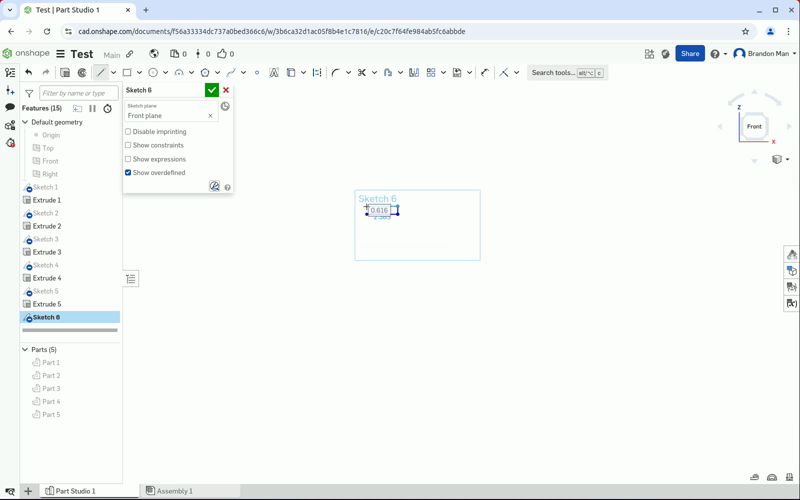
scroll(6)
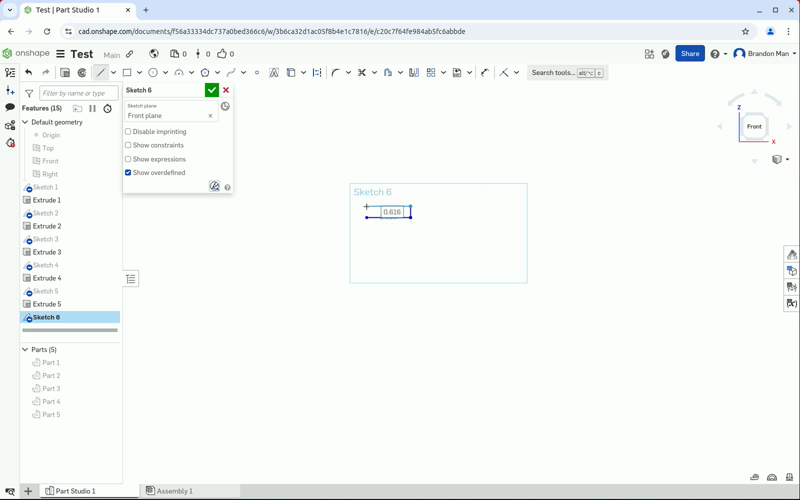
scroll(6)
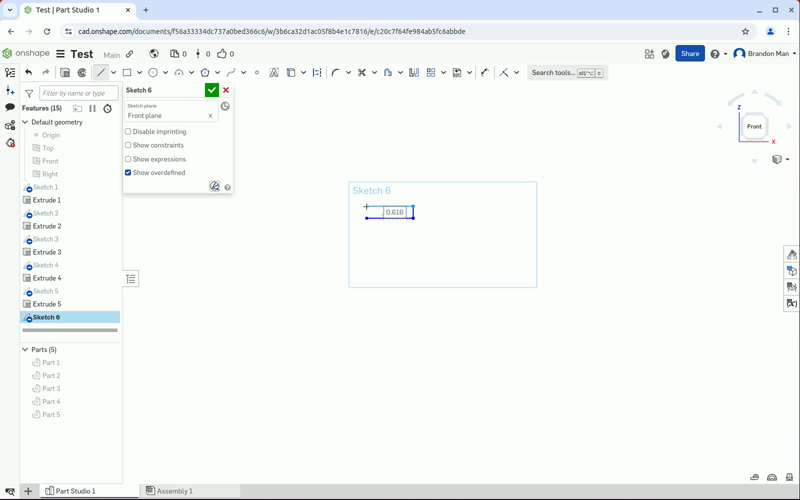
scroll(6)
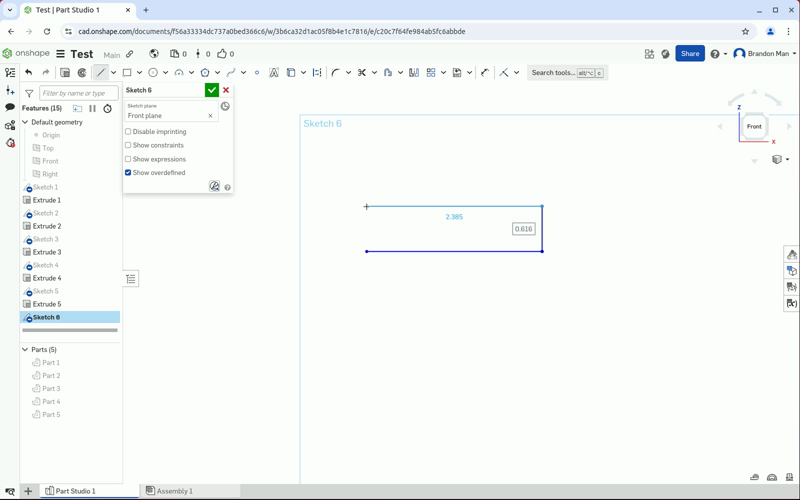
click(366, 206)
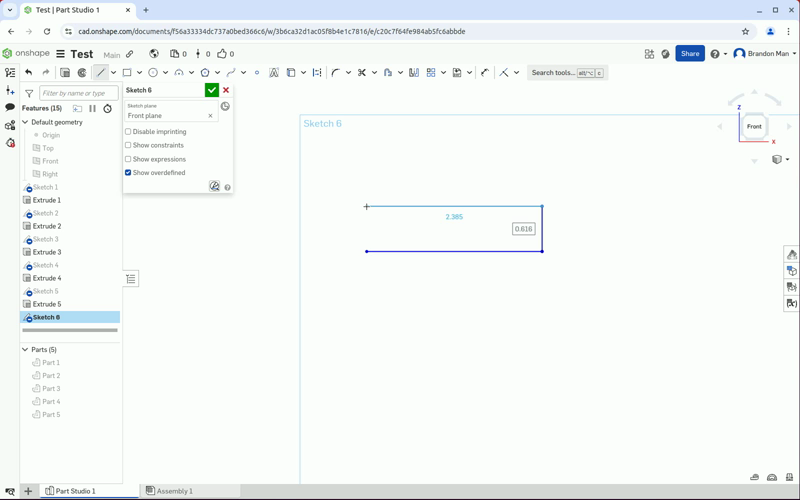
scroll(-6)
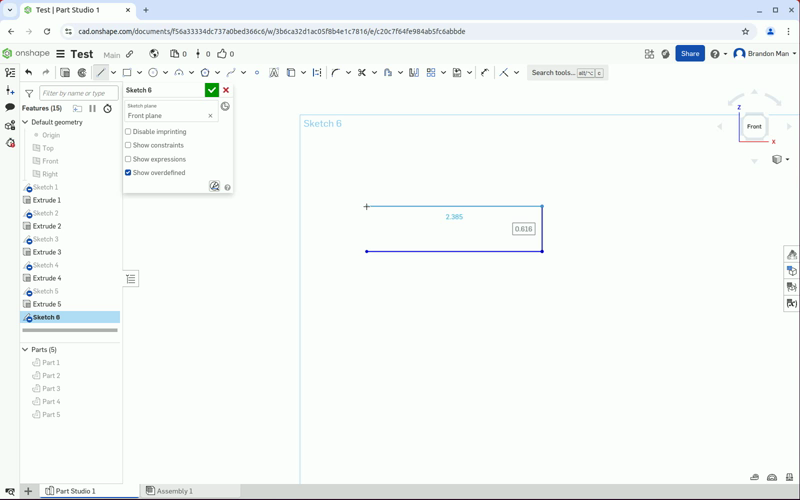
scroll(-6)
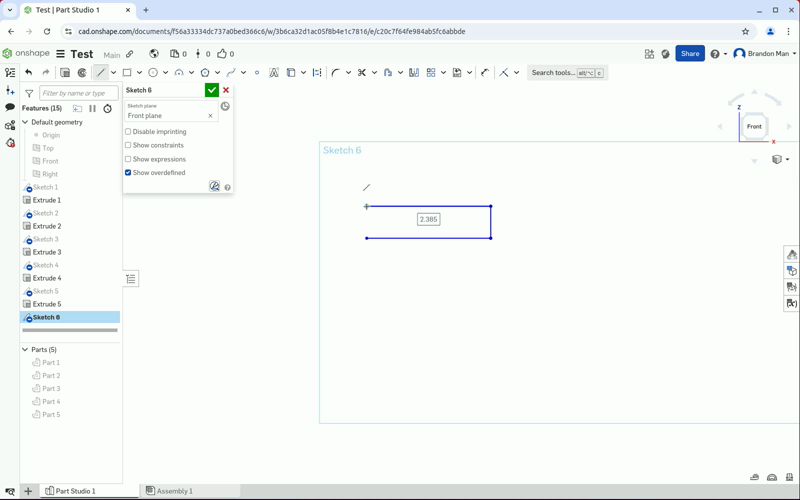
scroll(-6)
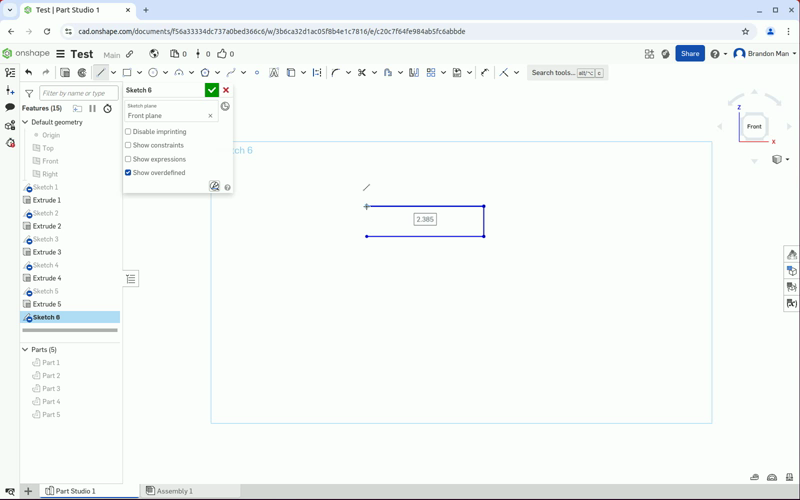
scroll(-6)
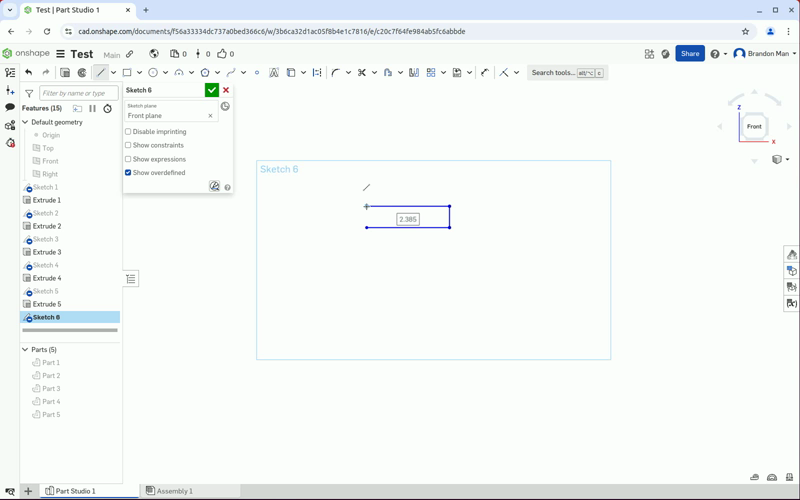
scroll(-6)
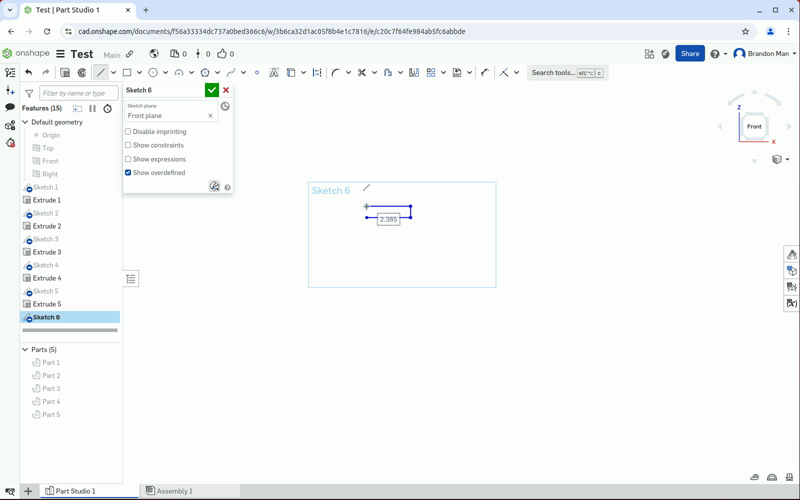
scroll(-6)
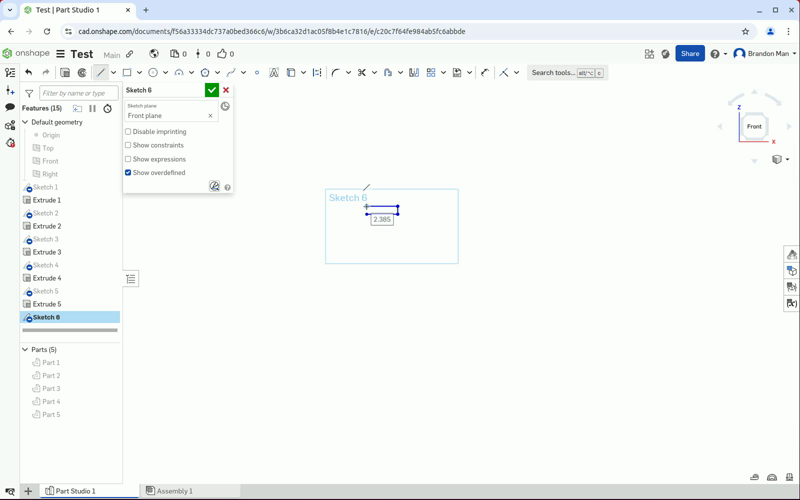
scroll(-6)
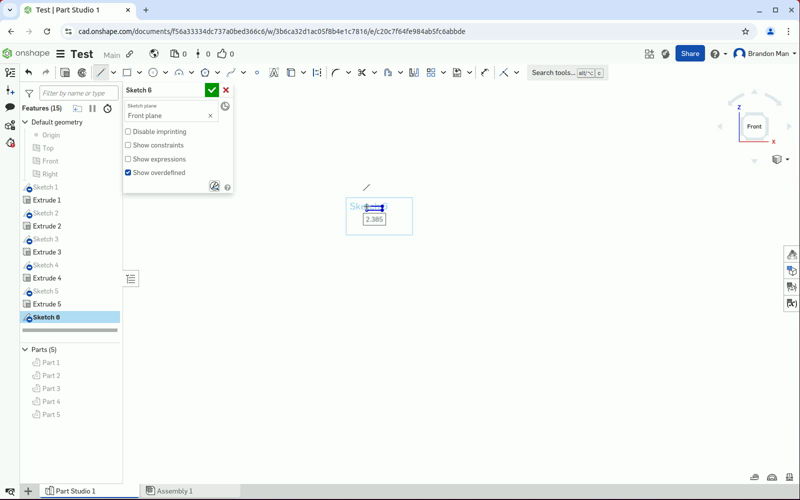
key_up(shift)
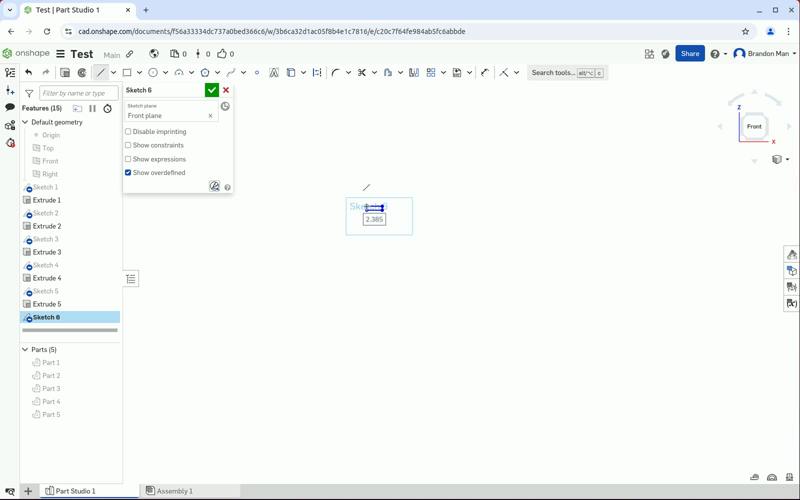
mouse_move(396, 206)
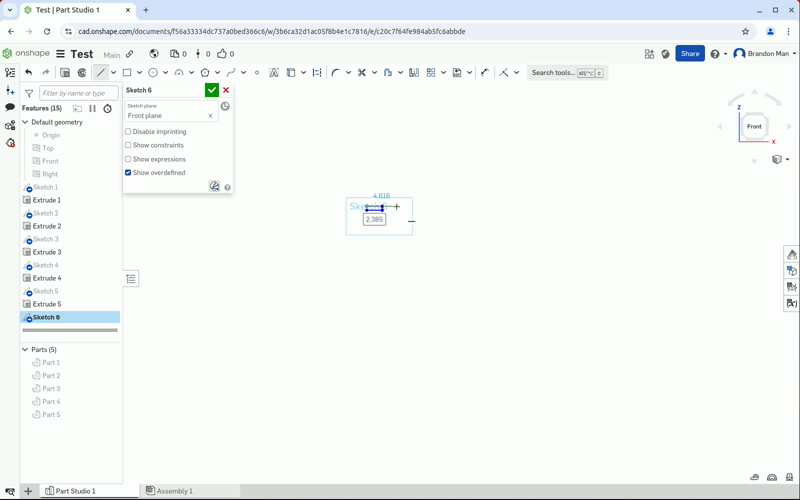
key_down(shift)
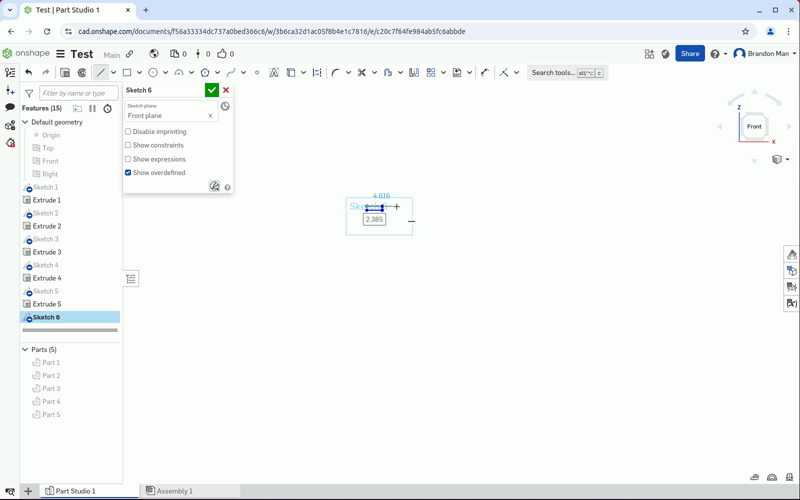
mouse_move(366, 210)
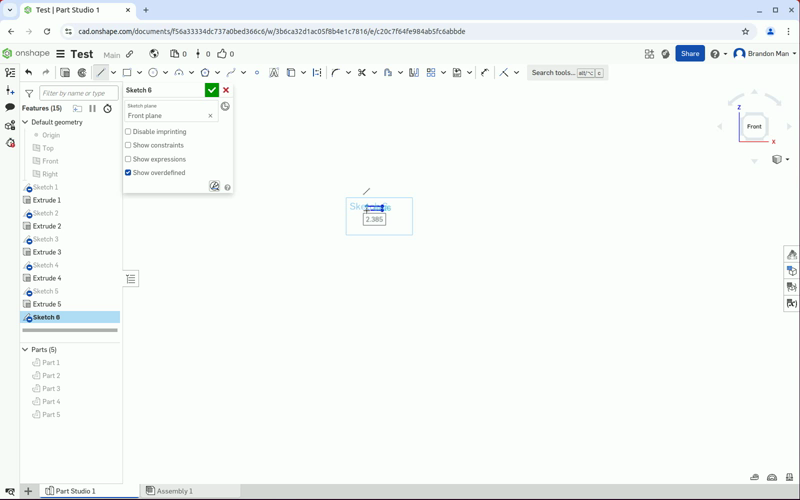
scroll(6)
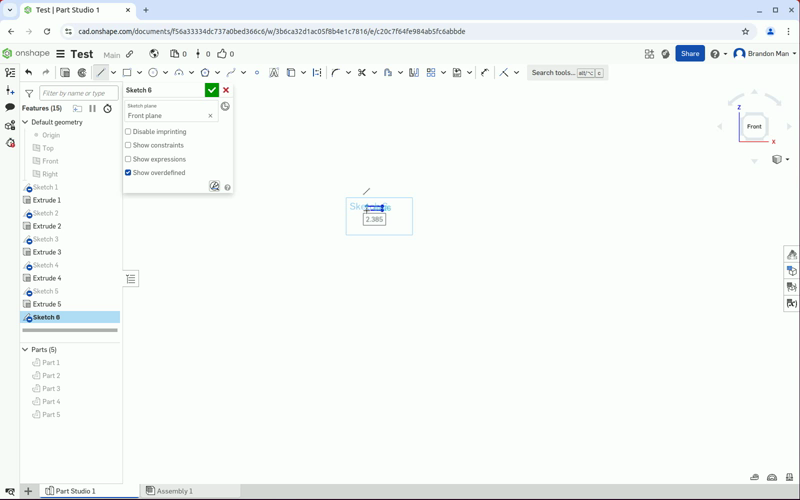
scroll(6)
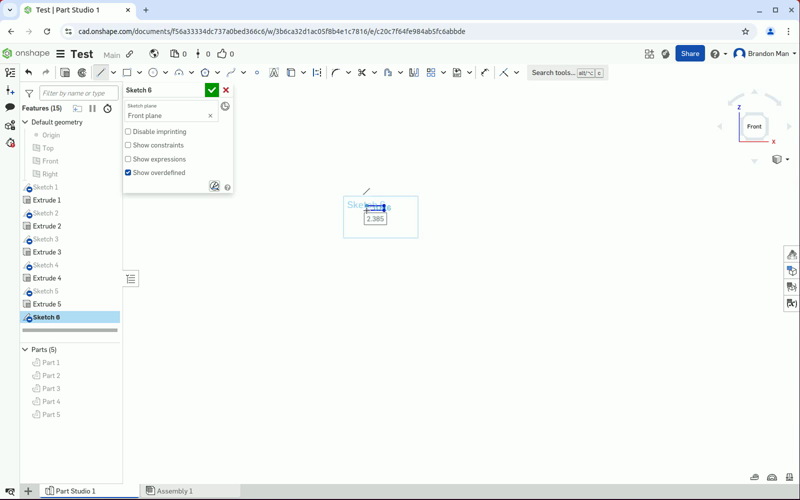
scroll(6)
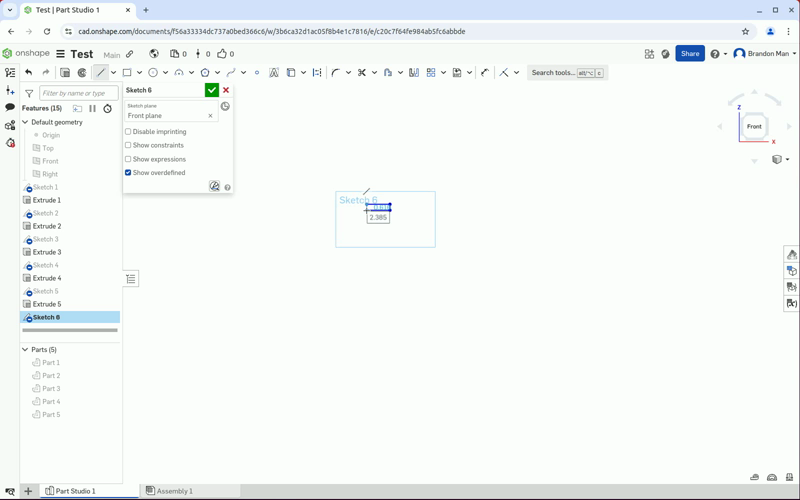
scroll(6)
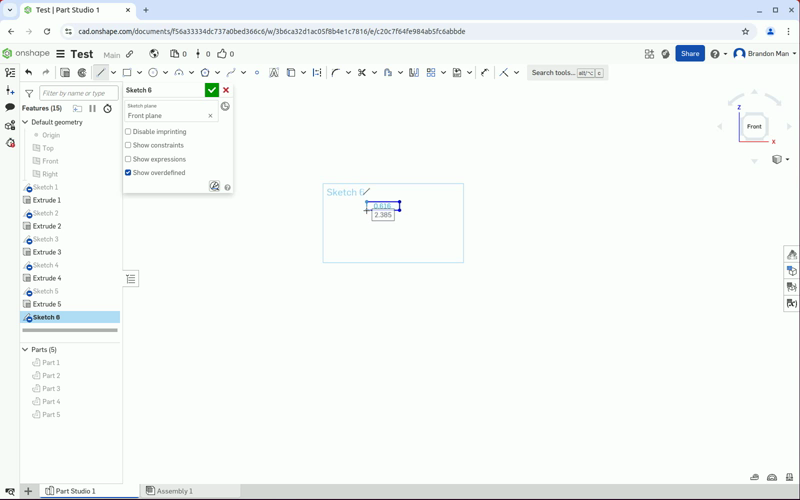
scroll(6)
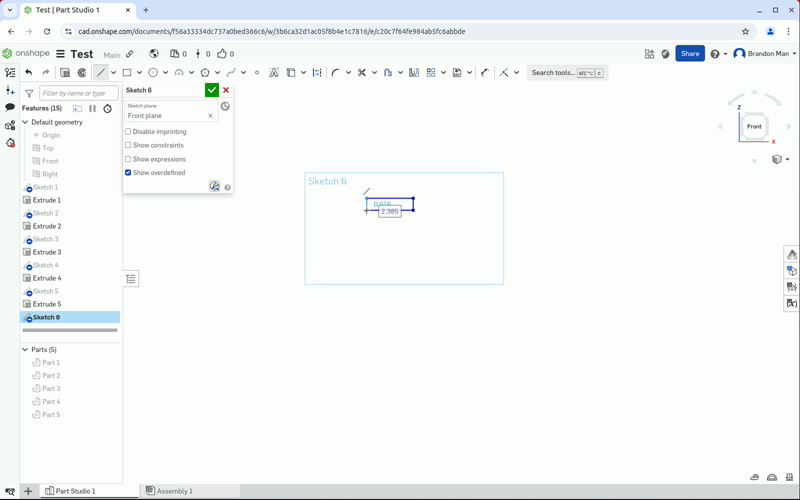
scroll(6)
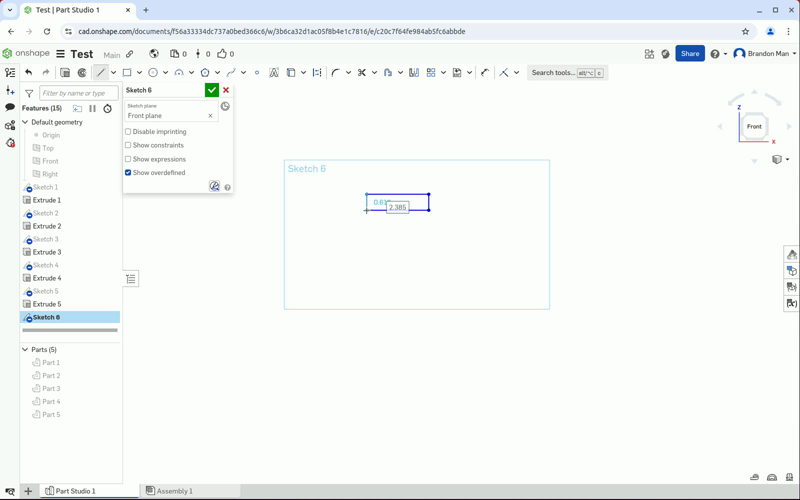
scroll(6)
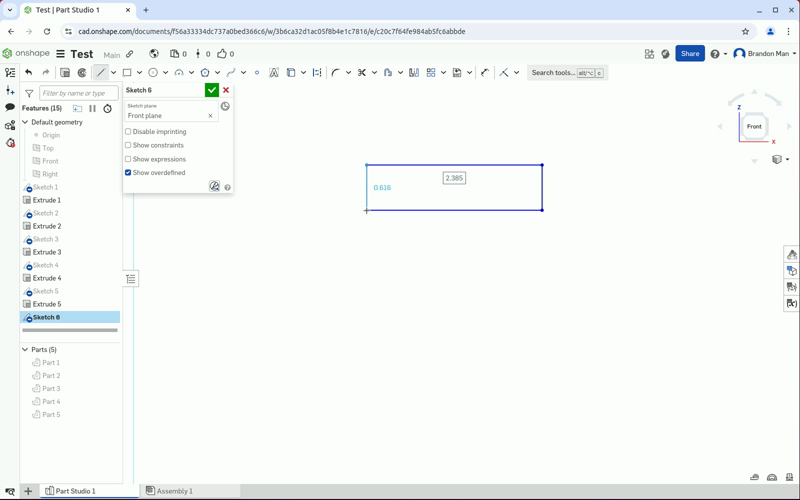
key_up(shift)
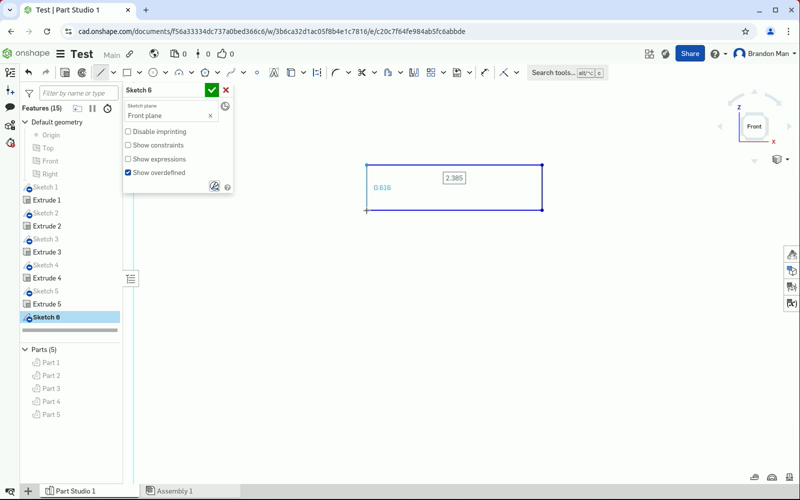
click(366, 210)
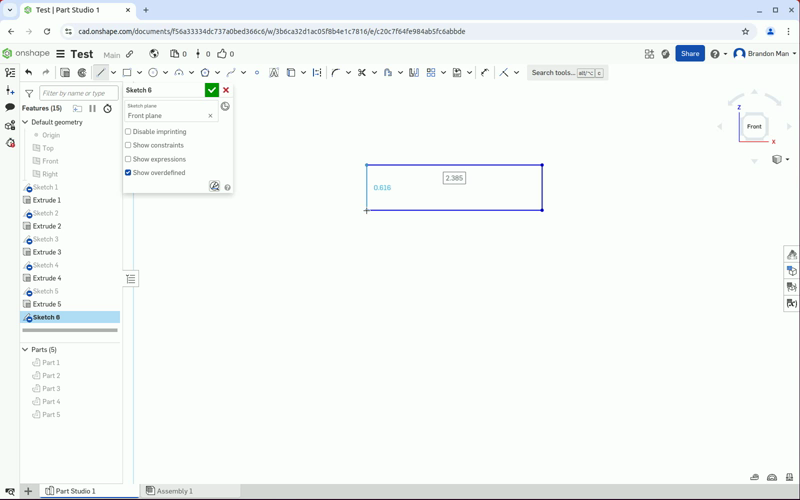
scroll(-6)
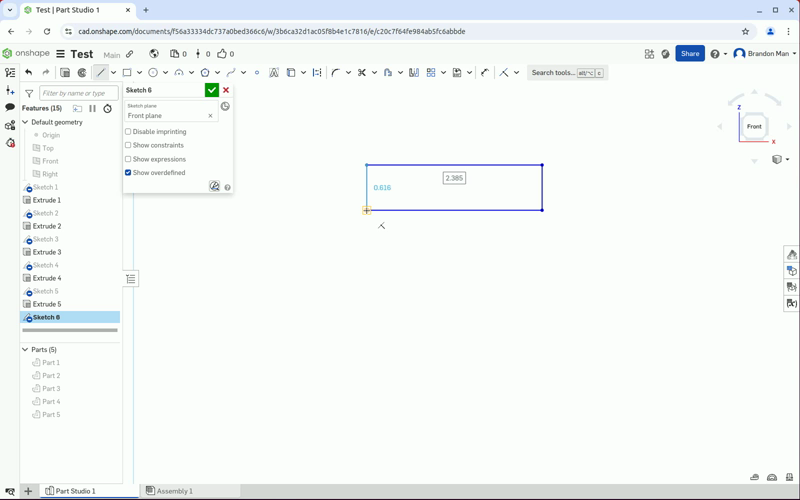
scroll(-6)
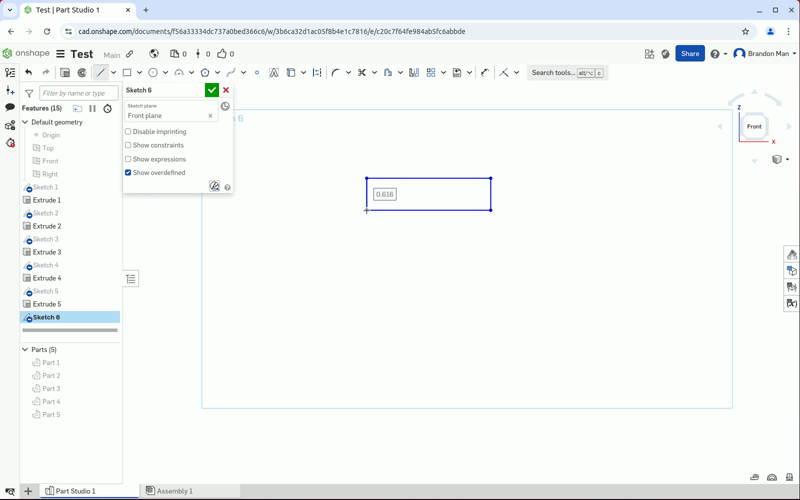
scroll(-6)
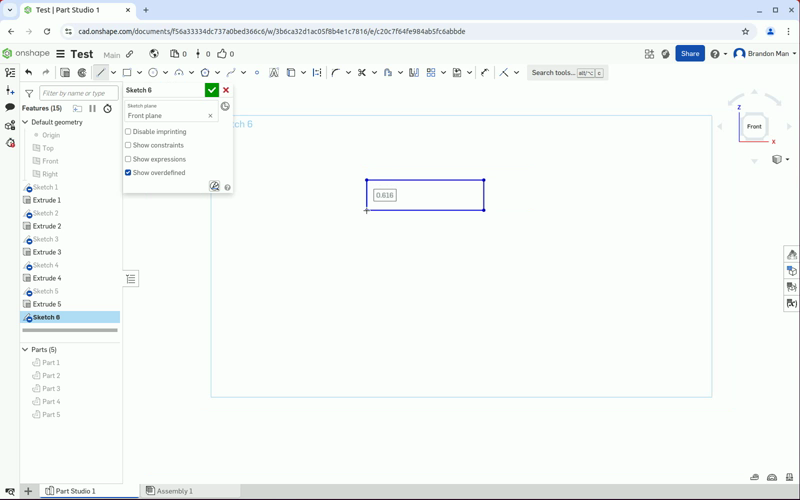
scroll(-6)
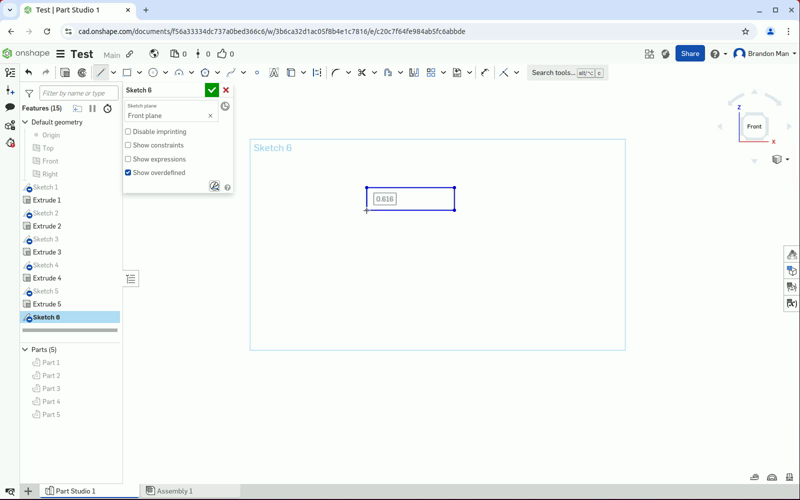
scroll(-6)
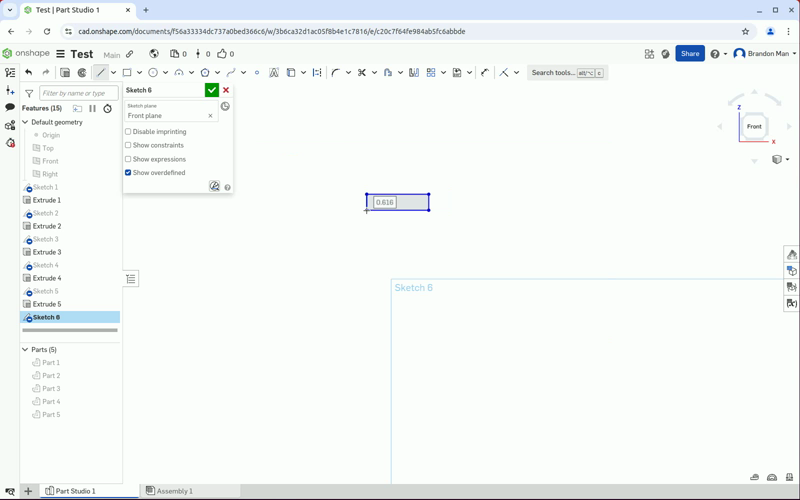
scroll(-6)
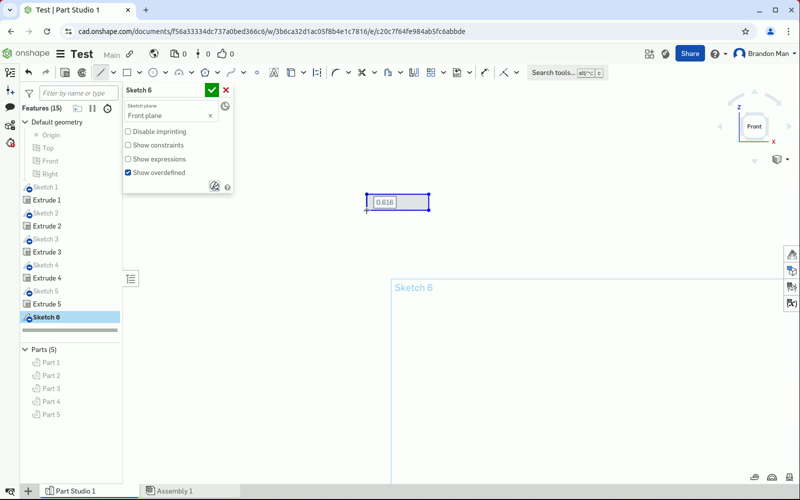
scroll(-6)
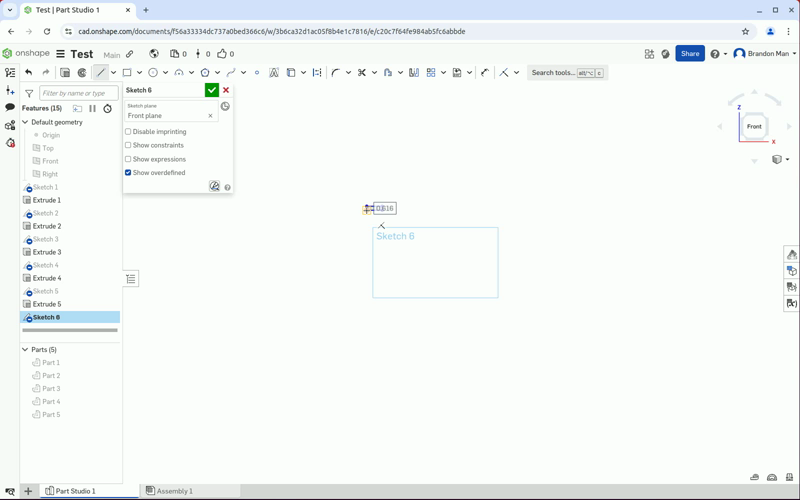
key(esc)
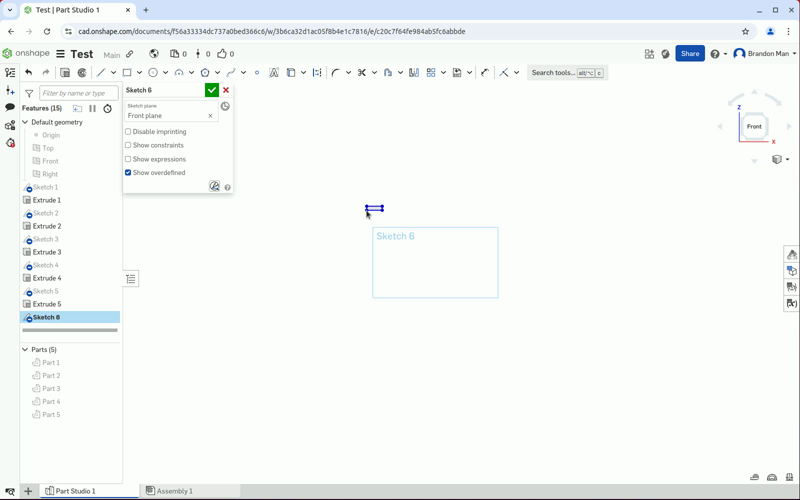
mouse_move(375, 209)
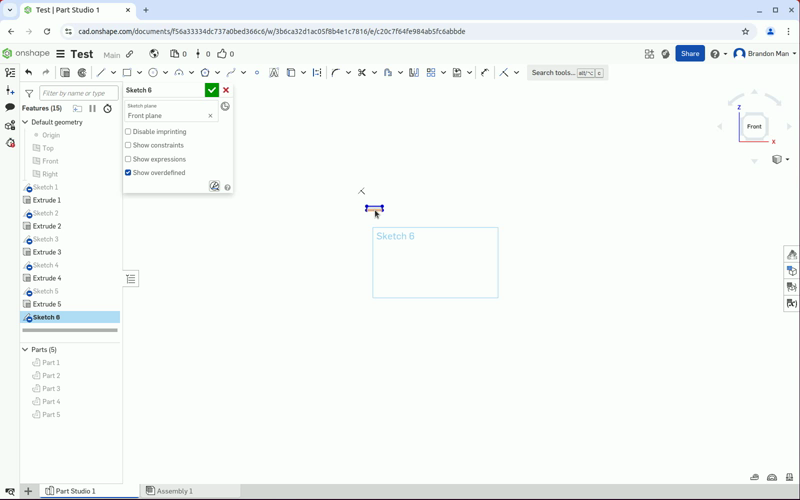
scroll(6)
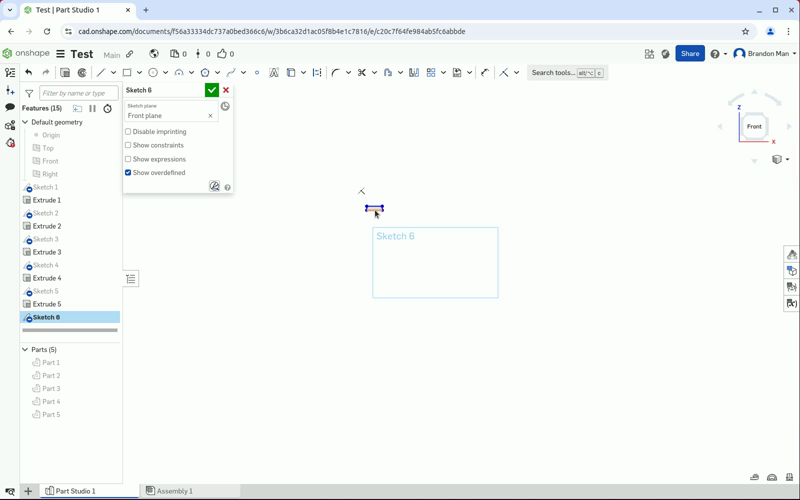
scroll(6)
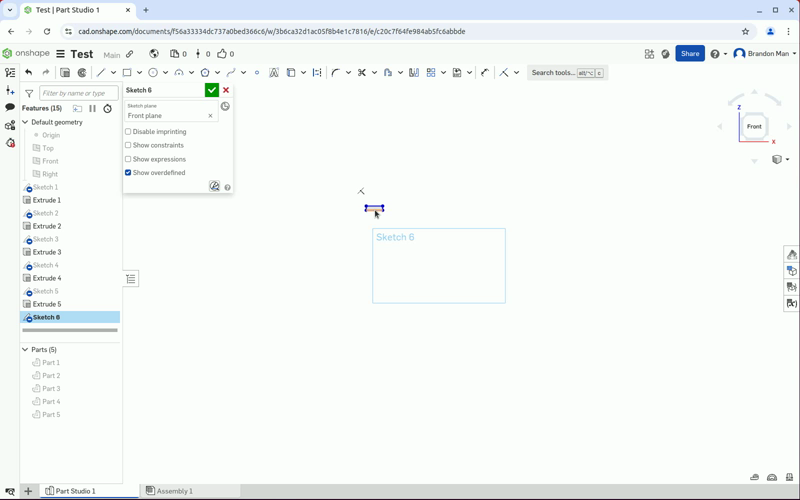
scroll(6)
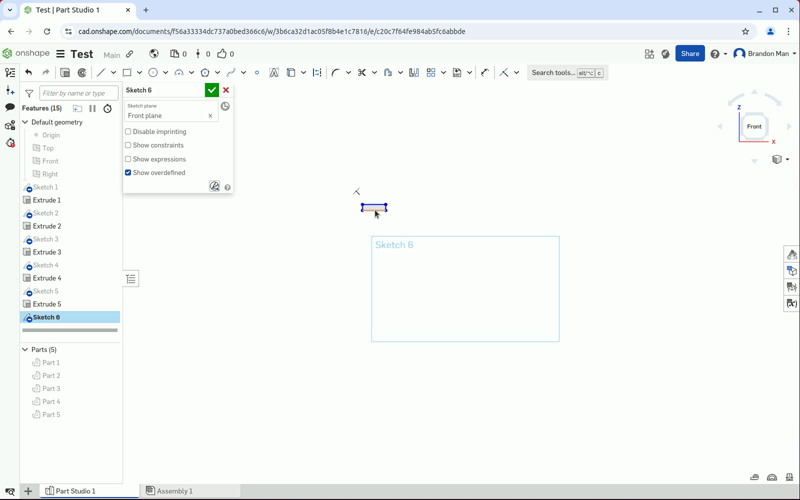
scroll(6)
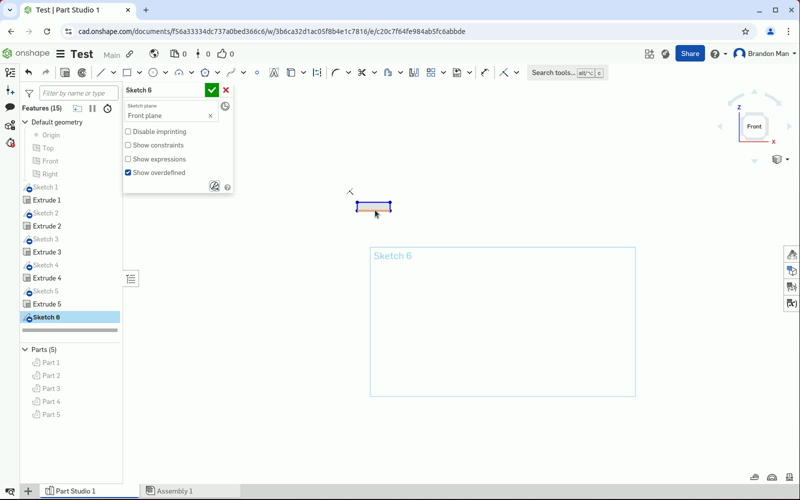
scroll(6)
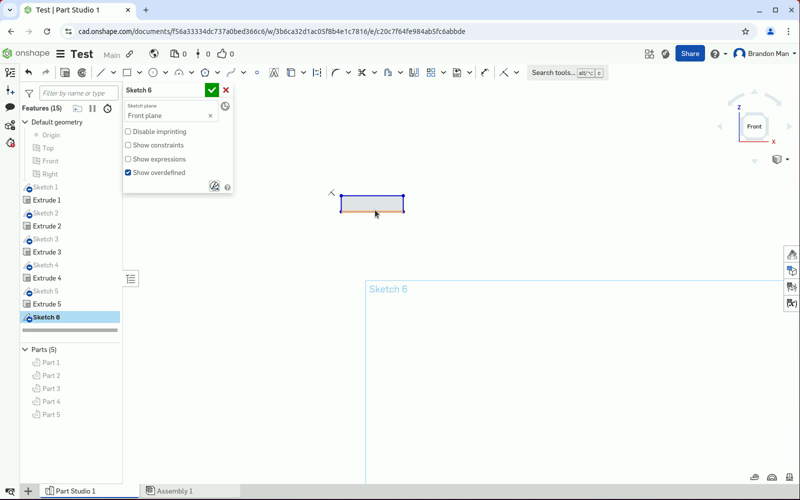
scroll(6)
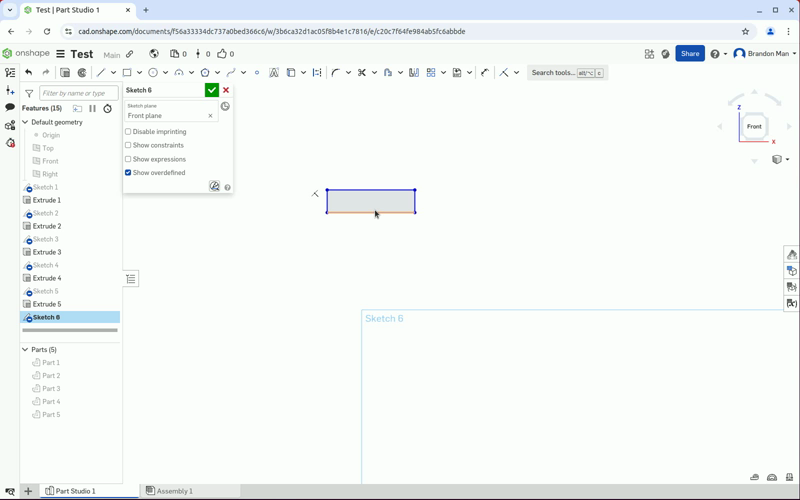
scroll(6)
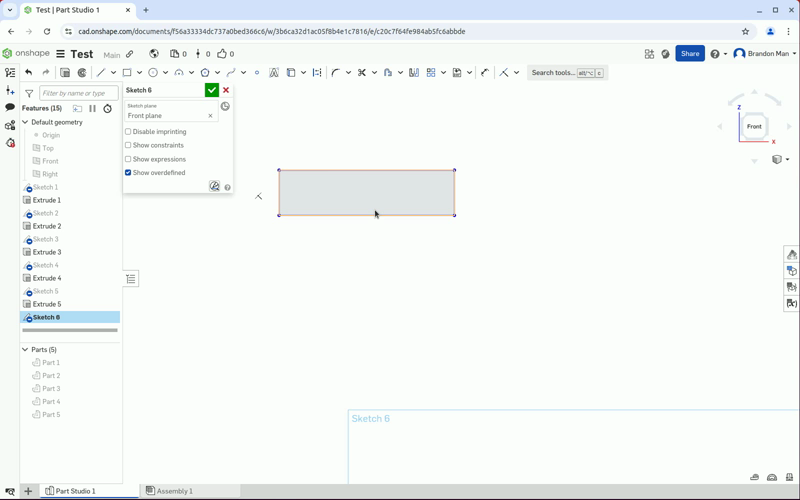
click(375, 209)
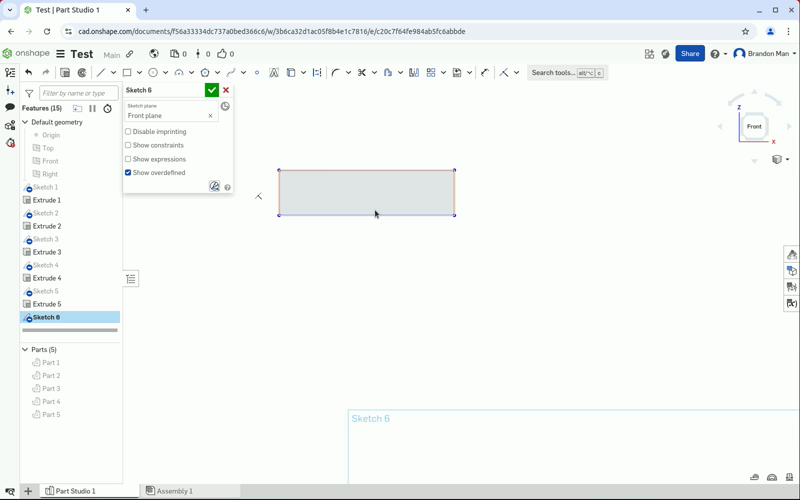
scroll(-6)
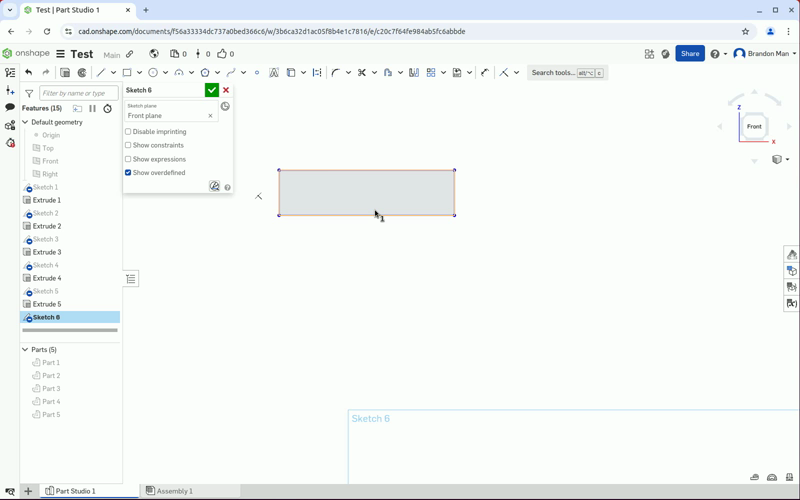
scroll(-6)
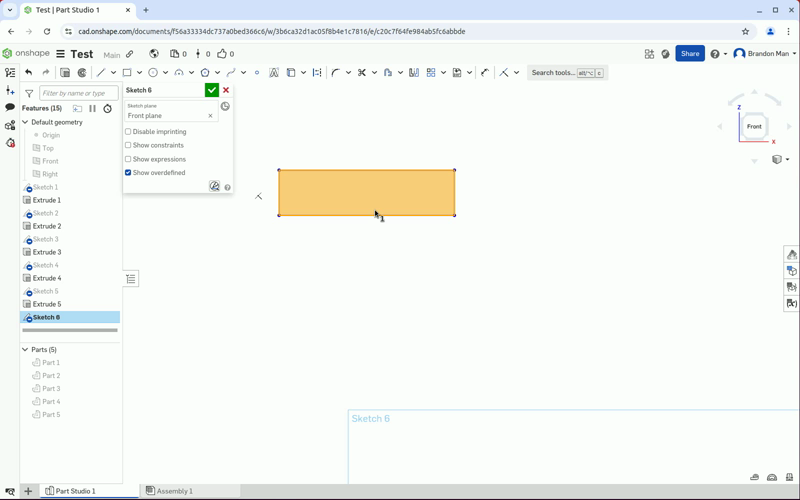
scroll(-6)
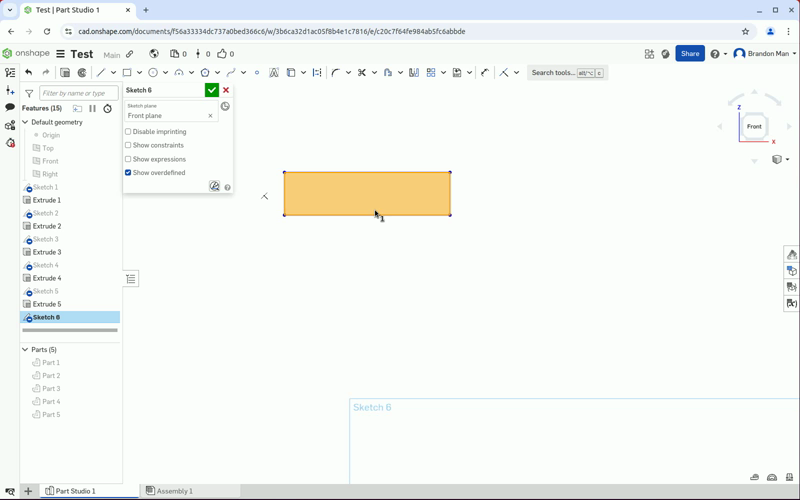
scroll(-6)
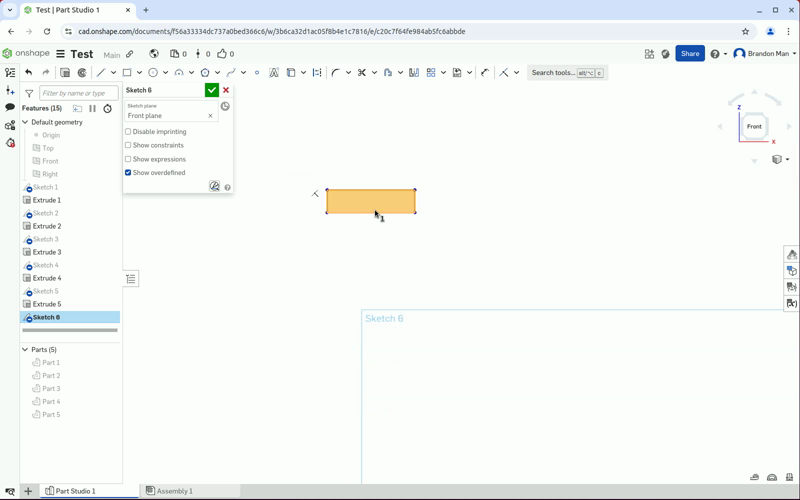
scroll(-6)
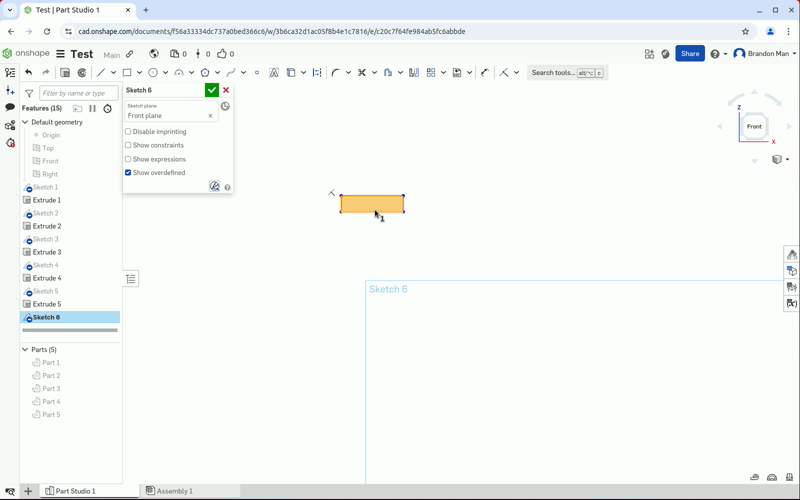
scroll(-6)
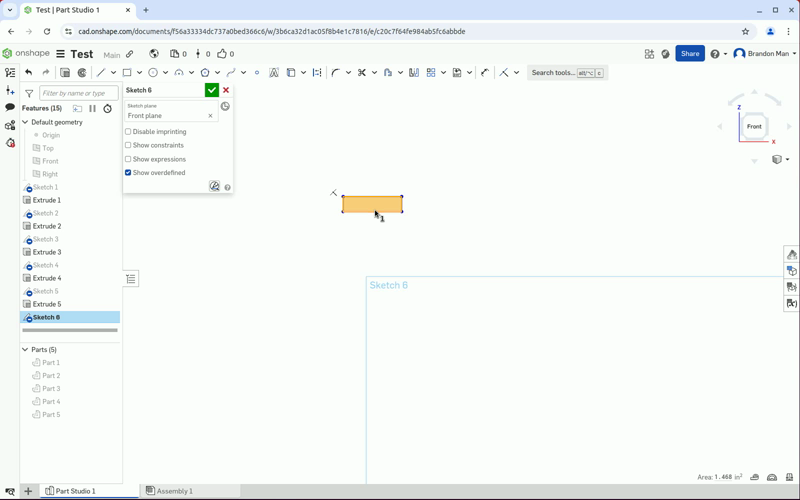
scroll(-6)
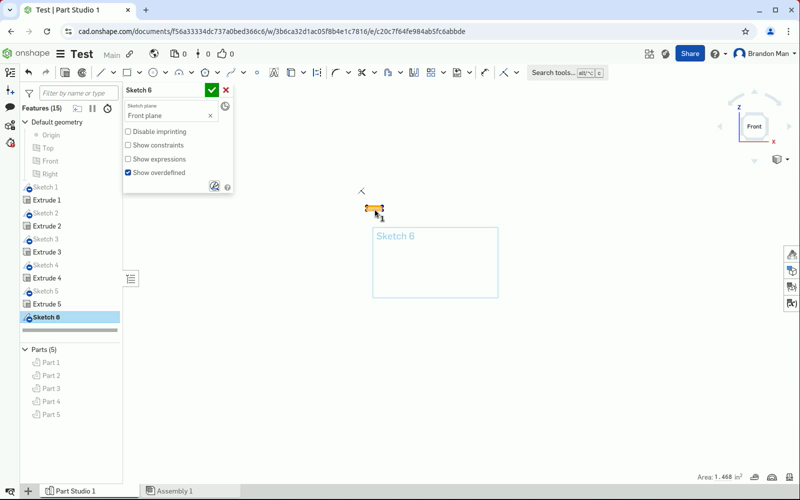
mouse_move(73, 352)
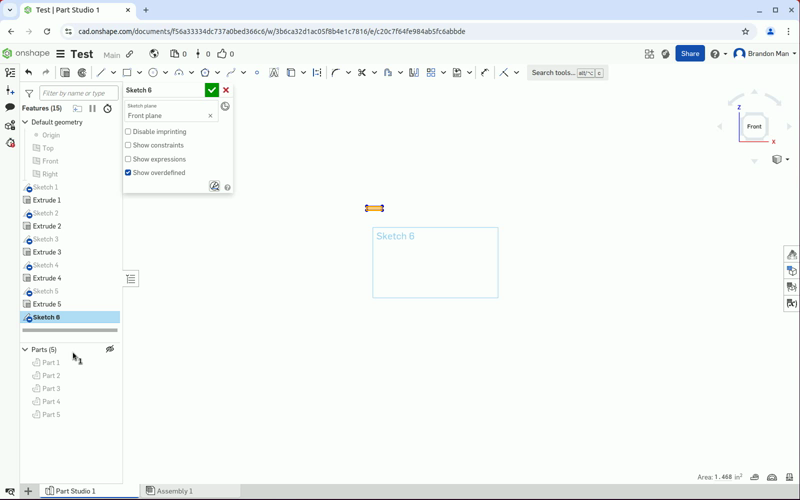
key(shift+y)
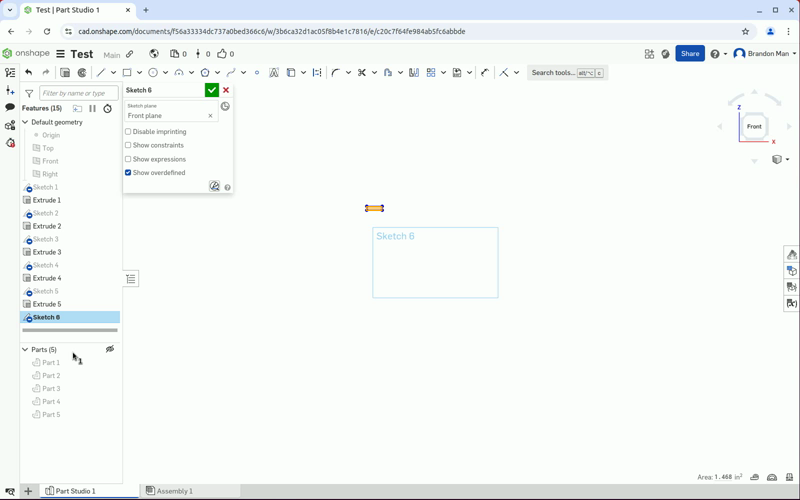
key(shift+e)
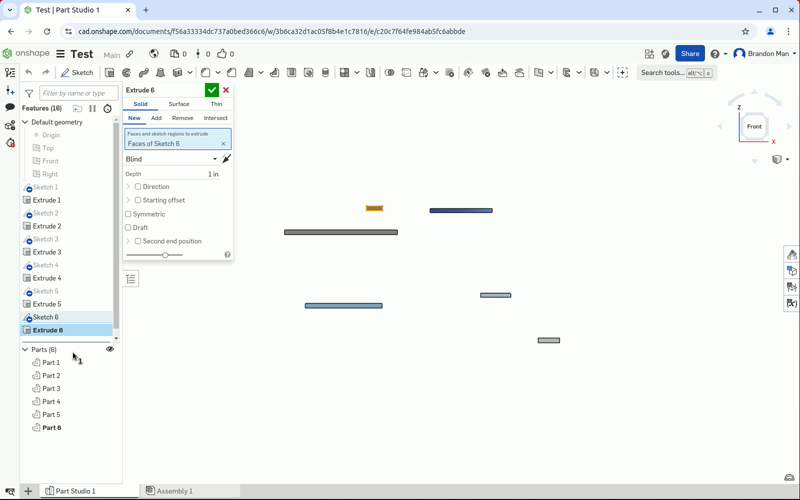
mouse_move(143, 106)
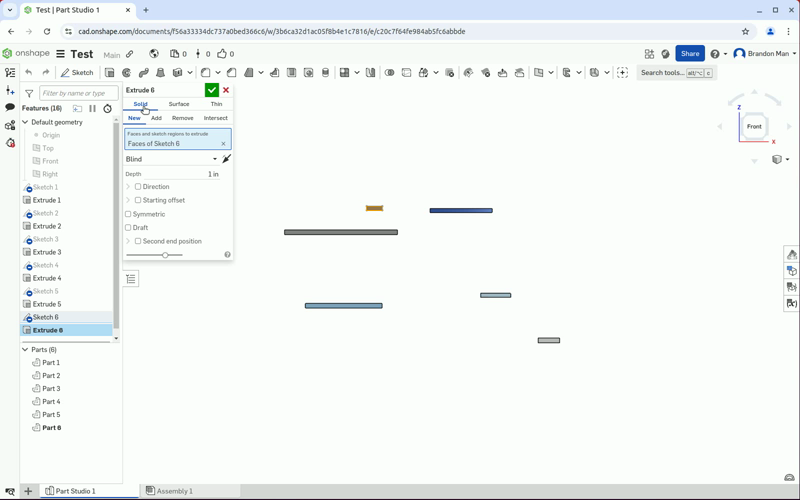
click(143, 106)
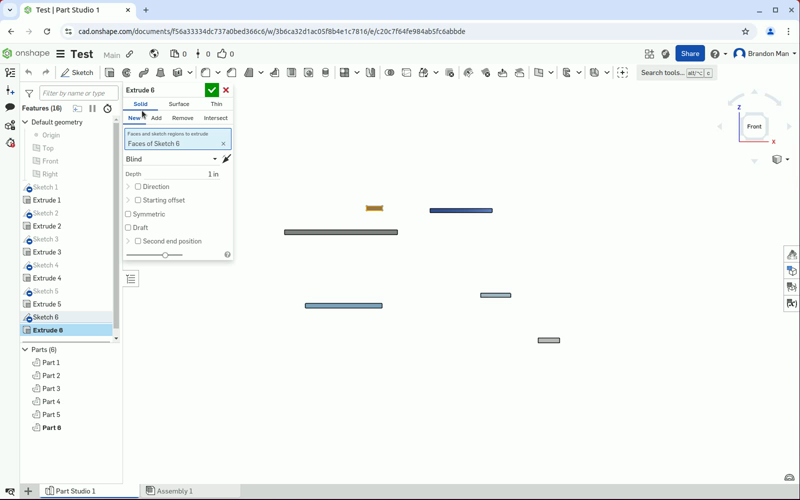
mouse_move(137, 120)
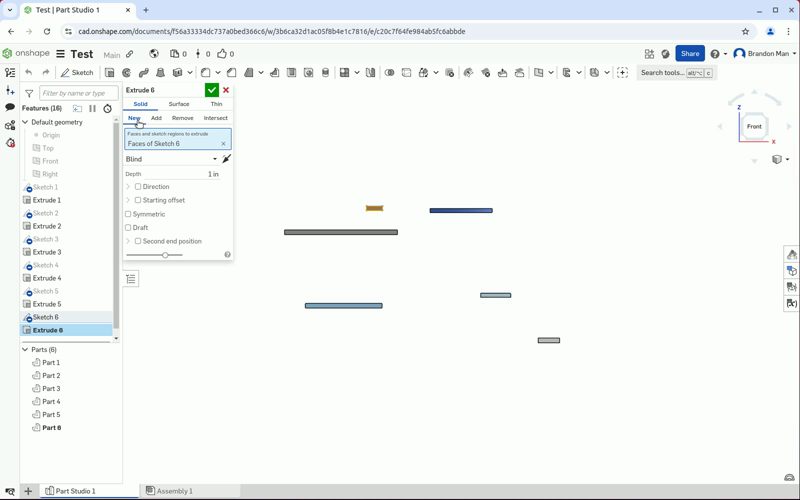
click(137, 120)
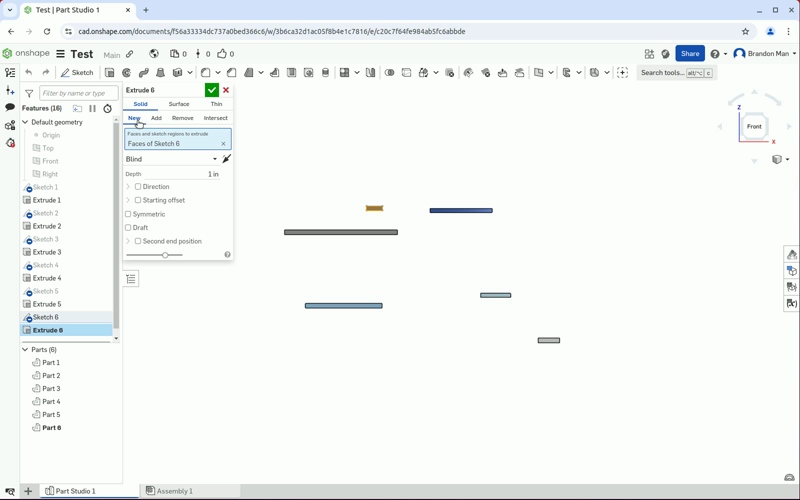
key(tab, 4)
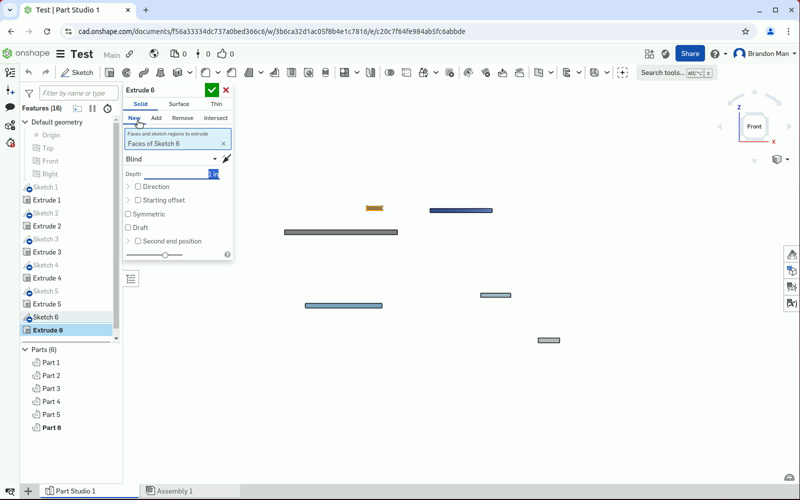
text(20.942)
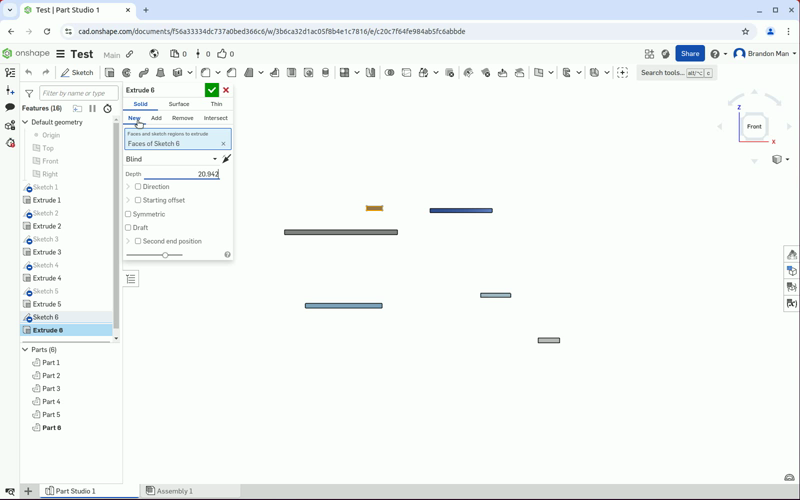
key(enter)
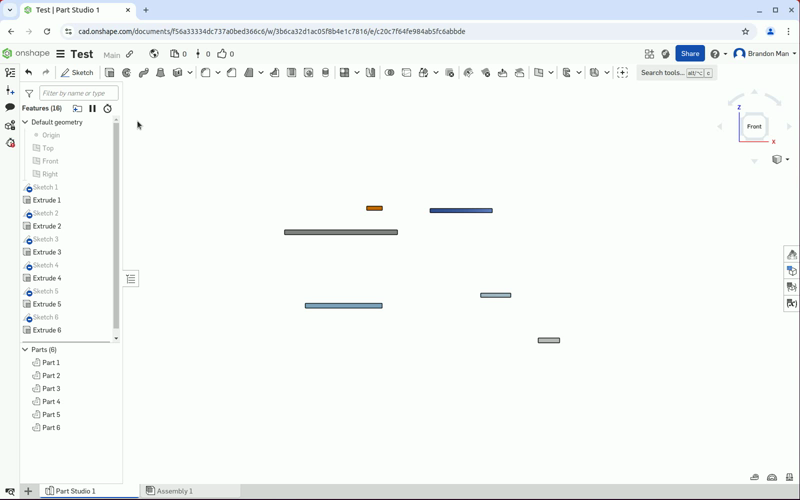
key(shift+h)
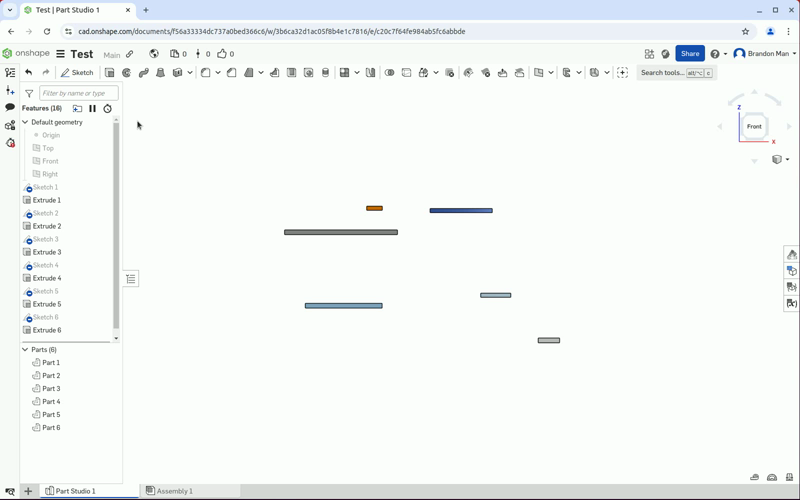
key(shift+h)
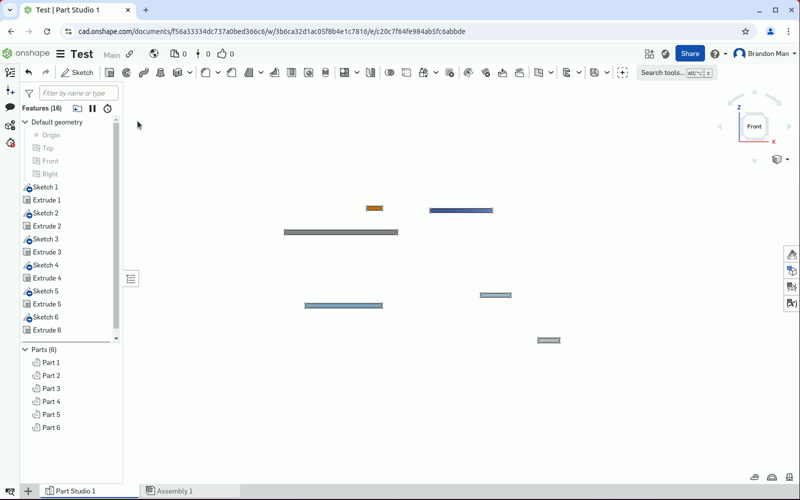
key(shift+7)
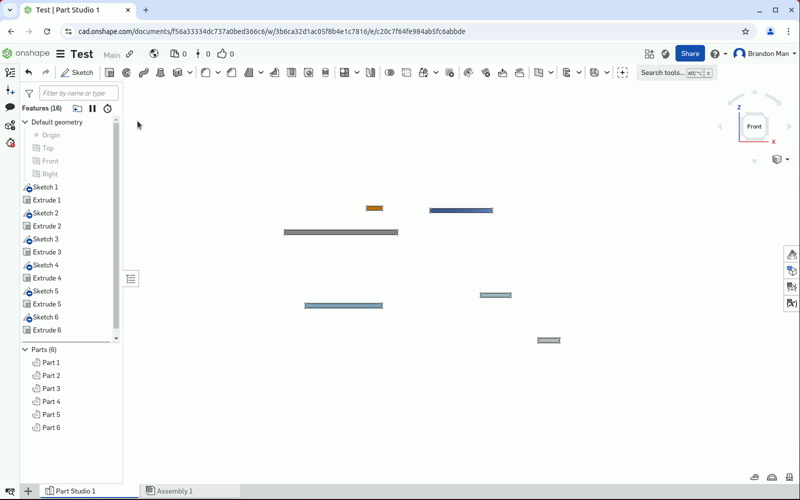
key(left, 2)
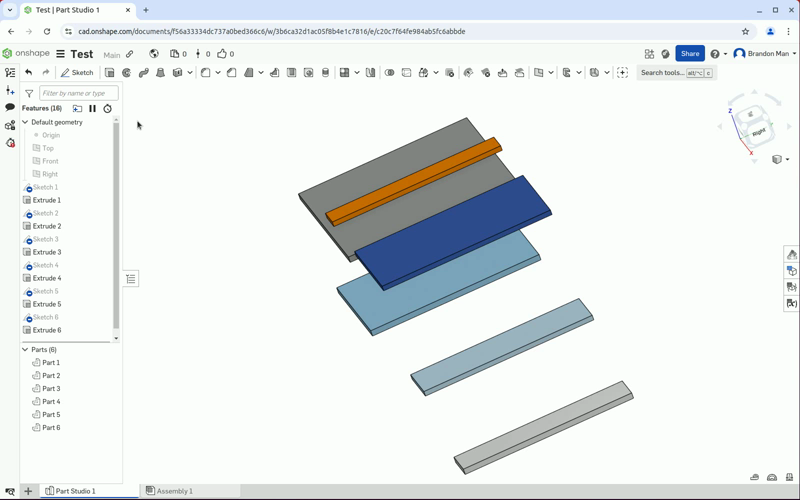
key(down, 2)
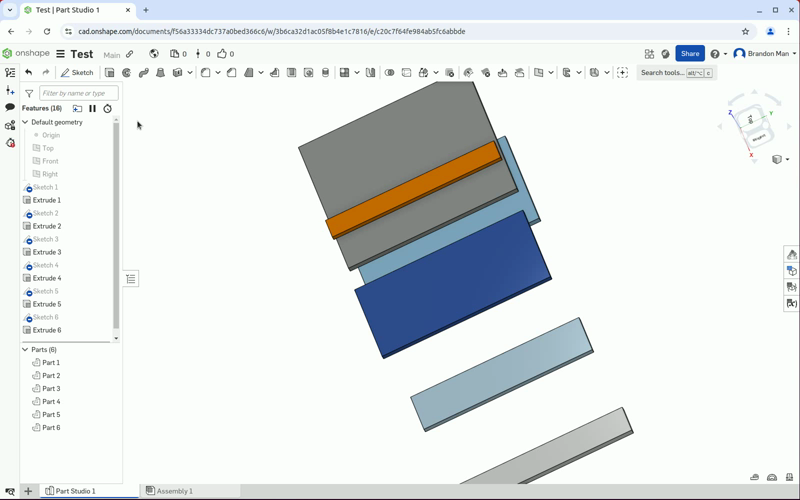
key(up, 2)
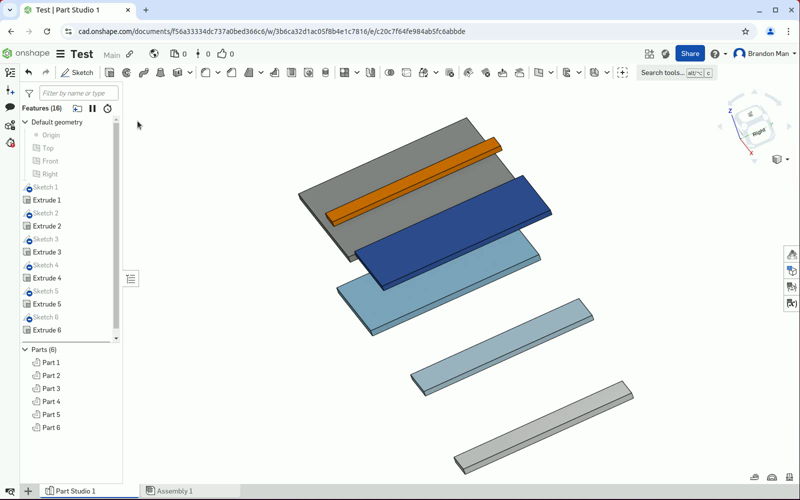
key(right, 2)
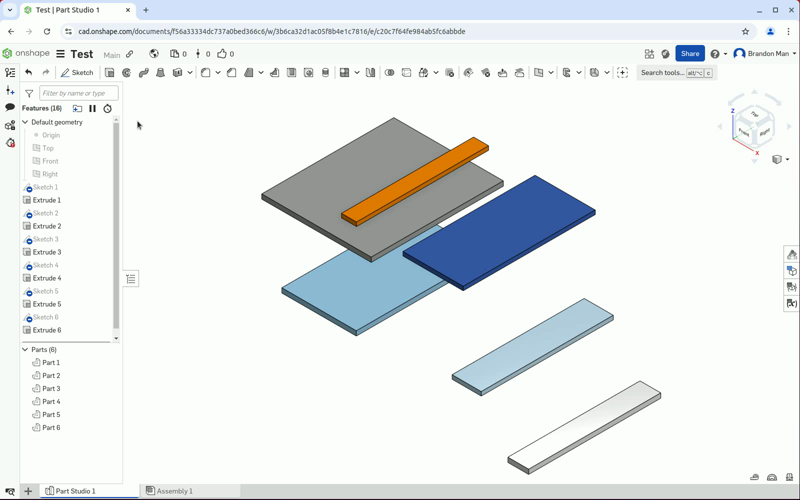
mouse_move(69, 189)
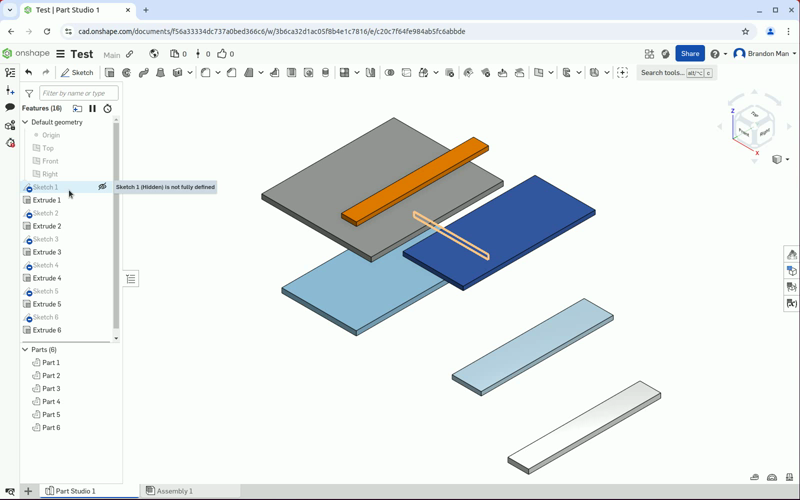
click(69, 189)